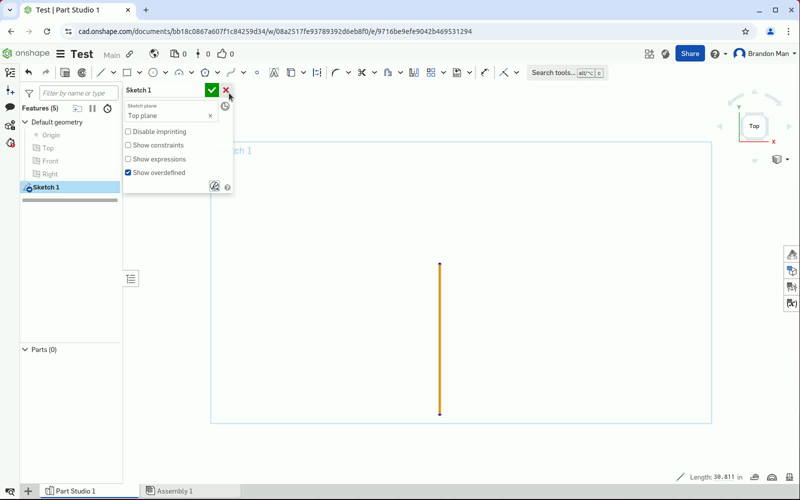
key(shift+h)
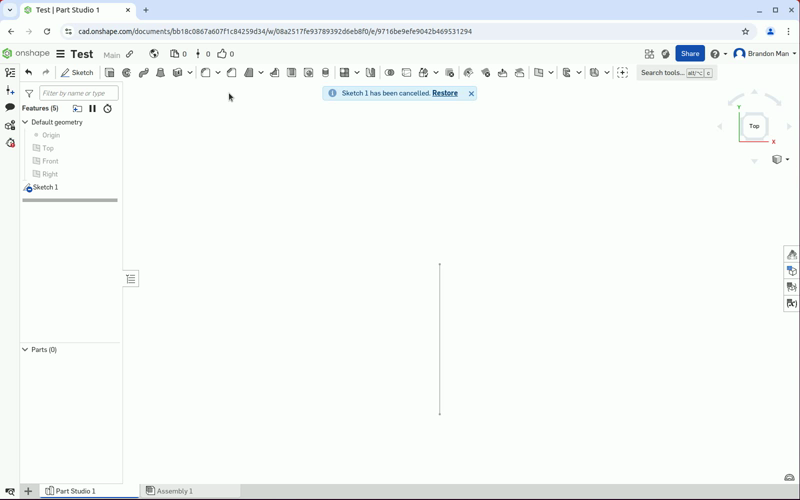
mouse_move(73, 352)
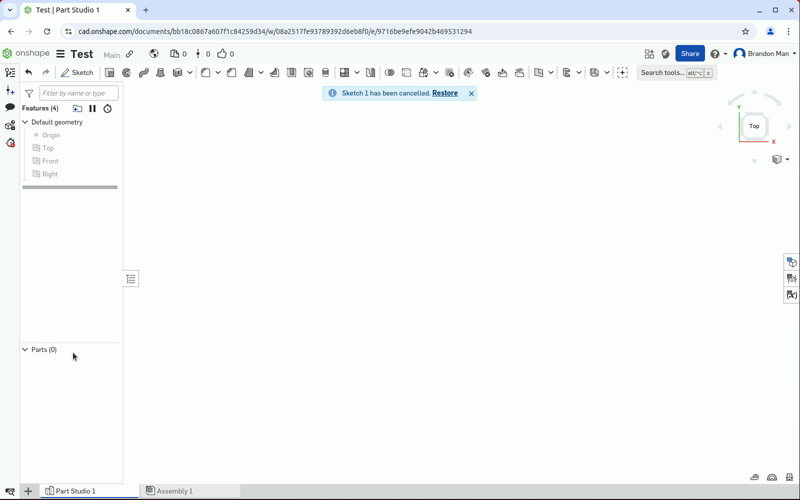
key(y)
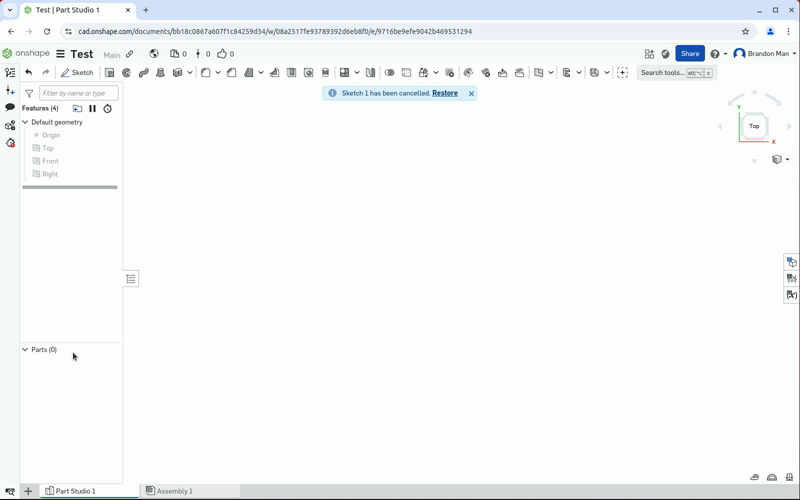
key(shift+p)
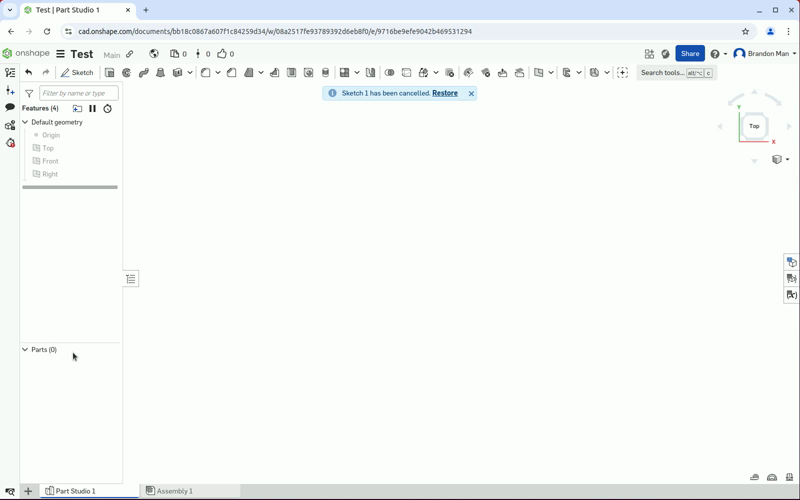
key(space)
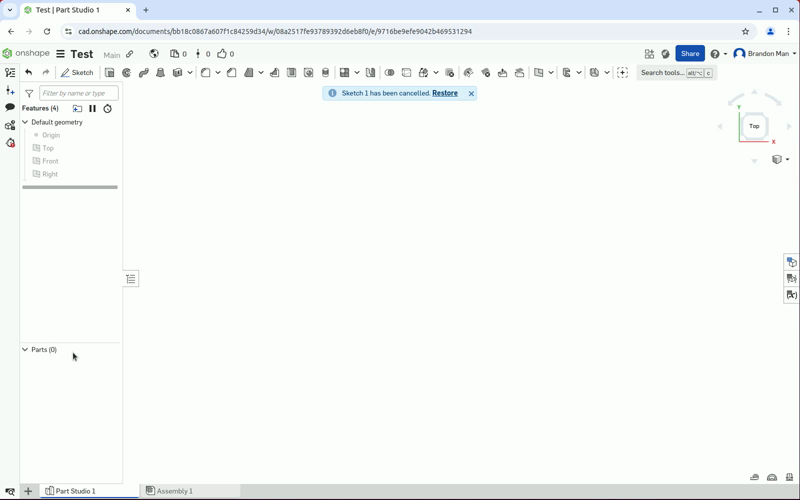
key_down(shift)
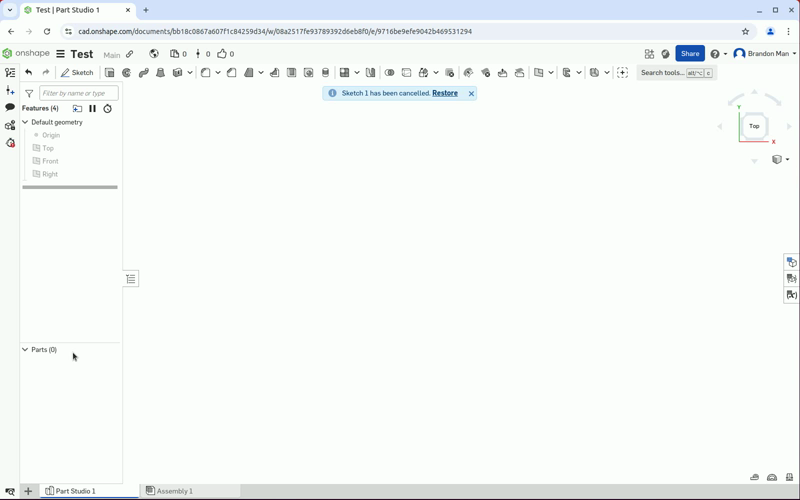
key(up)
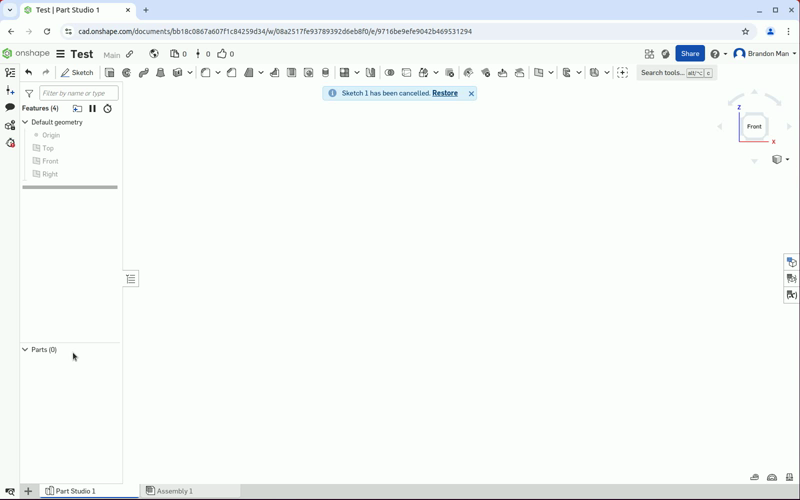
key_up(shift)
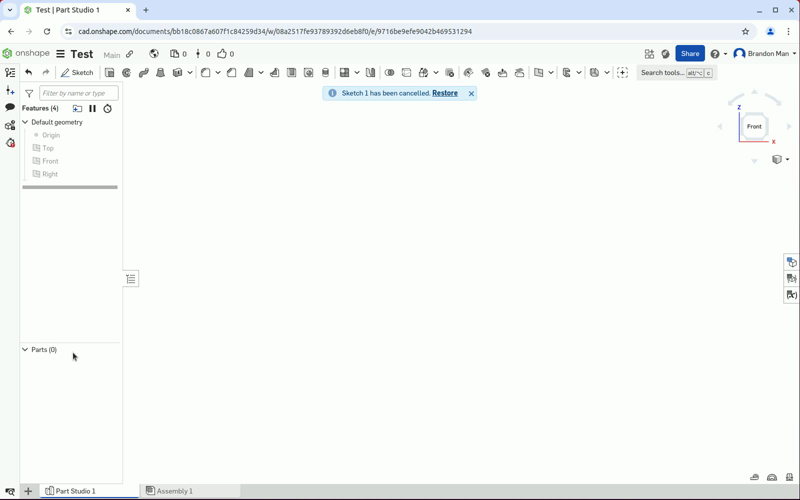
mouse_move(73, 352)
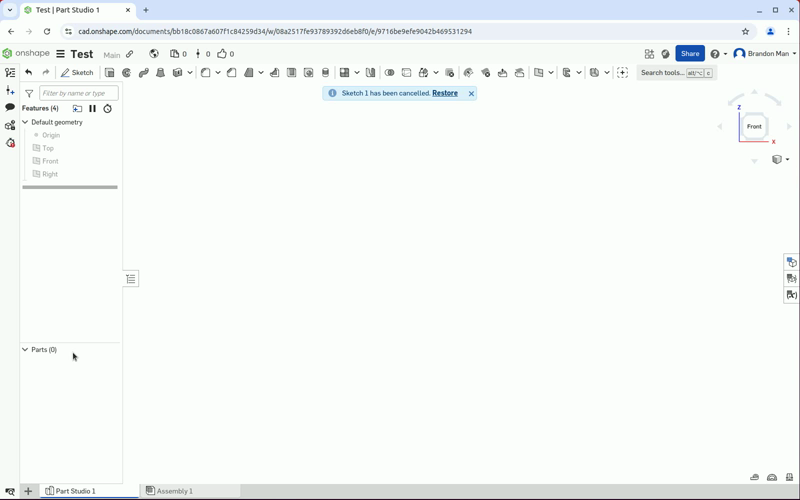
key(shift+y)
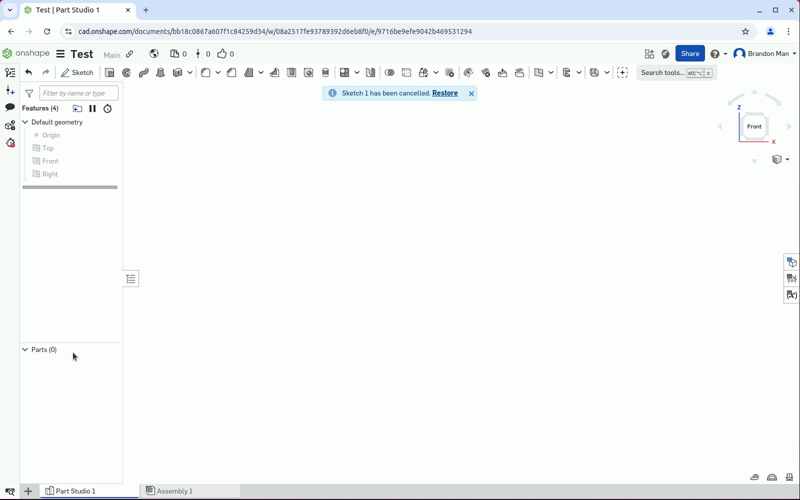
key(shift+s)
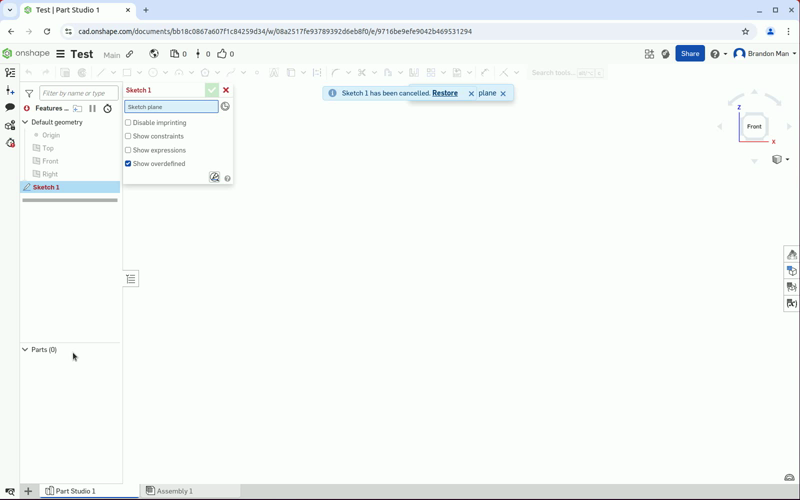
mouse_move(73, 163)
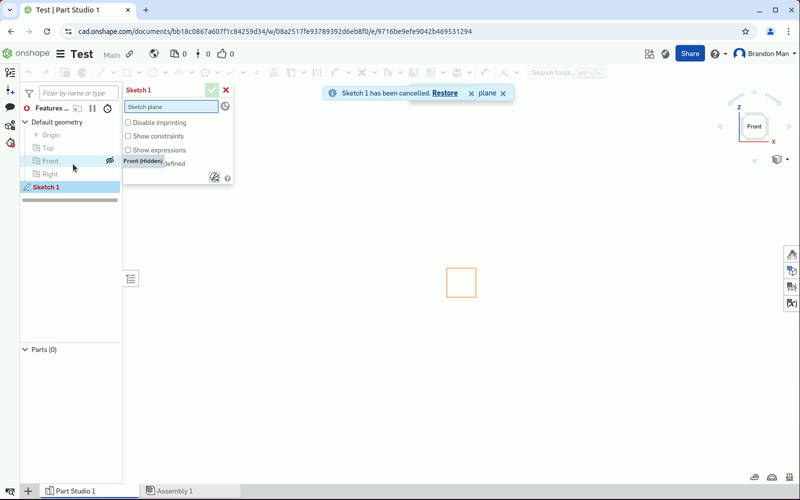
click(73, 163)
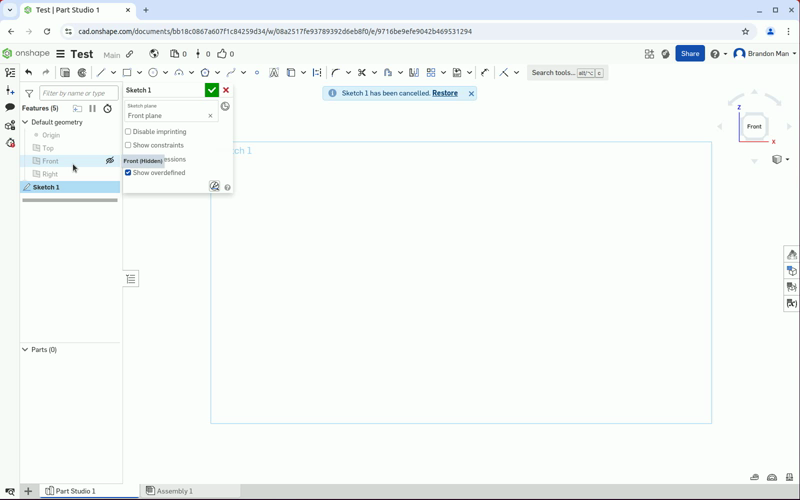
mouse_move(73, 352)
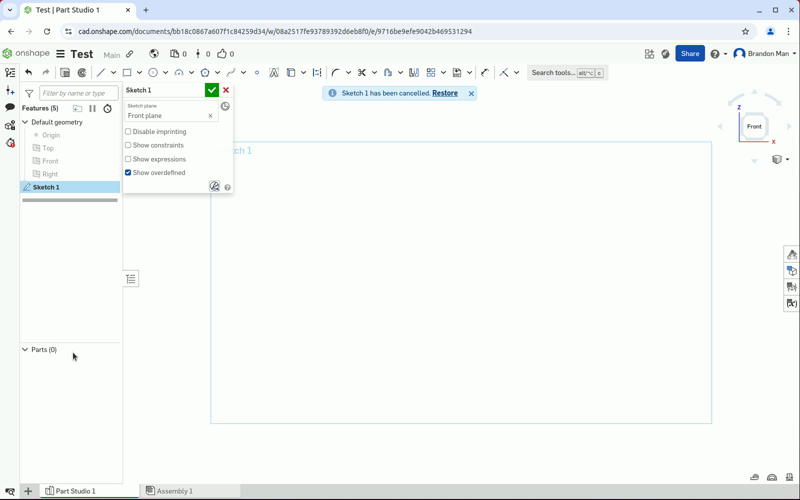
key(y)
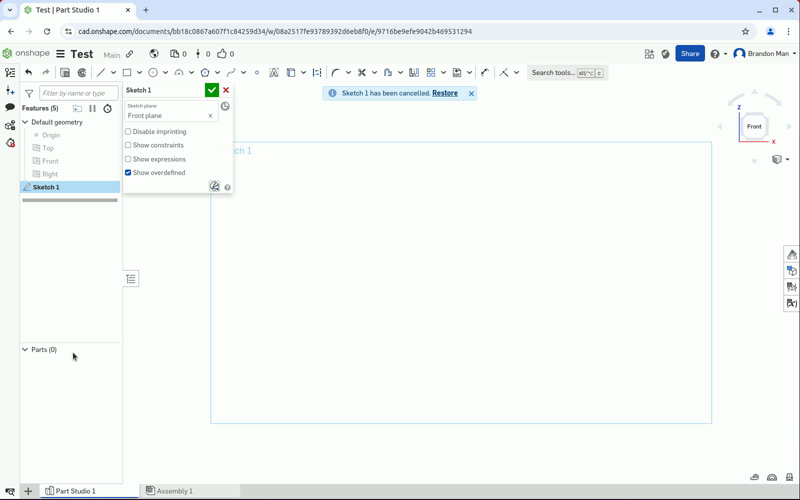
key(l)
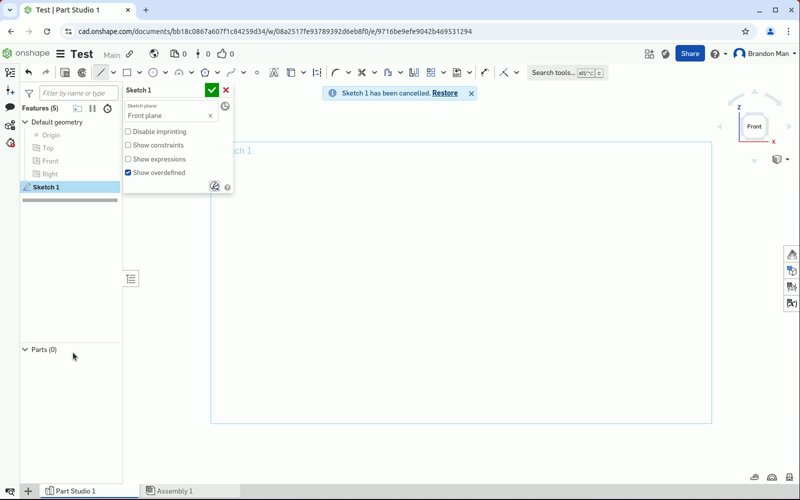
key_down(shift)
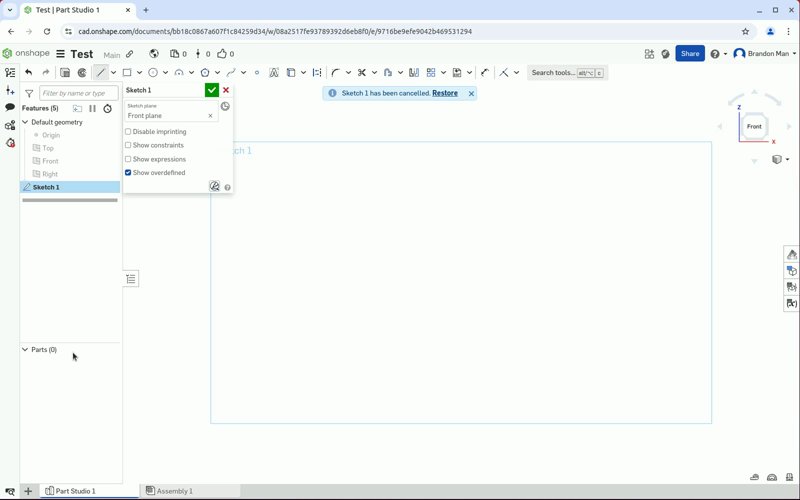
mouse_move(416, 282)
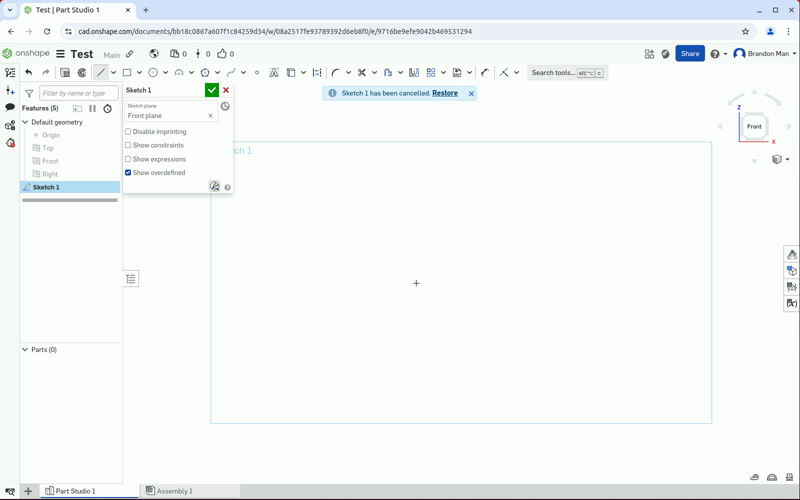
click(416, 282)
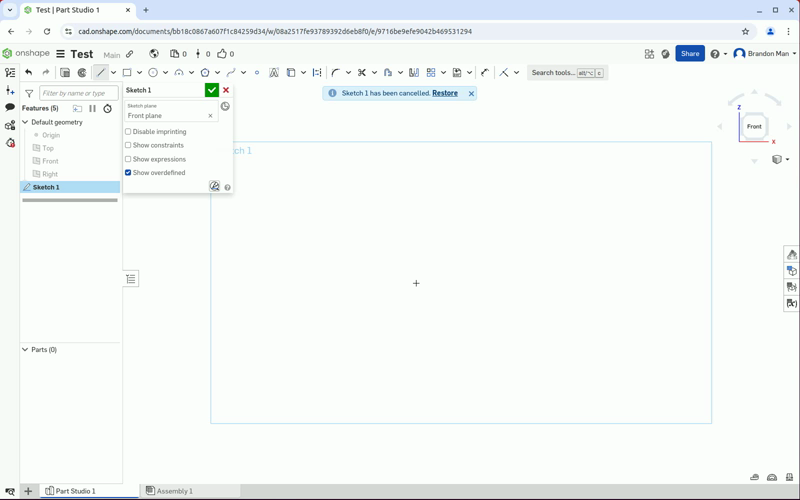
key_up(shift)
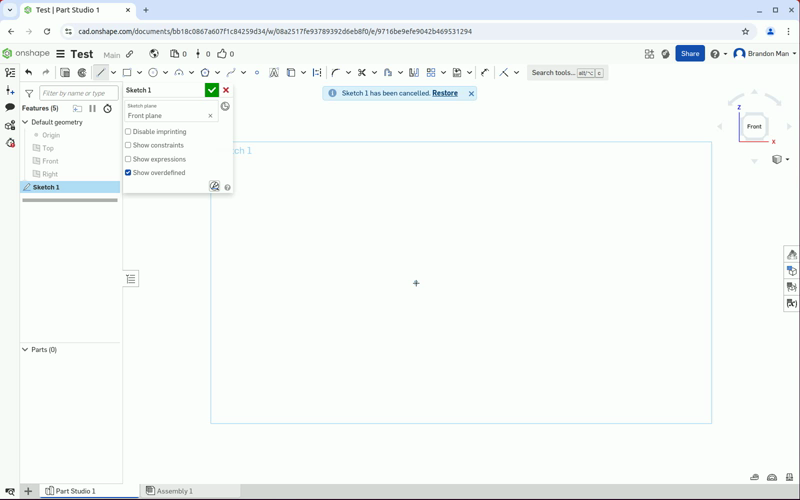
key_down(shift)
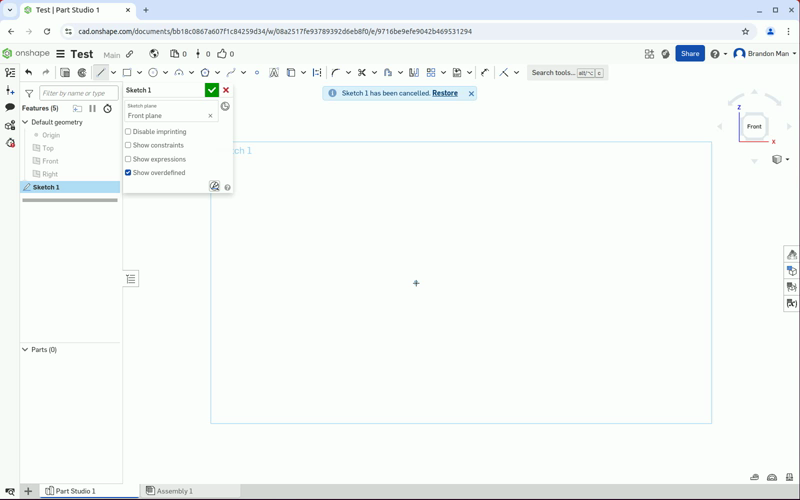
mouse_move(505, 282)
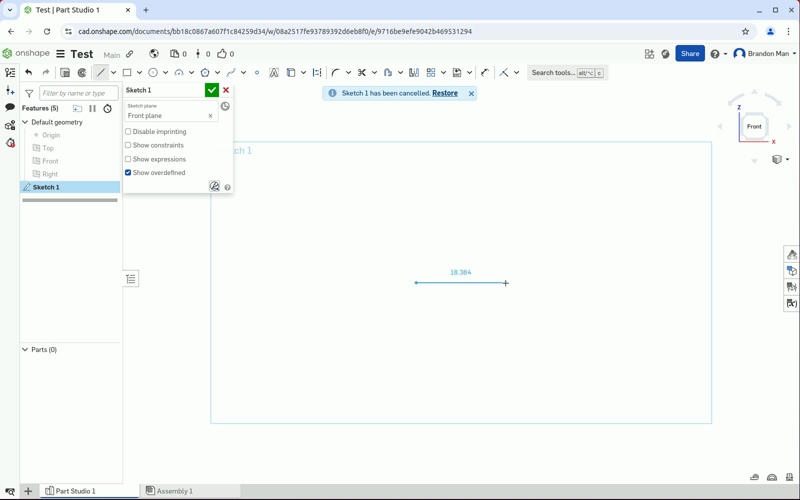
click(505, 282)
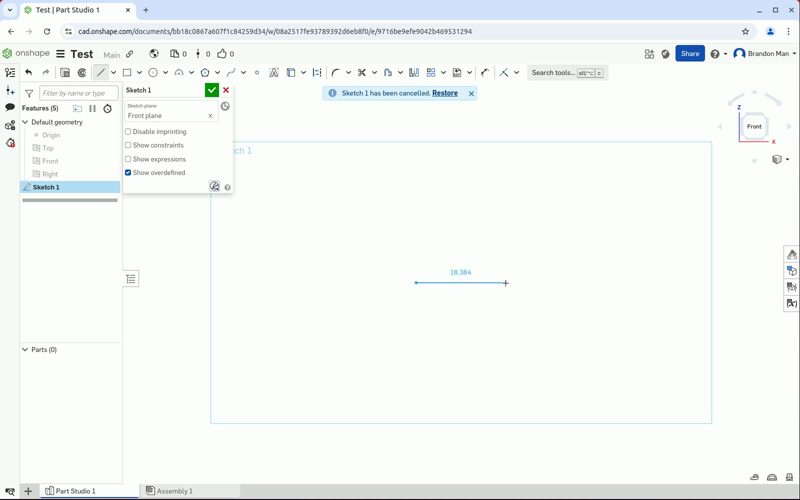
key_up(shift)
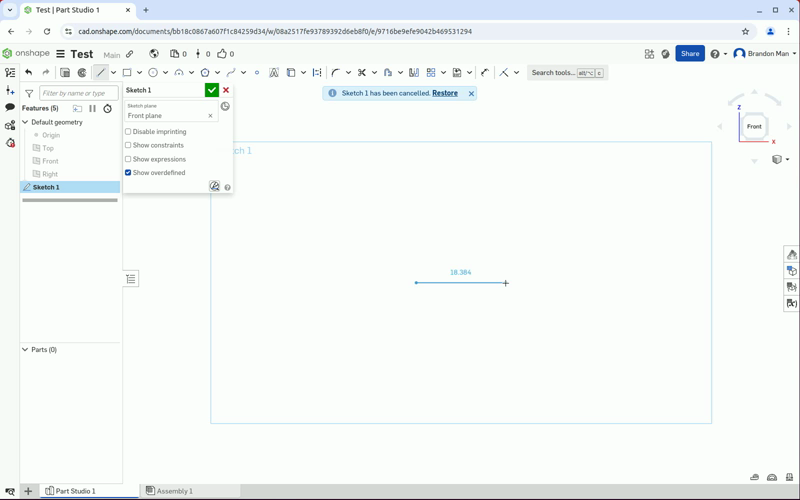
key_down(shift)
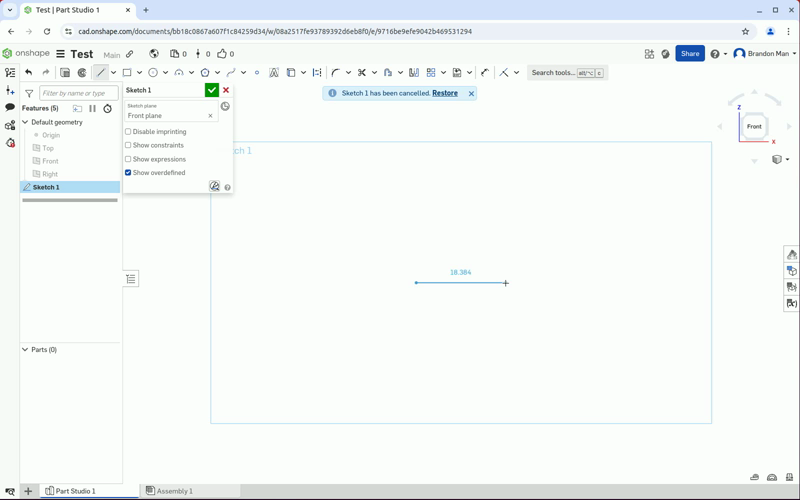
mouse_move(505, 197)
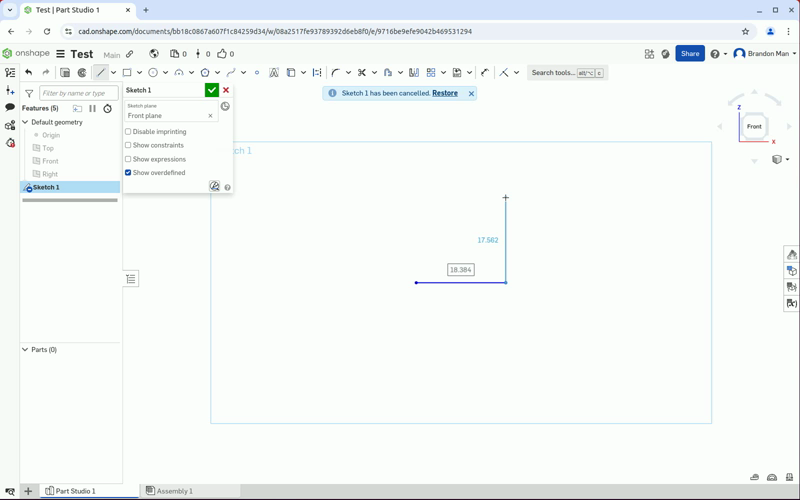
click(505, 197)
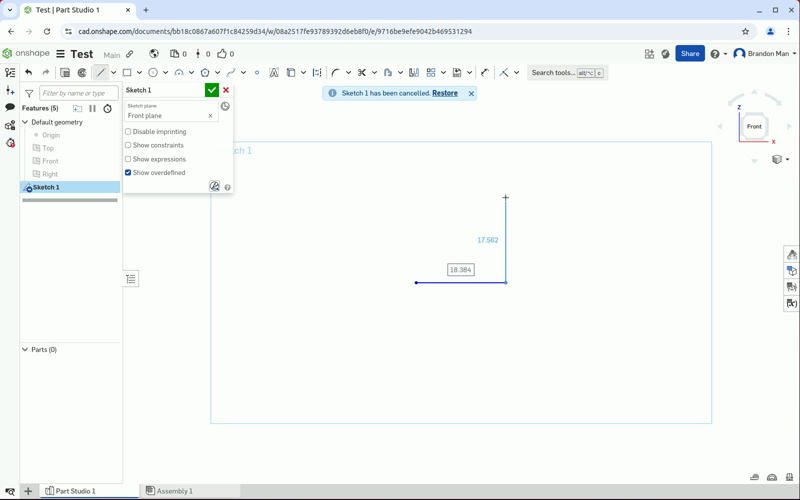
key_up(shift)
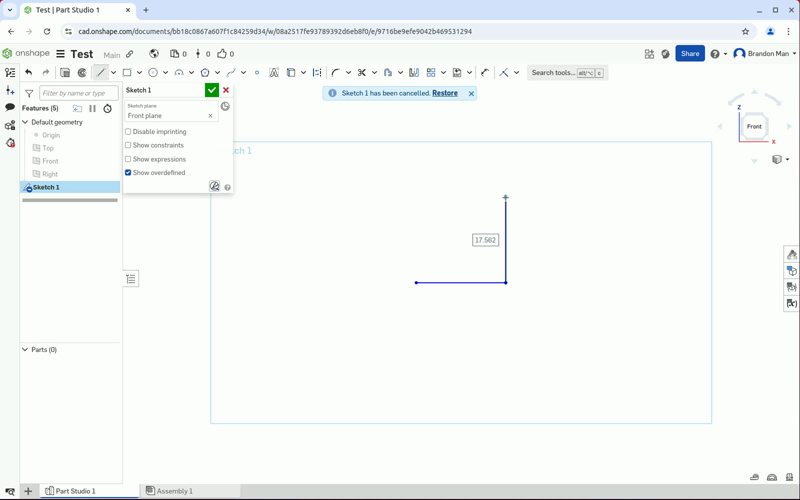
key_down(shift)
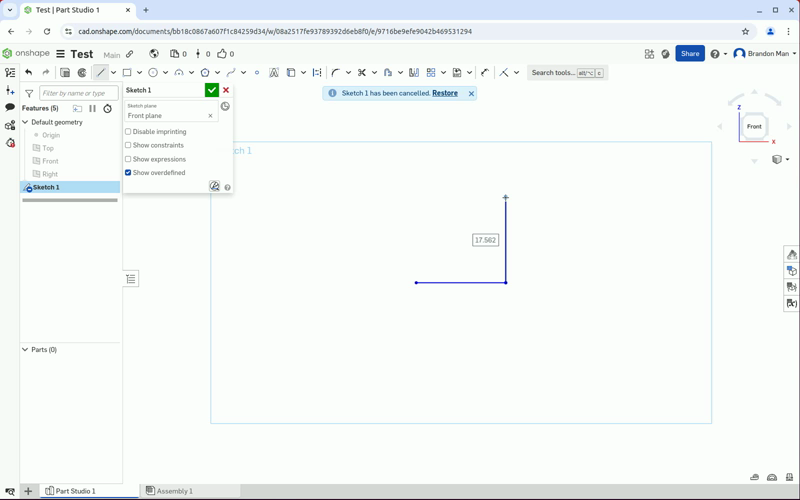
mouse_move(416, 197)
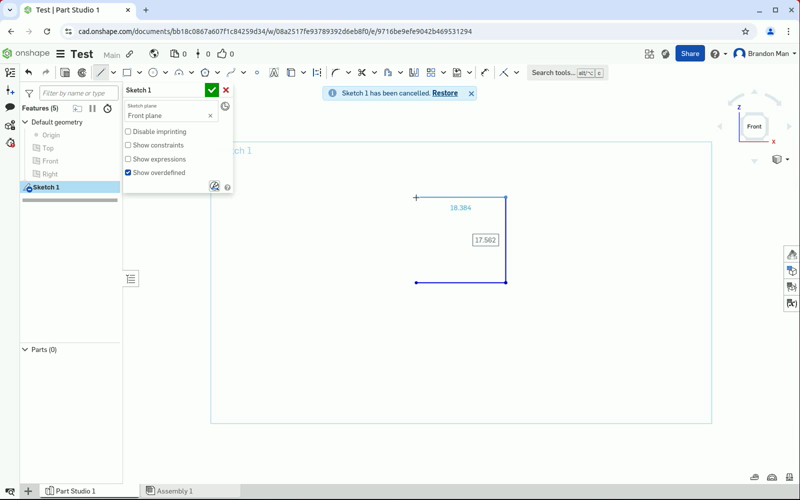
click(416, 197)
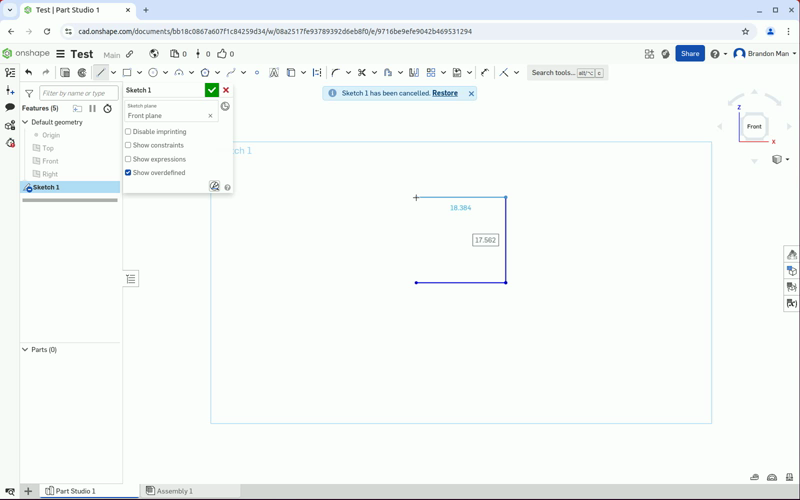
key_up(shift)
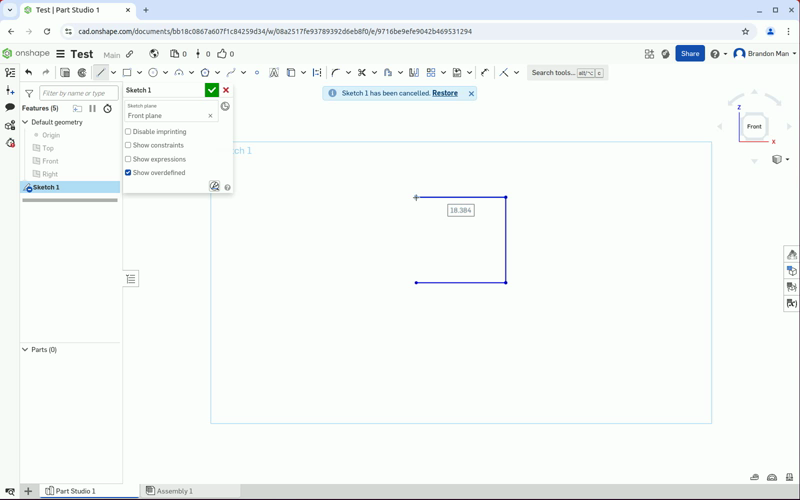
key_down(shift)
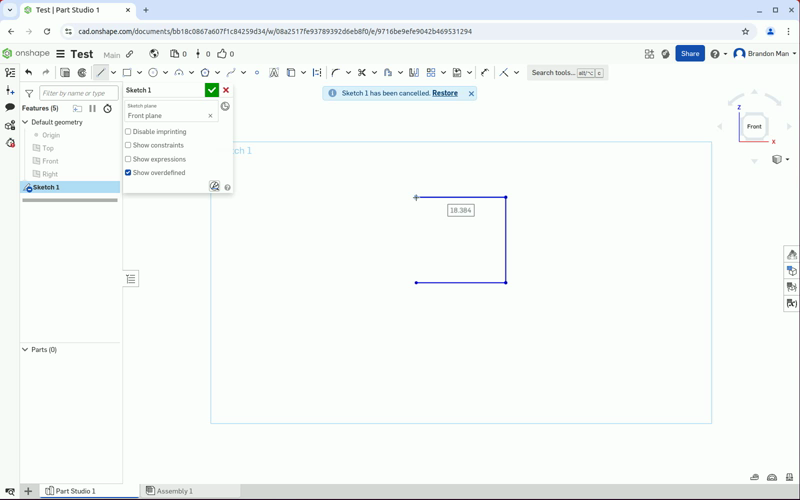
mouse_move(416, 282)
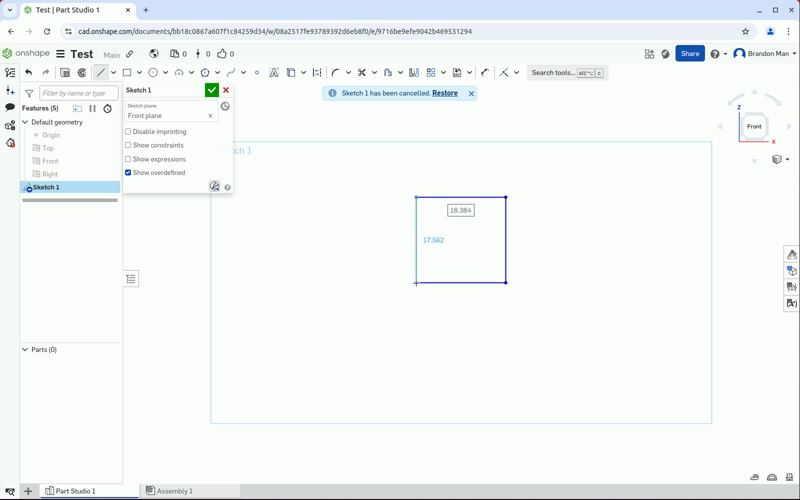
key_up(shift)
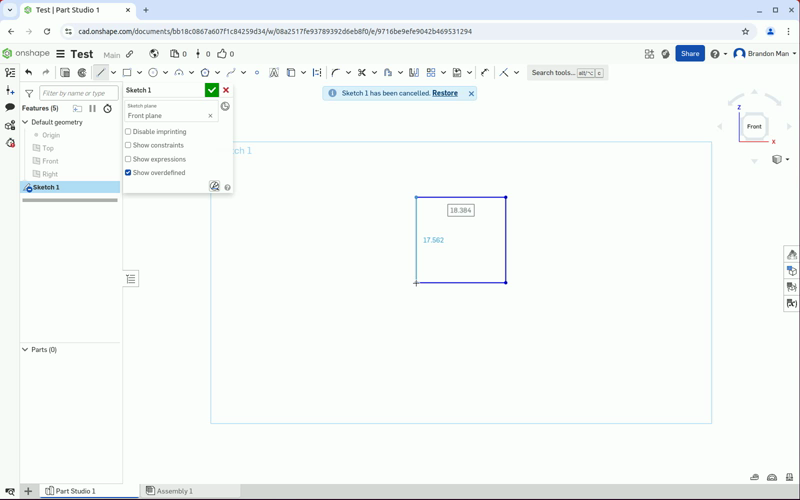
click(416, 282)
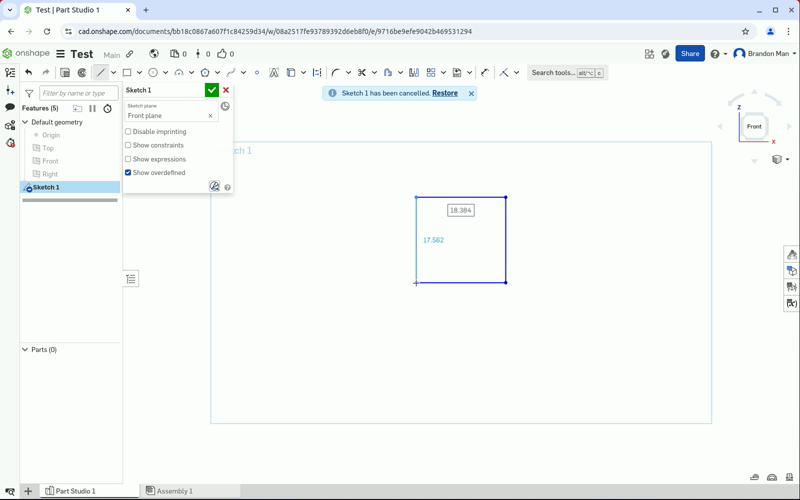
key(esc)
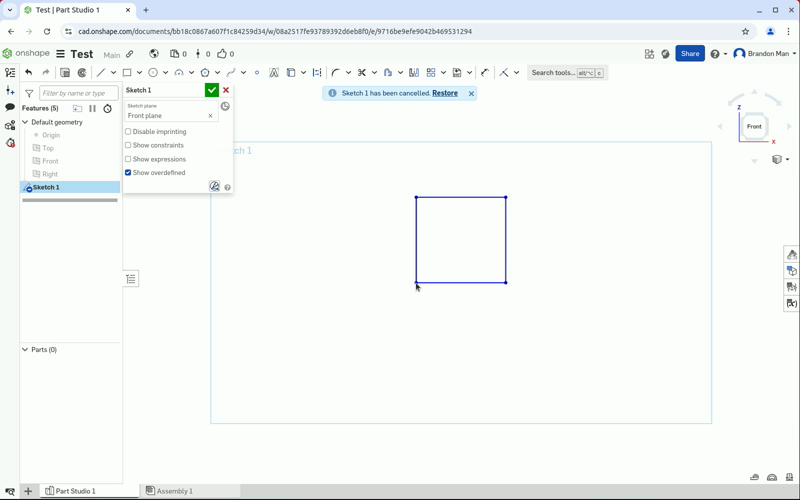
mouse_move(444, 249)
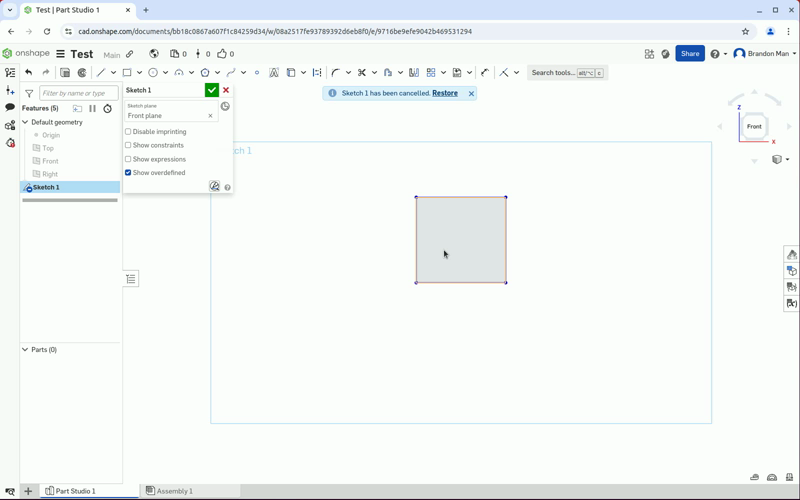
click(444, 249)
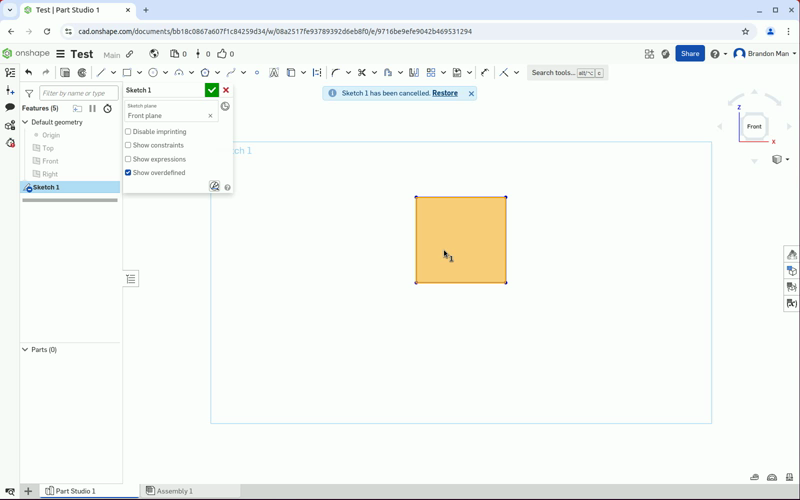
mouse_move(73, 352)
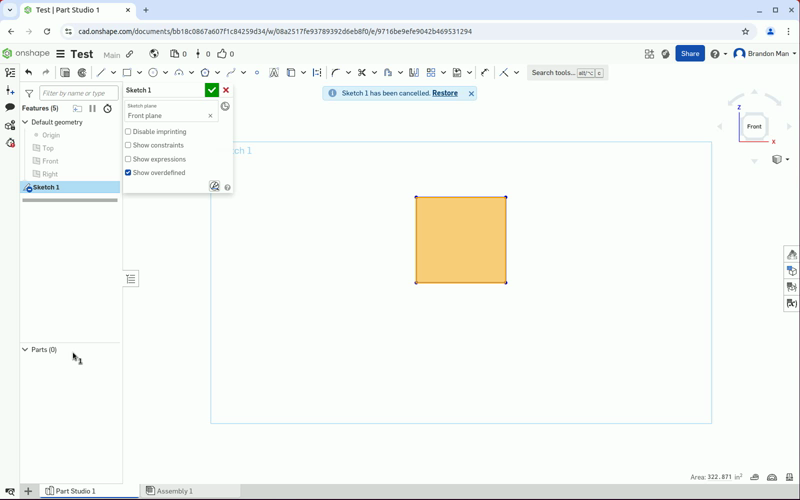
key(shift+y)
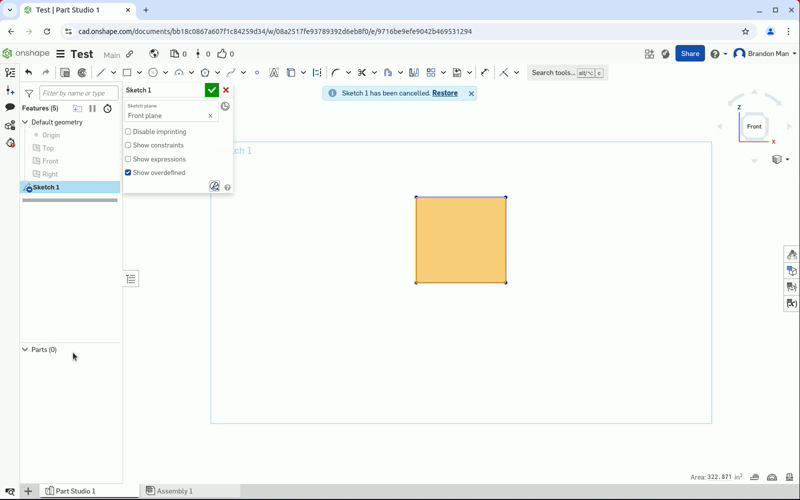
key(shift+e)
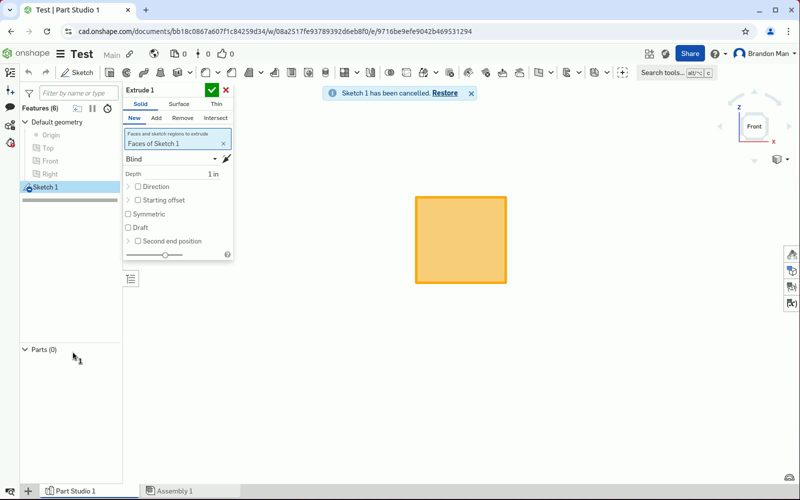
mouse_move(143, 106)
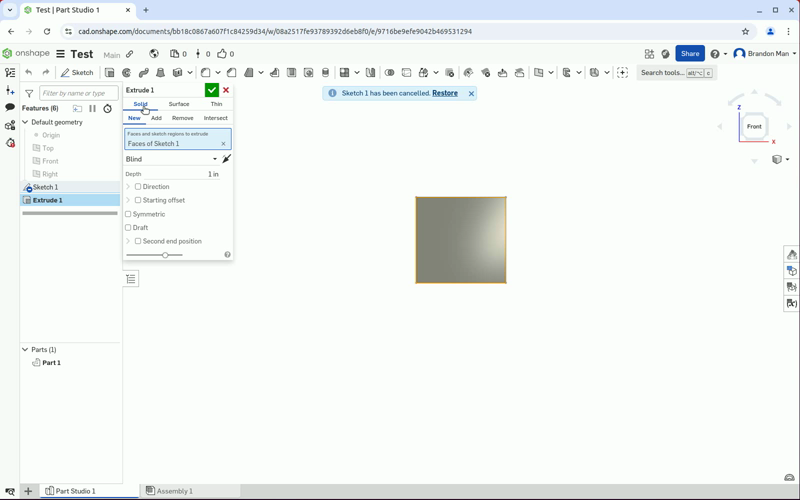
click(143, 106)
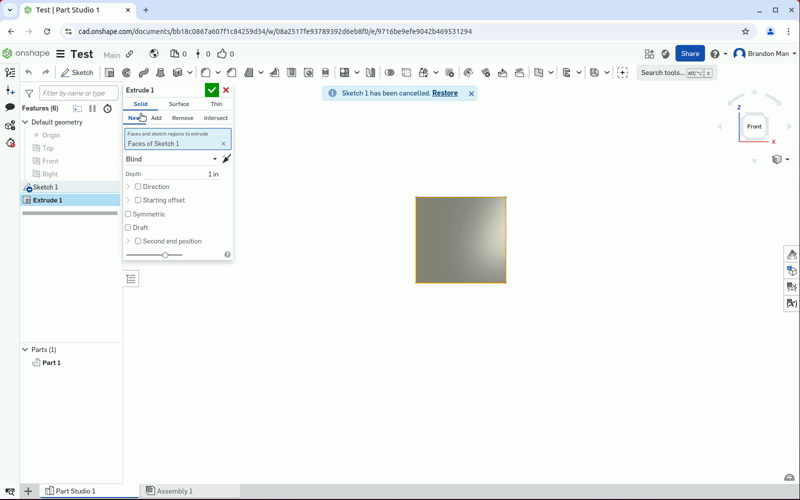
mouse_move(137, 120)
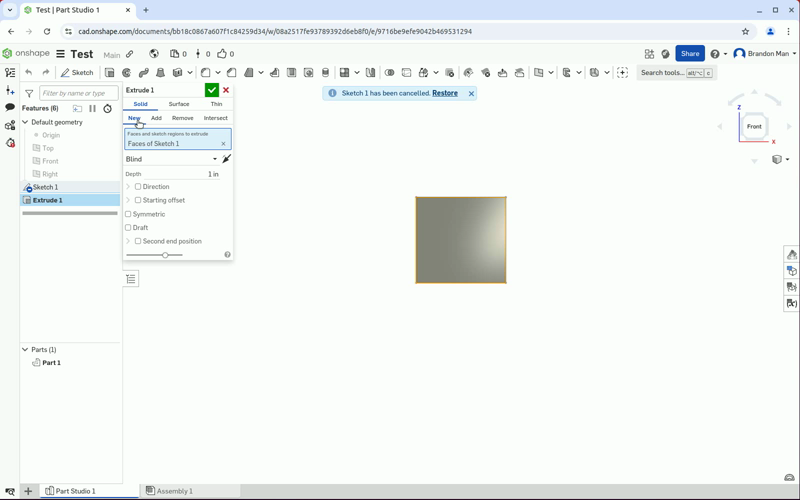
click(137, 120)
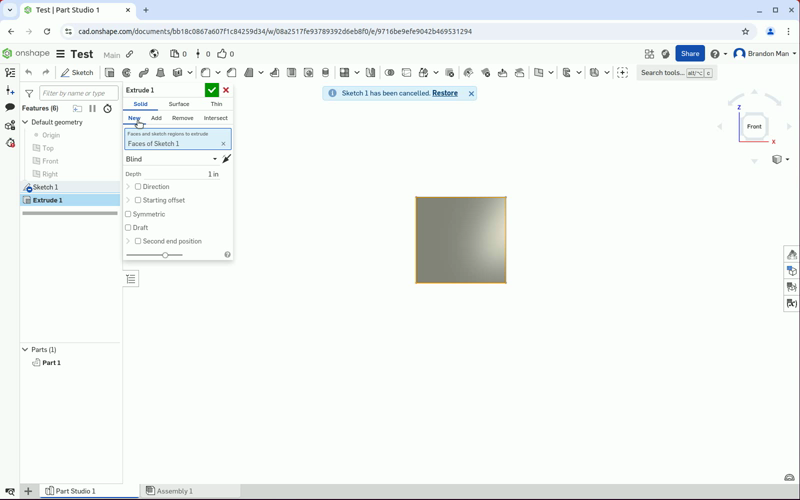
key(tab, 4)
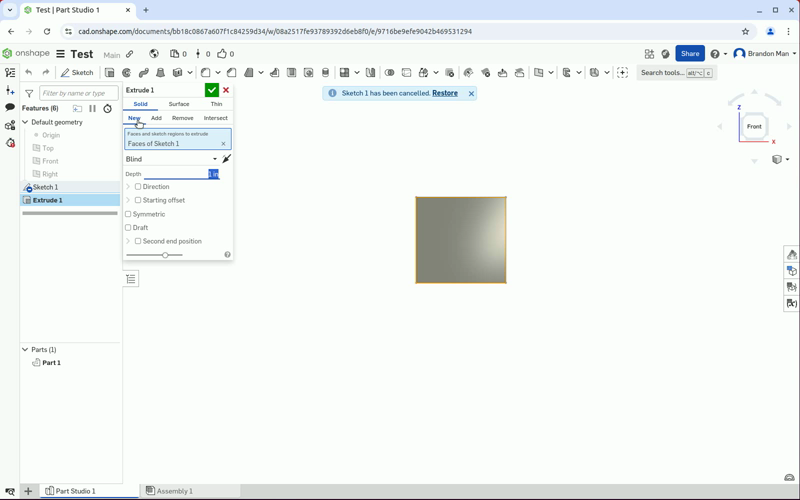
text(9.628)
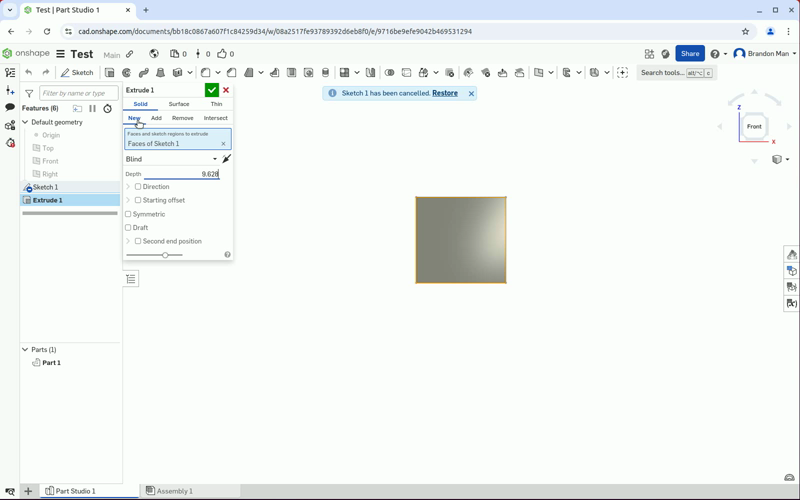
key(tab, 3)
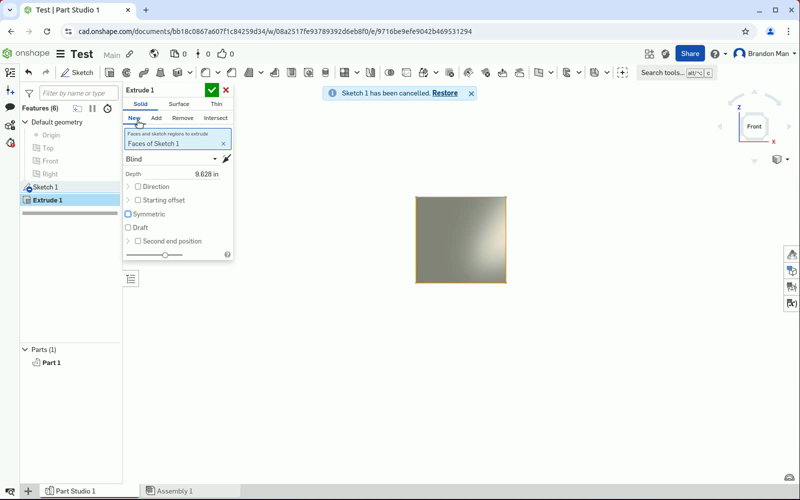
key(space)
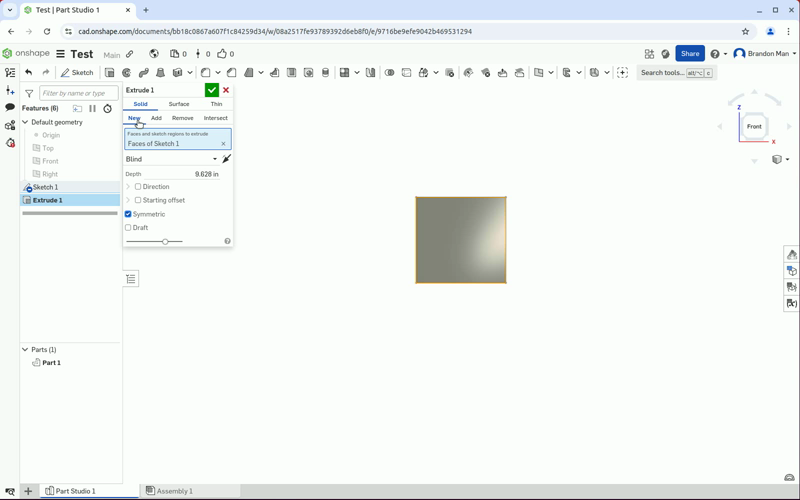
key(enter)
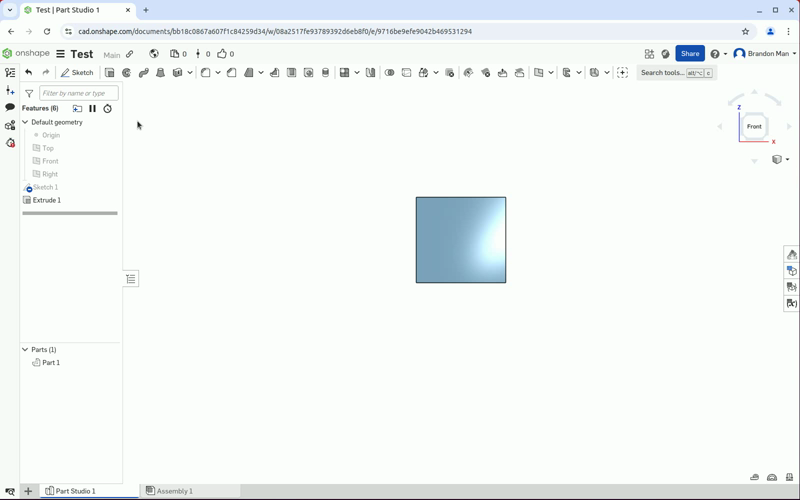
key(shift+h)
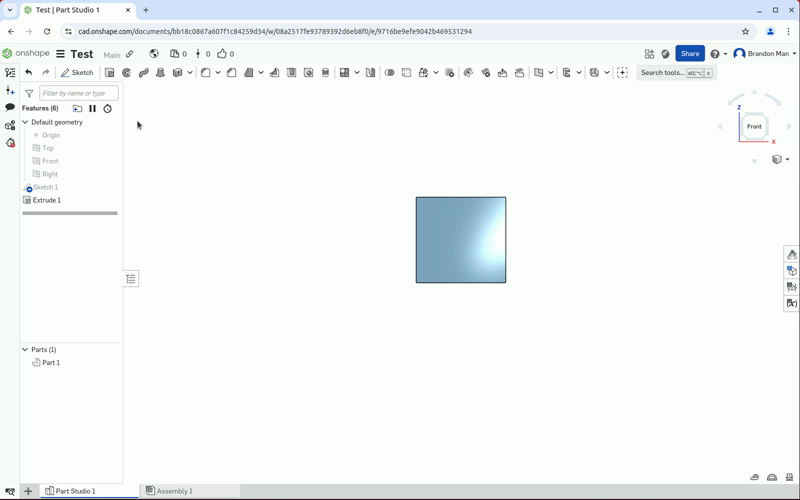
key(shift+h)
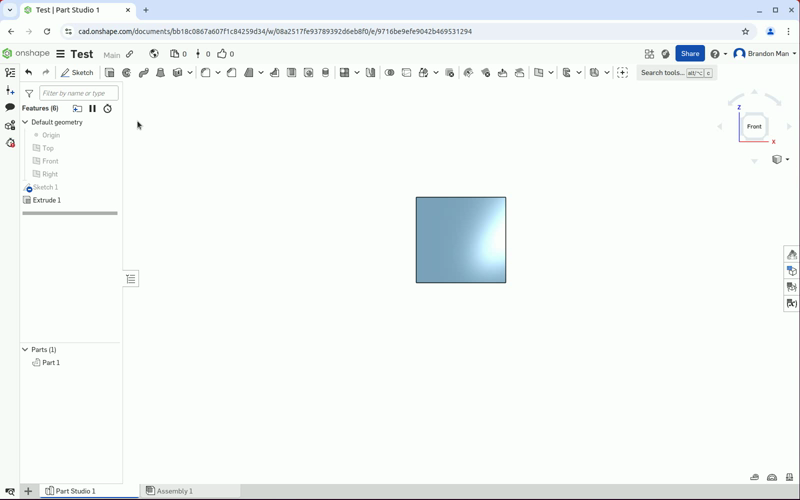
mouse_move(73, 189)
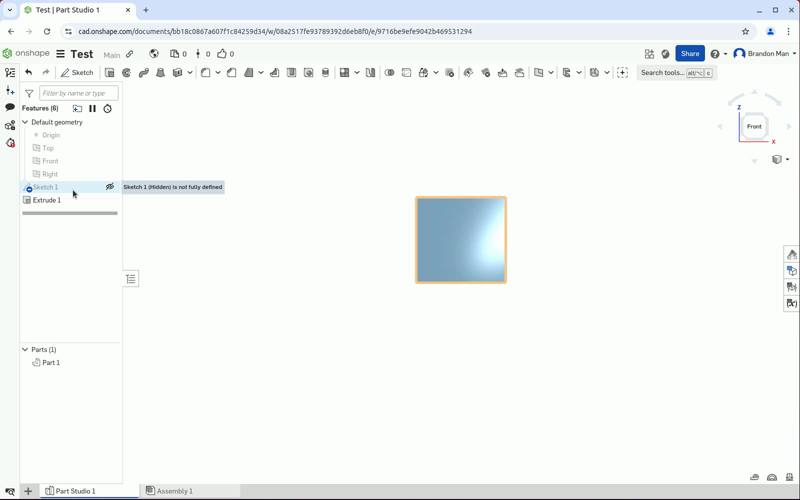
click(73, 189)
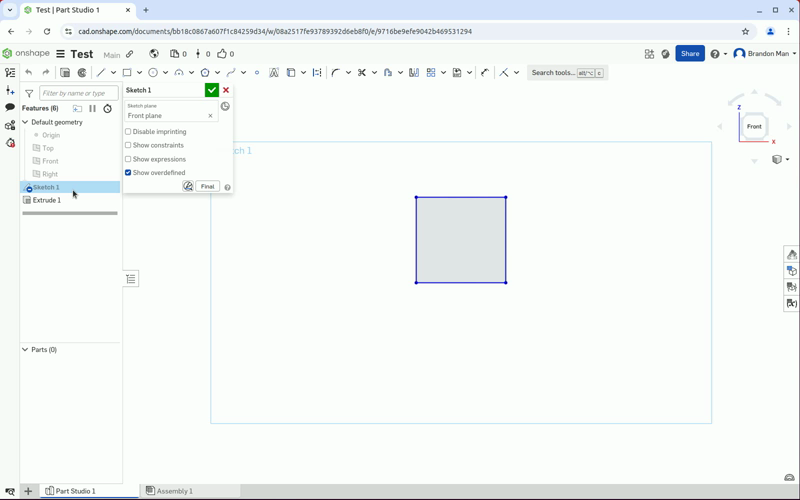
mouse_move(229, 92)
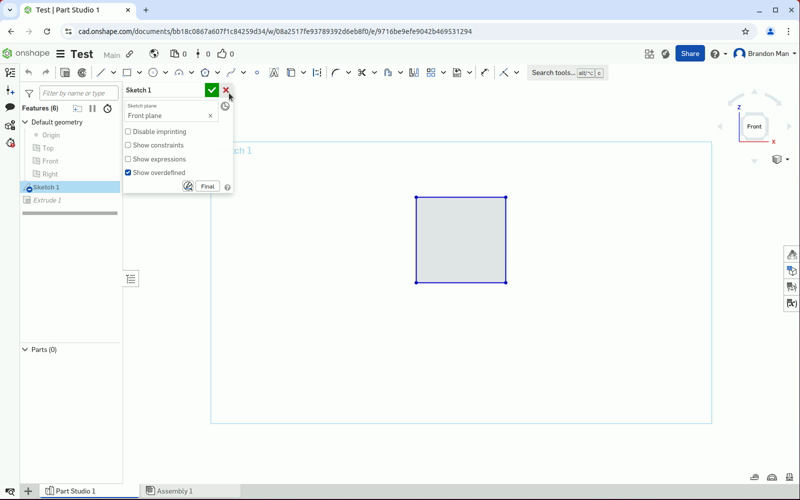
click(229, 92)
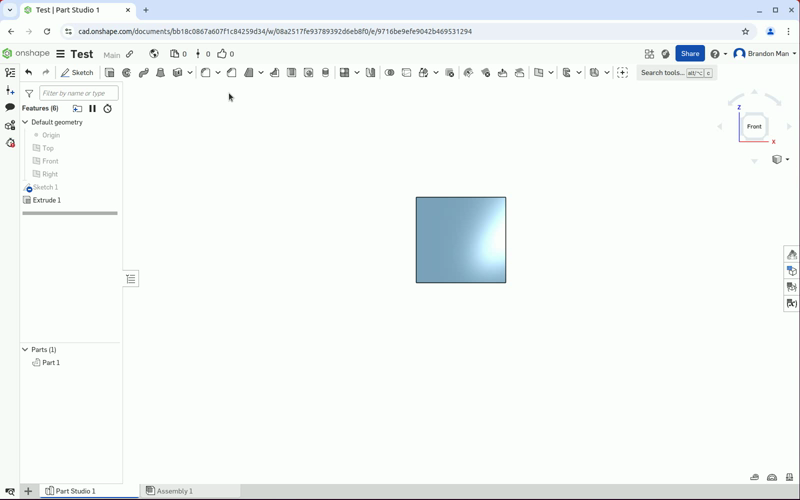
mouse_move(541, 75)
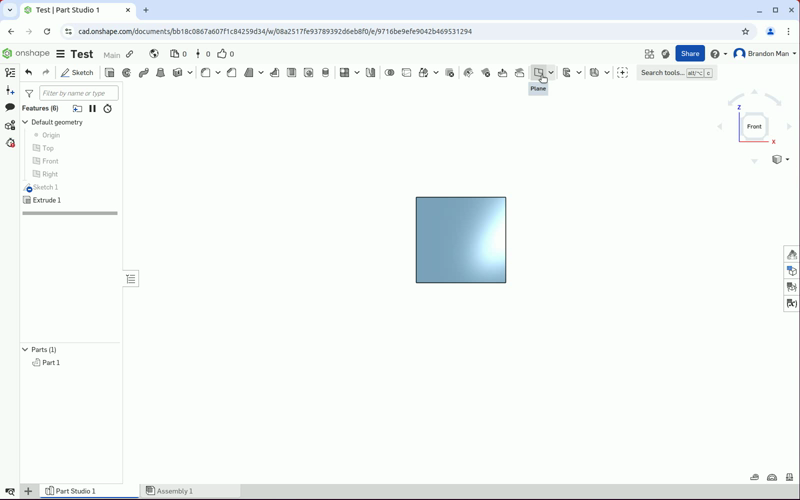
click(541, 75)
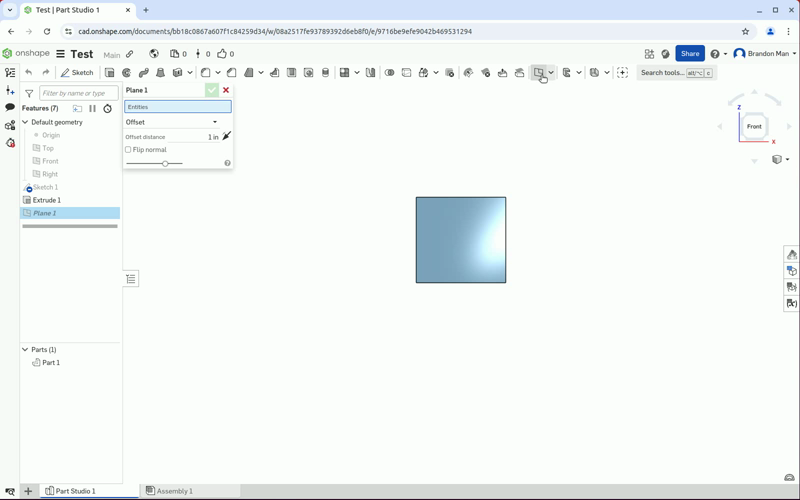
mouse_move(73, 163)
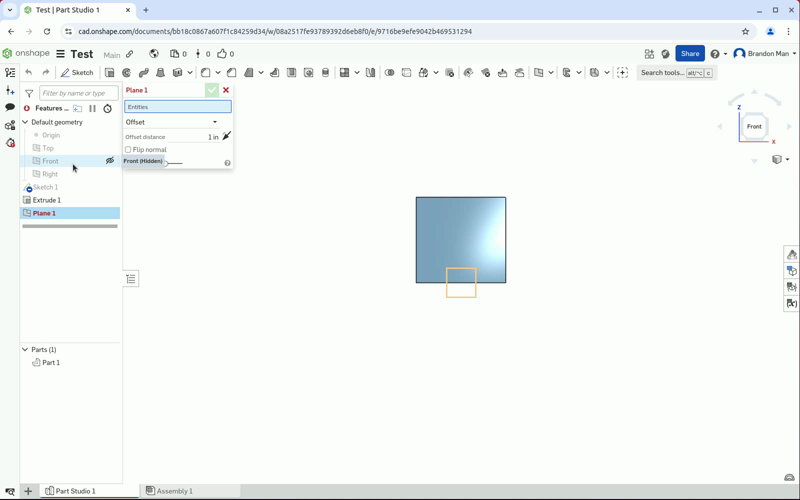
click(73, 163)
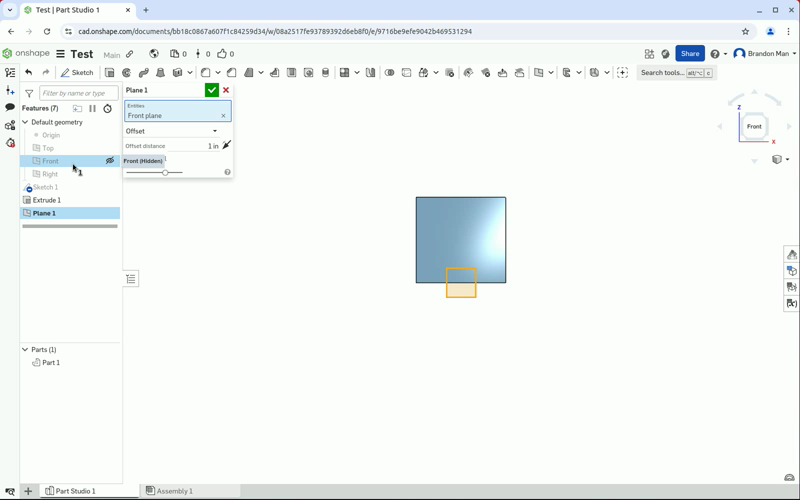
key(tab, 2)
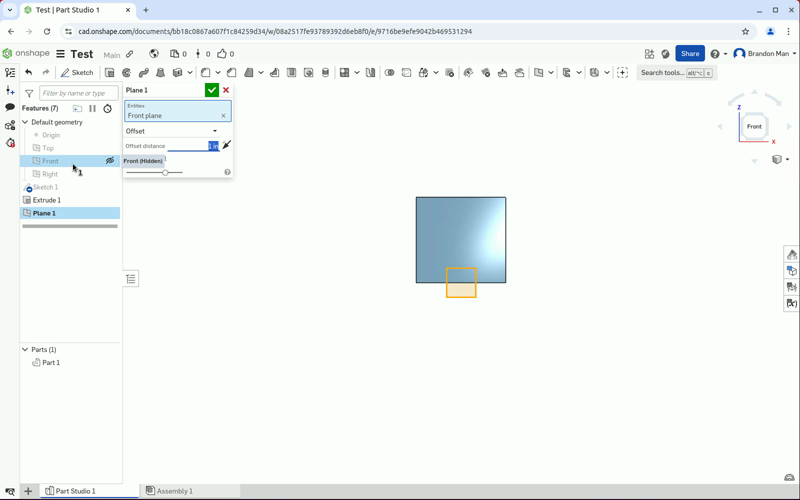
text(4.807)
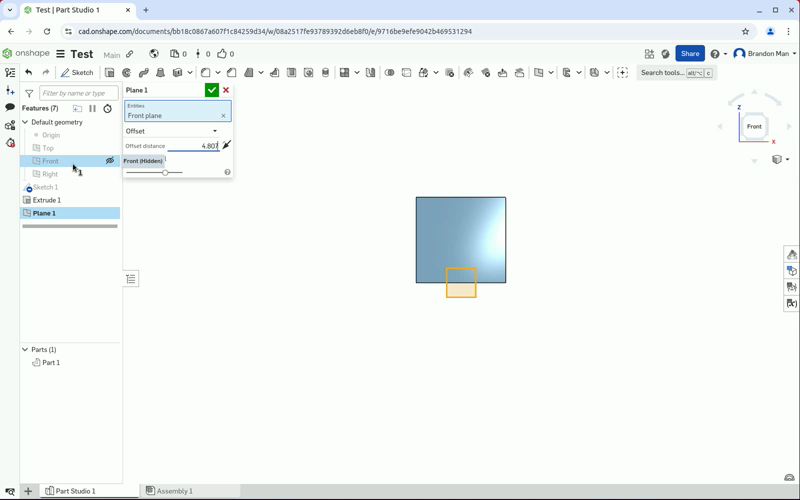
key(enter, 2)
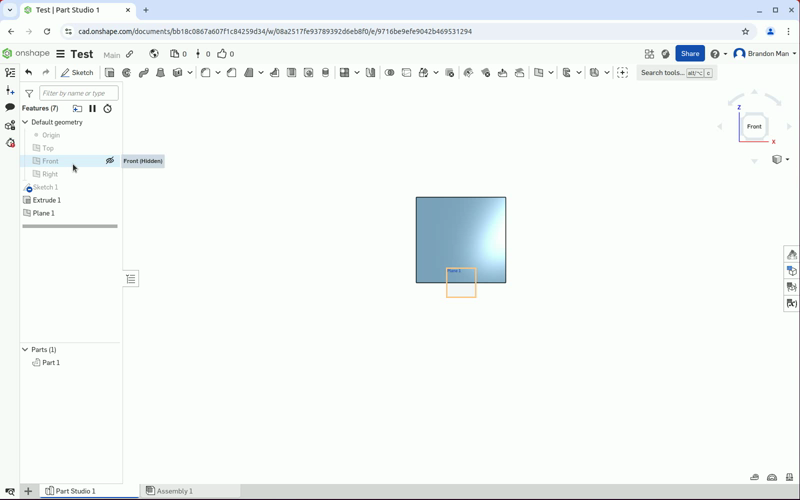
key(shift+s)
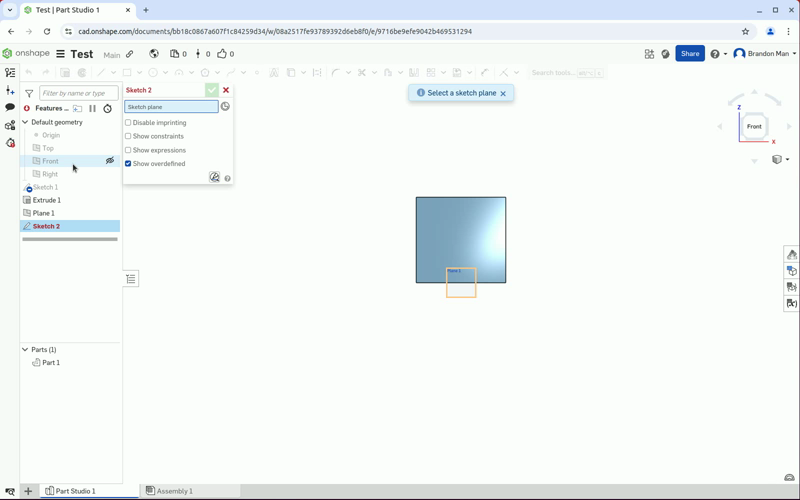
mouse_move(73, 215)
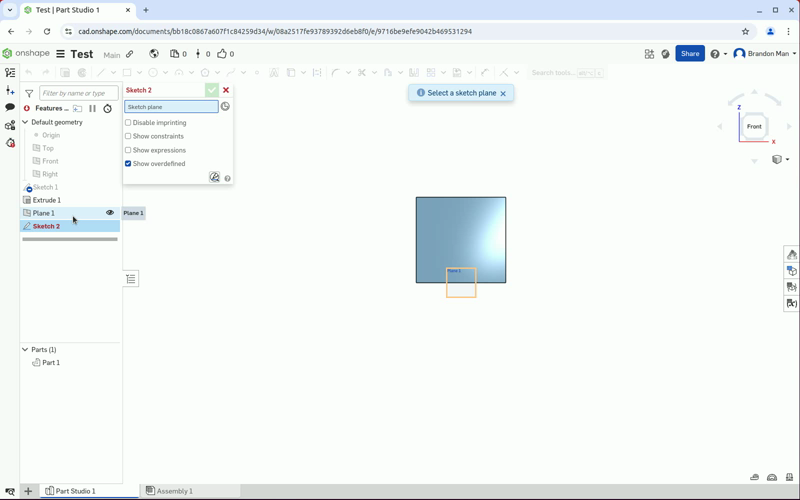
click(73, 215)
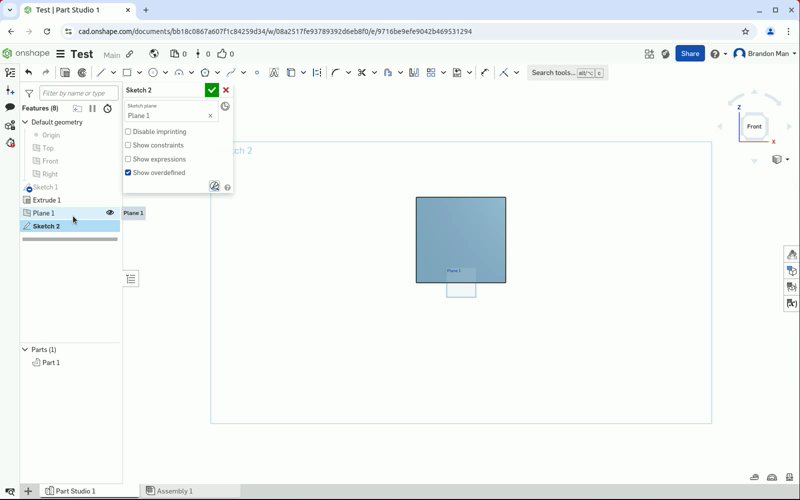
mouse_move(73, 352)
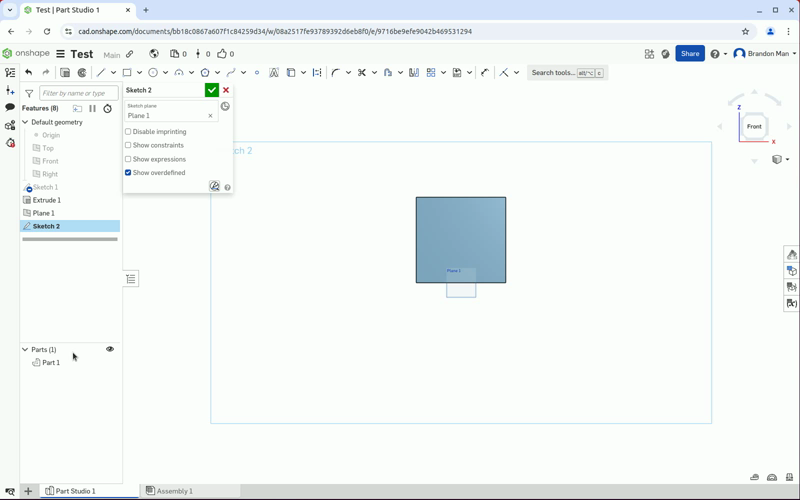
key(y)
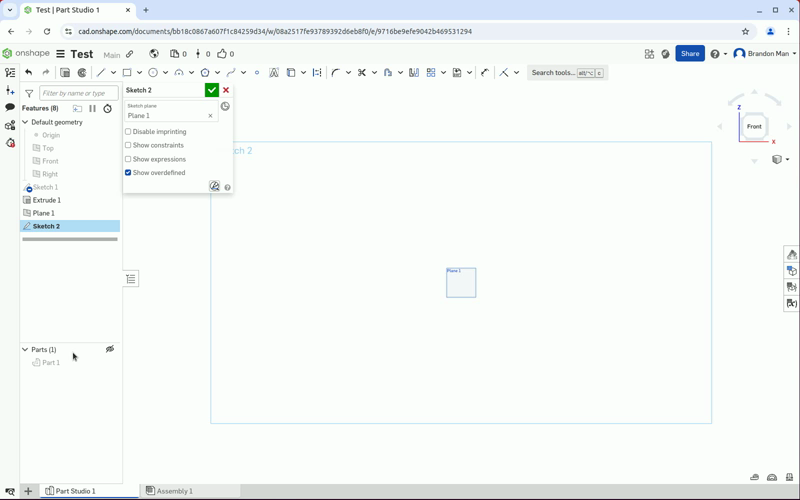
key(l)
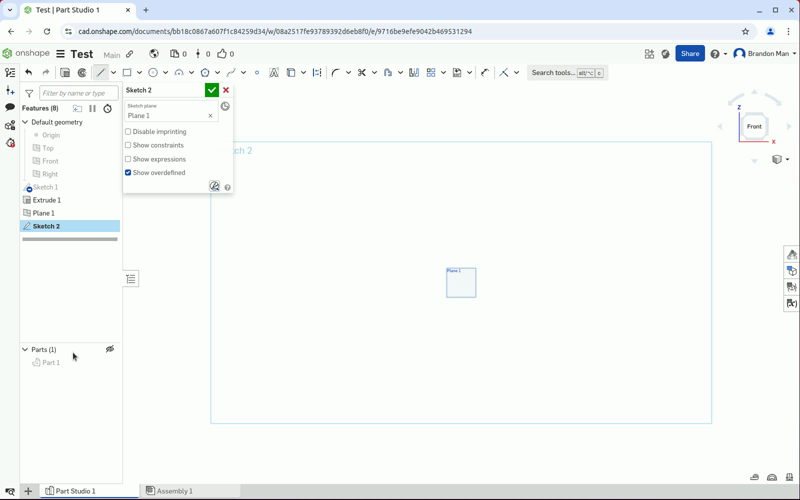
key_down(shift)
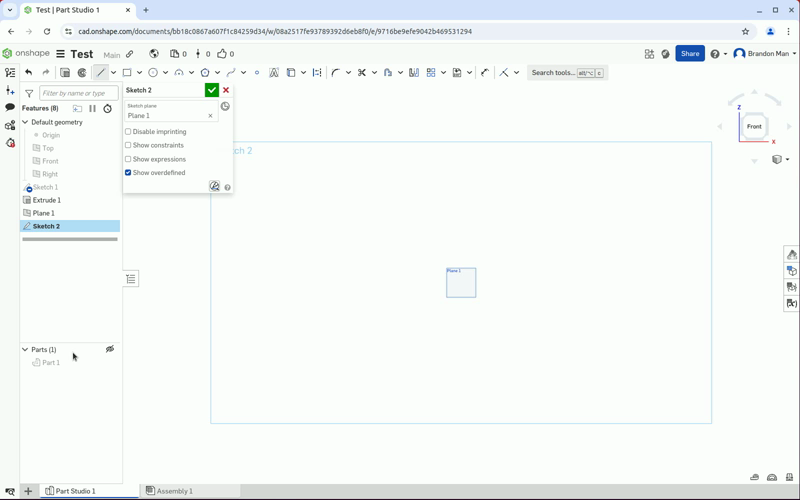
mouse_move(396, 220)
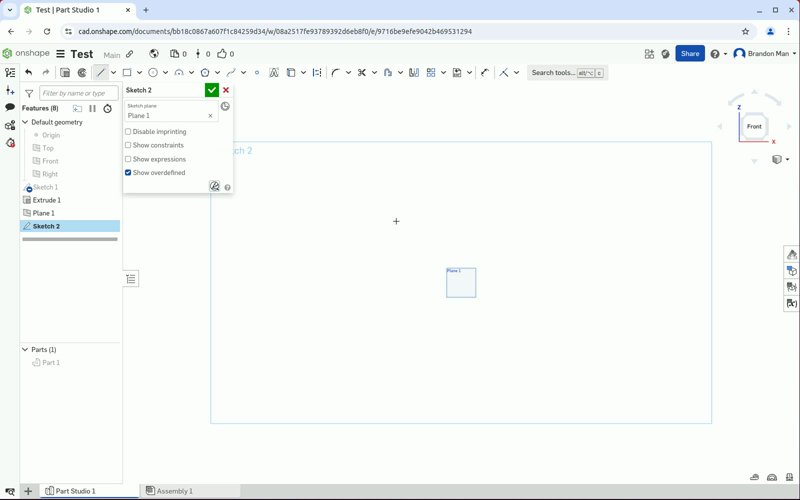
click(396, 220)
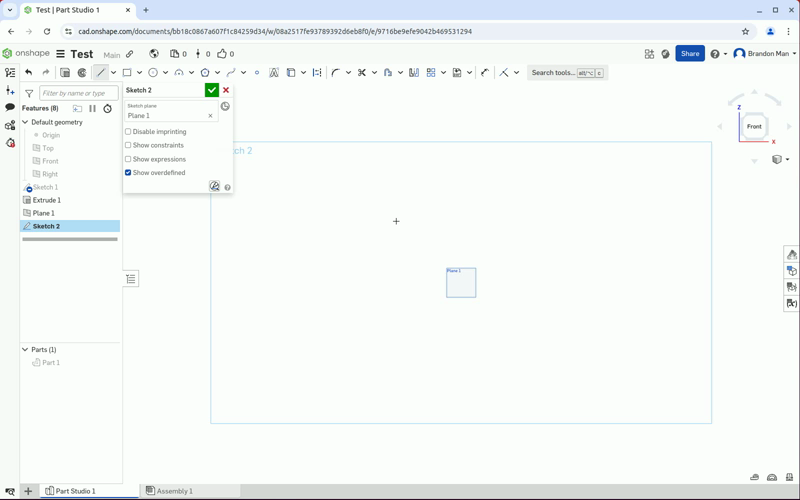
key_up(shift)
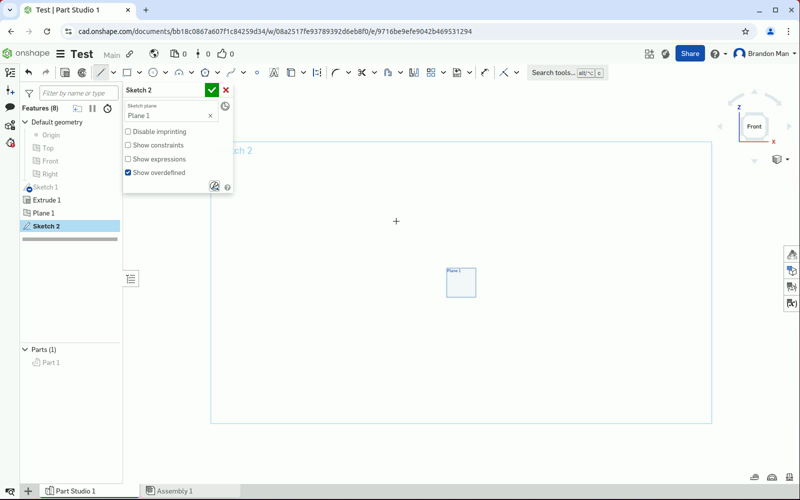
key_down(shift)
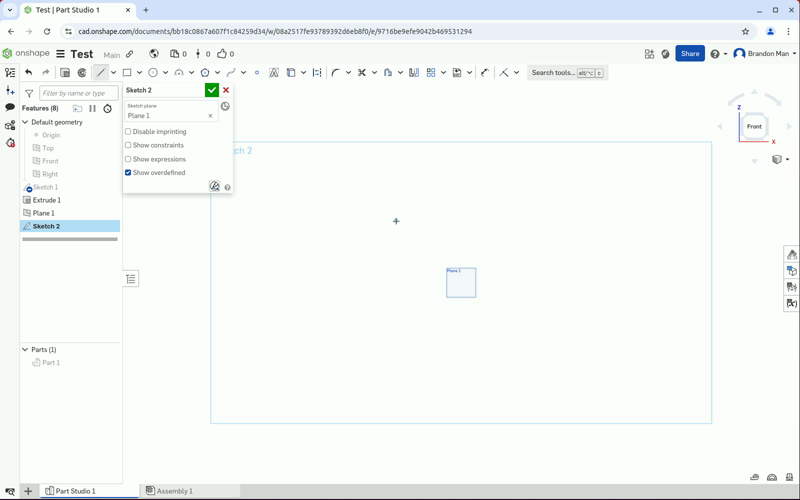
mouse_move(426, 220)
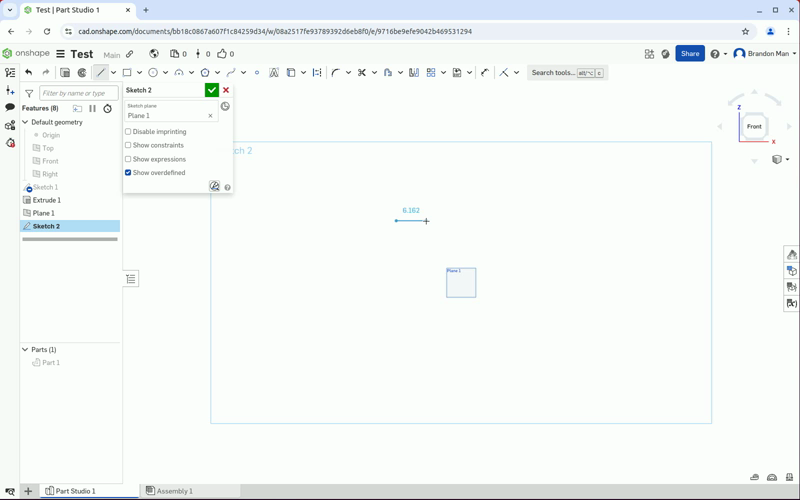
mouse_move(417, 220)
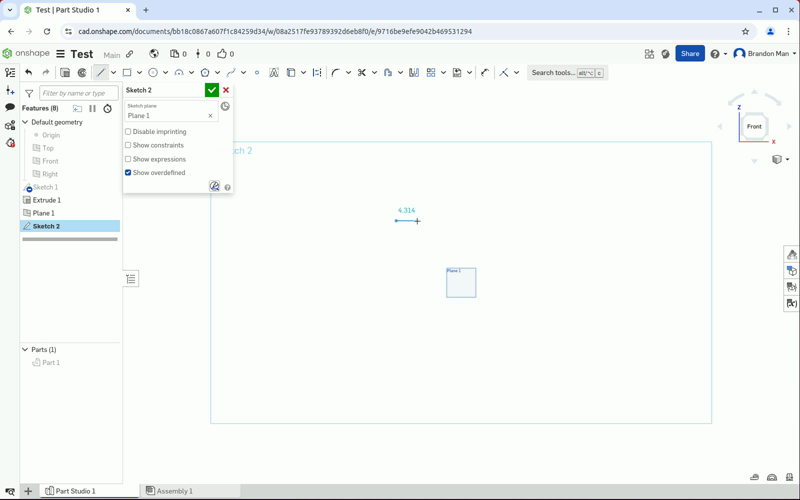
click(417, 220)
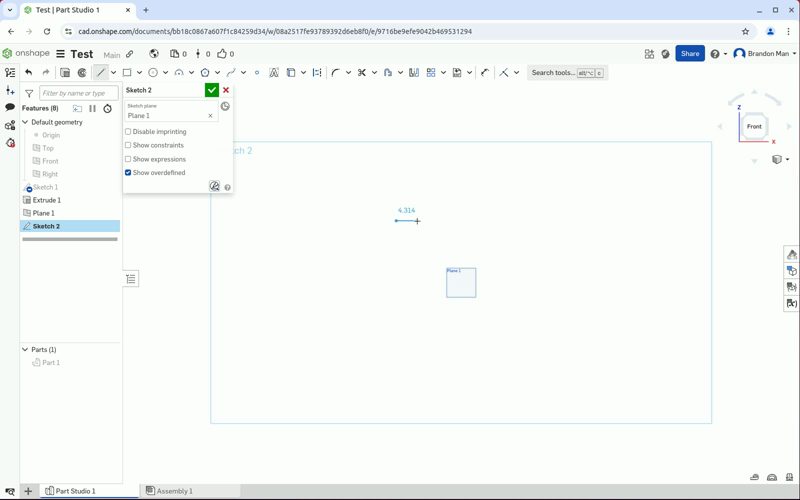
key_up(shift)
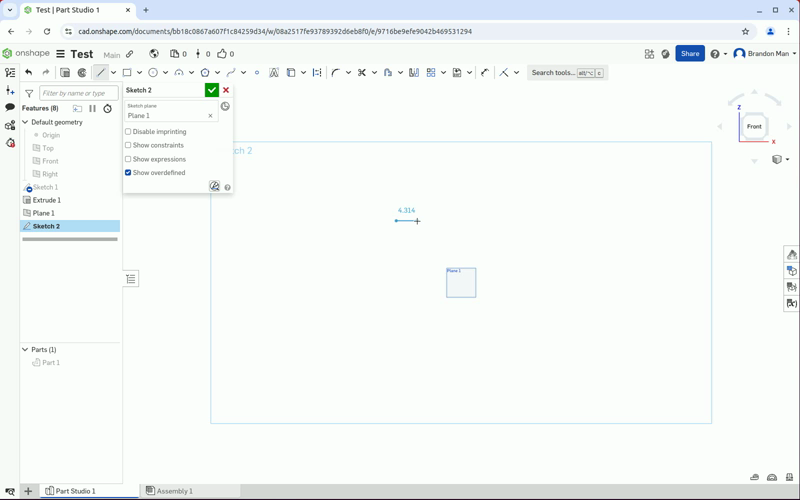
key_down(shift)
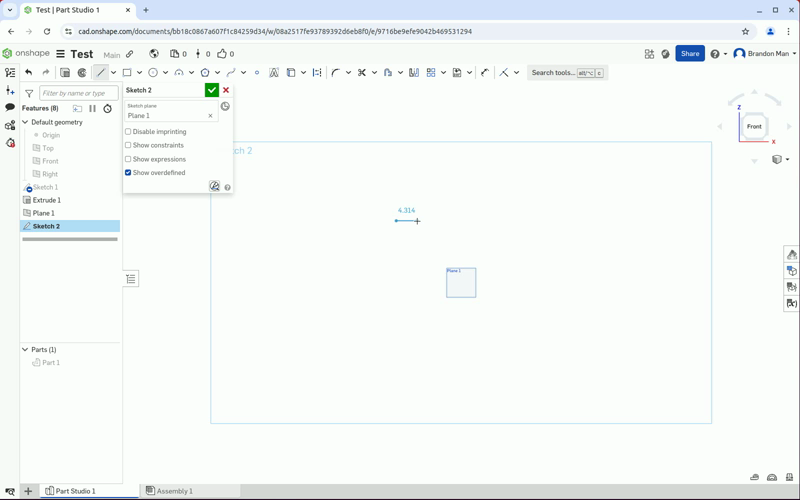
mouse_move(447, 220)
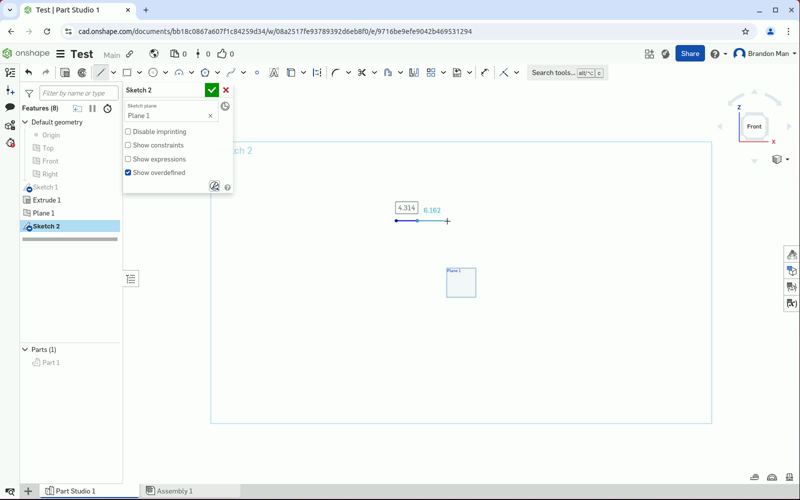
mouse_move(417, 212)
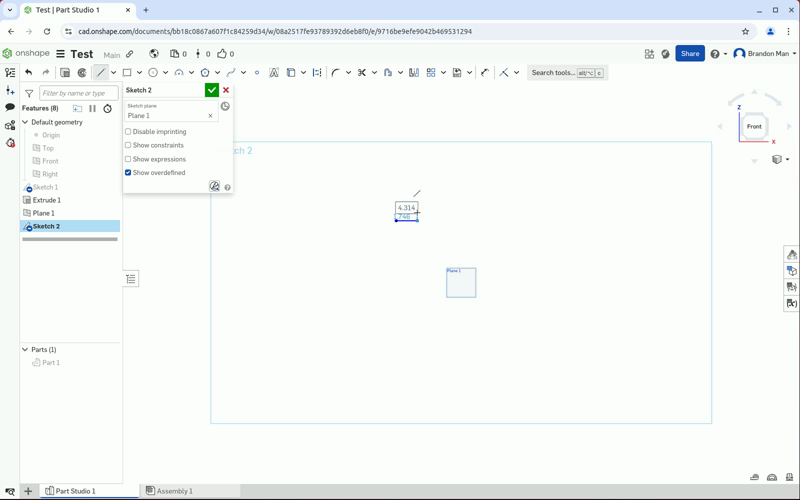
click(417, 212)
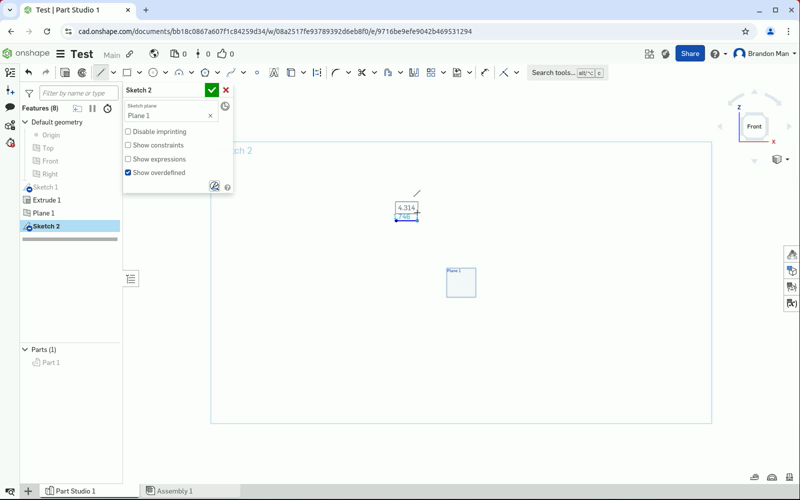
key_up(shift)
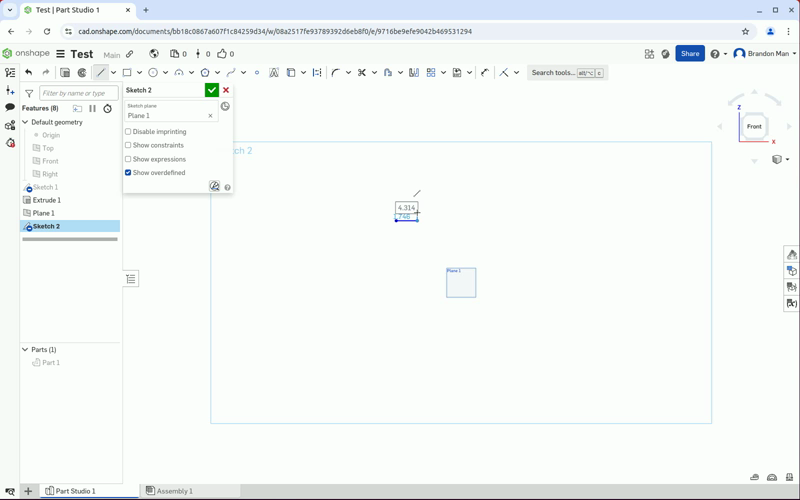
key_down(shift)
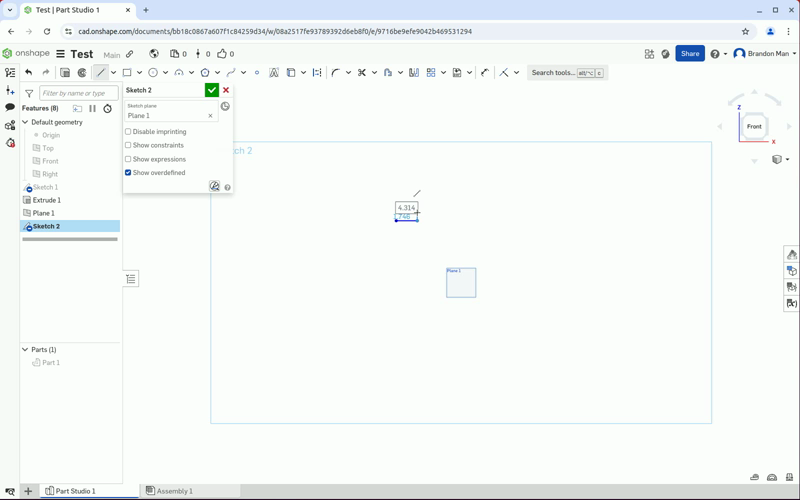
mouse_move(447, 212)
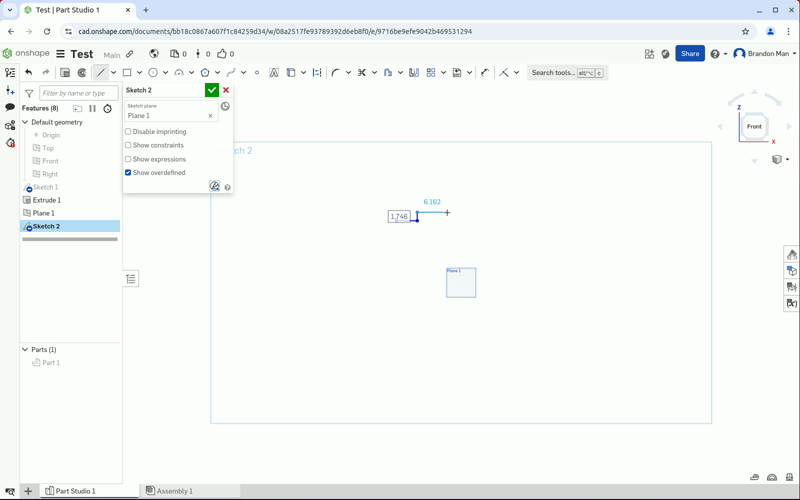
mouse_move(396, 212)
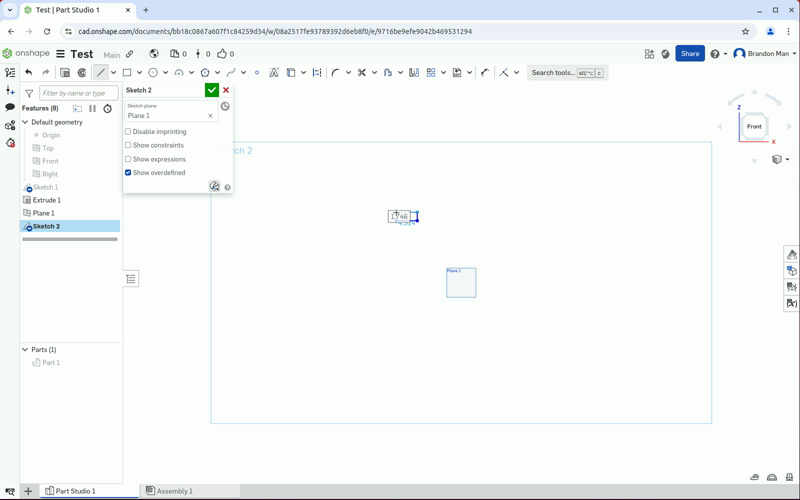
click(396, 212)
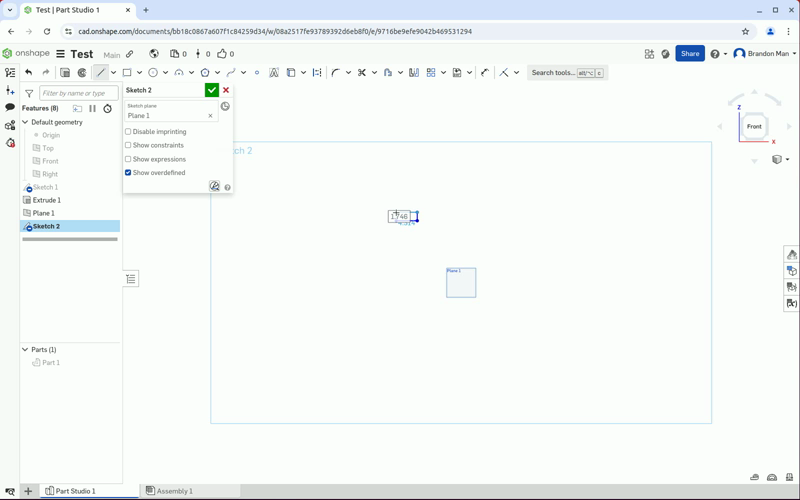
key_up(shift)
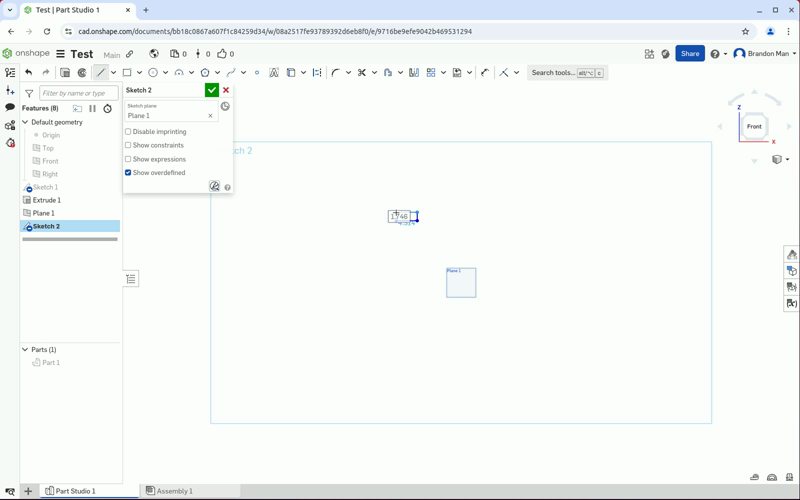
mouse_move(426, 212)
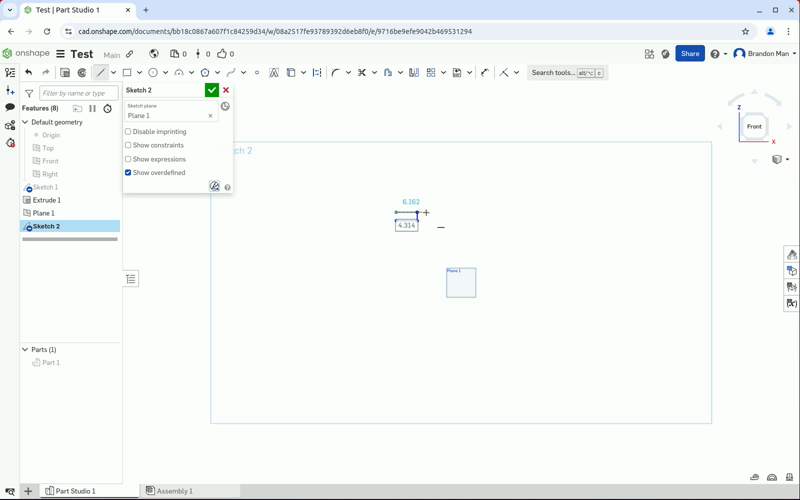
key_down(shift)
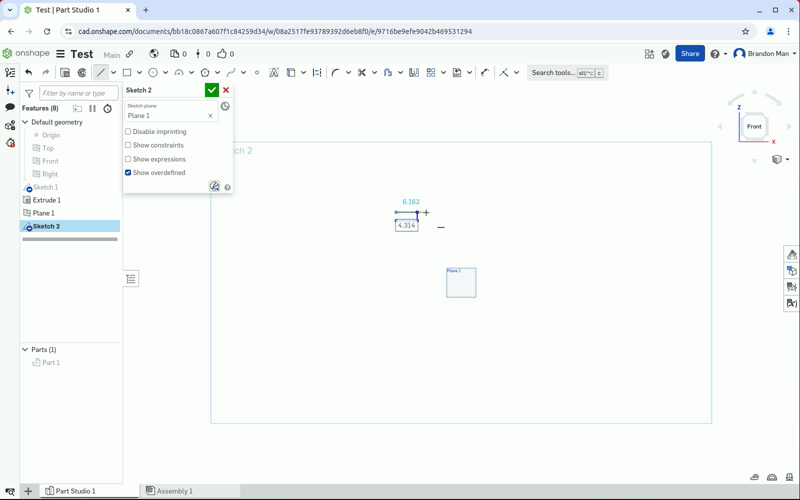
mouse_move(396, 220)
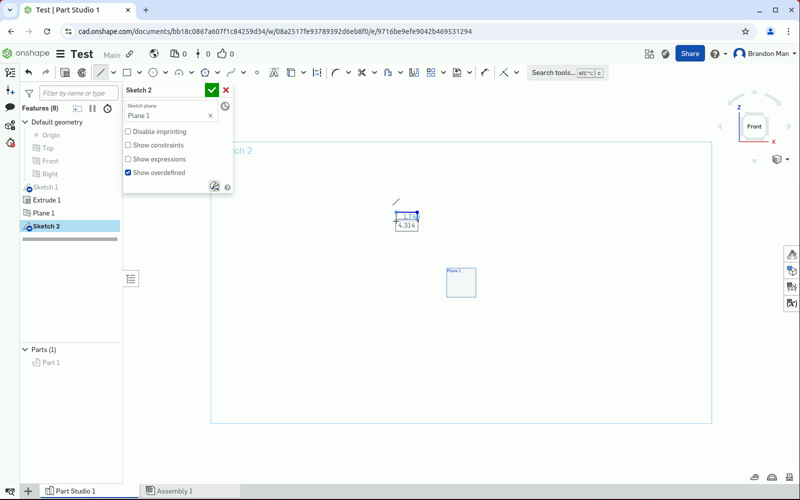
key_up(shift)
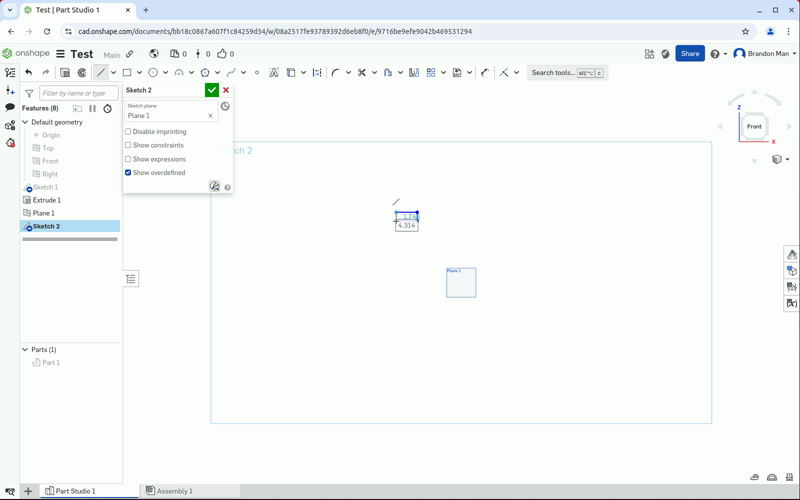
click(396, 220)
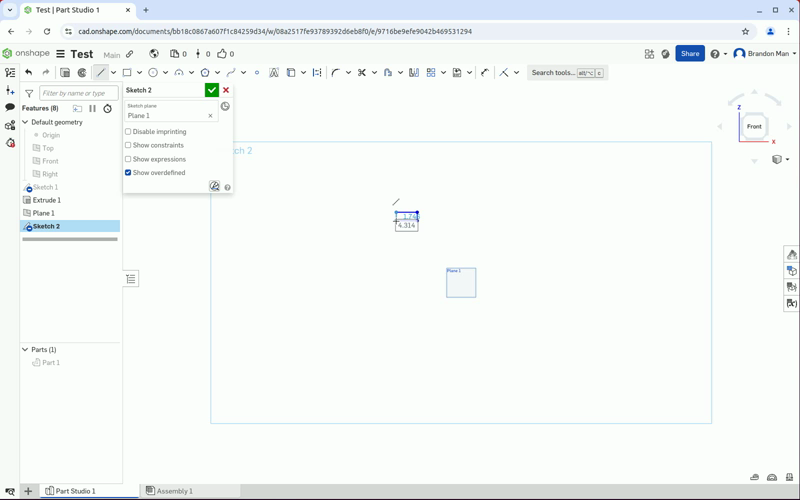
key(esc)
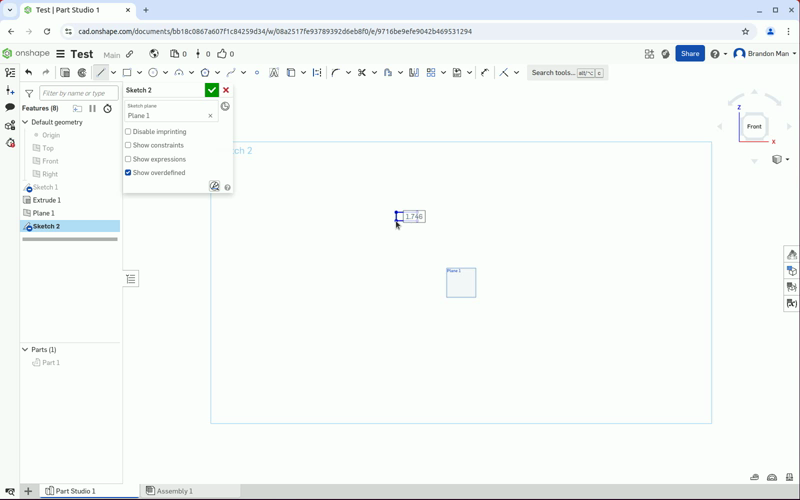
mouse_move(411, 216)
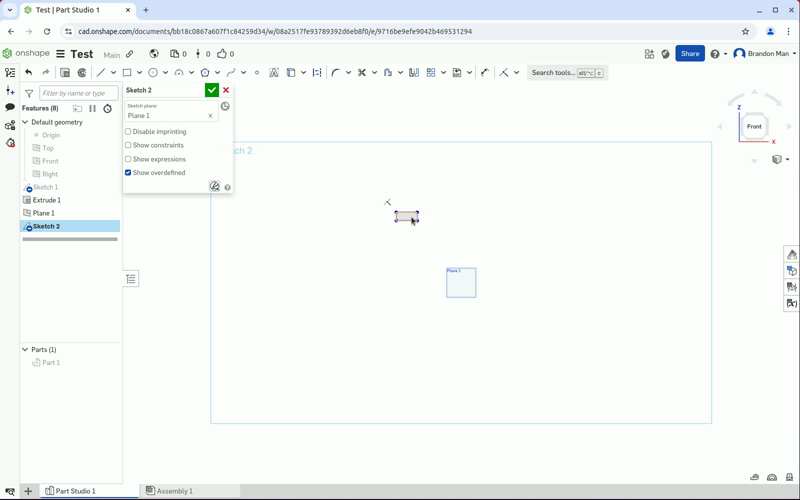
scroll(6)
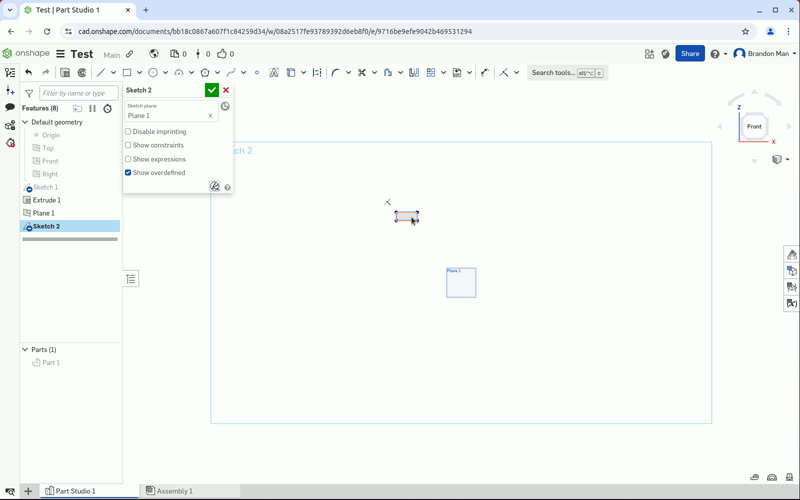
scroll(6)
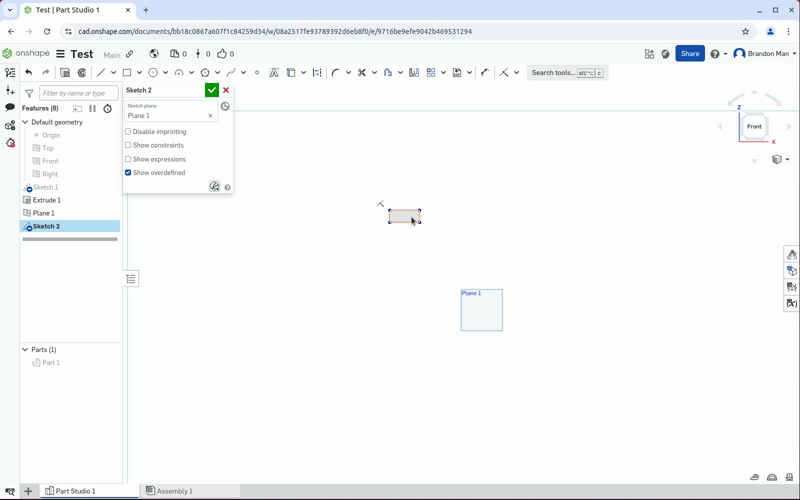
scroll(6)
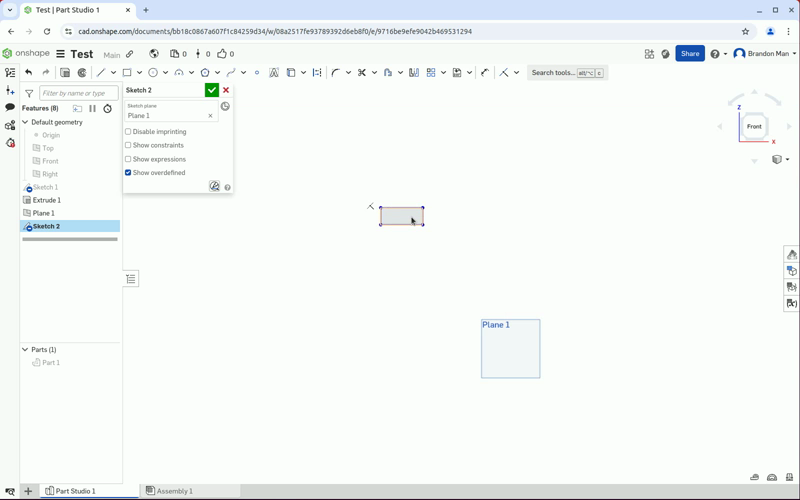
scroll(6)
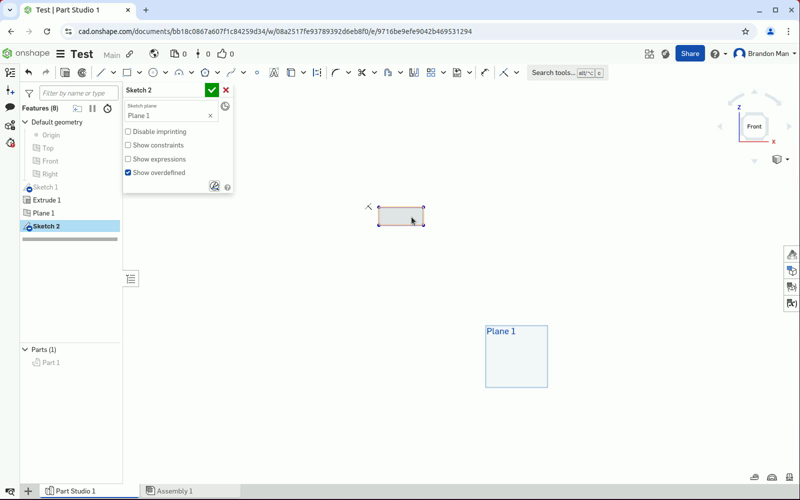
scroll(6)
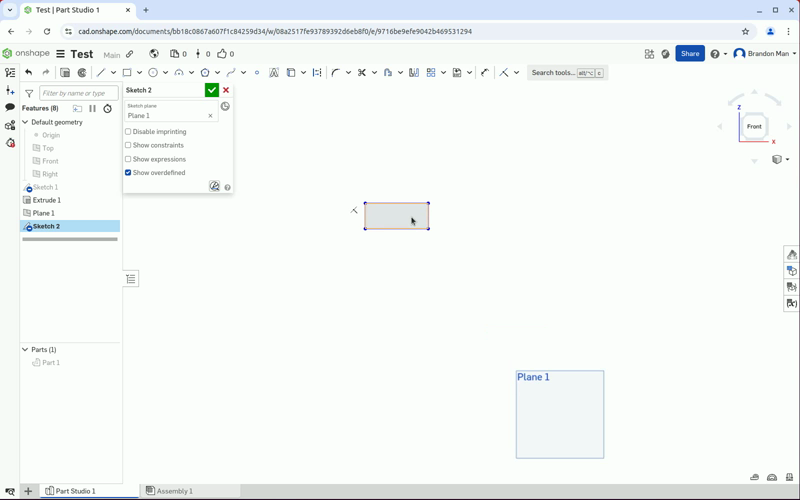
scroll(6)
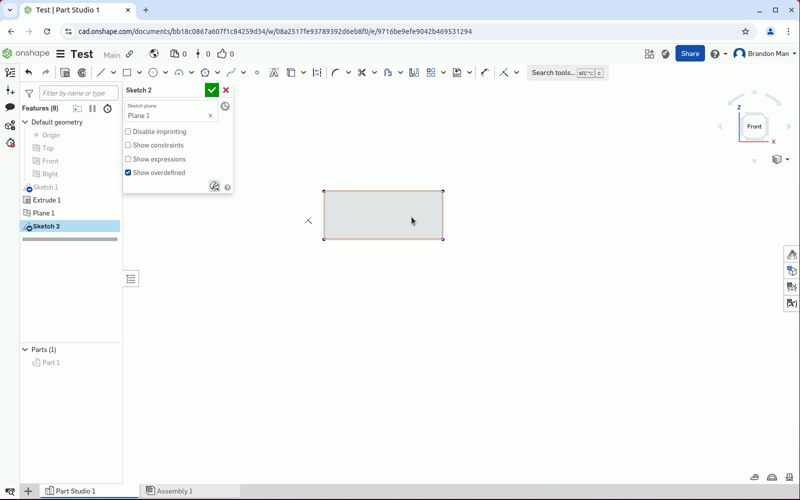
scroll(6)
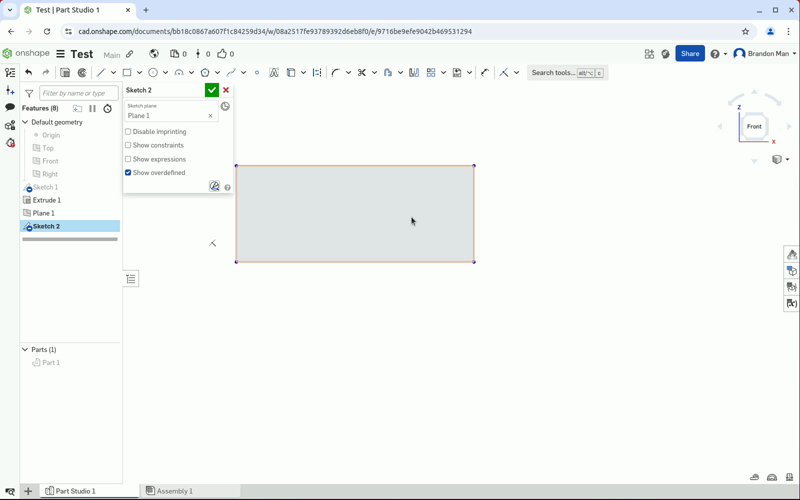
click(411, 216)
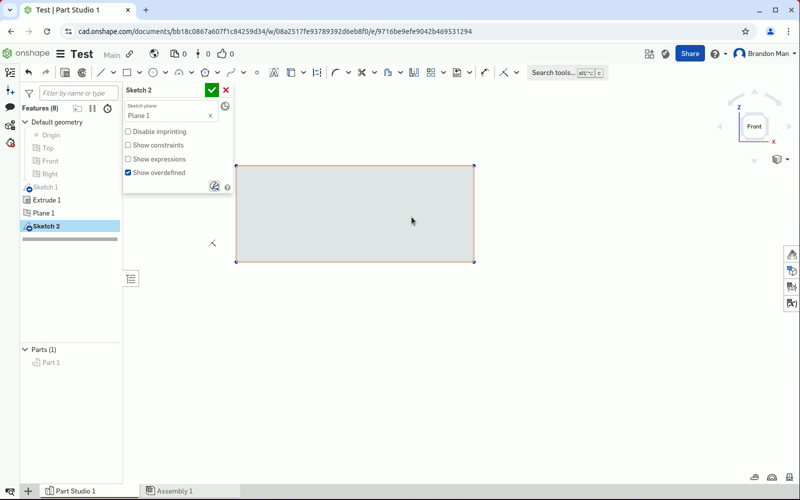
scroll(-6)
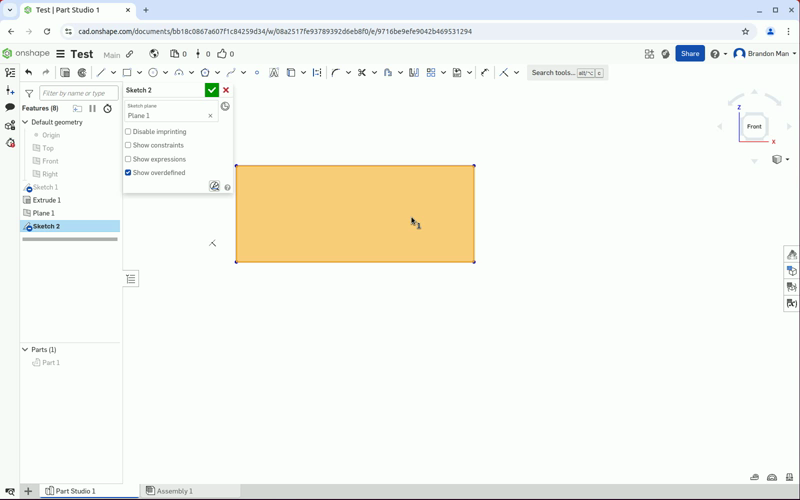
scroll(-6)
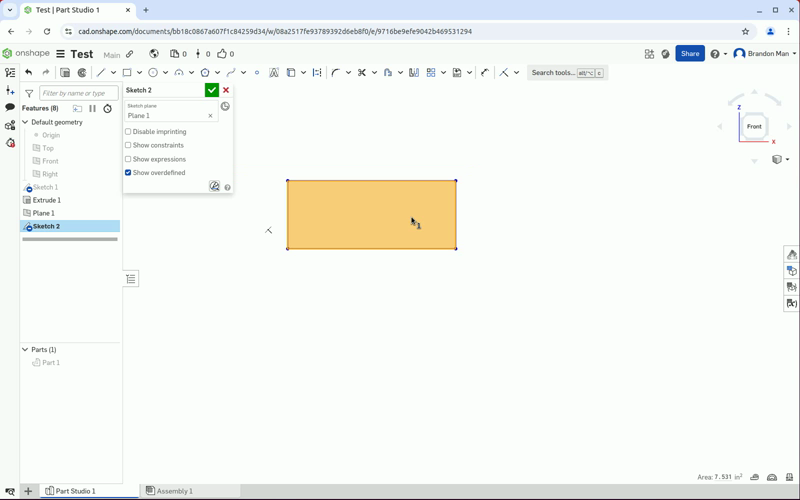
scroll(-6)
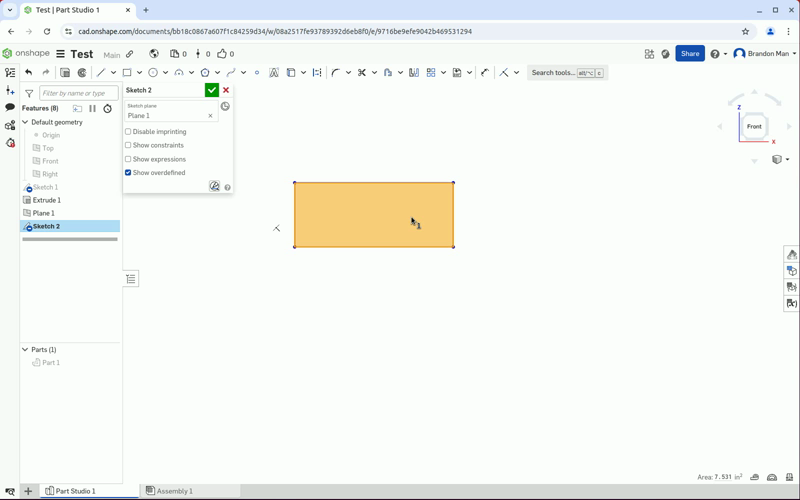
scroll(-6)
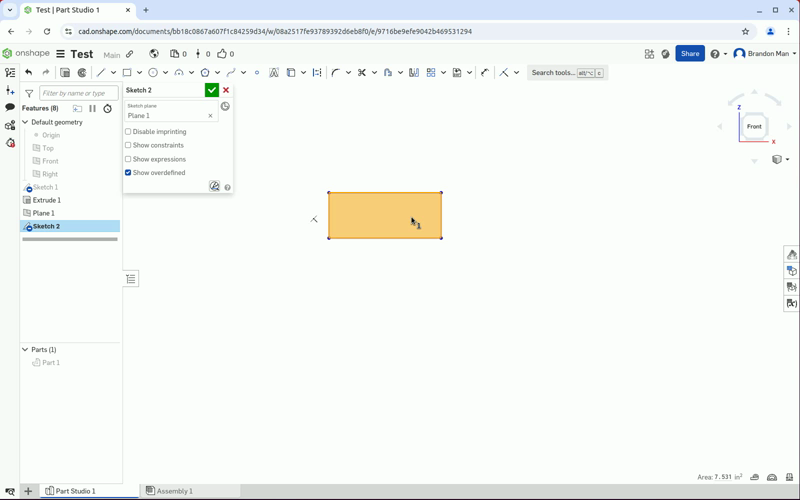
scroll(-6)
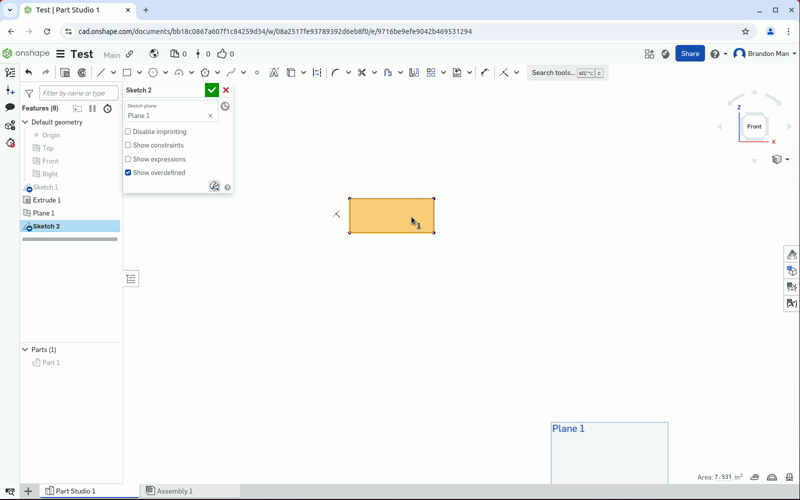
scroll(-6)
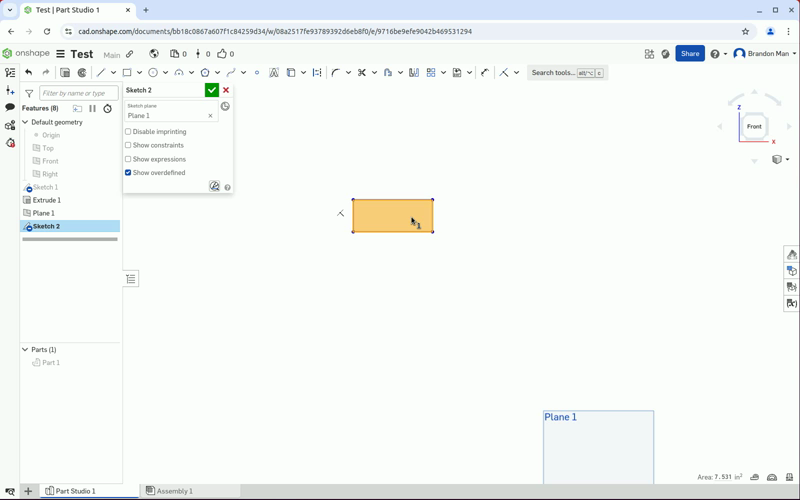
scroll(-6)
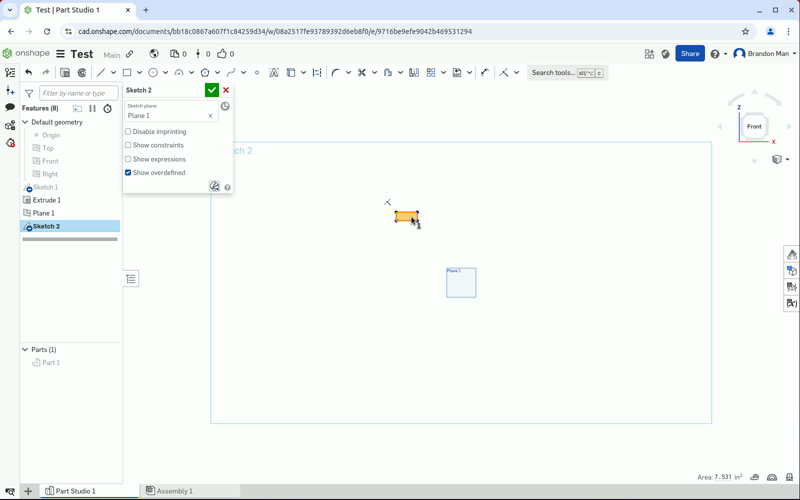
mouse_move(73, 352)
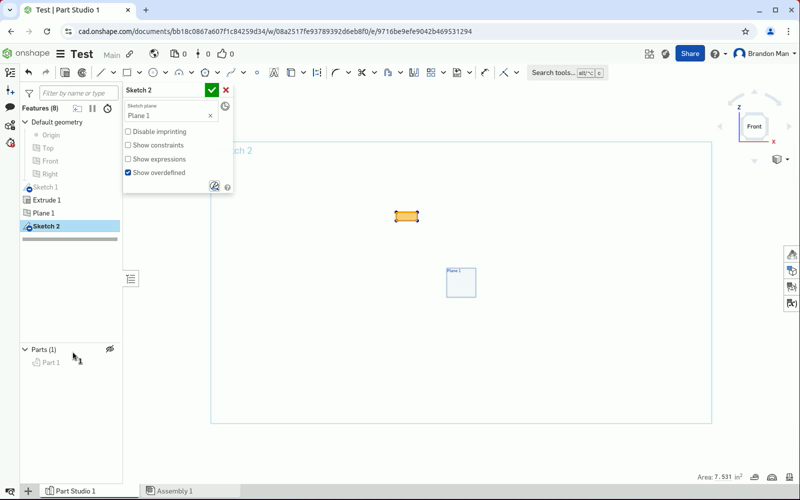
key(shift+y)
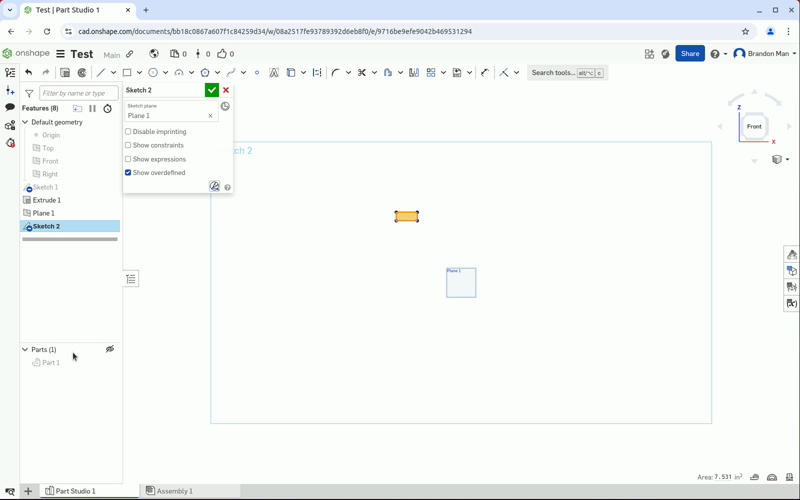
key(shift+e)
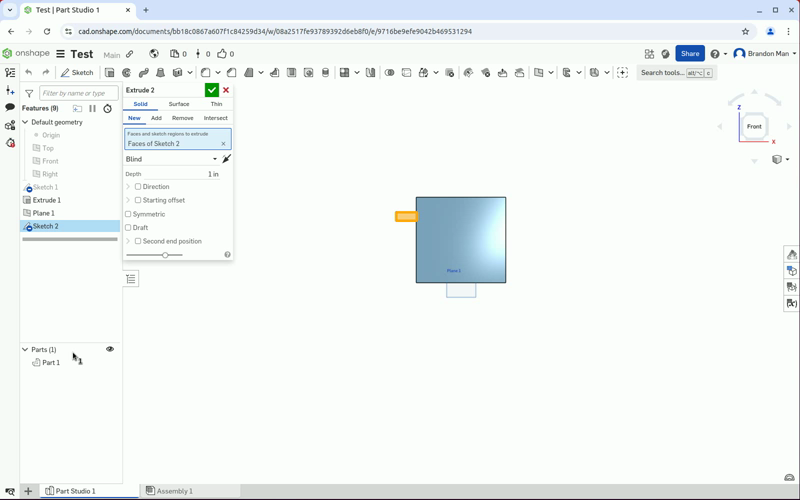
mouse_move(143, 106)
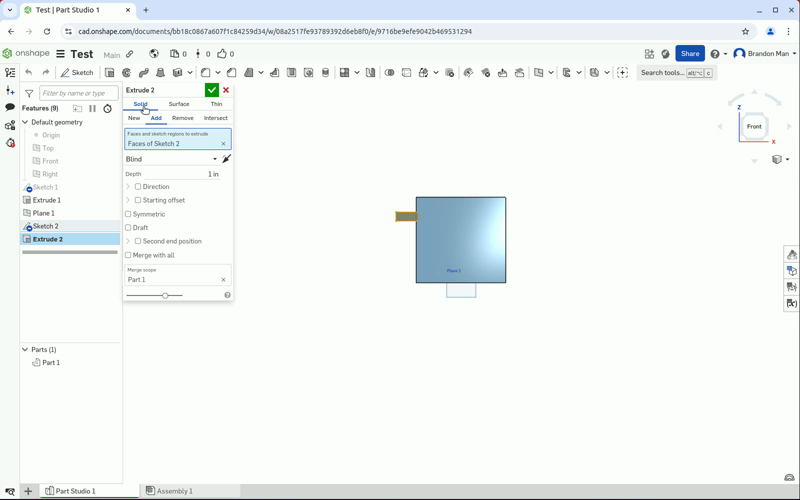
click(143, 106)
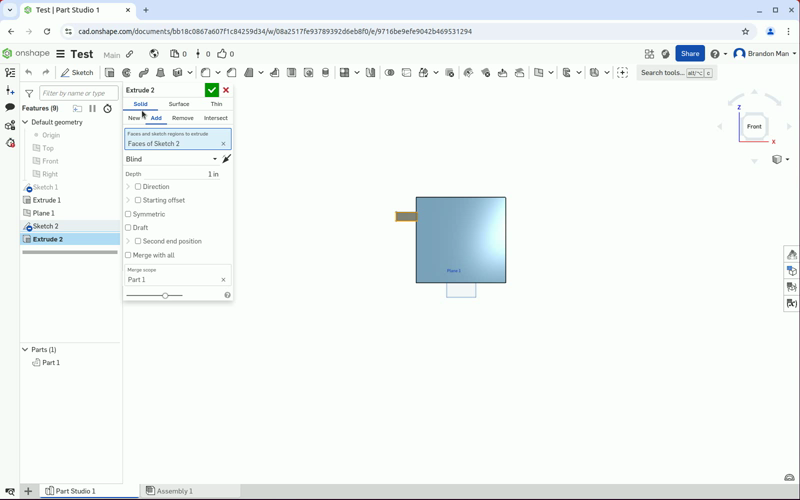
mouse_move(137, 120)
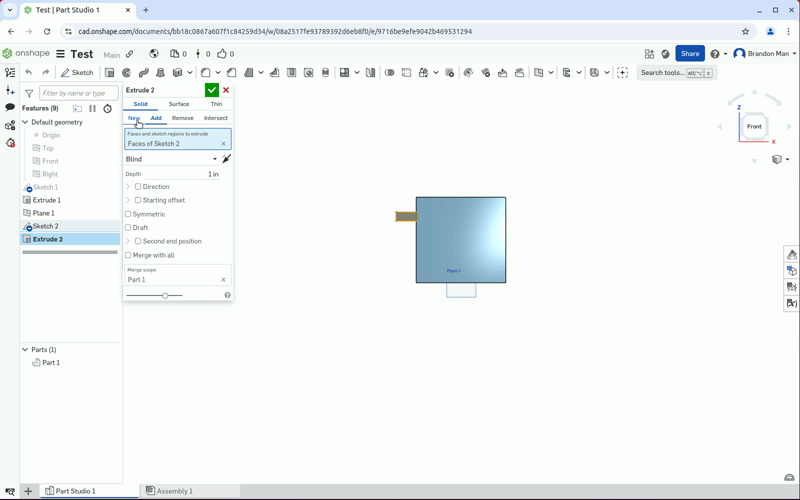
click(137, 120)
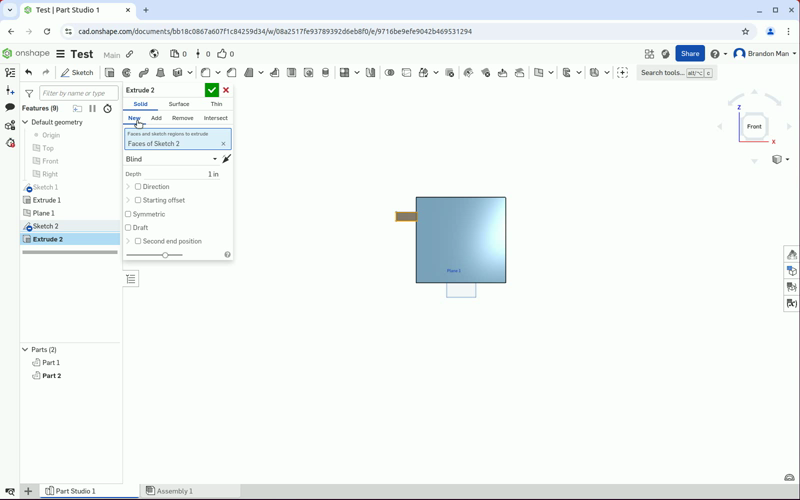
key(tab, 4)
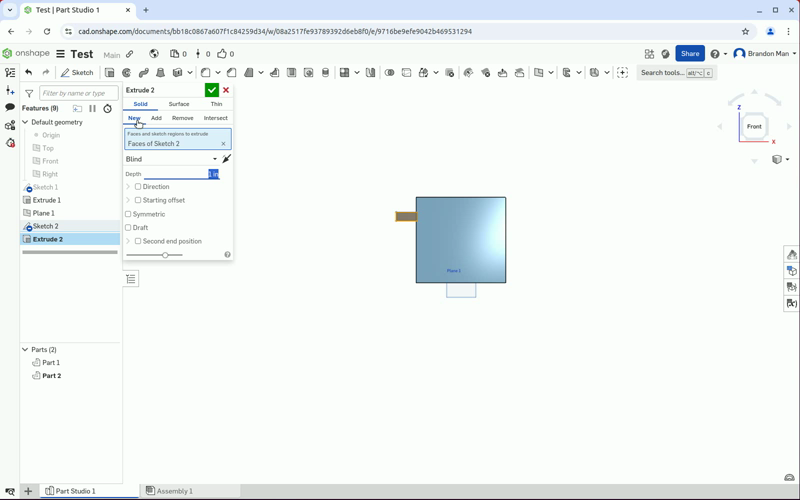
text(-9.628)
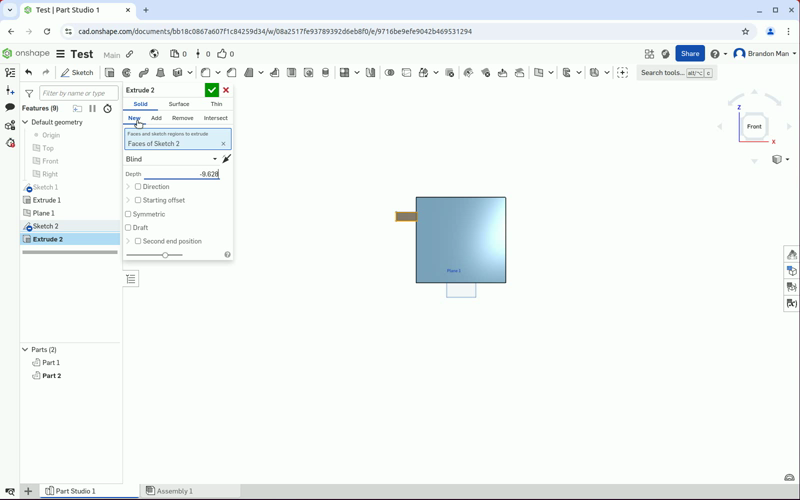
key(enter)
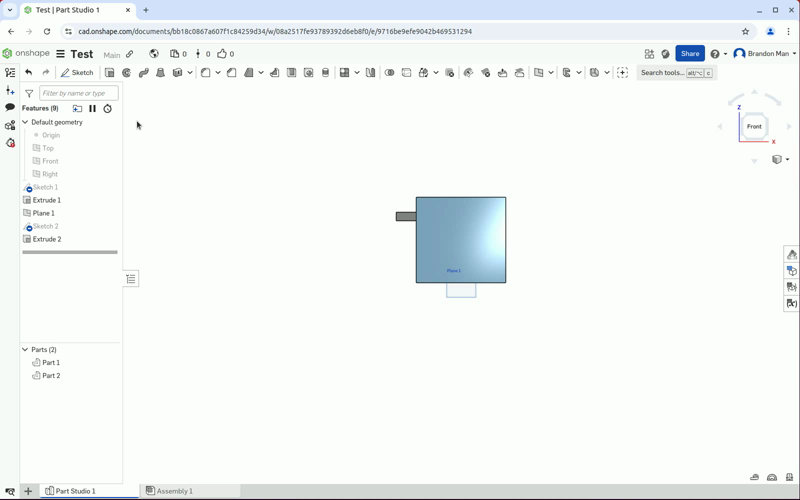
key(shift+h)
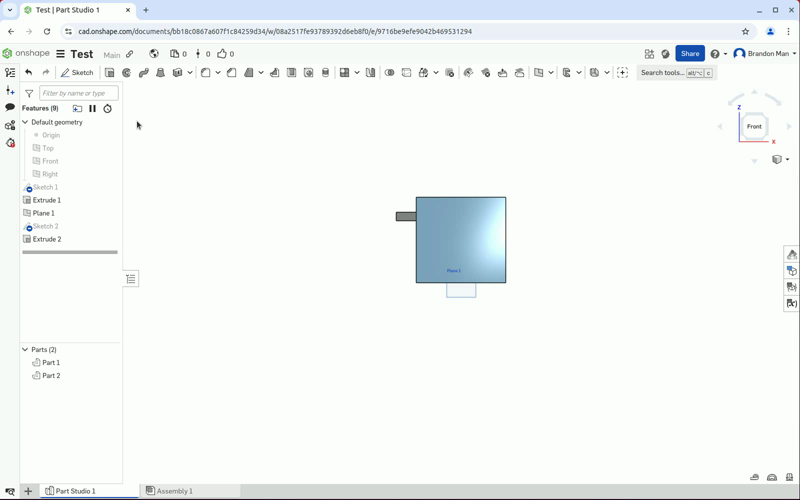
key(shift+h)
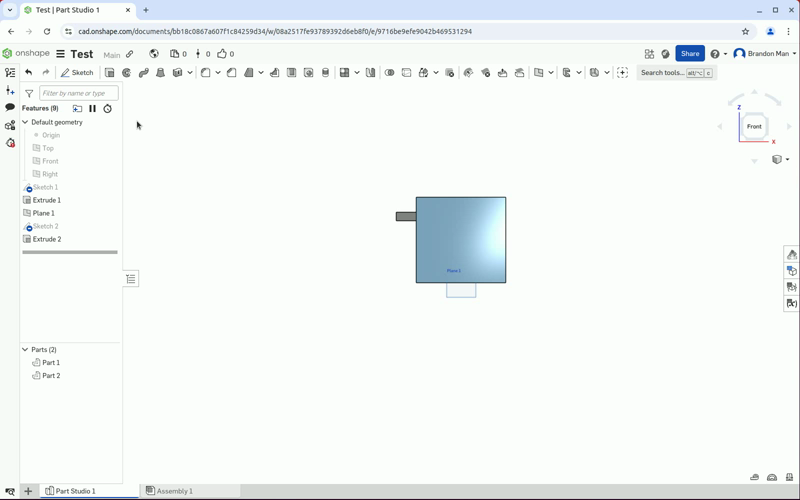
mouse_move(73, 189)
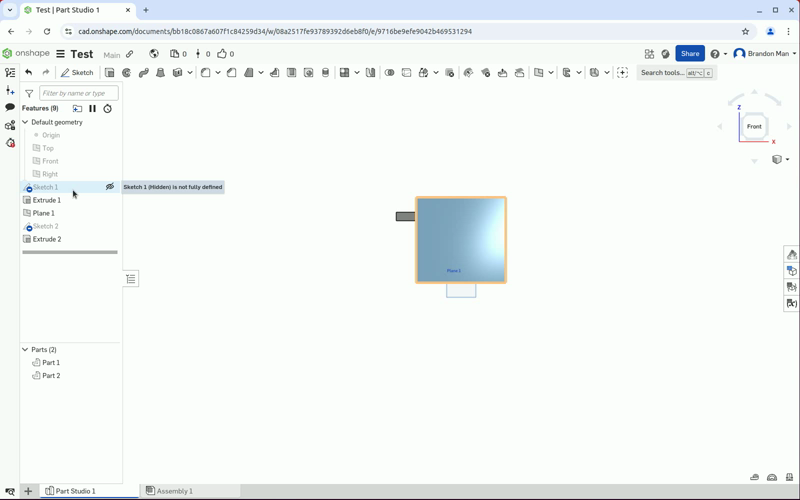
click(73, 189)
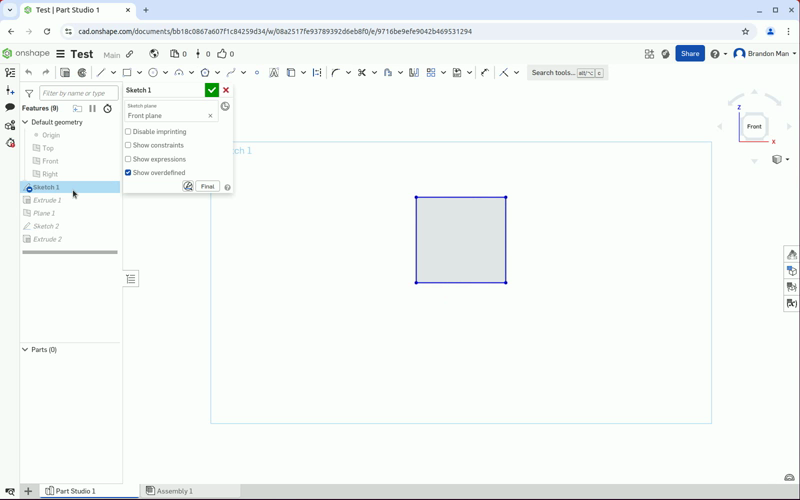
mouse_move(229, 92)
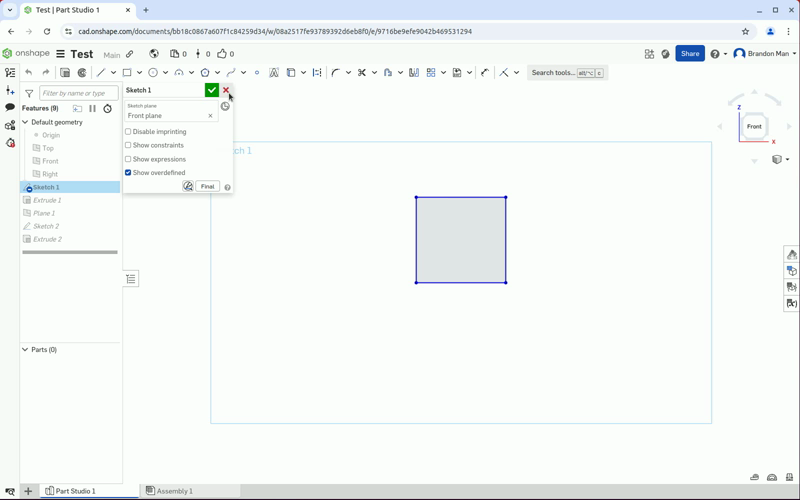
click(229, 92)
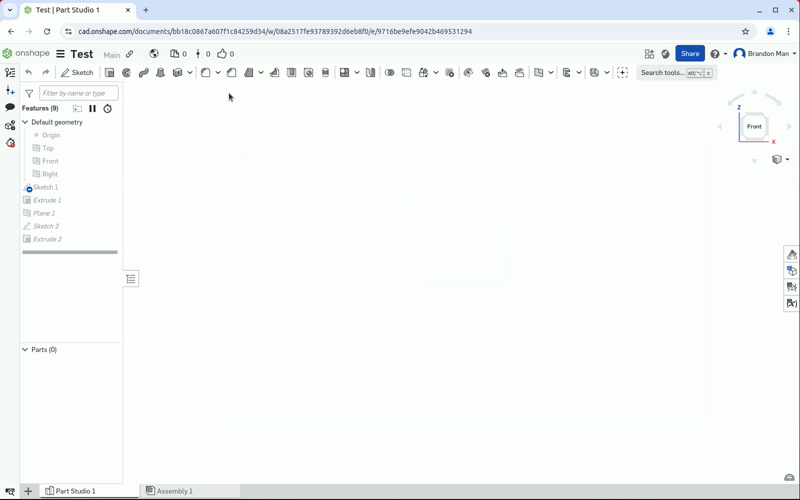
key(shift+s)
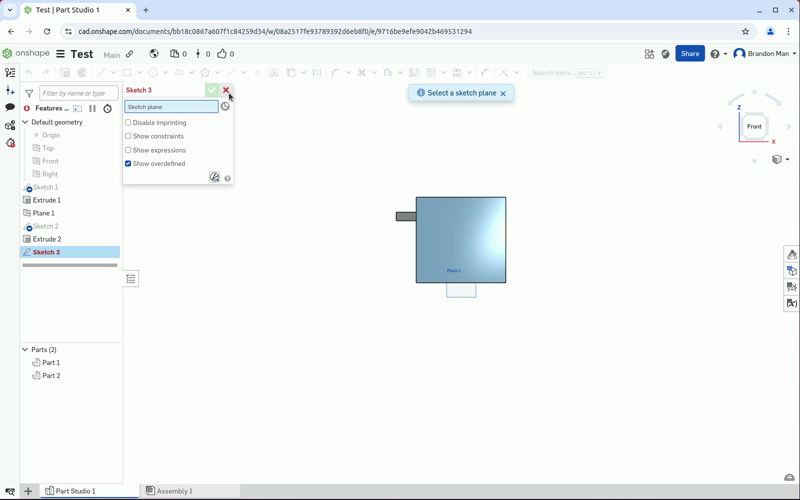
mouse_move(73, 215)
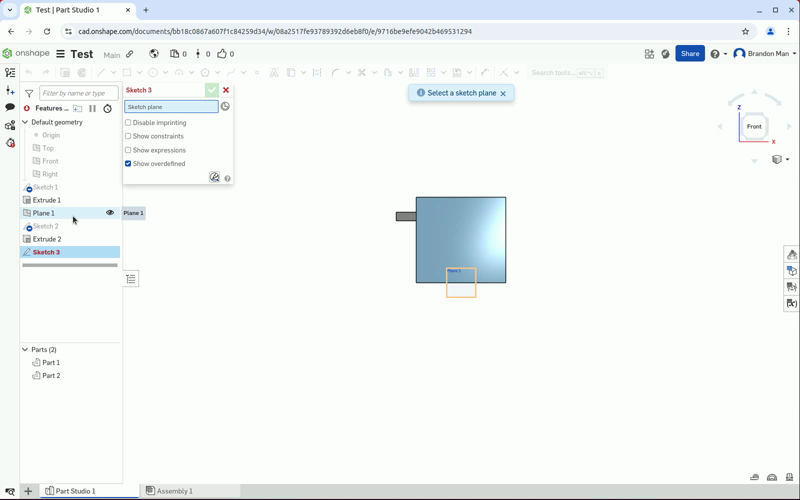
click(73, 215)
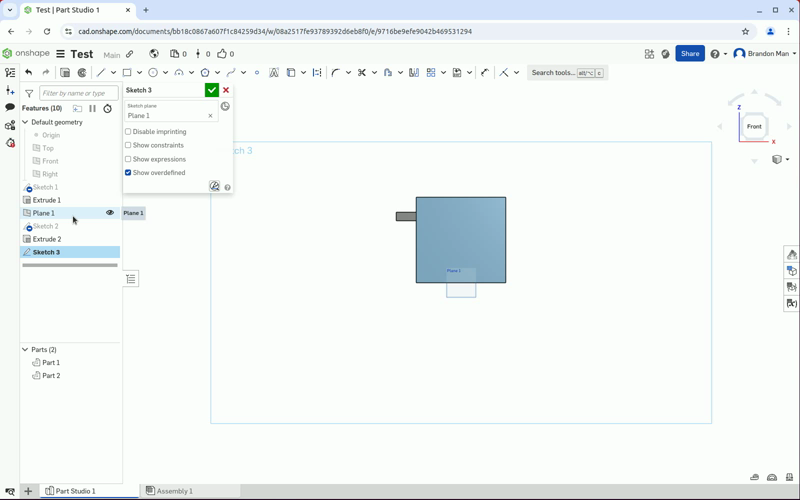
mouse_move(73, 352)
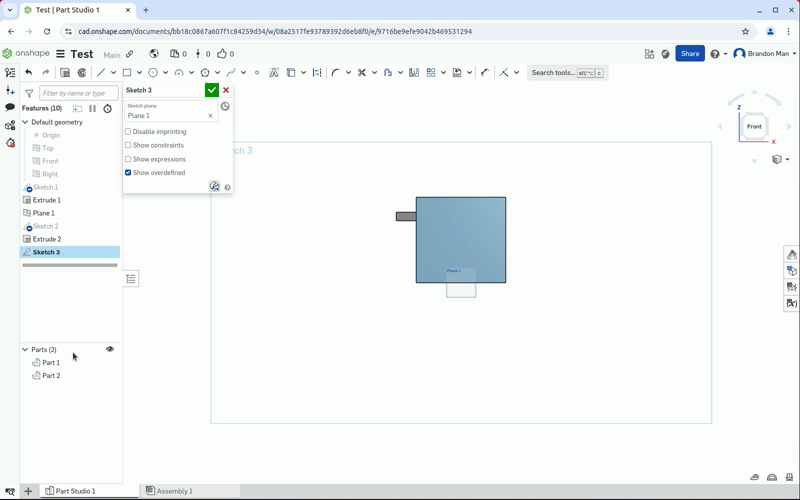
key(y)
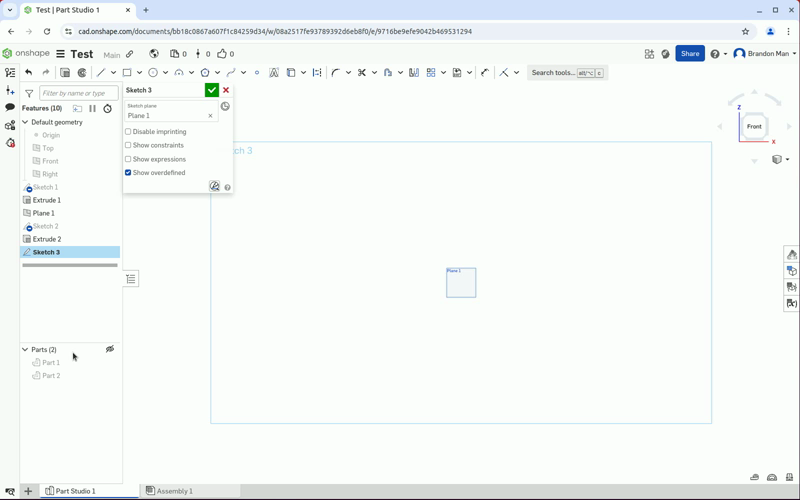
key(l)
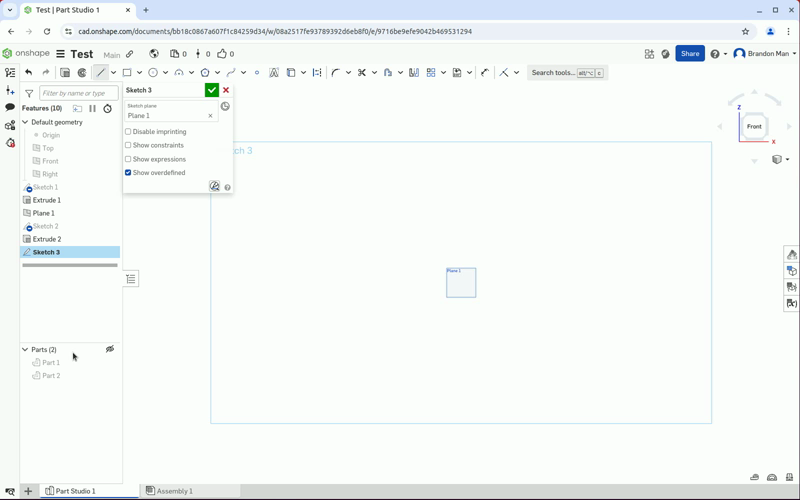
key_down(shift)
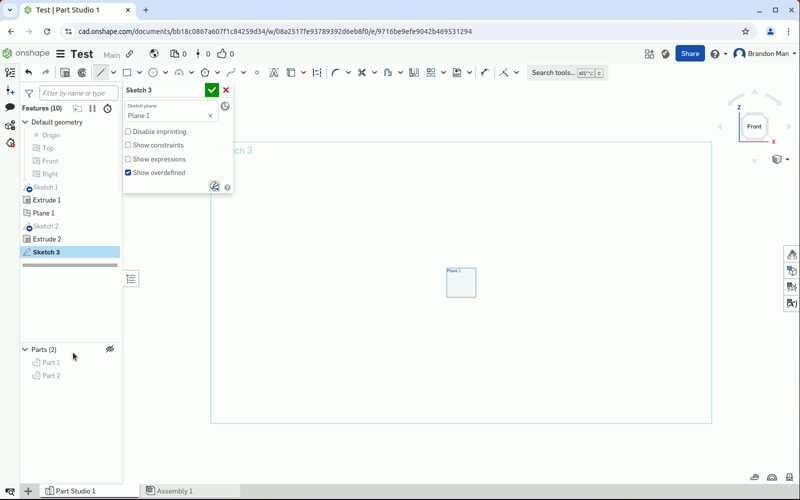
mouse_move(505, 220)
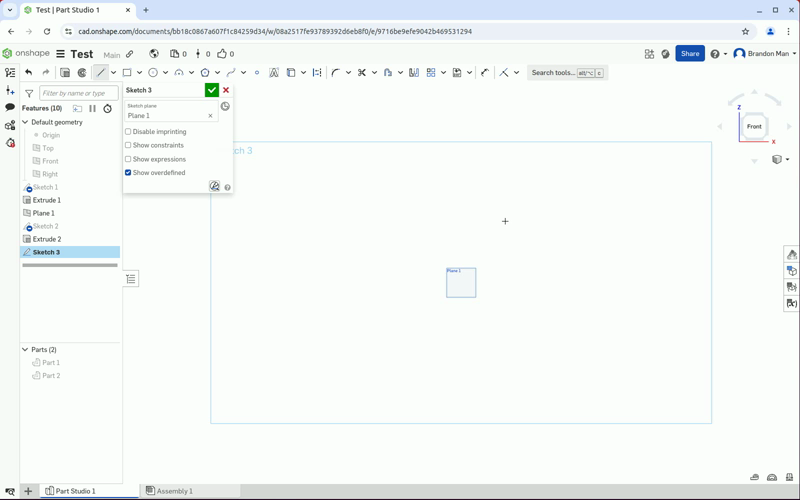
click(505, 220)
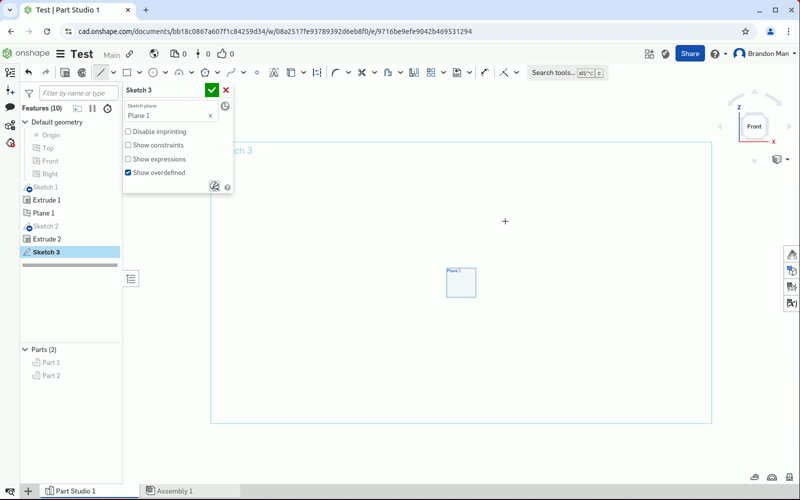
key_up(shift)
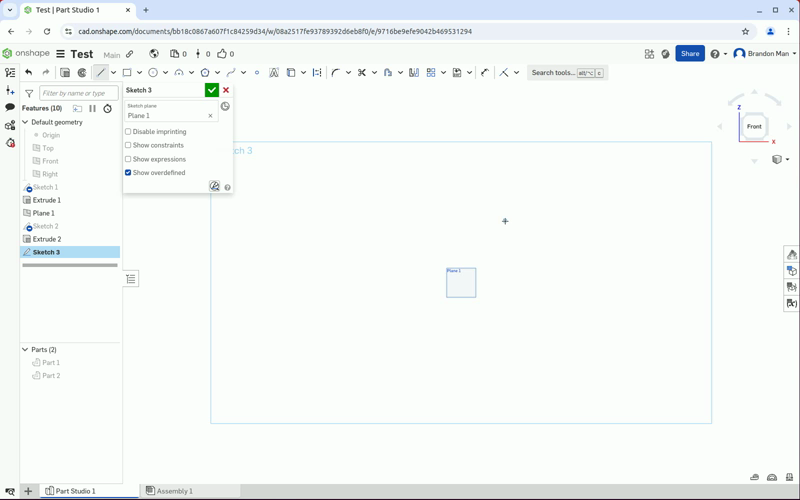
key_down(shift)
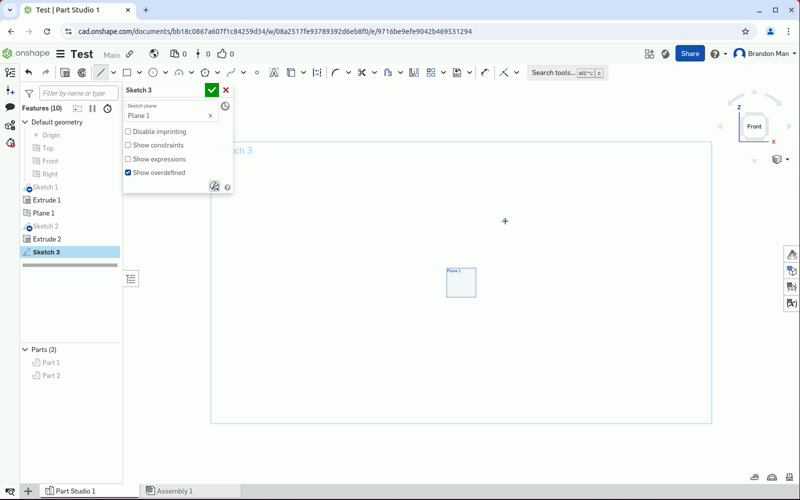
mouse_move(535, 220)
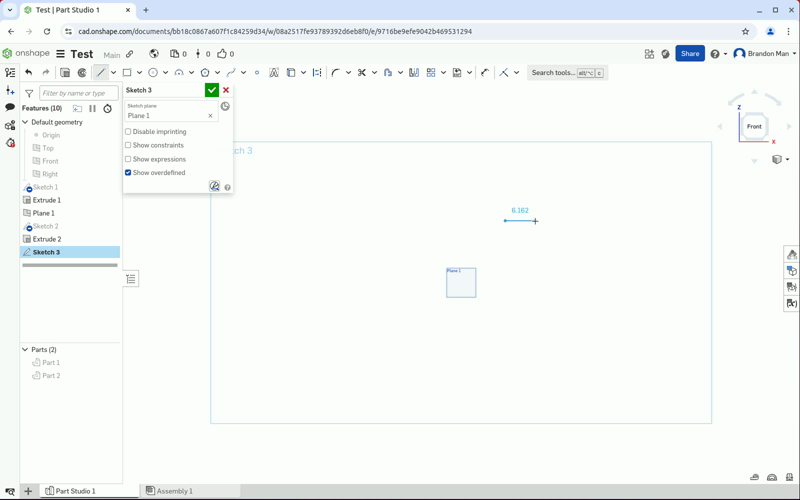
mouse_move(526, 220)
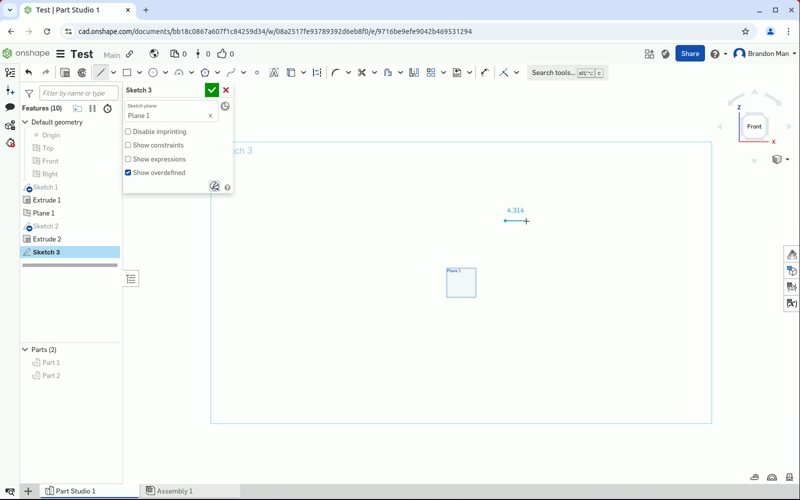
click(526, 220)
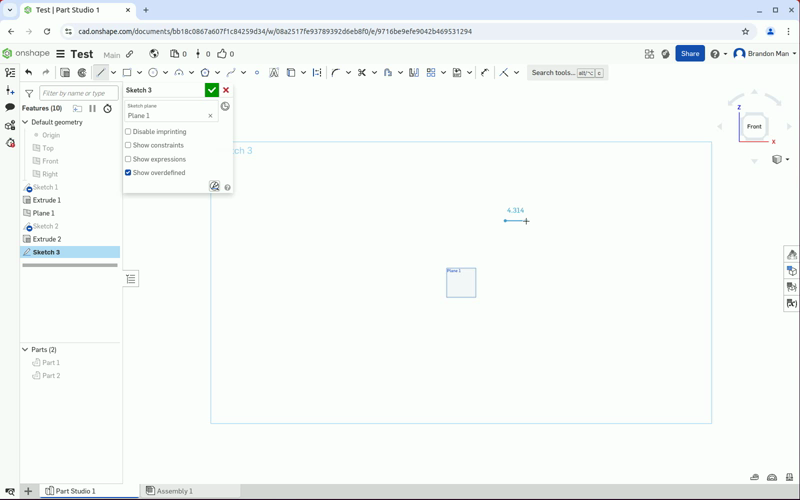
key_up(shift)
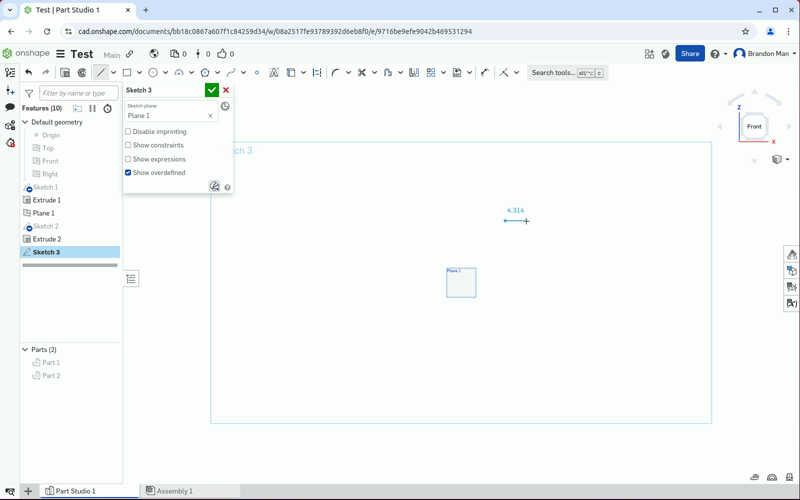
key_down(shift)
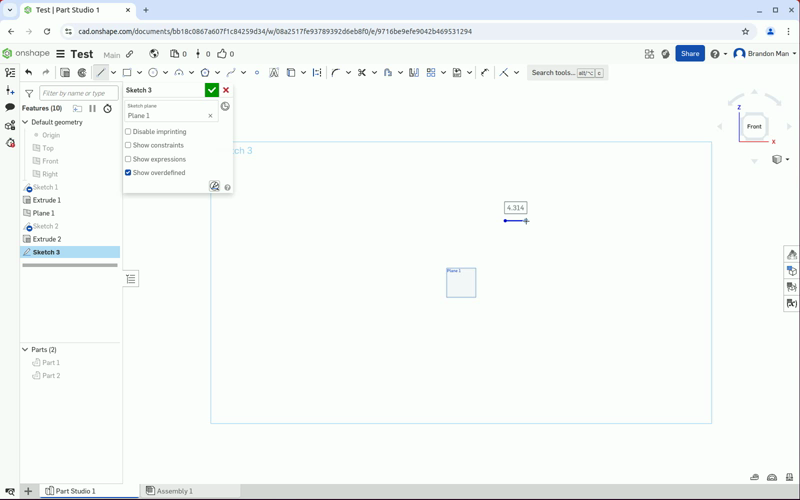
mouse_move(556, 220)
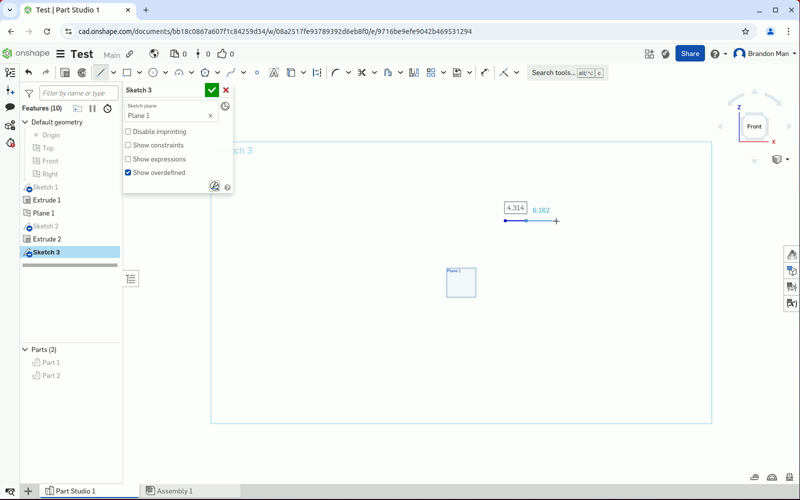
mouse_move(526, 212)
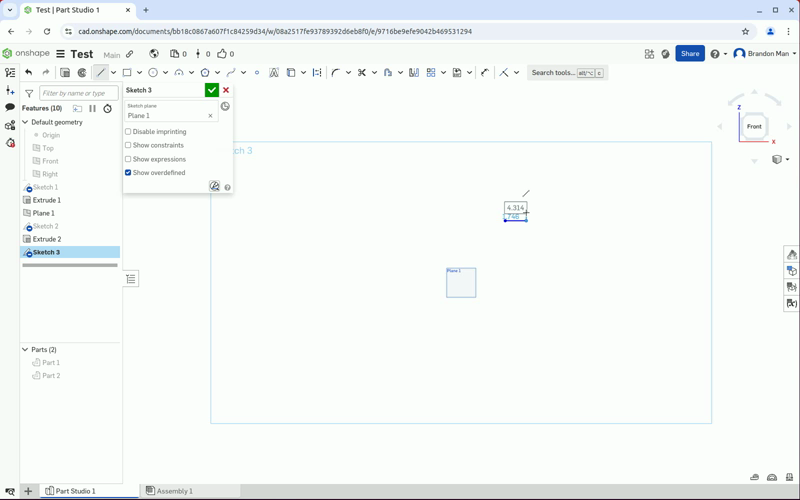
click(526, 212)
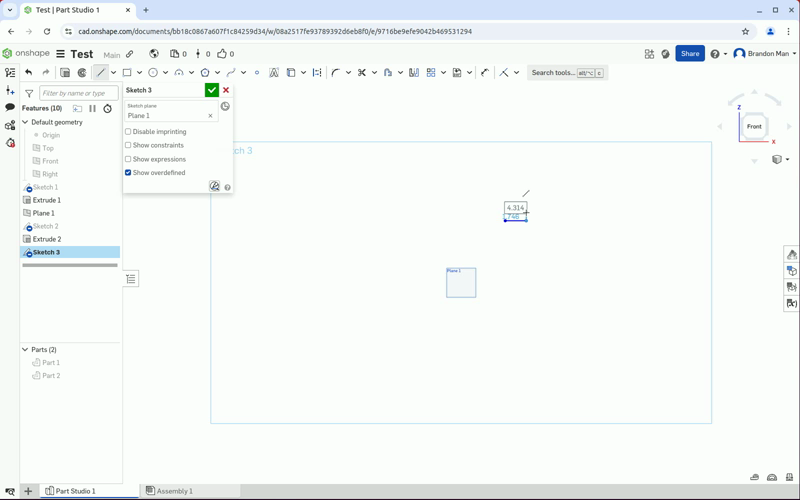
key_up(shift)
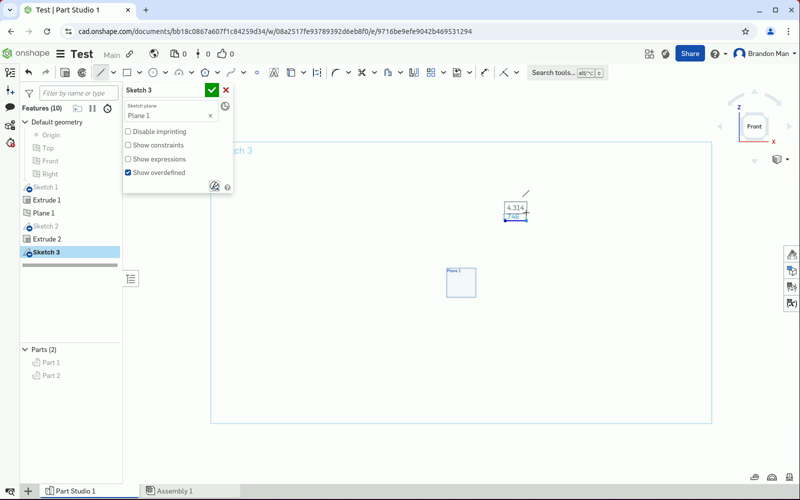
key_down(shift)
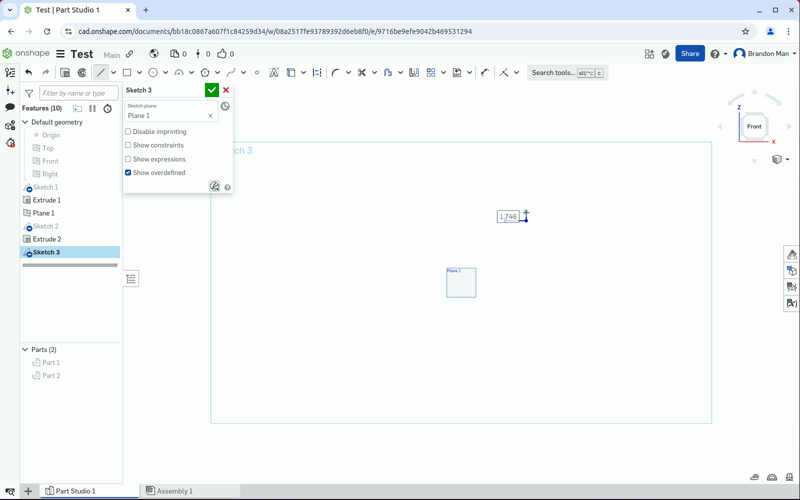
mouse_move(556, 212)
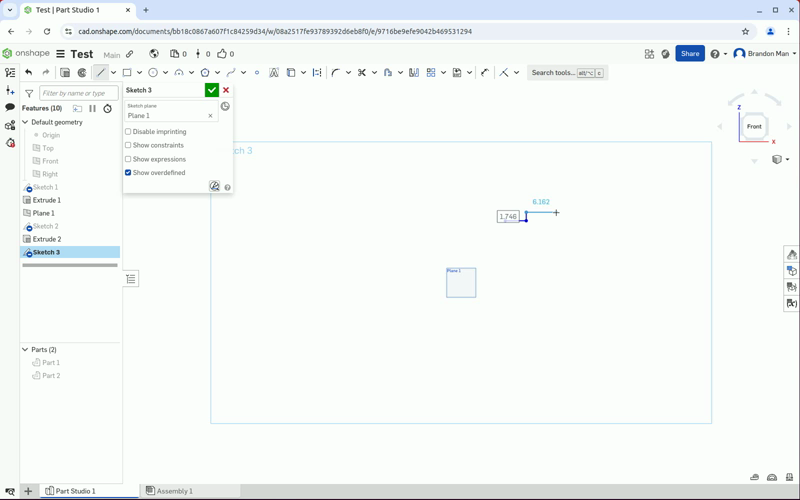
mouse_move(505, 212)
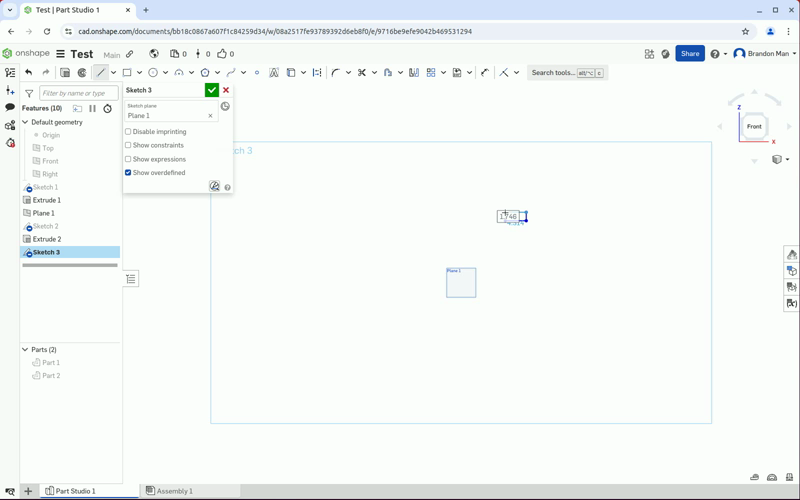
click(505, 212)
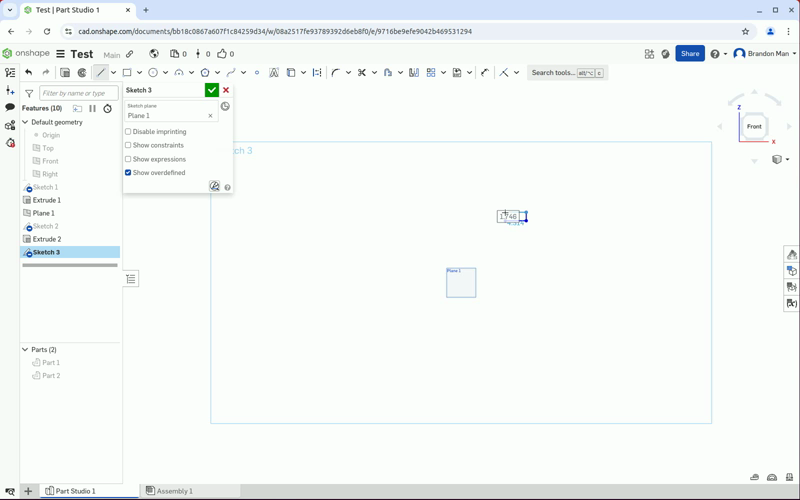
key_up(shift)
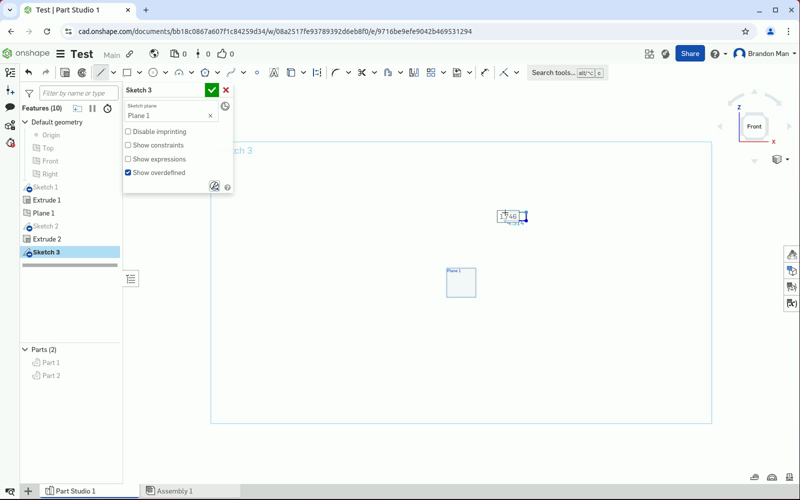
mouse_move(535, 212)
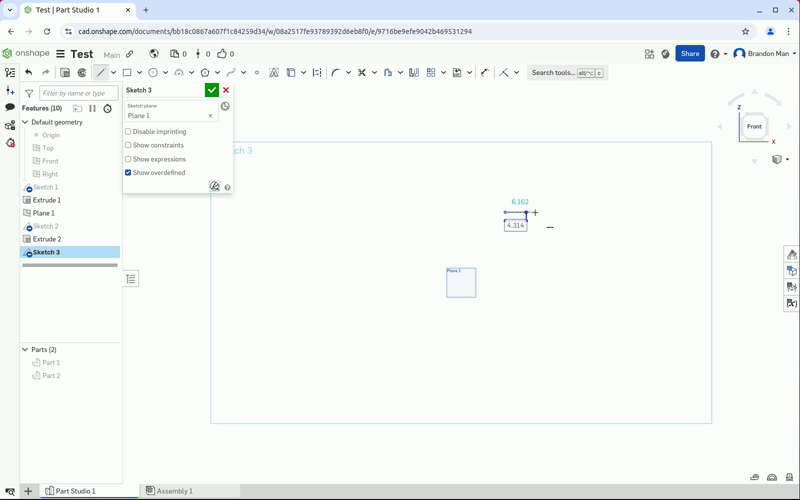
key_down(shift)
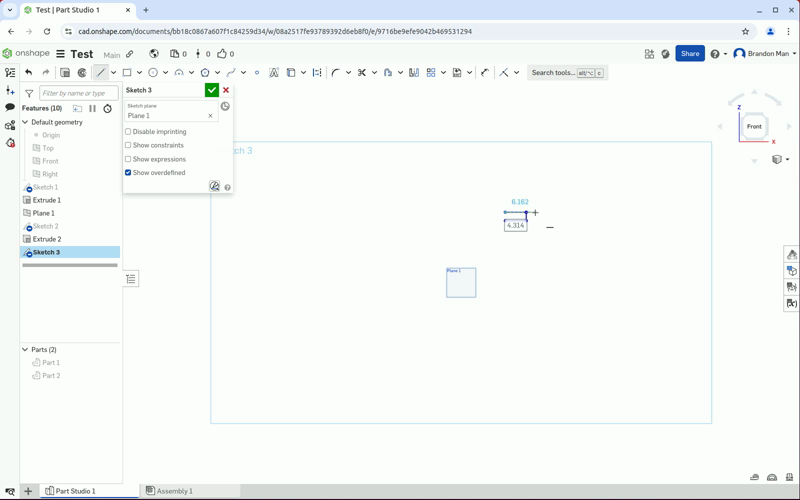
mouse_move(505, 220)
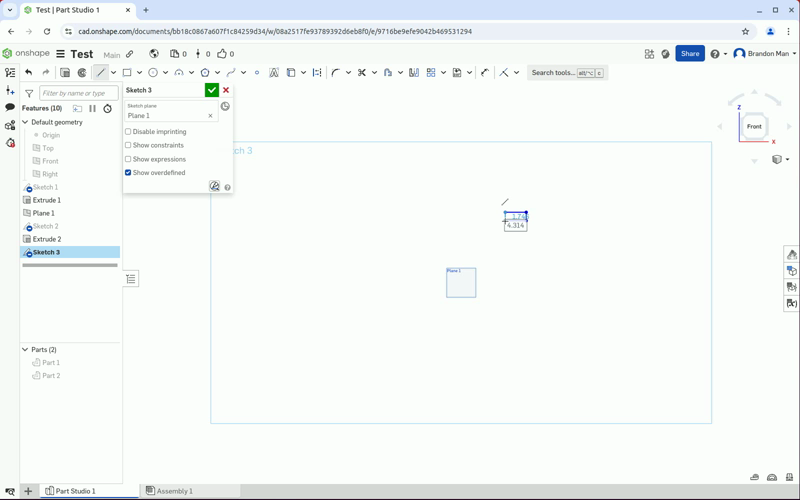
key_up(shift)
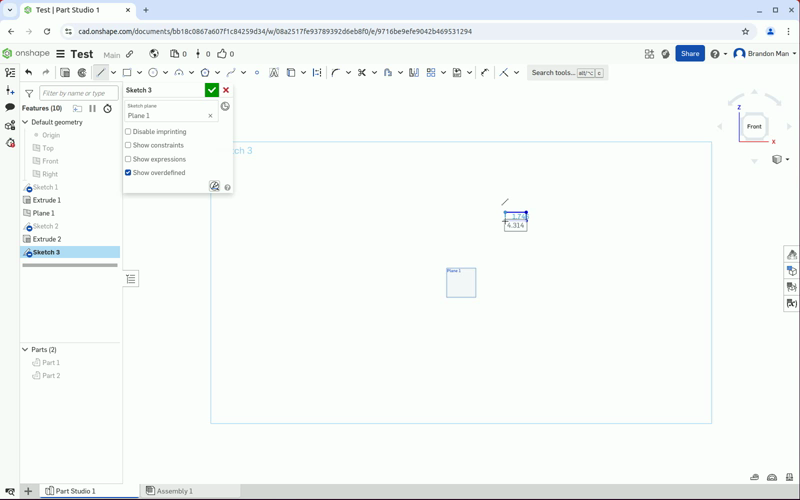
click(505, 220)
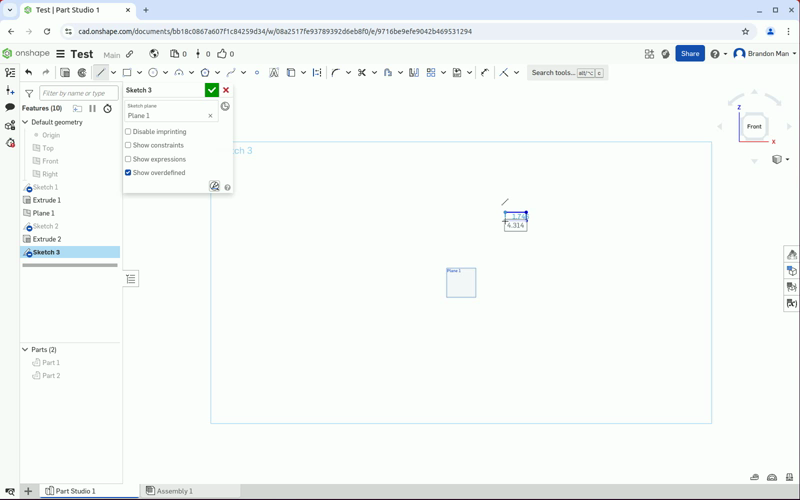
key(esc)
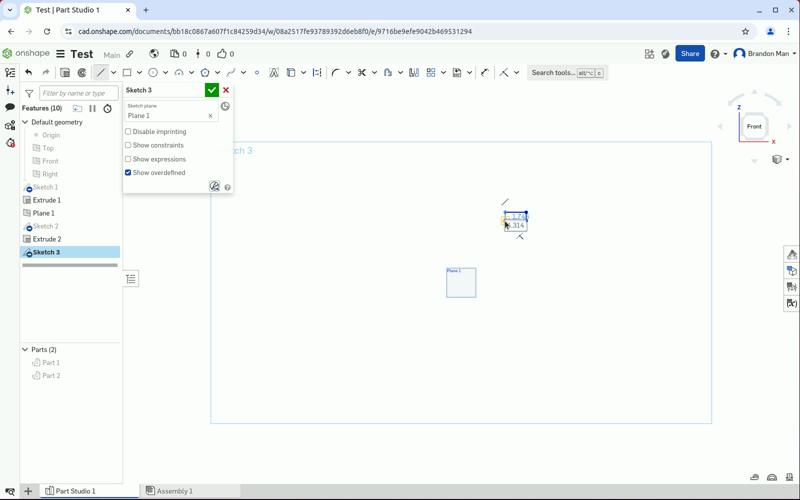
mouse_move(512, 218)
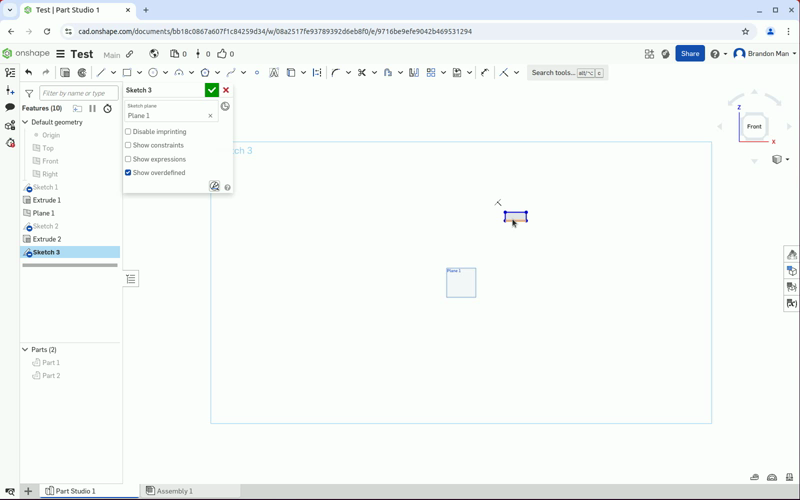
scroll(6)
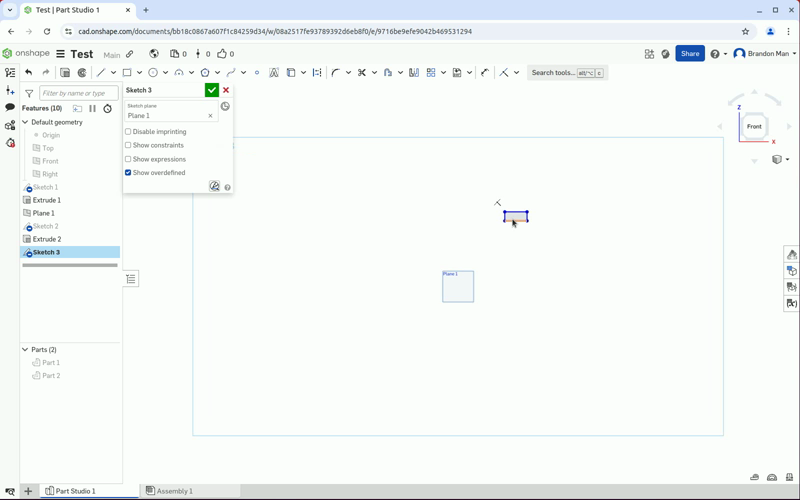
scroll(6)
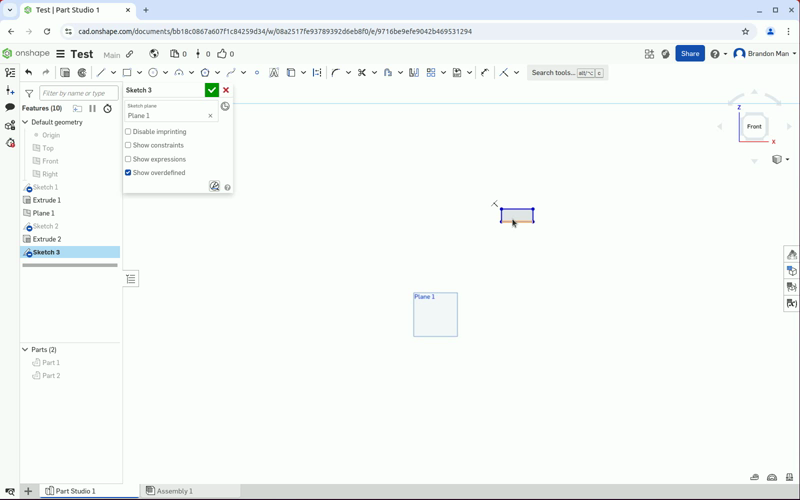
scroll(6)
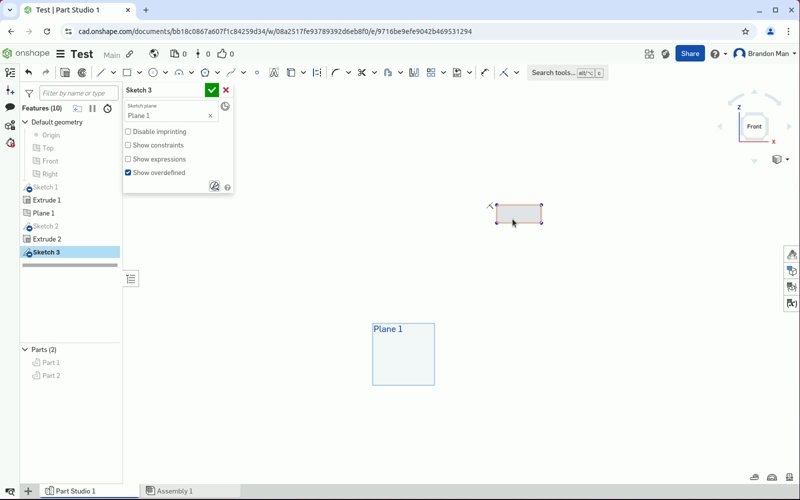
scroll(6)
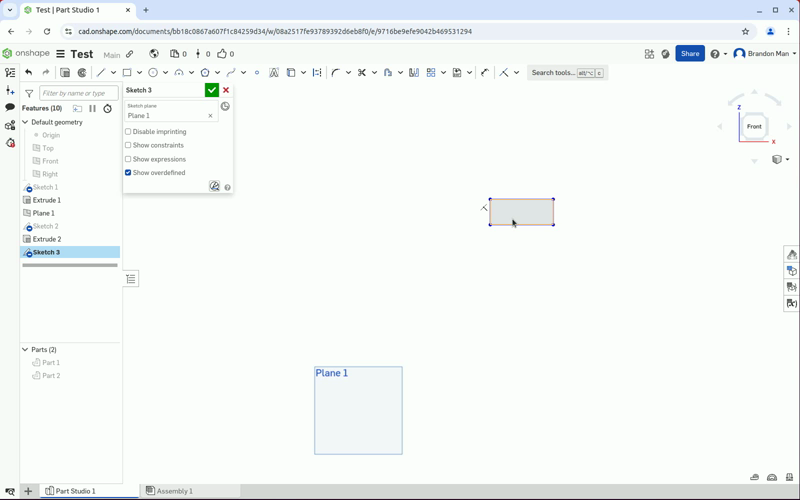
scroll(6)
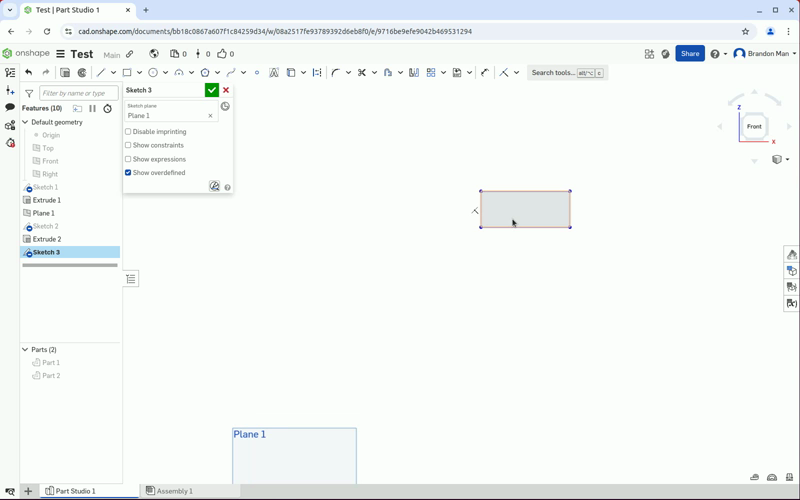
scroll(6)
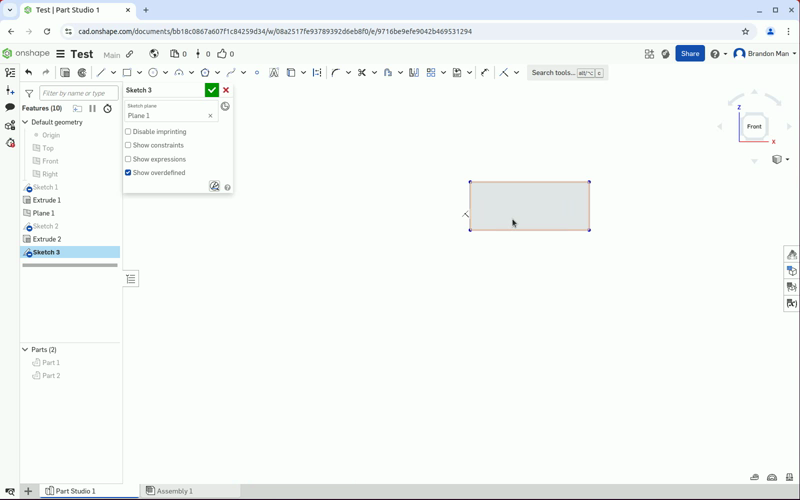
scroll(6)
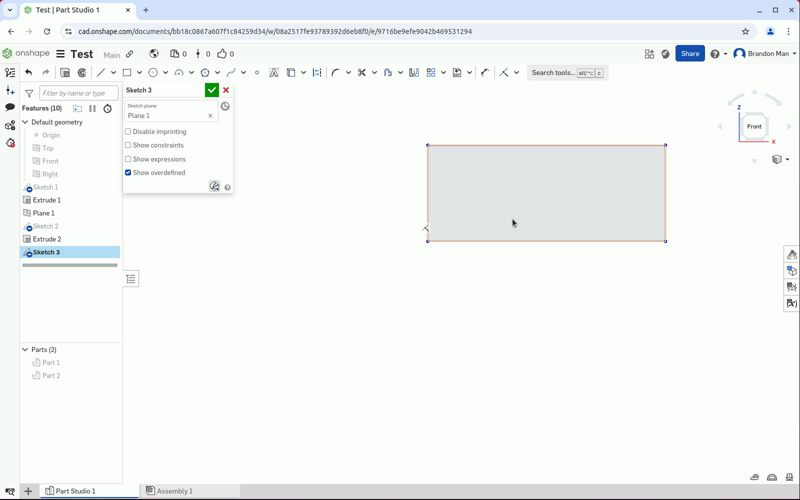
click(512, 218)
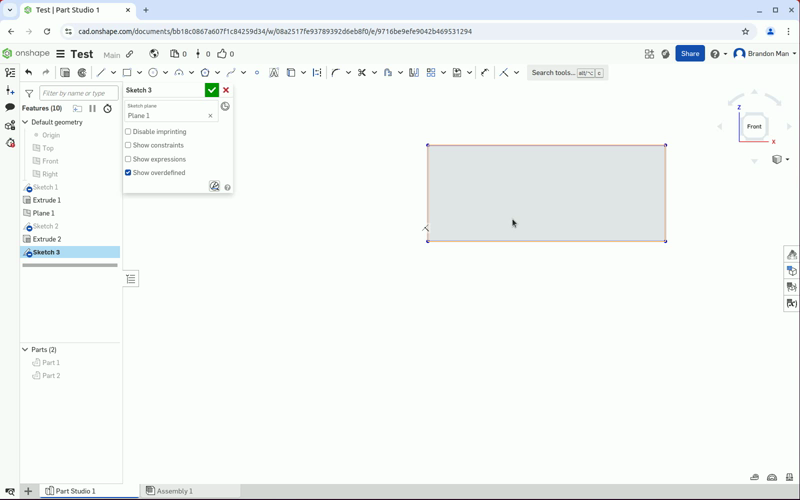
scroll(-6)
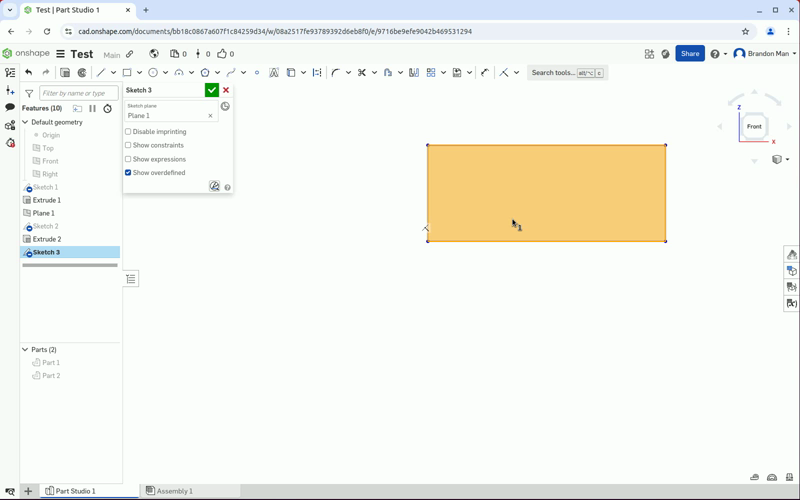
scroll(-6)
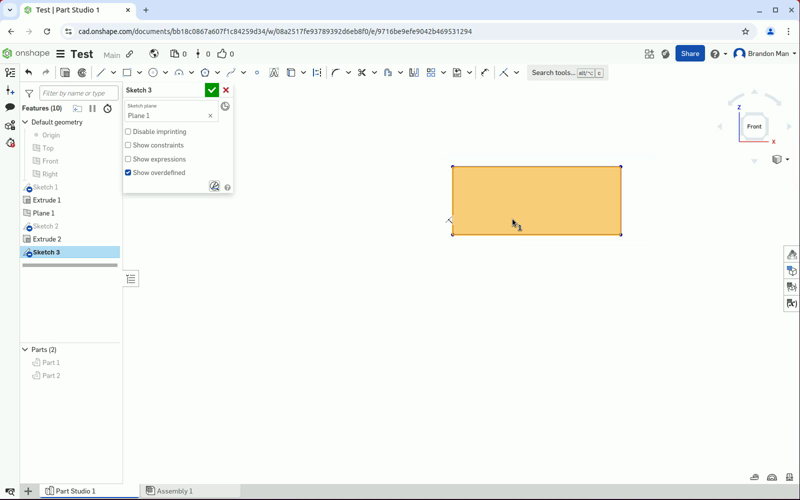
scroll(-6)
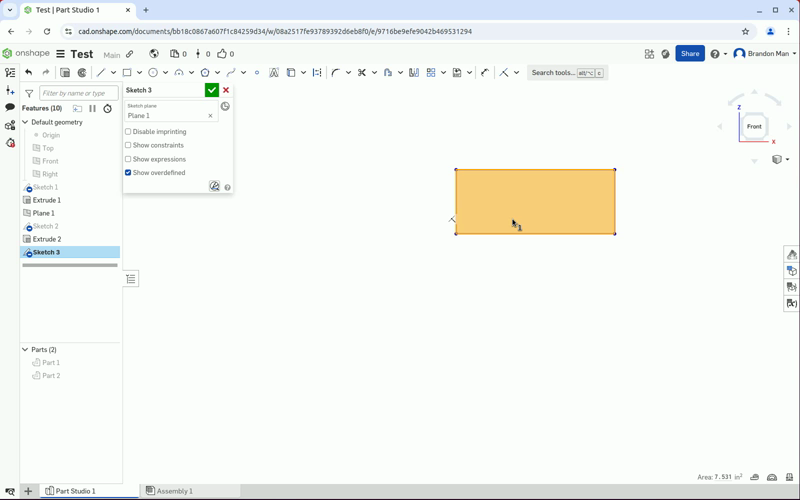
scroll(-6)
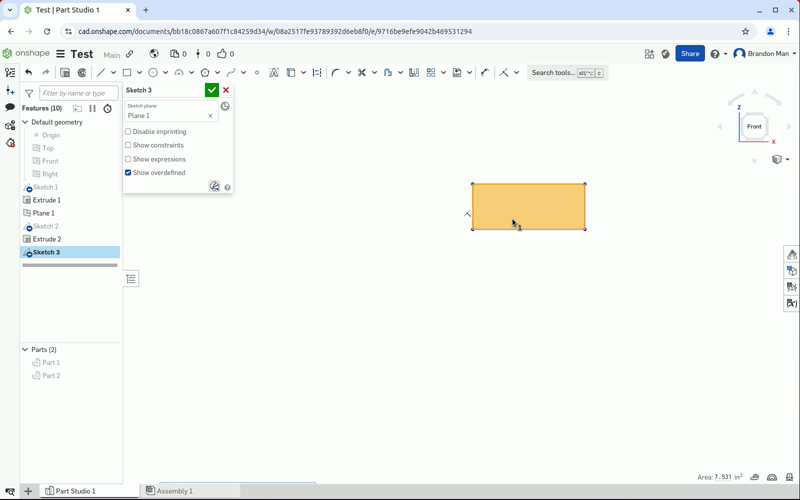
scroll(-6)
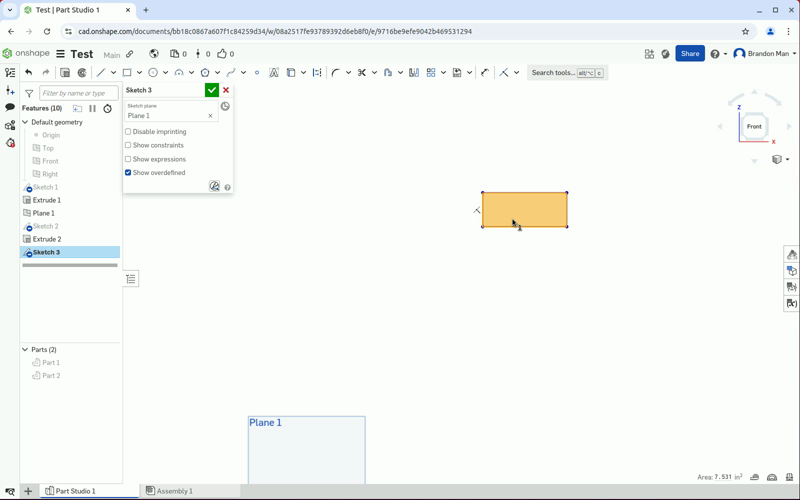
scroll(-6)
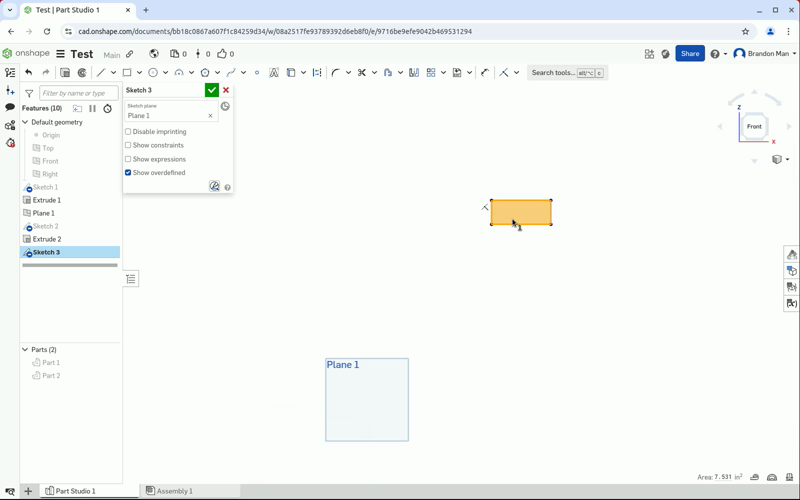
scroll(-6)
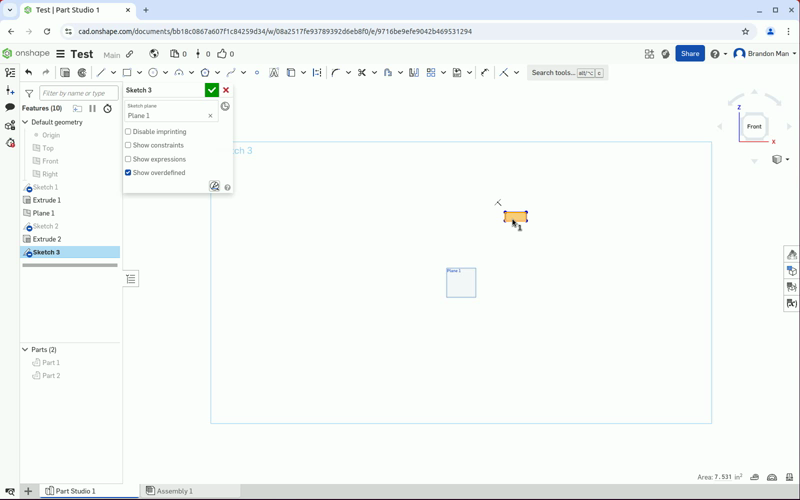
mouse_move(73, 352)
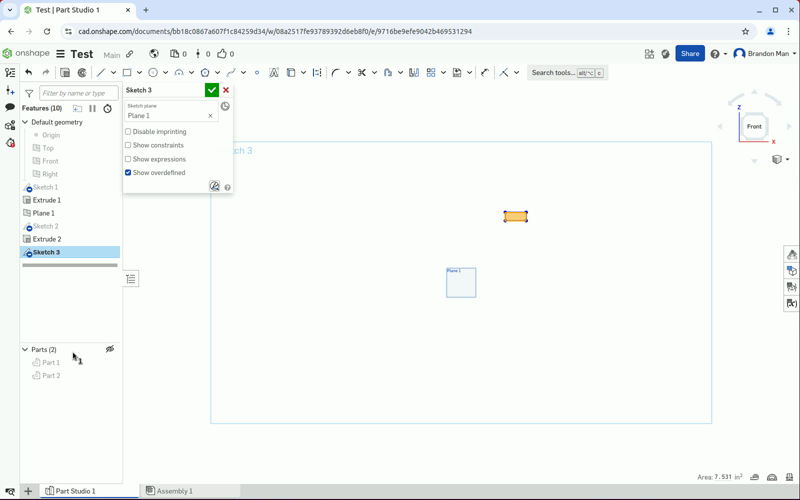
key(shift+y)
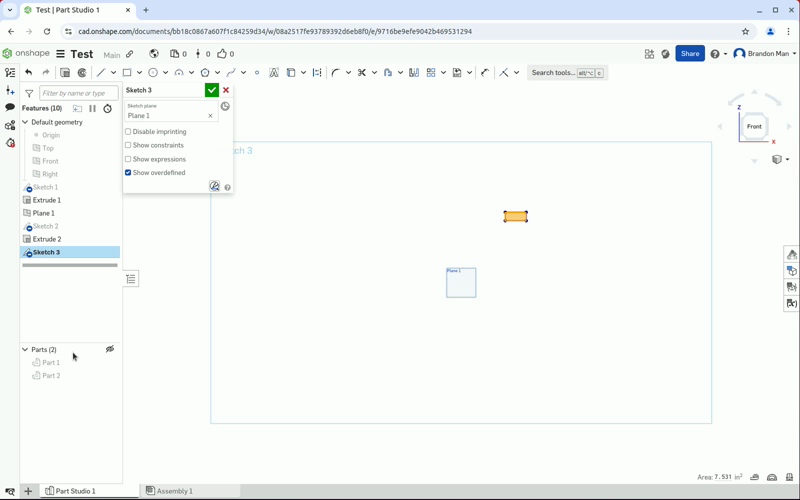
key(shift+e)
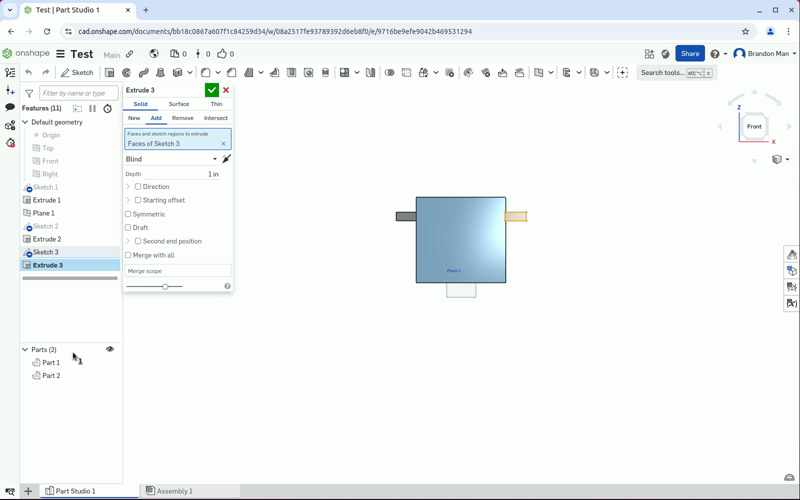
mouse_move(143, 106)
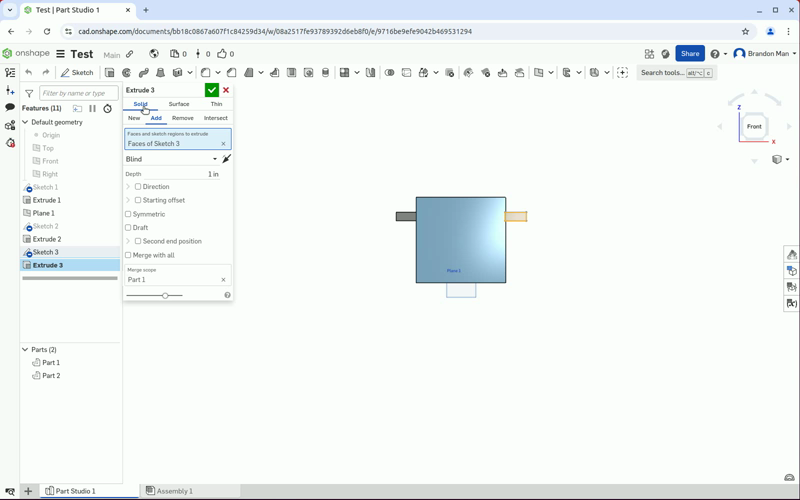
click(143, 106)
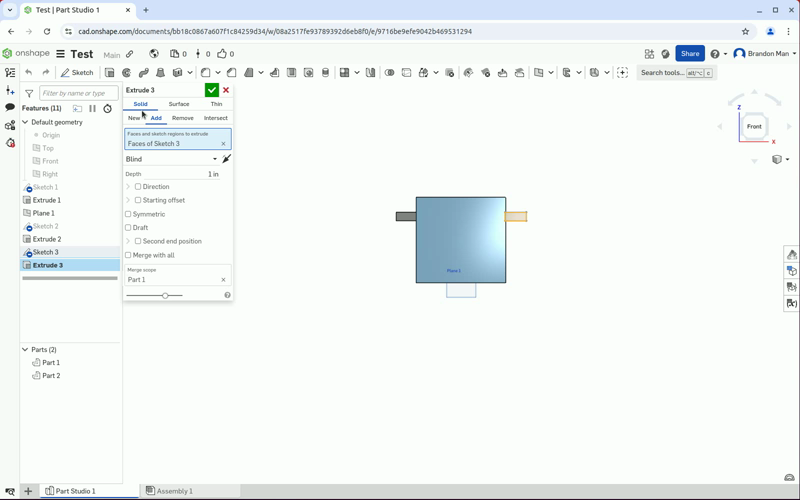
mouse_move(137, 120)
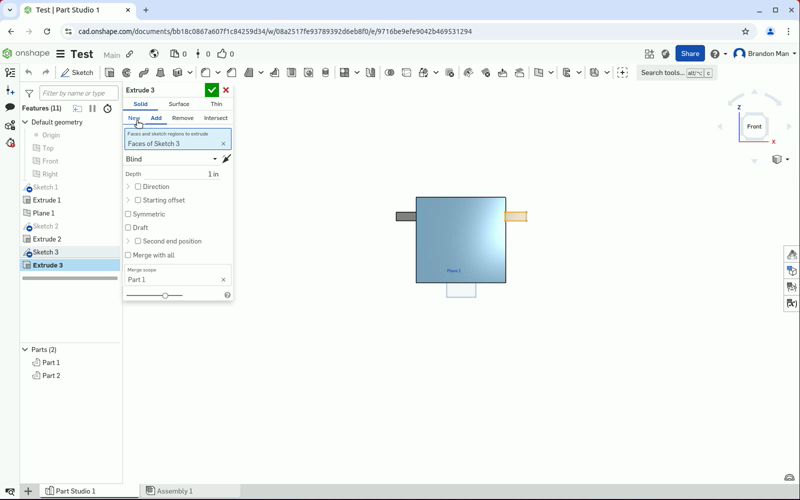
click(137, 120)
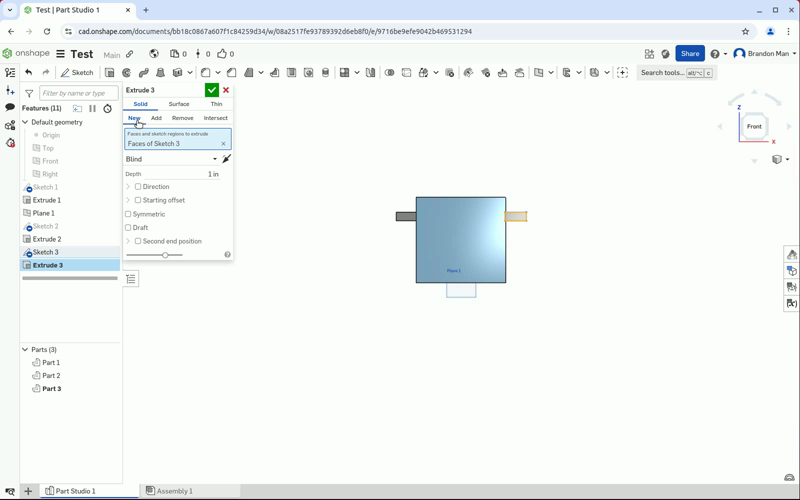
key(tab, 4)
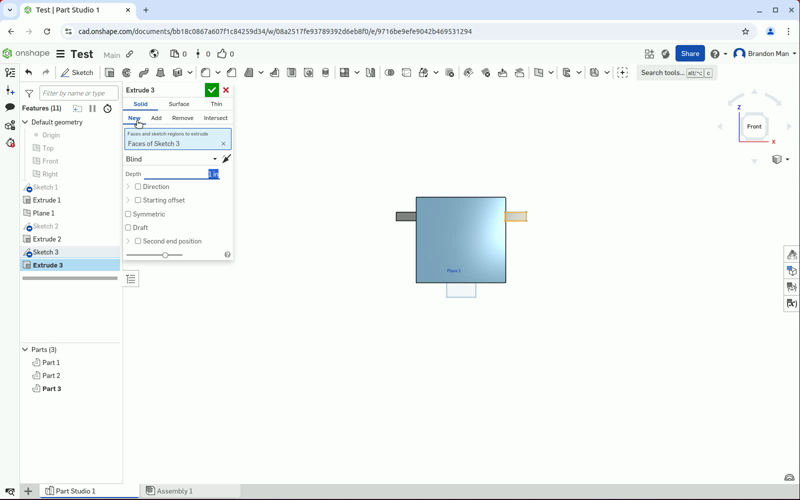
text(-9.628)
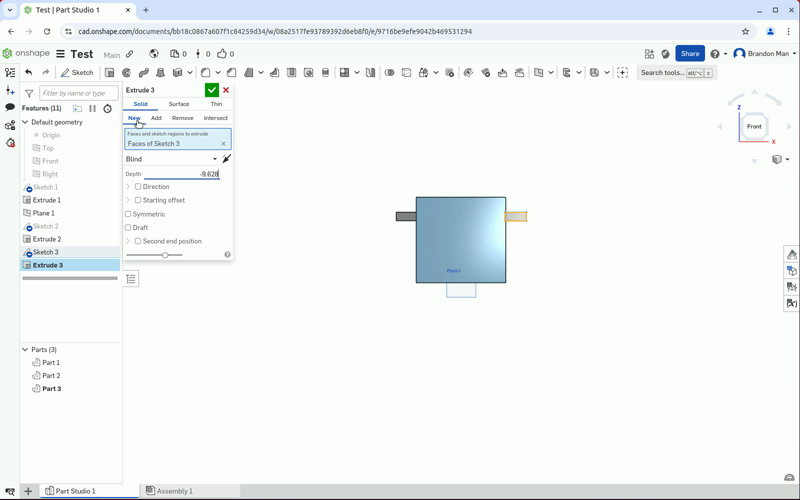
key(enter)
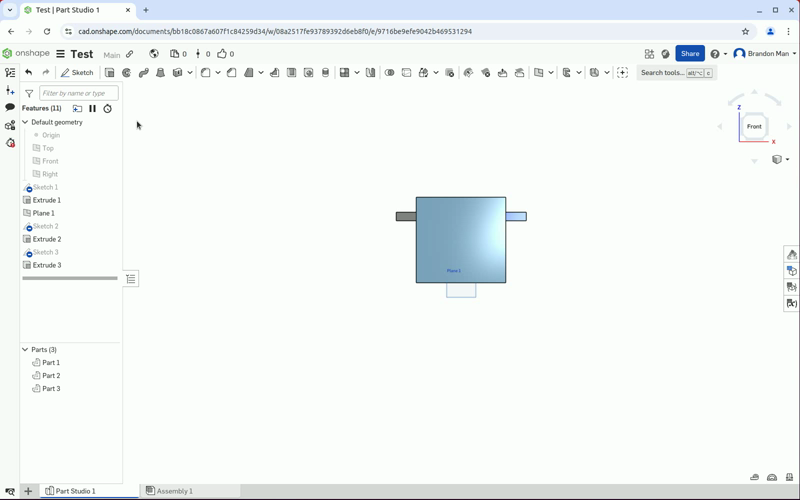
key(shift+h)
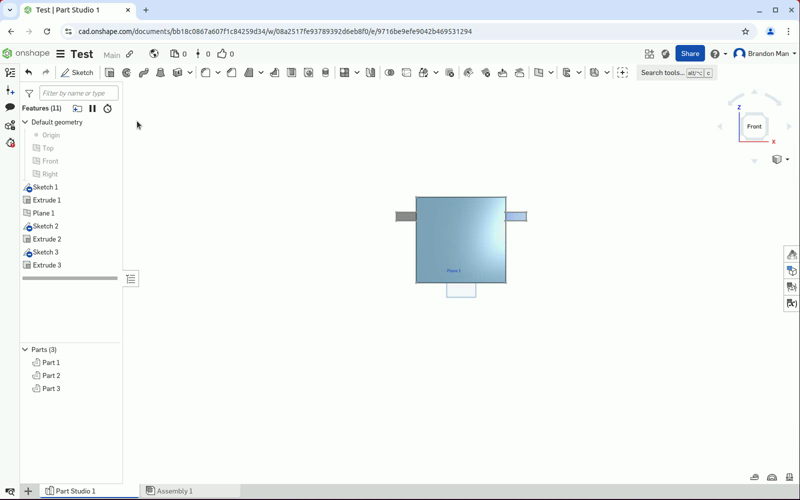
key(shift+h)
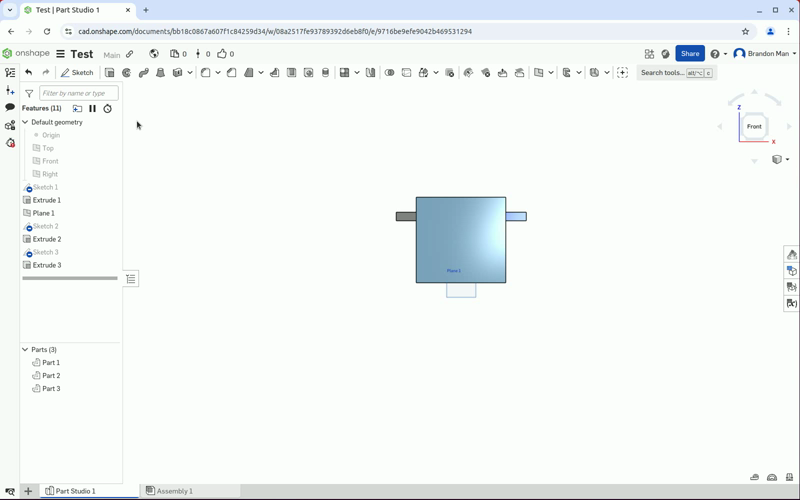
mouse_move(73, 189)
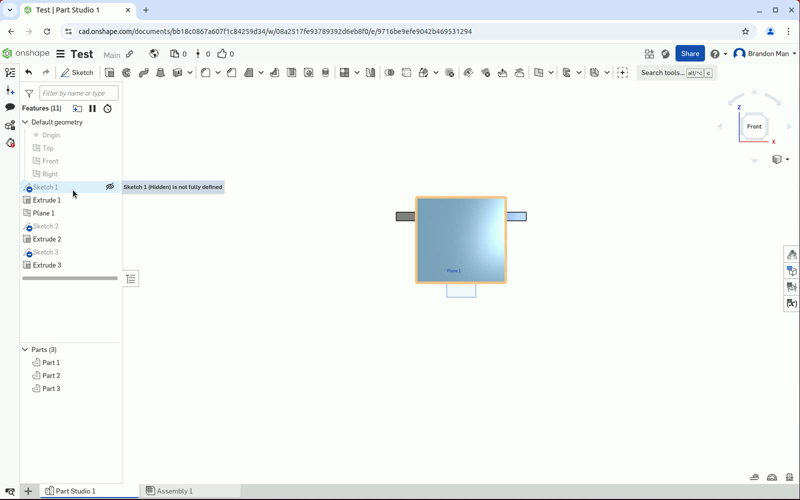
click(73, 189)
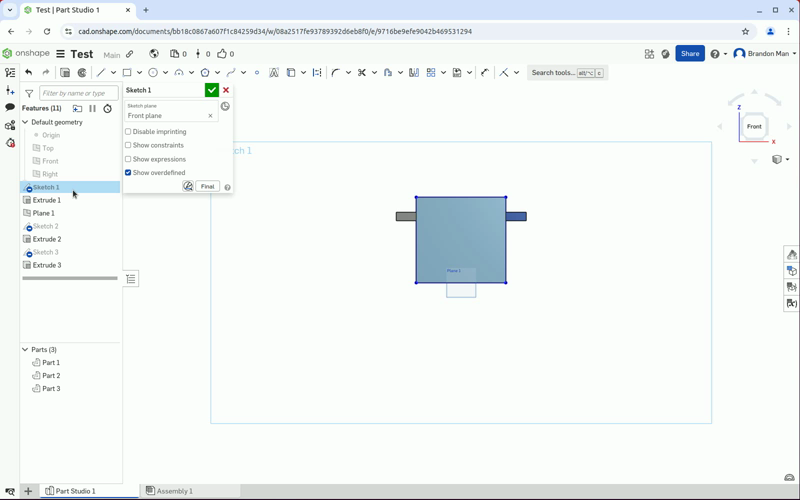
mouse_move(229, 92)
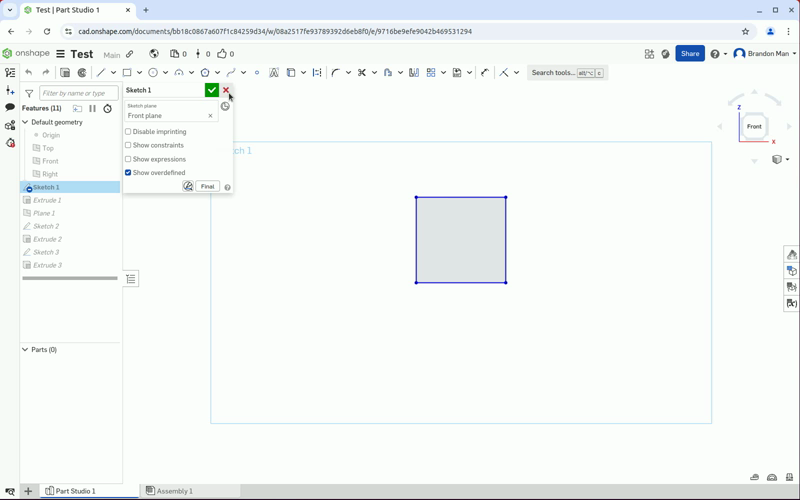
click(229, 92)
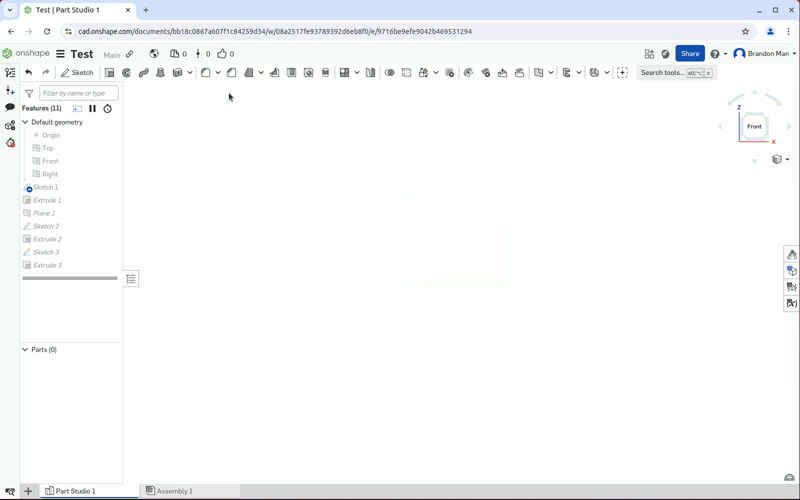
key(shift+s)
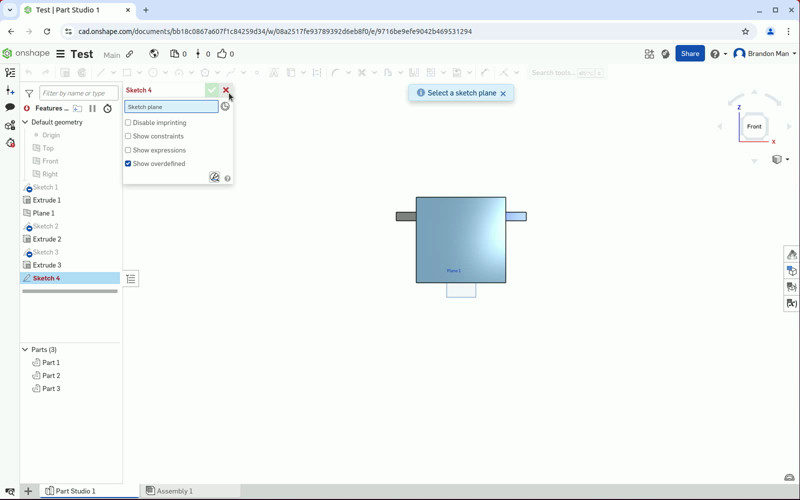
mouse_move(73, 215)
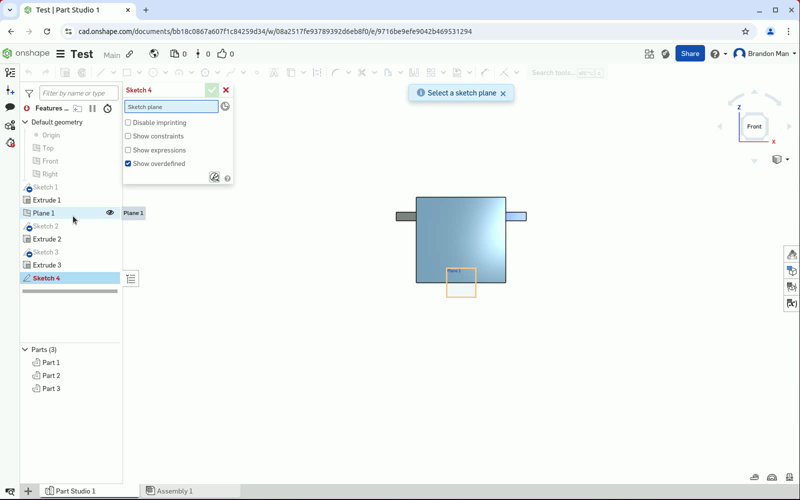
click(73, 215)
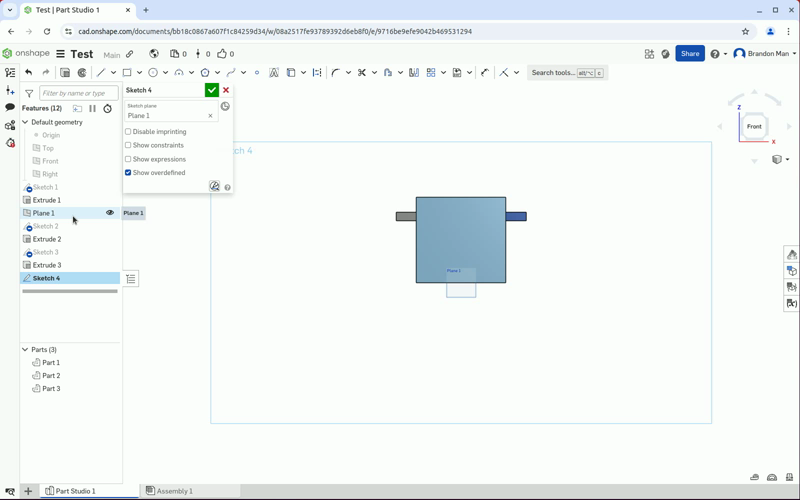
mouse_move(73, 352)
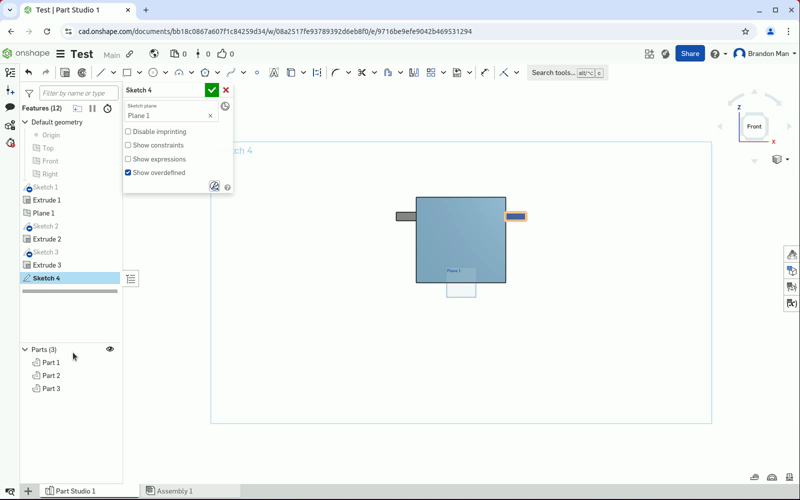
key(y)
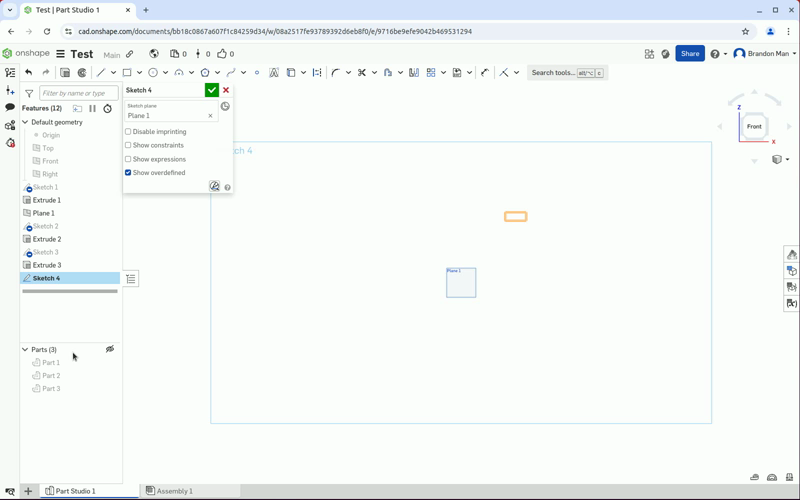
key(l)
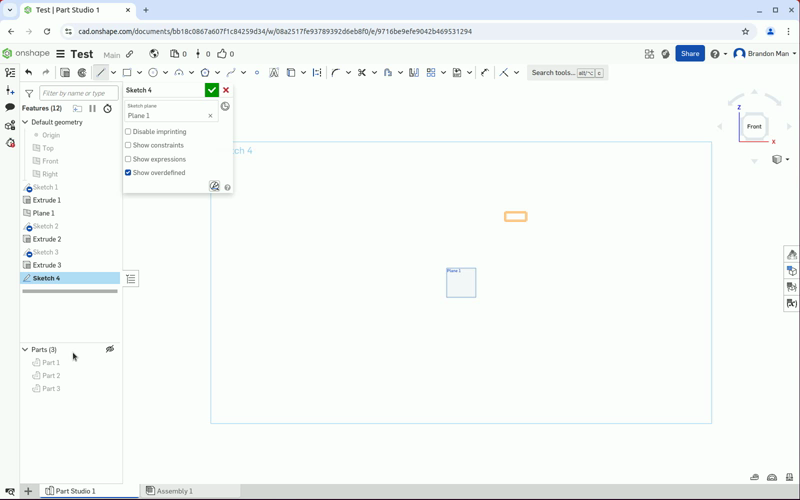
key_down(shift)
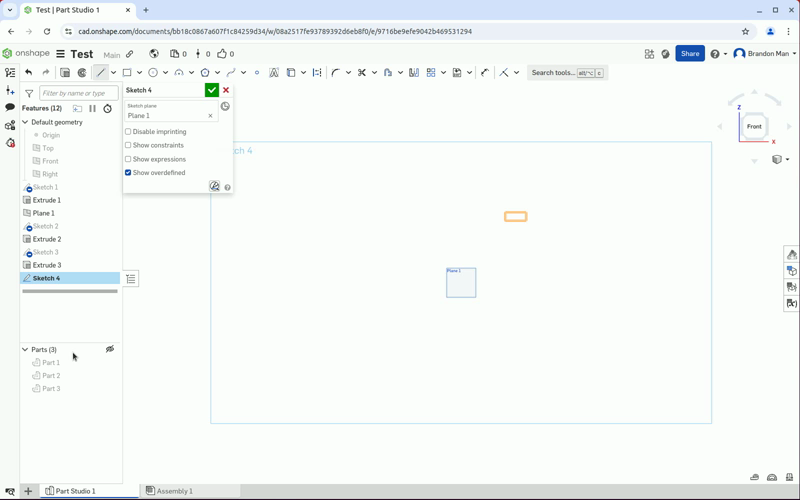
mouse_move(416, 220)
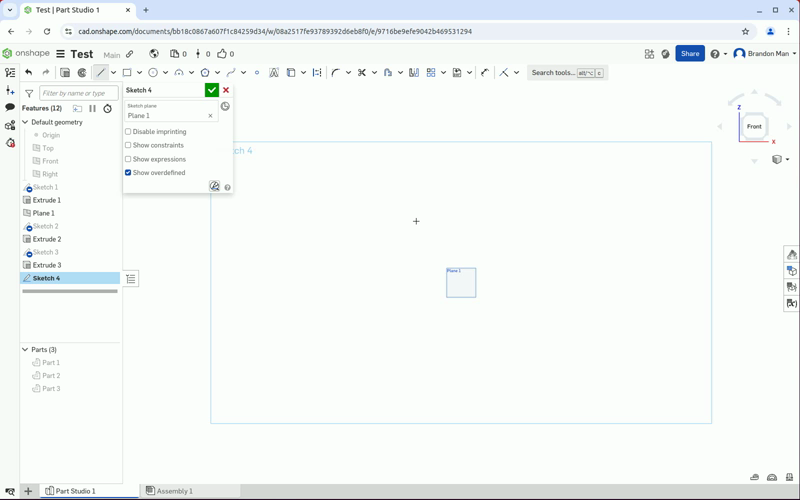
click(416, 220)
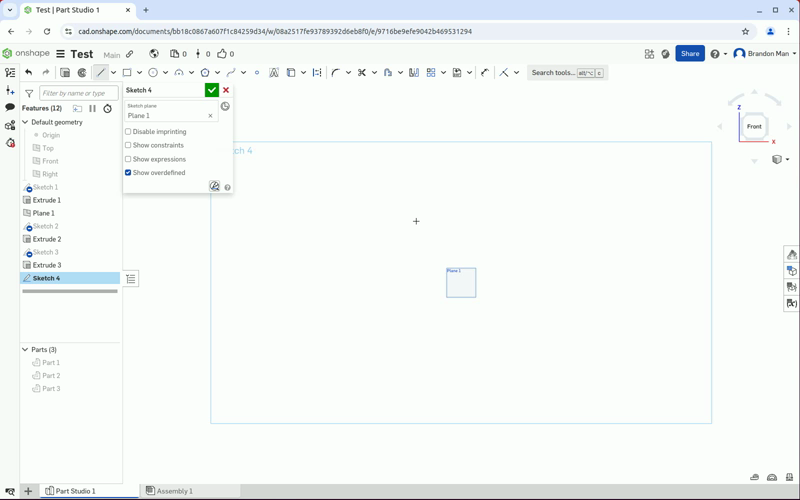
key_up(shift)
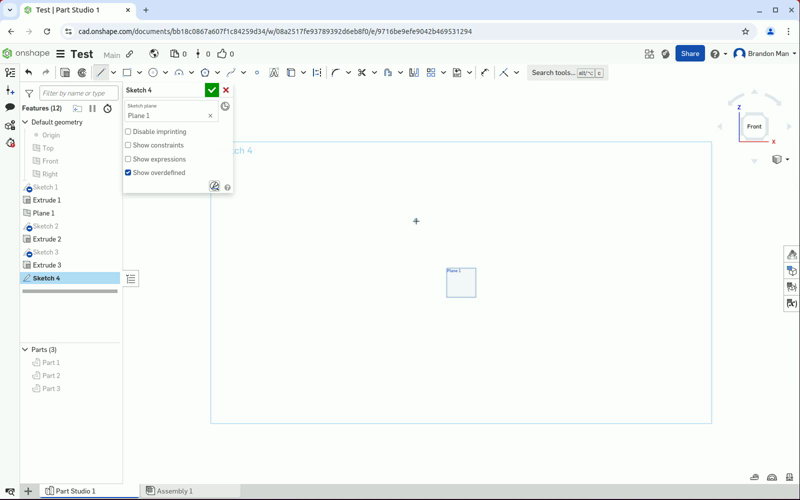
key_down(shift)
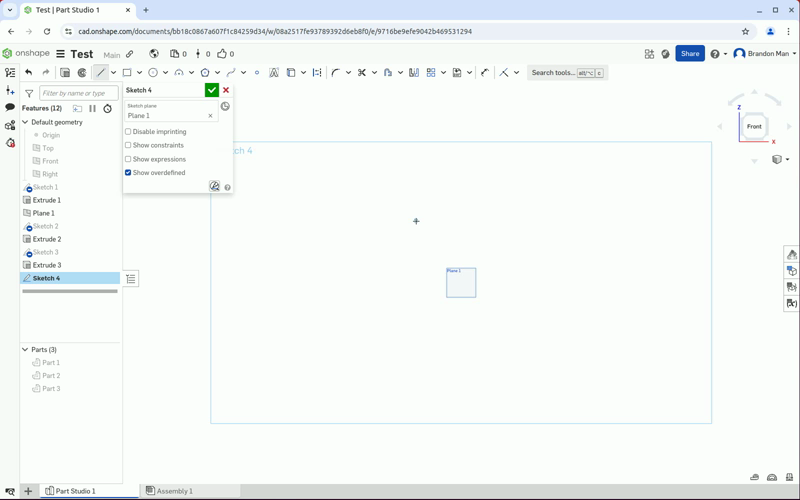
mouse_move(505, 220)
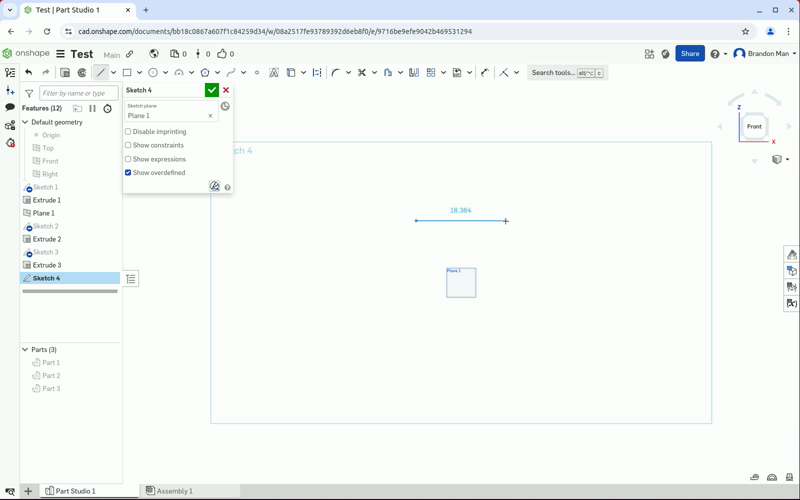
click(505, 220)
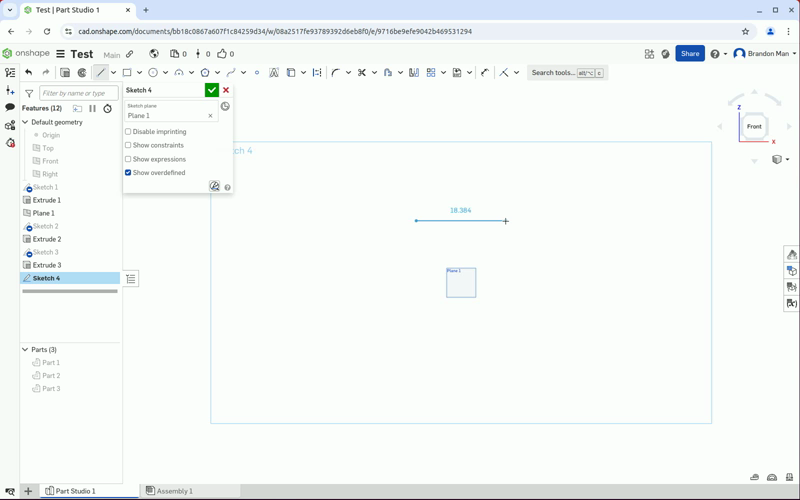
key_up(shift)
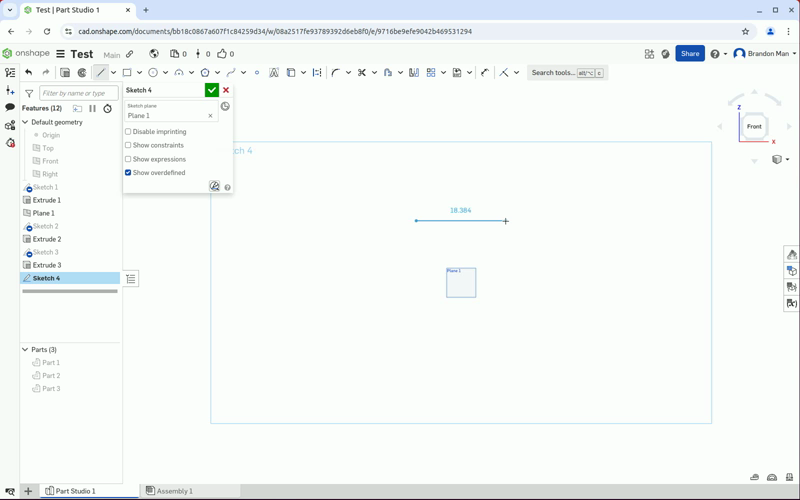
key_down(shift)
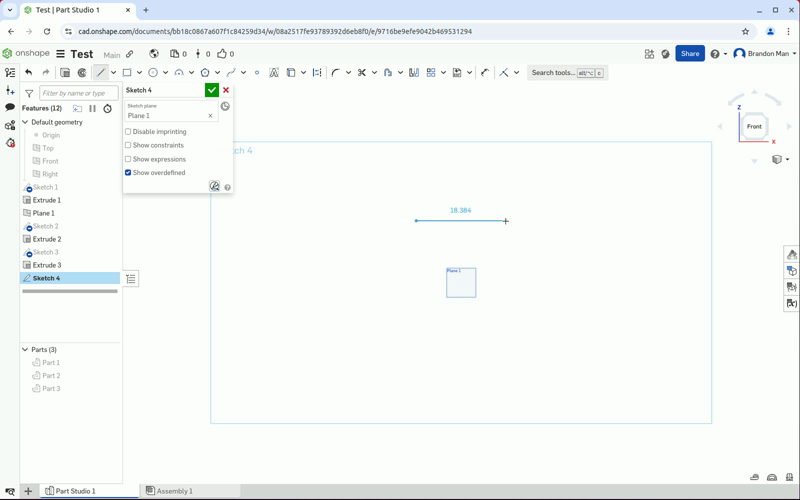
mouse_move(535, 220)
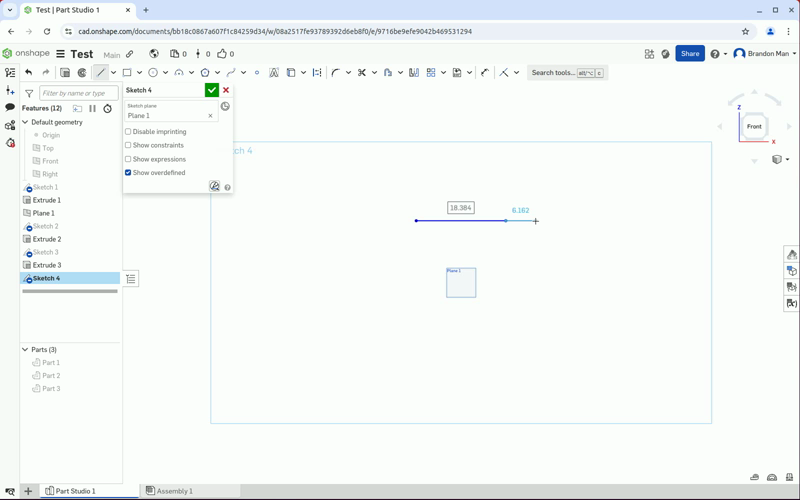
mouse_move(505, 213)
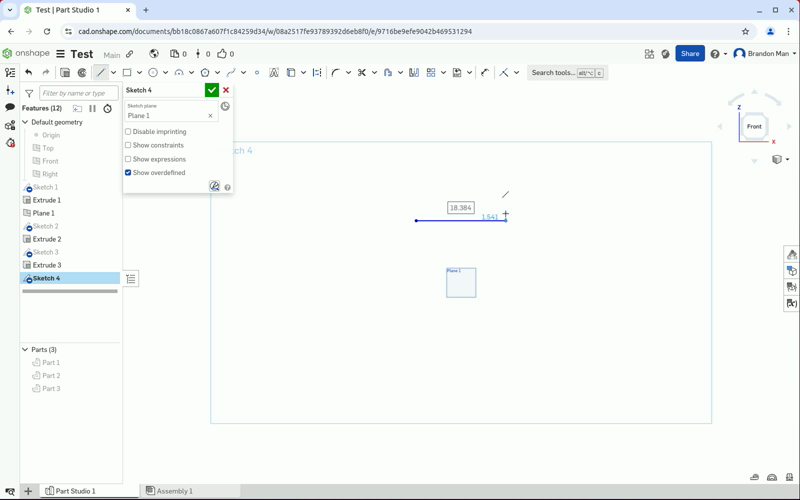
click(505, 213)
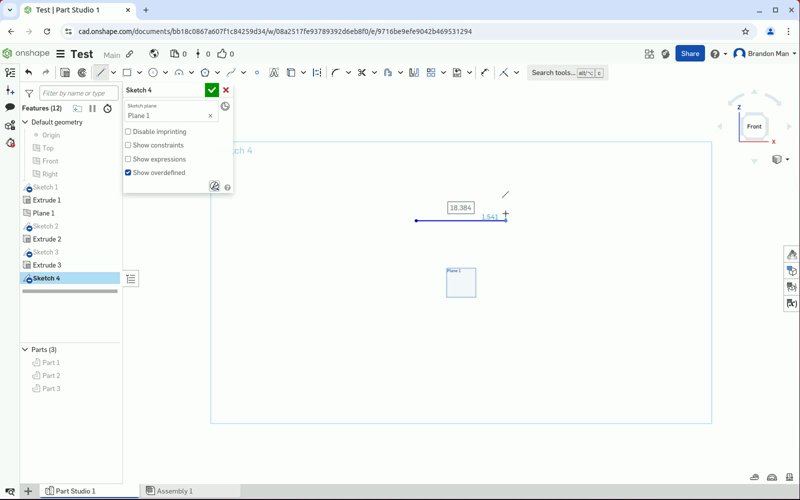
key_up(shift)
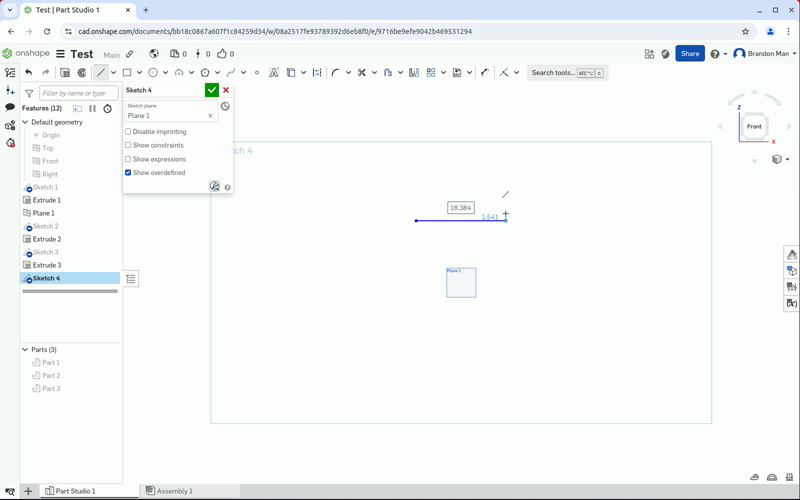
key_down(shift)
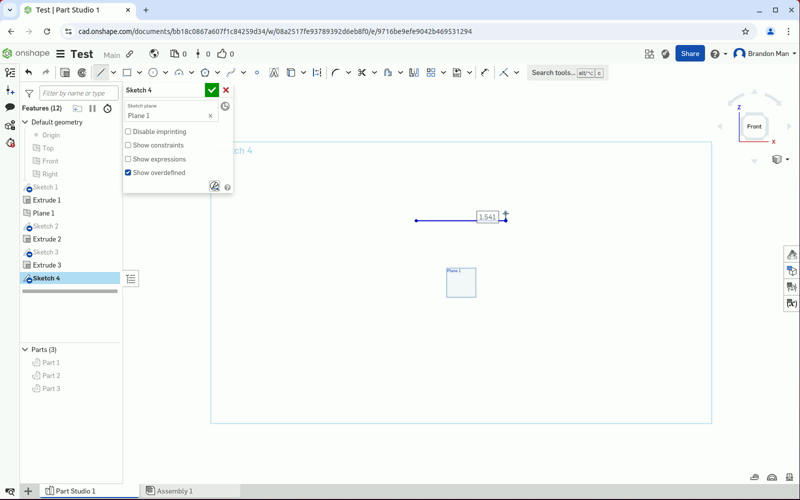
mouse_move(416, 213)
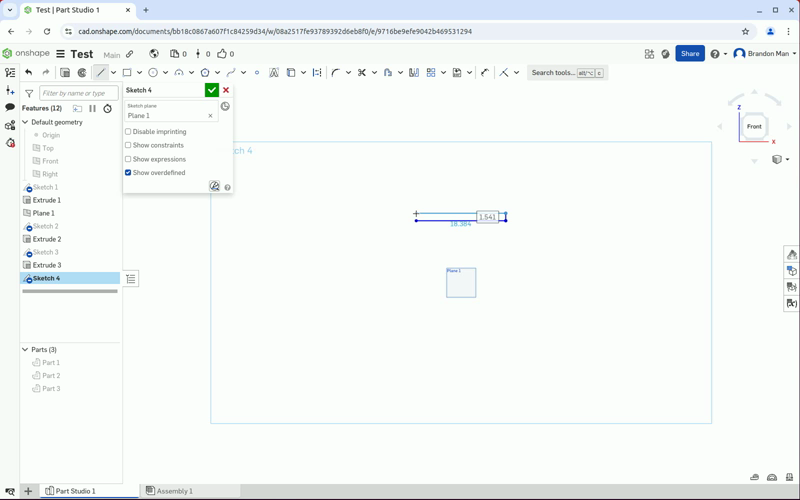
click(416, 213)
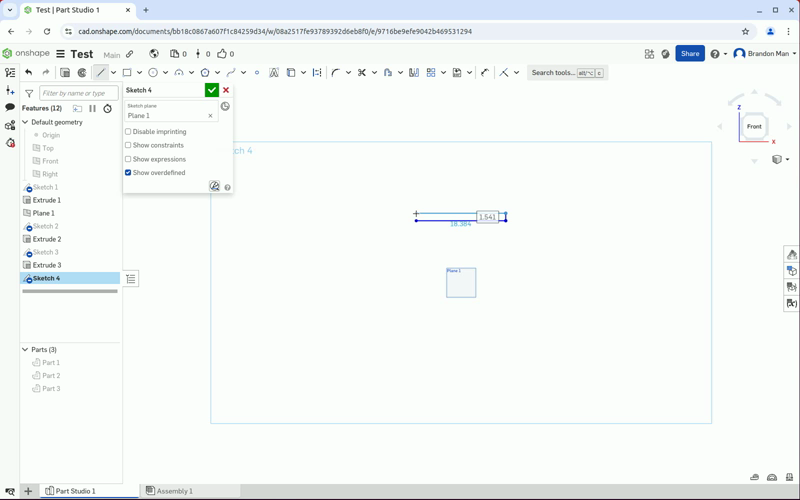
key_up(shift)
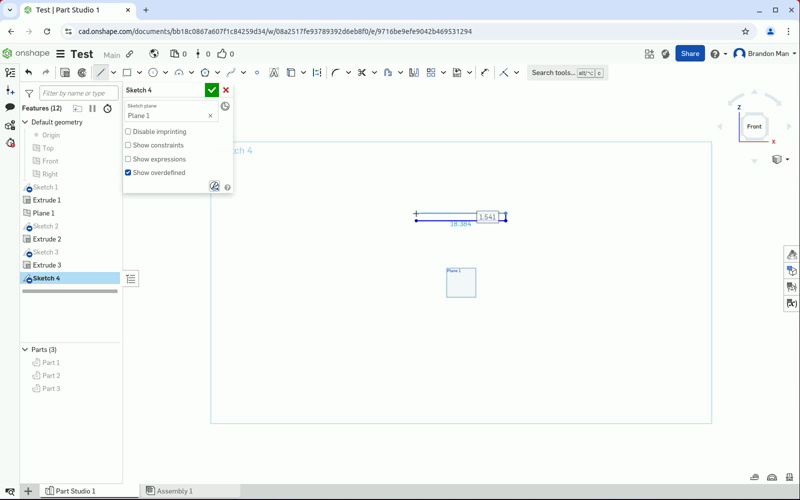
mouse_move(446, 213)
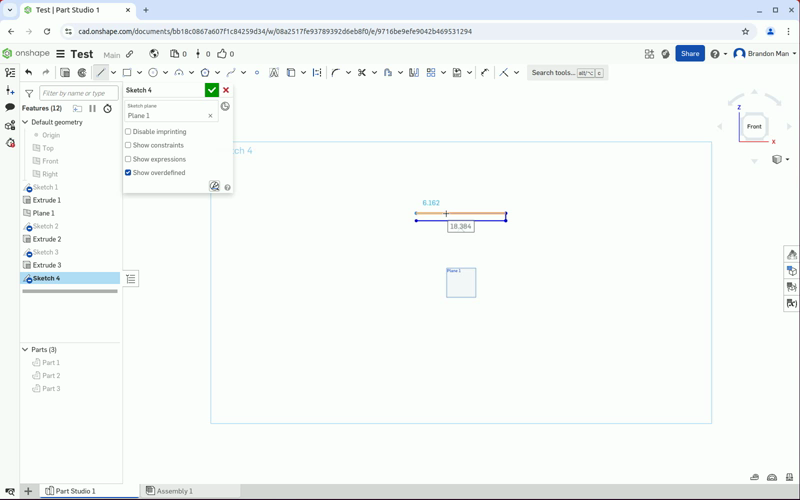
key_down(shift)
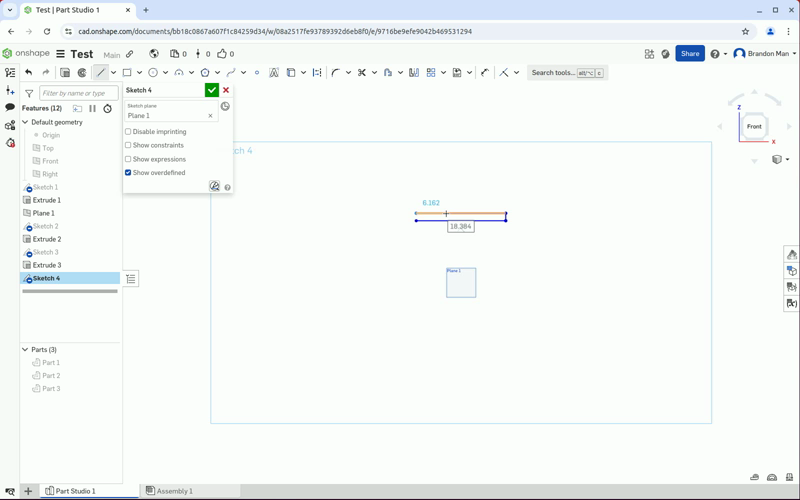
mouse_move(416, 220)
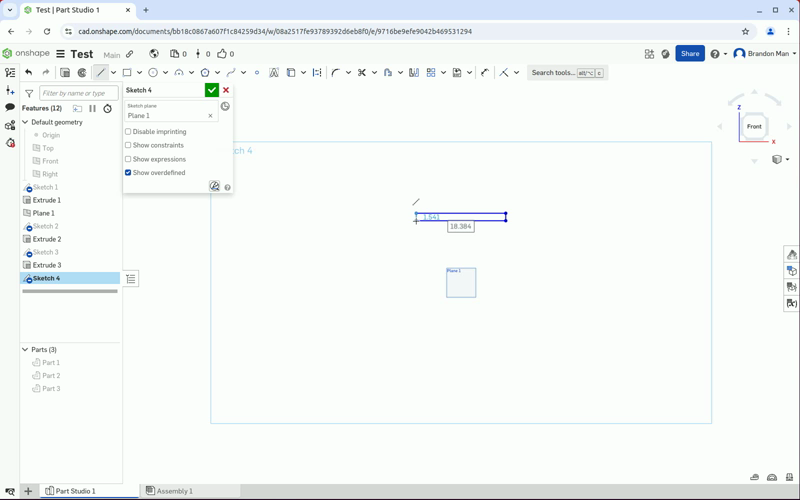
key_up(shift)
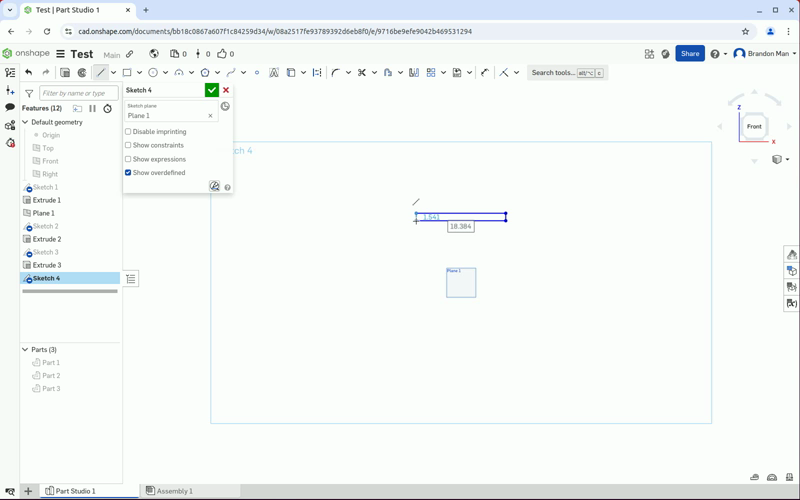
click(416, 220)
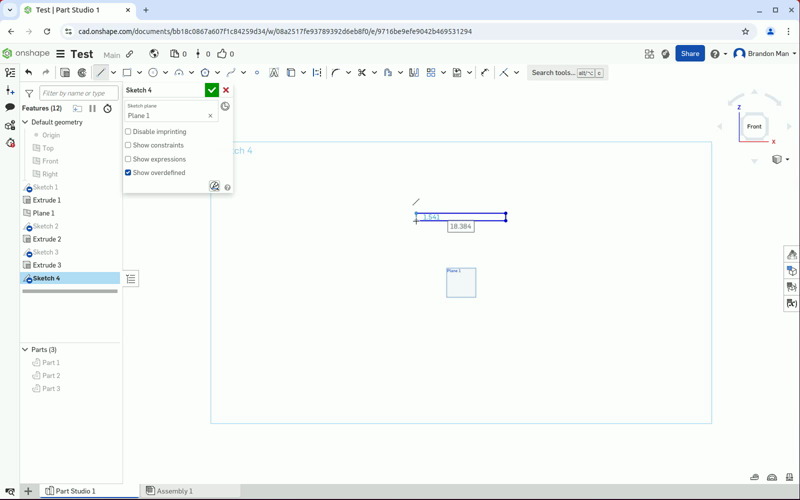
key(esc)
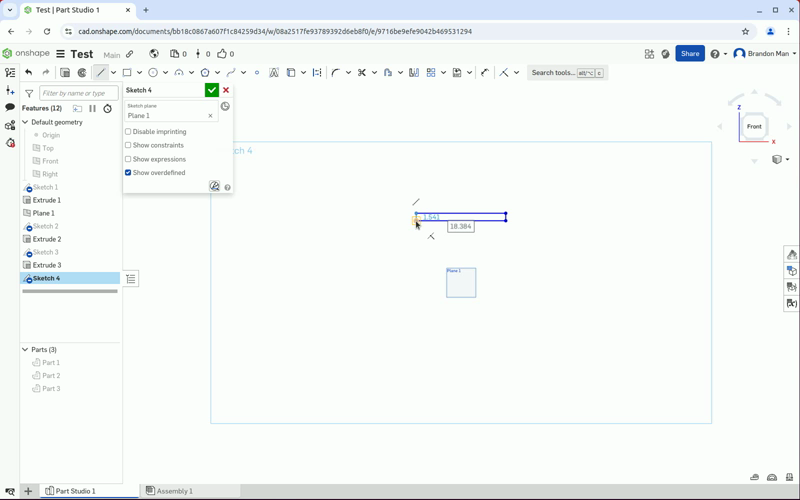
mouse_move(461, 214)
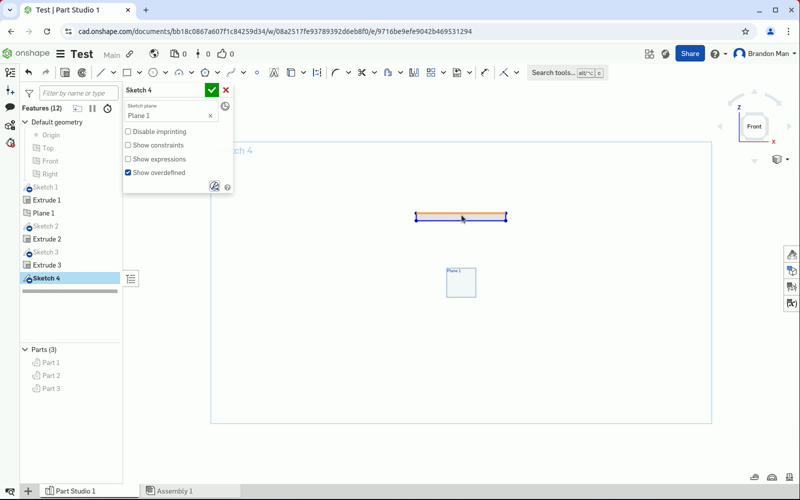
scroll(6)
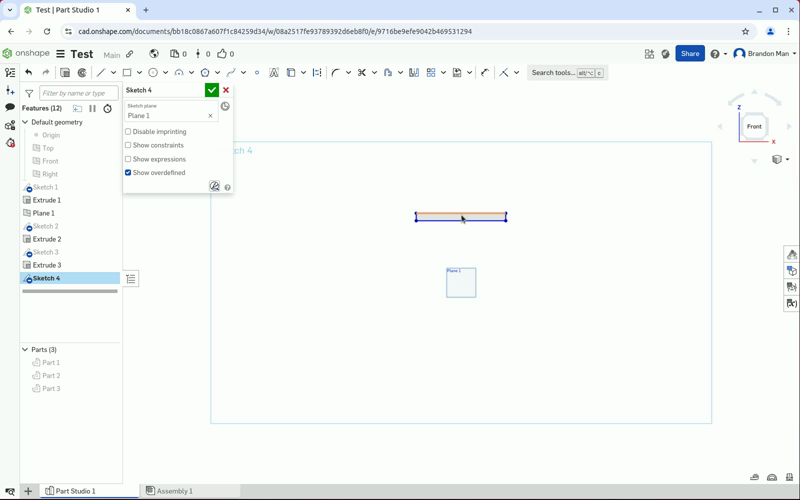
scroll(6)
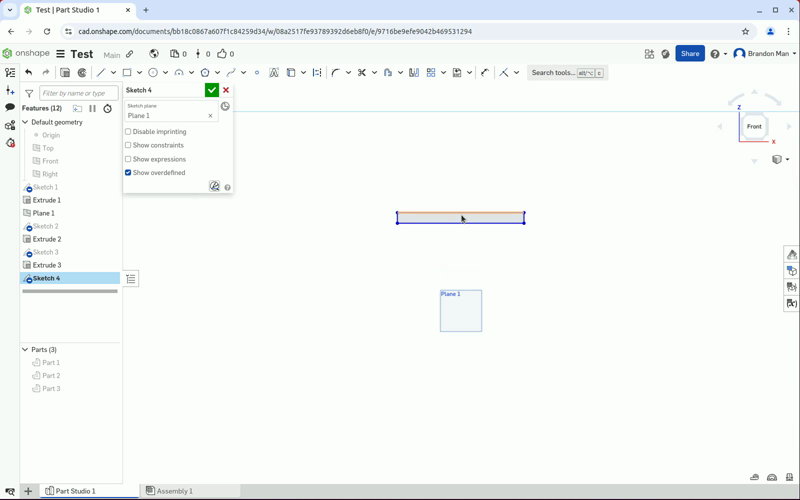
scroll(6)
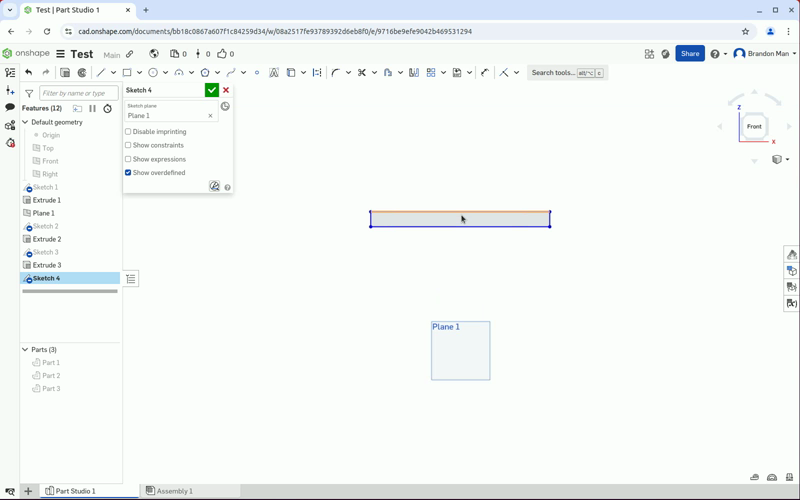
scroll(6)
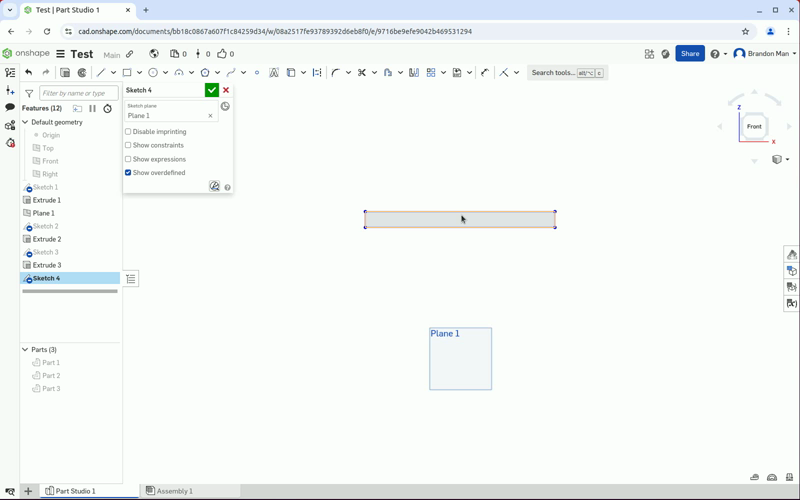
scroll(6)
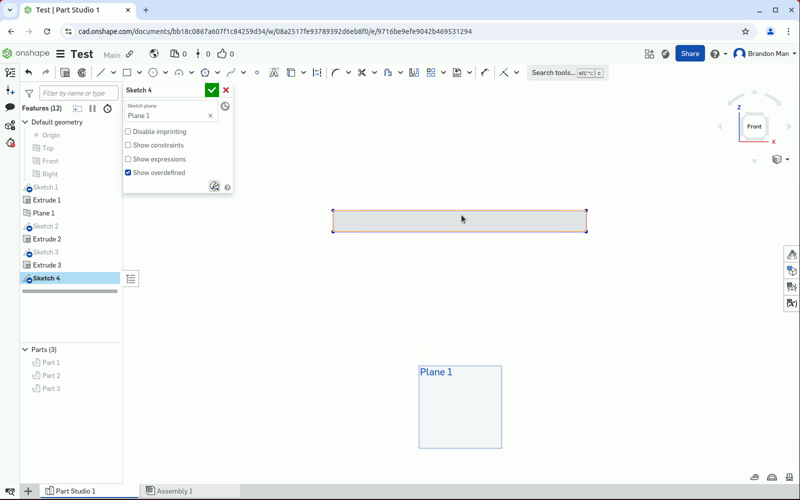
scroll(6)
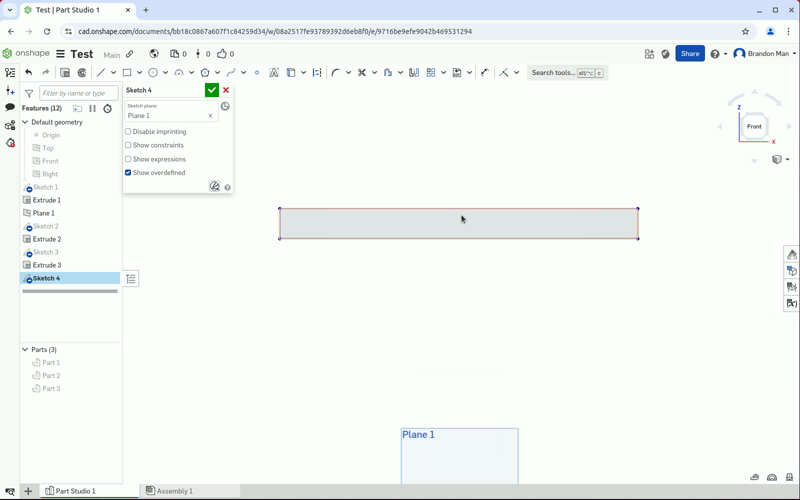
scroll(6)
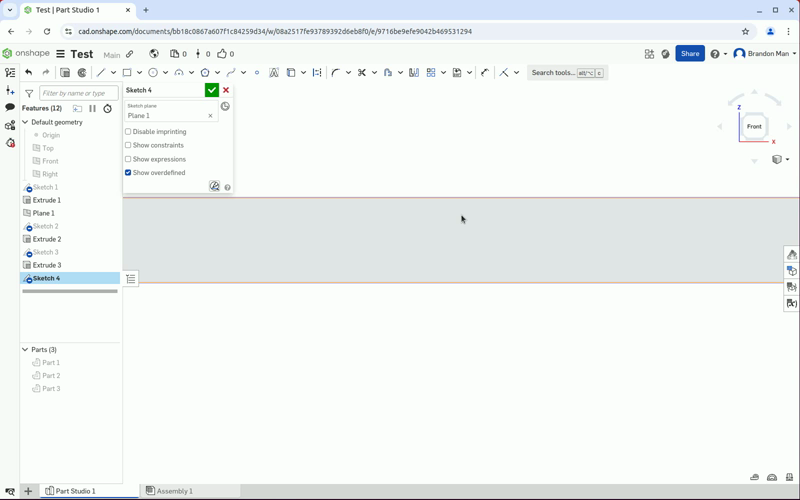
click(461, 214)
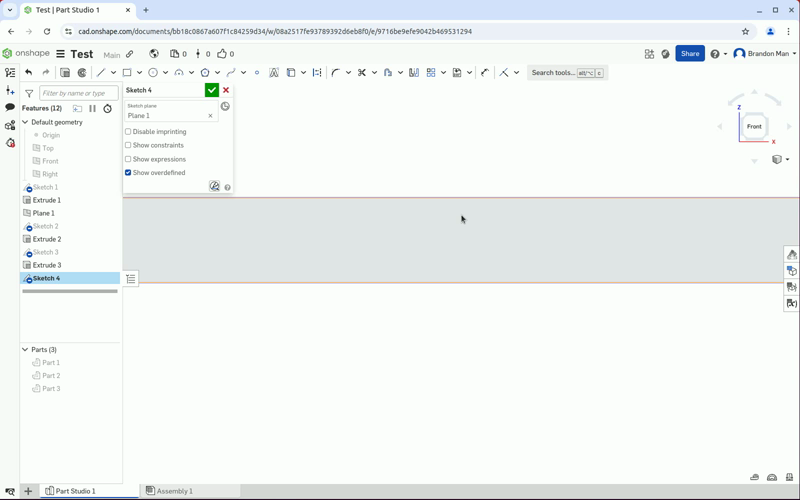
scroll(-6)
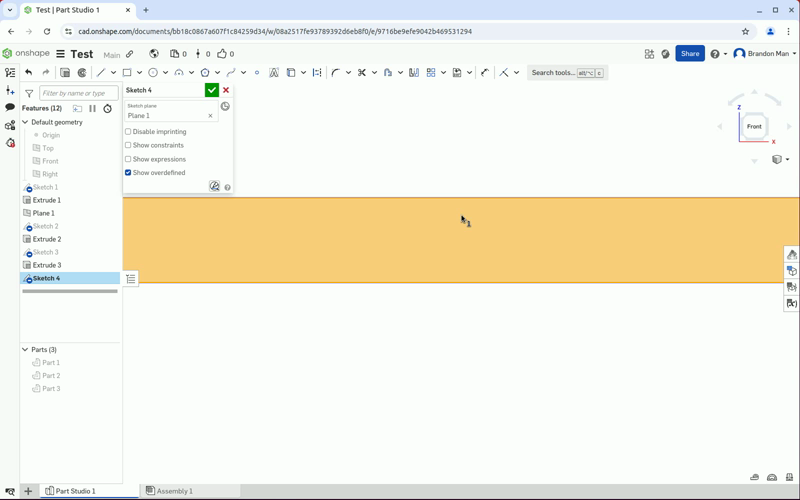
scroll(-6)
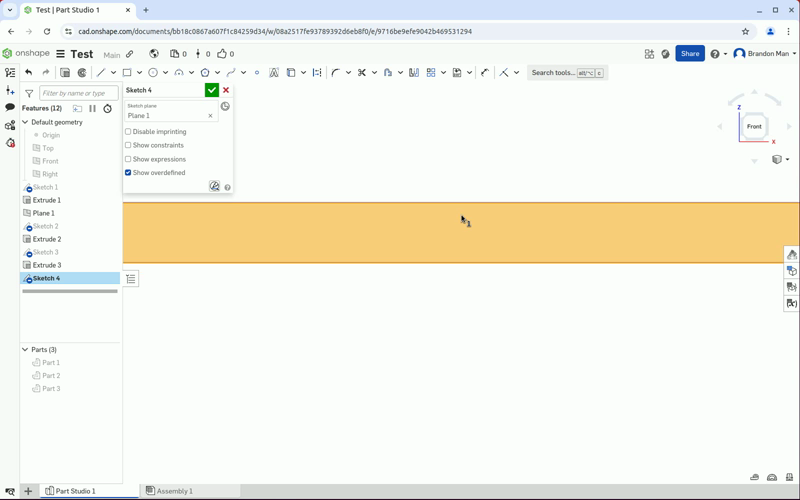
scroll(-6)
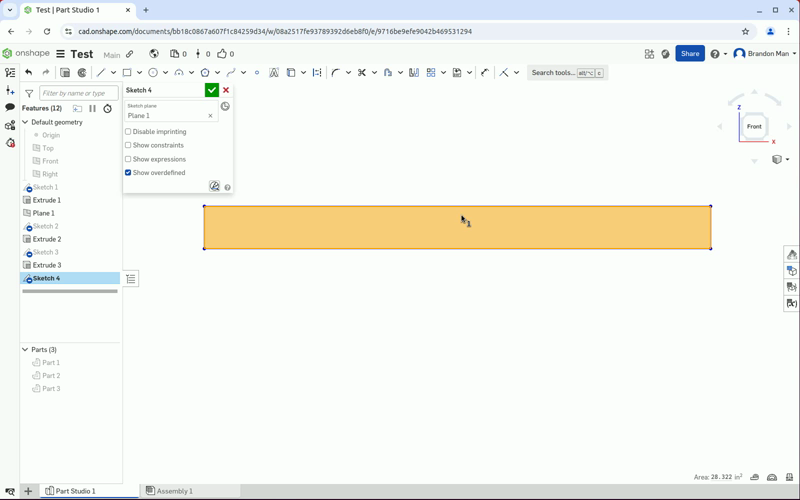
scroll(-6)
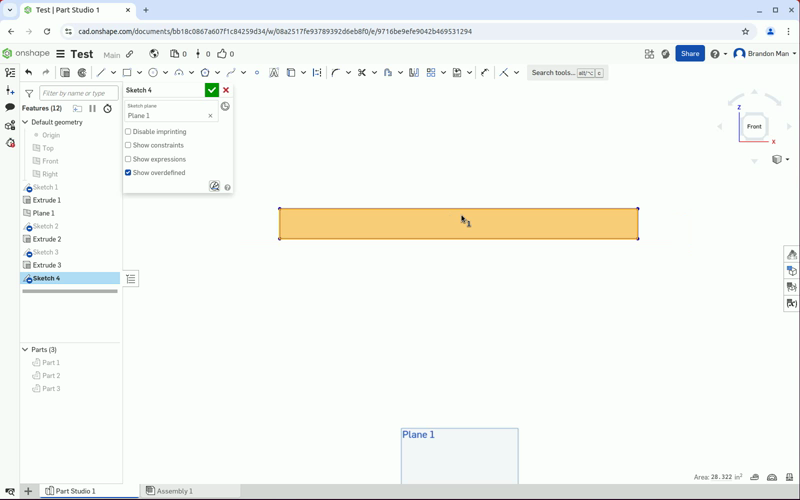
scroll(-6)
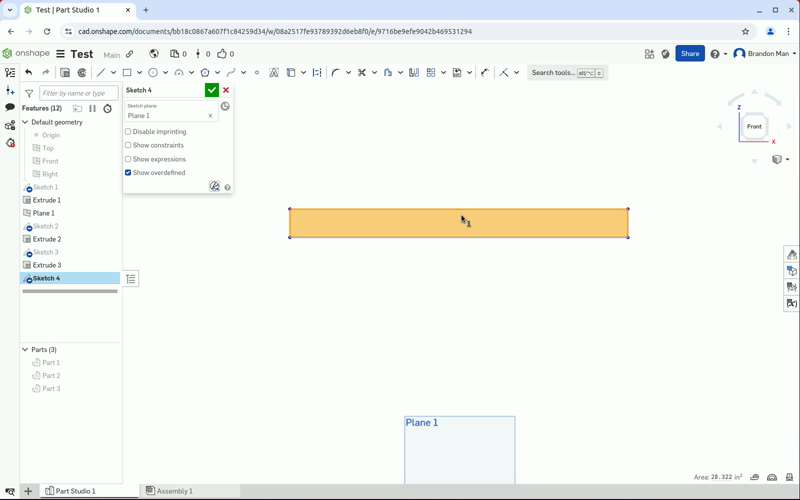
scroll(-6)
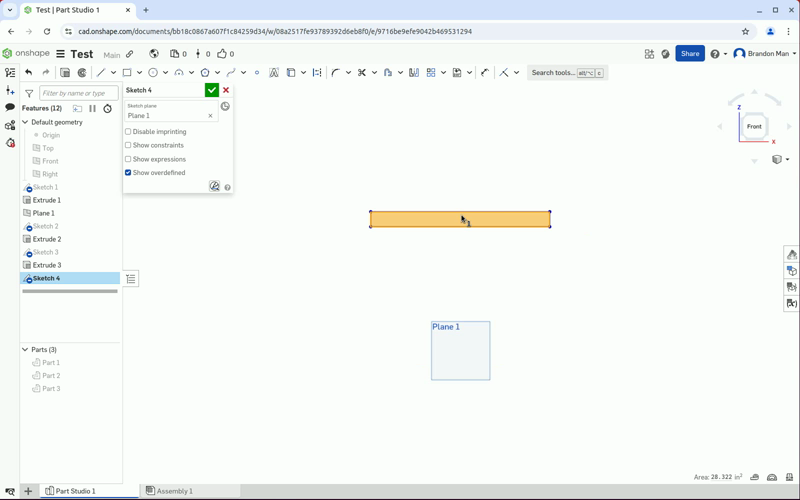
scroll(-6)
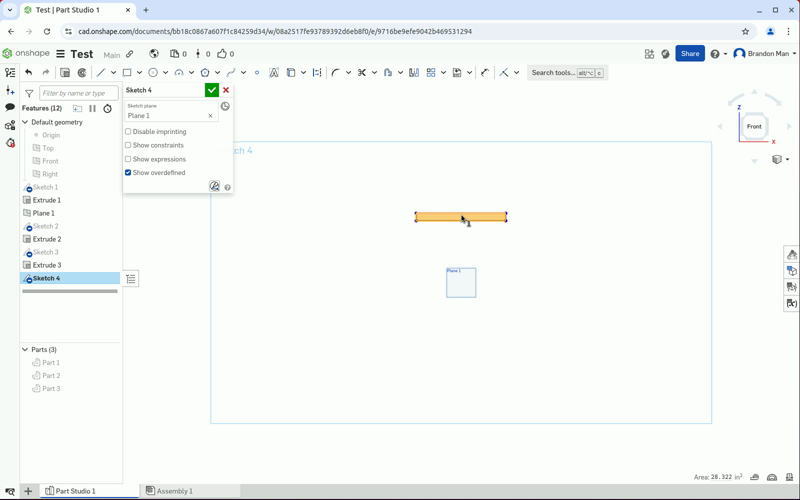
mouse_move(73, 352)
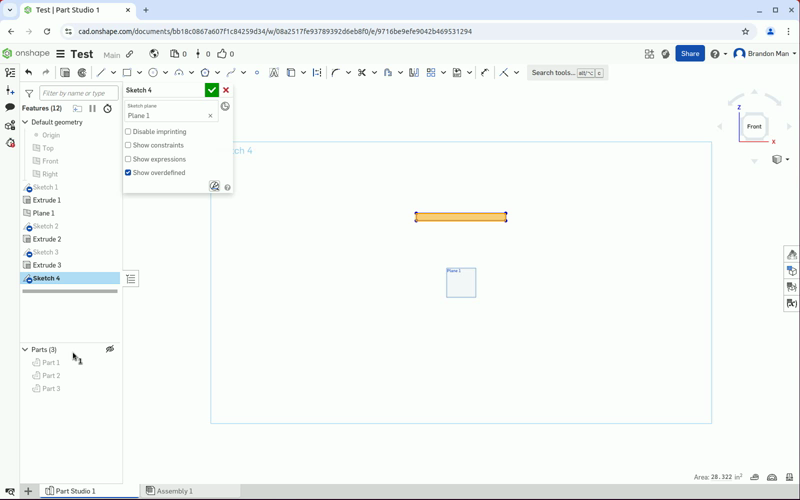
key(shift+y)
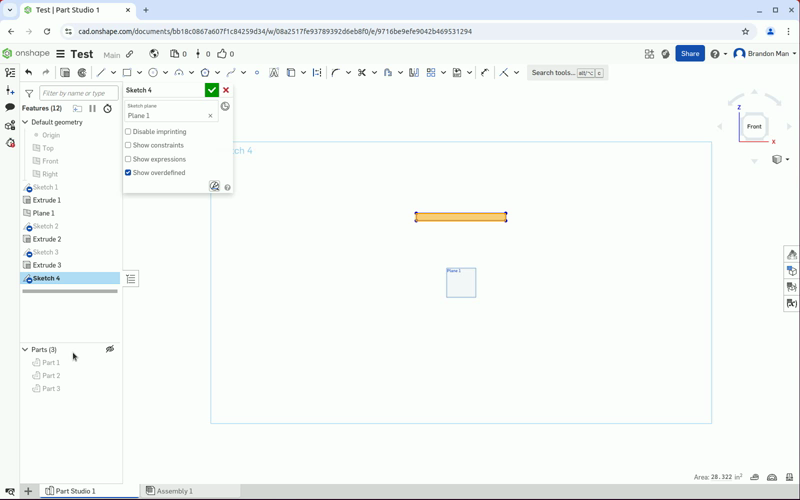
key(shift+e)
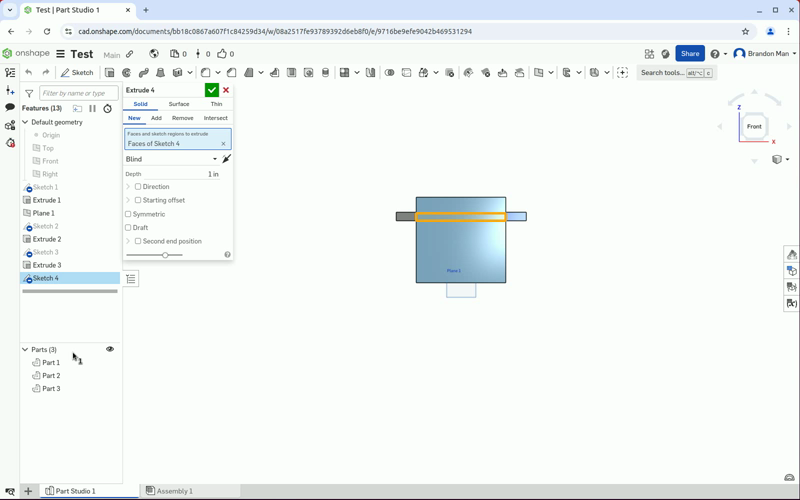
mouse_move(143, 106)
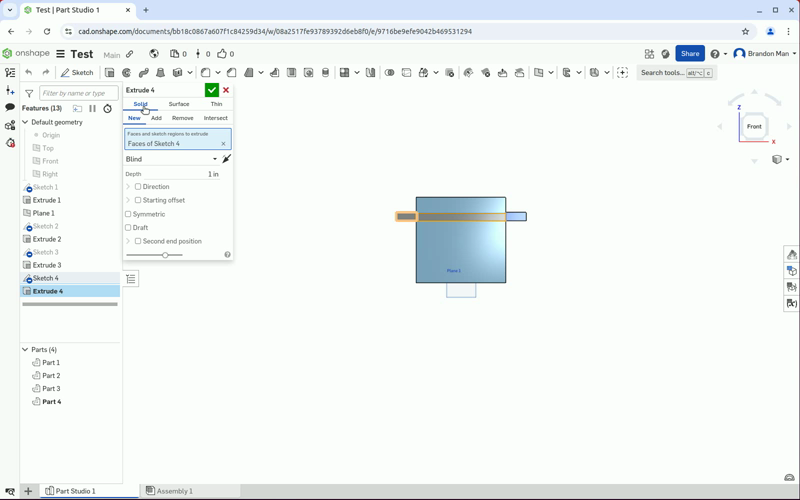
click(143, 106)
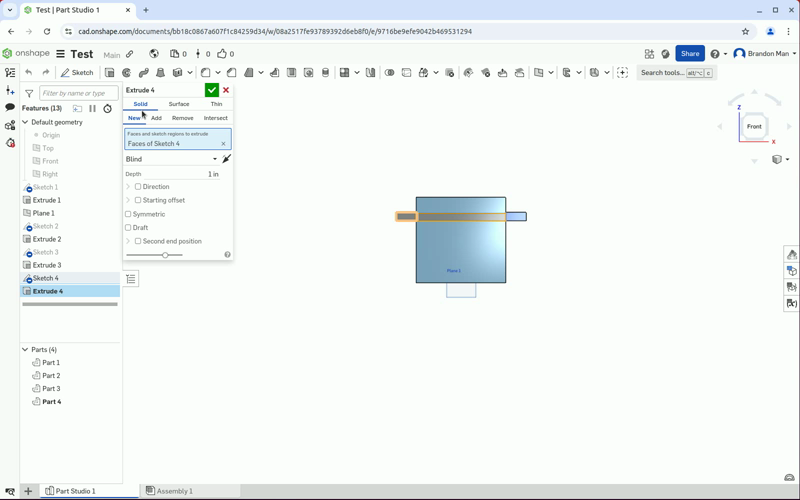
mouse_move(137, 120)
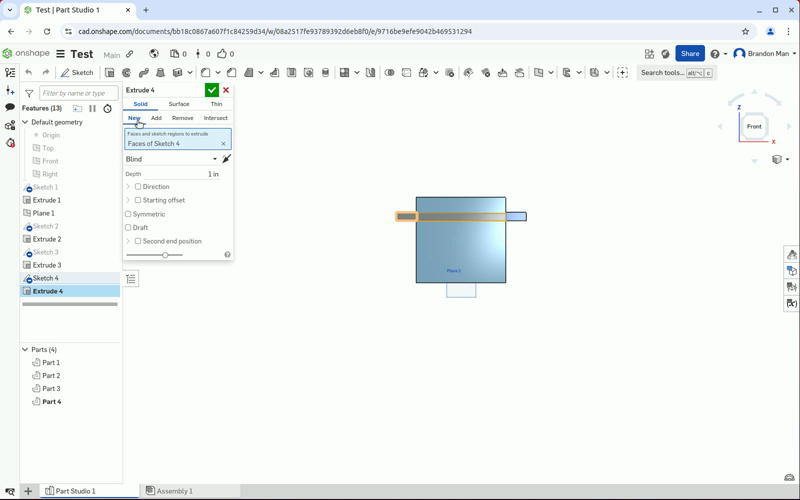
click(137, 120)
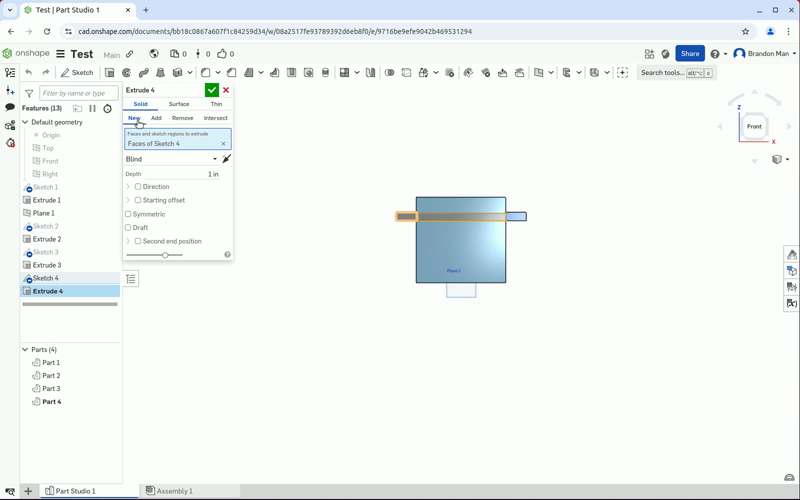
key(tab, 4)
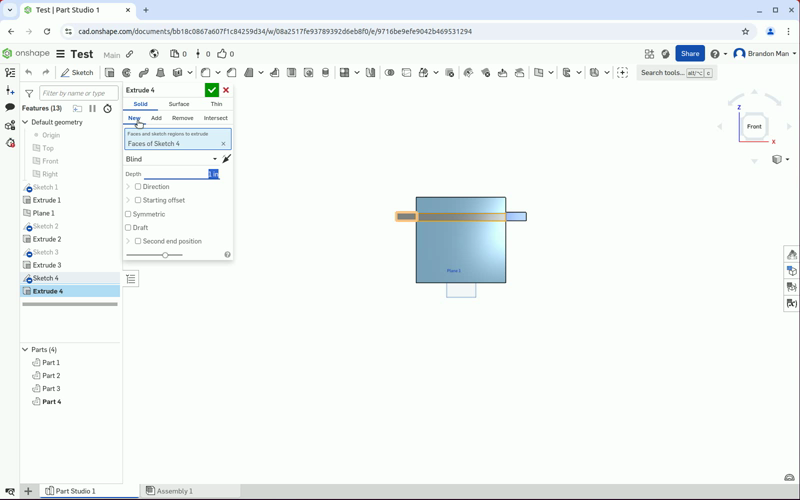
text(-9.628)
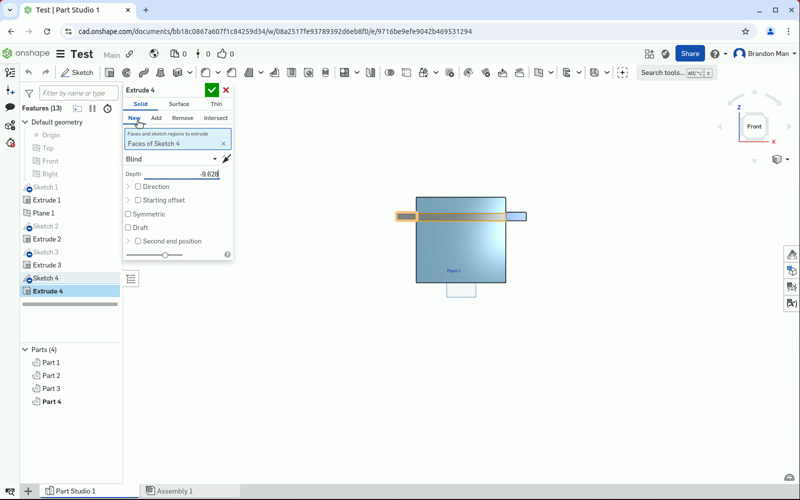
key(enter)
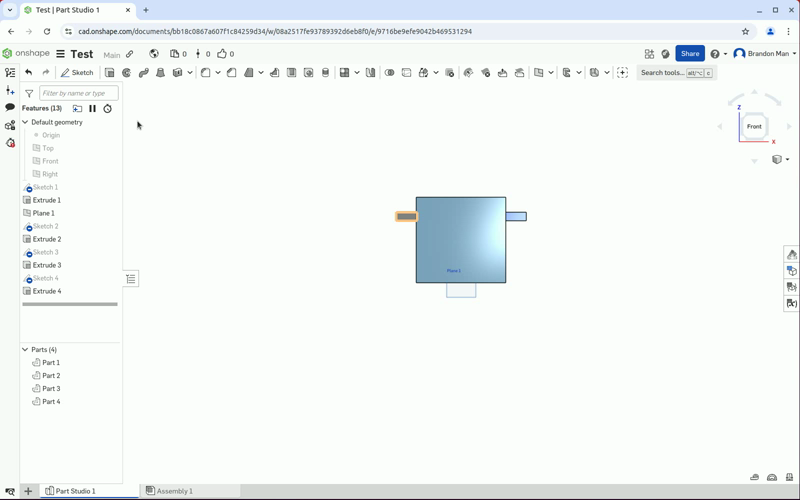
key(shift+h)
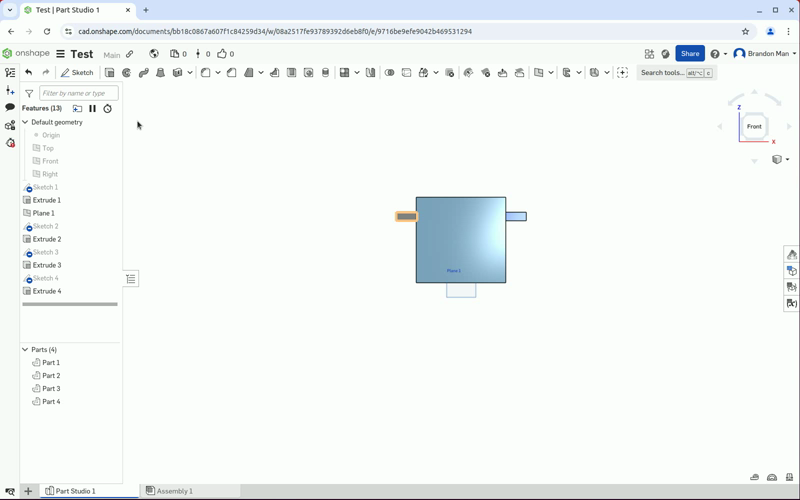
key(shift+h)
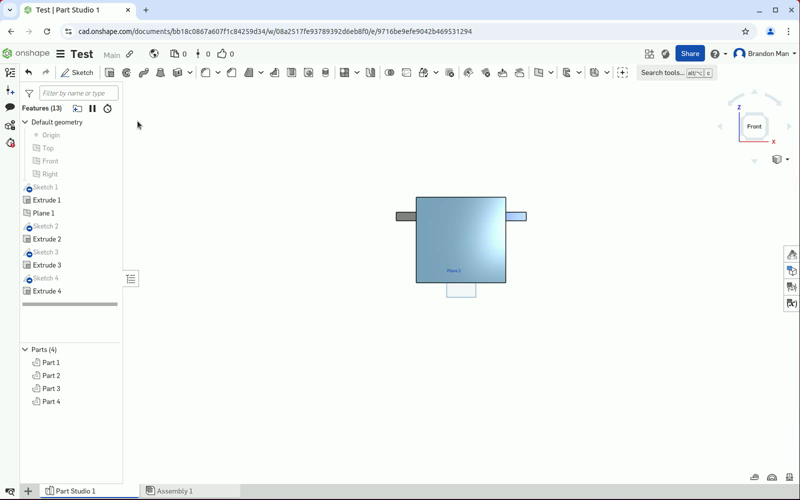
mouse_move(73, 189)
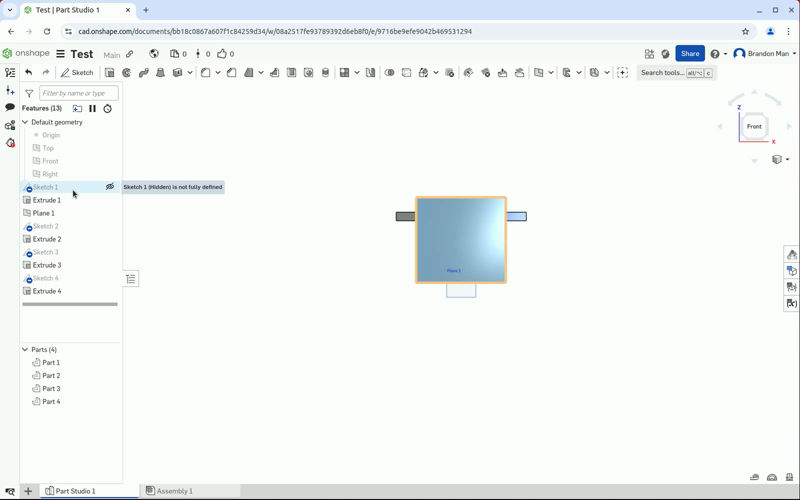
click(73, 189)
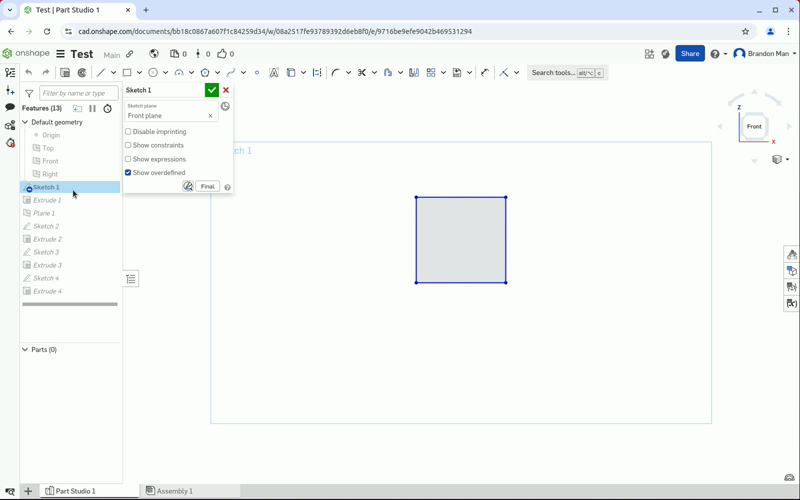
mouse_move(229, 92)
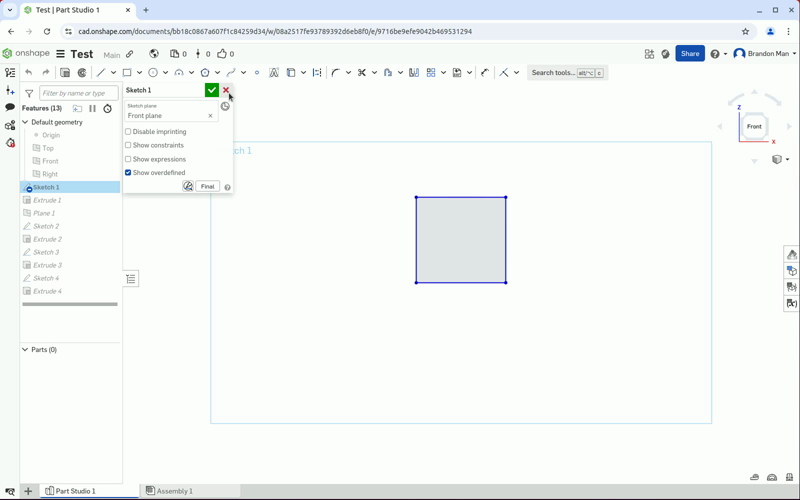
click(229, 92)
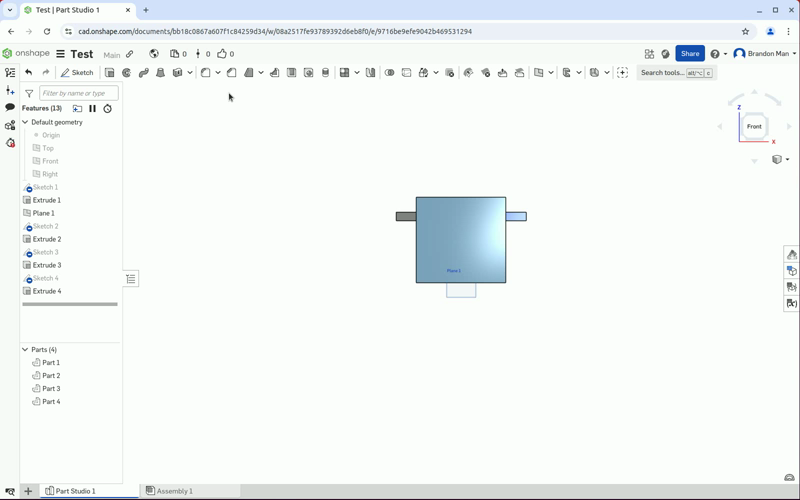
mouse_move(73, 352)
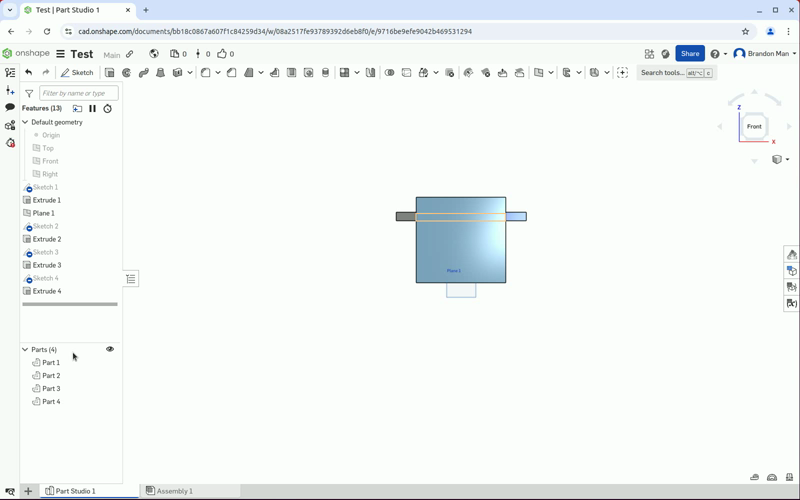
key(y)
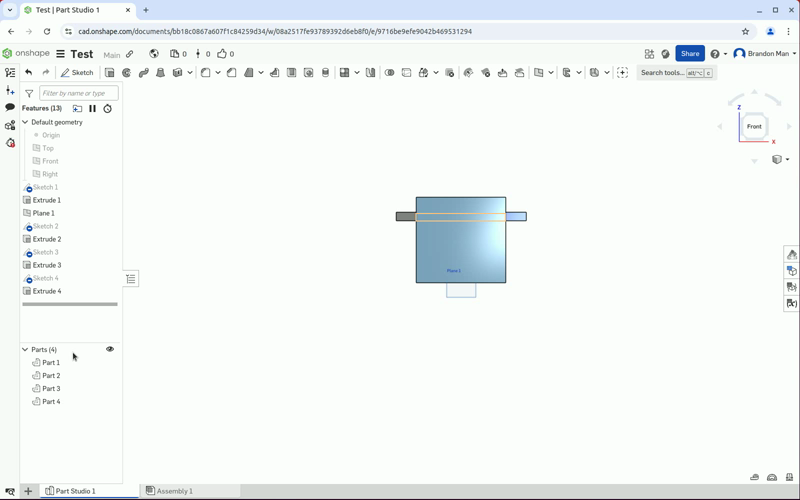
key(shift+p)
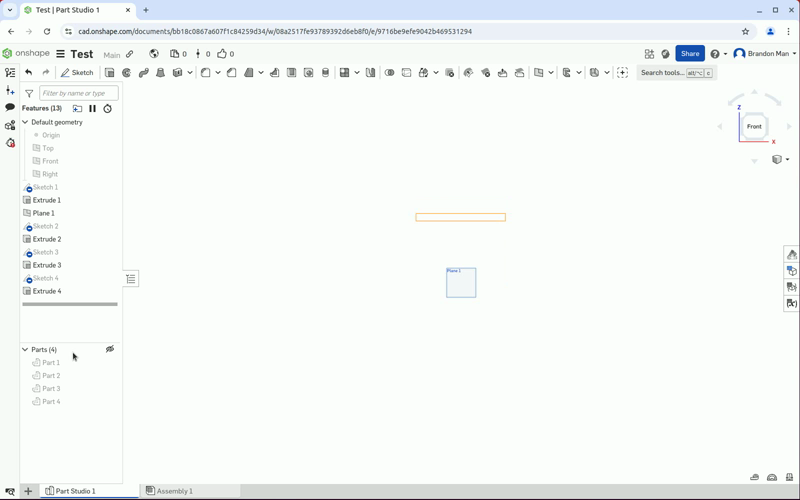
key(space)
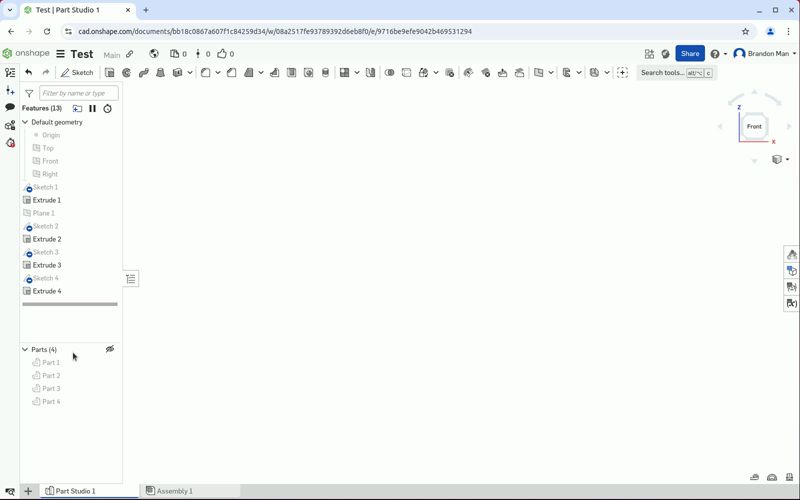
key_down(shift)
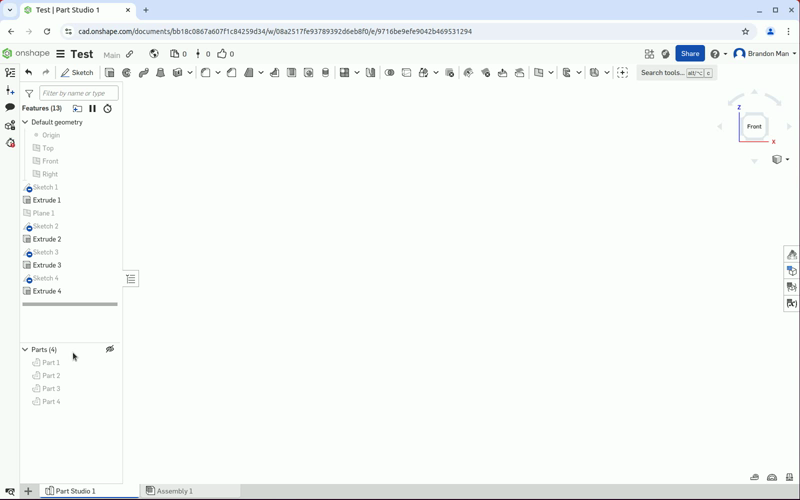
key(down)
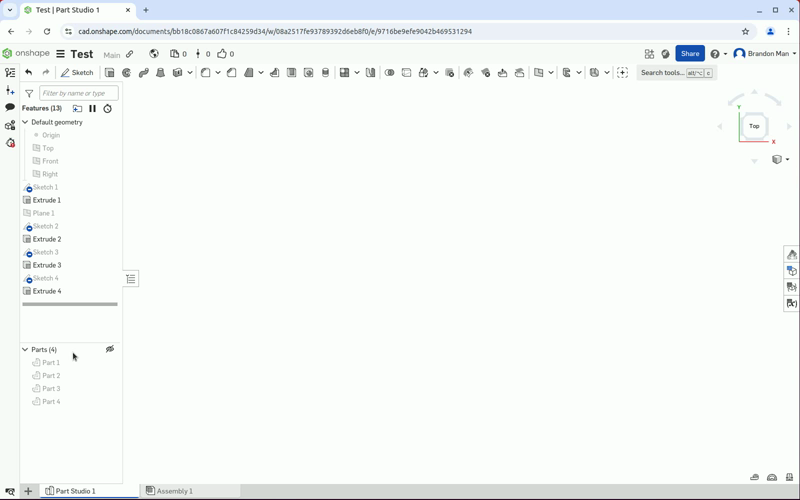
key_up(shift)
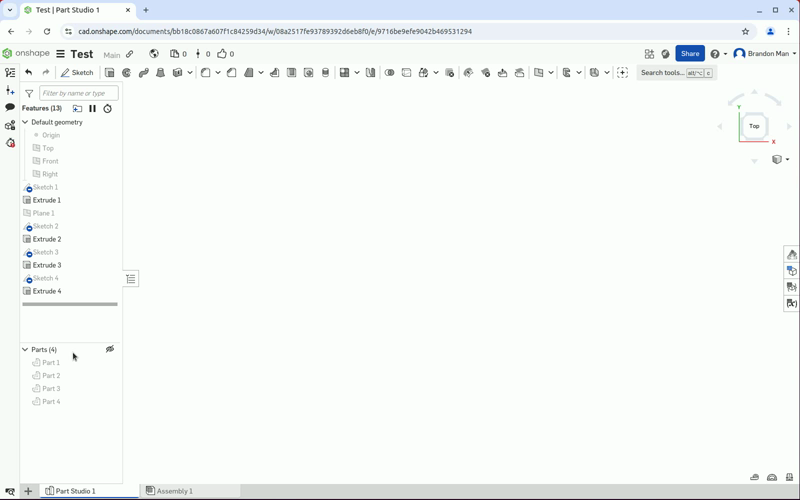
mouse_move(73, 352)
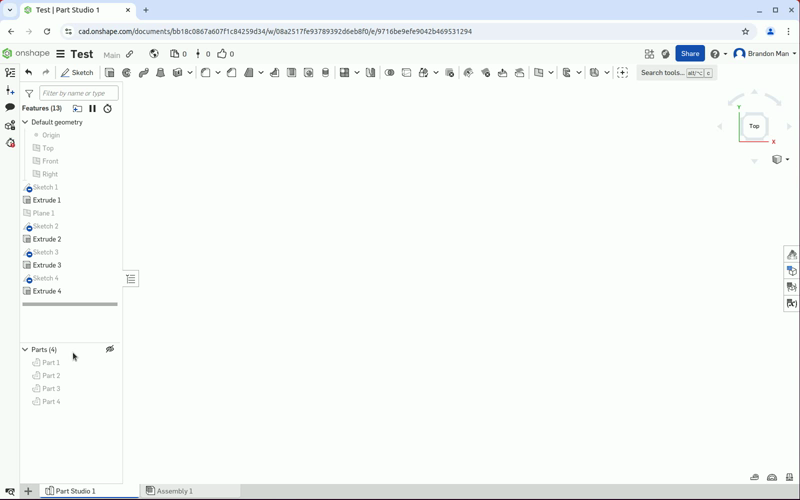
key(shift+y)
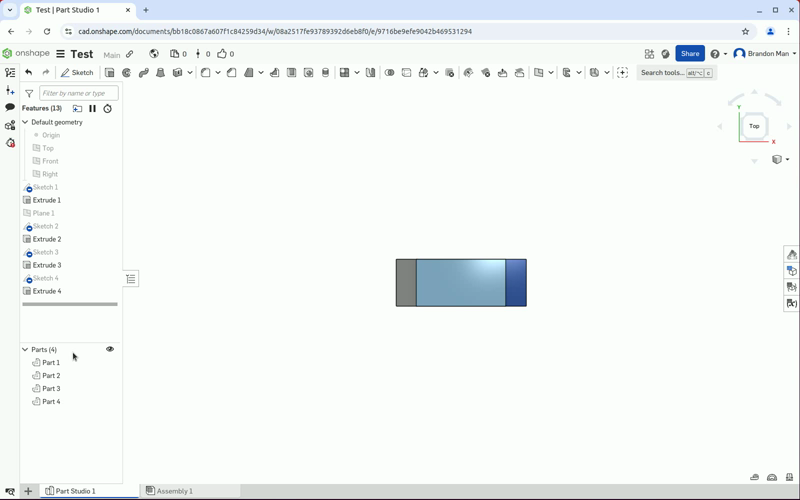
mouse_move(541, 75)
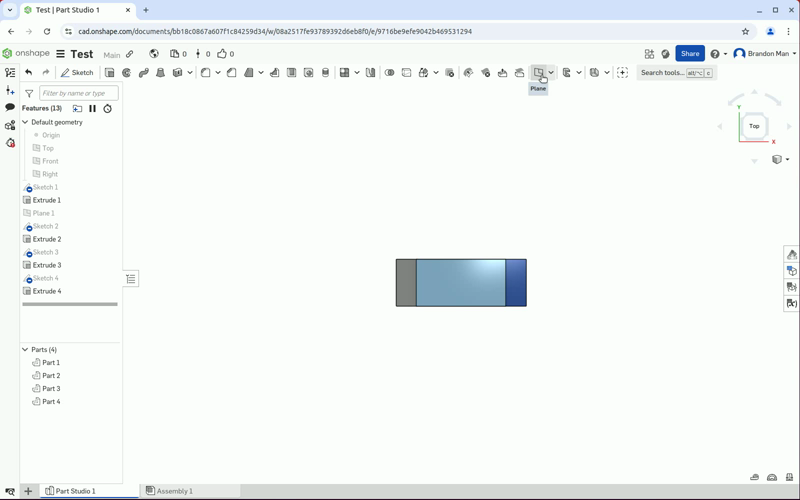
click(541, 75)
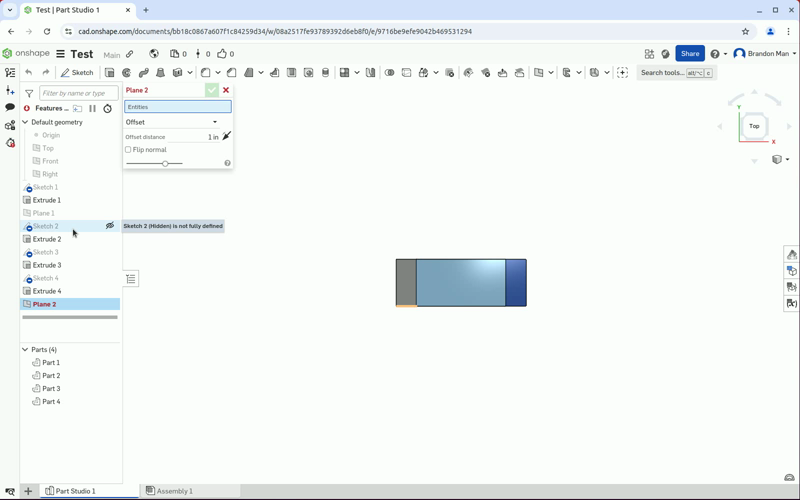
scroll(3)
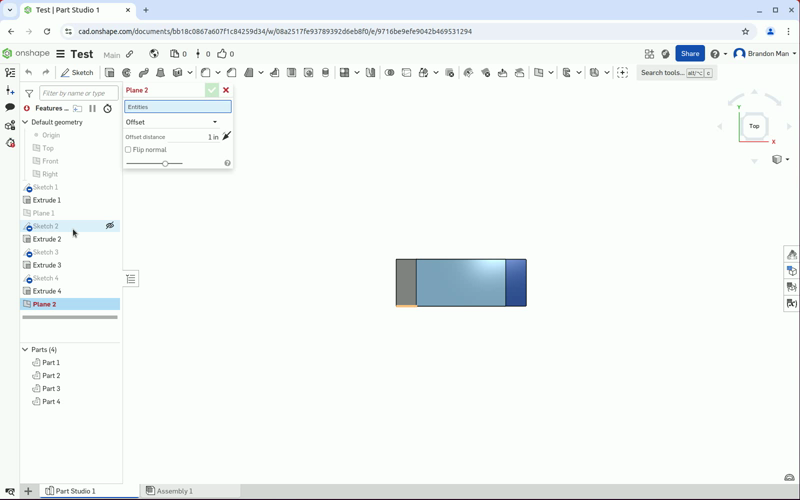
mouse_move(73, 150)
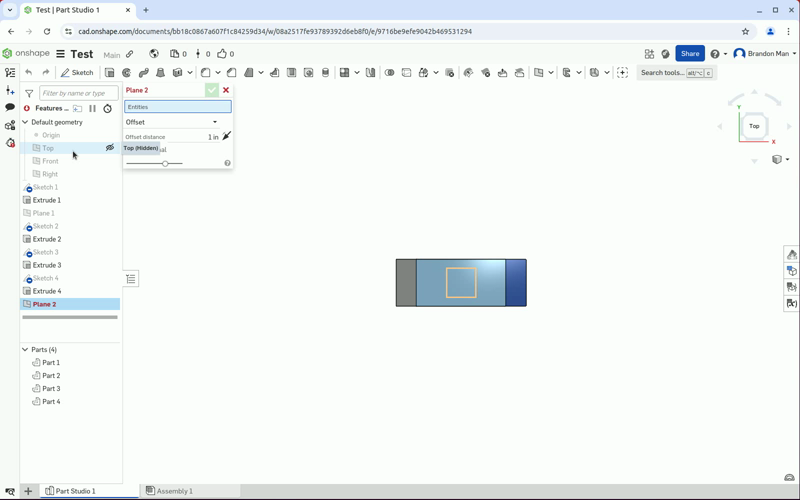
click(73, 150)
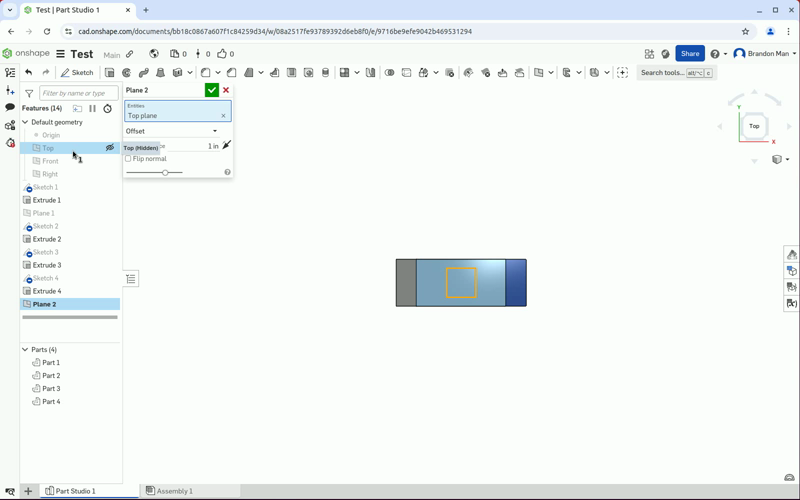
key(tab, 2)
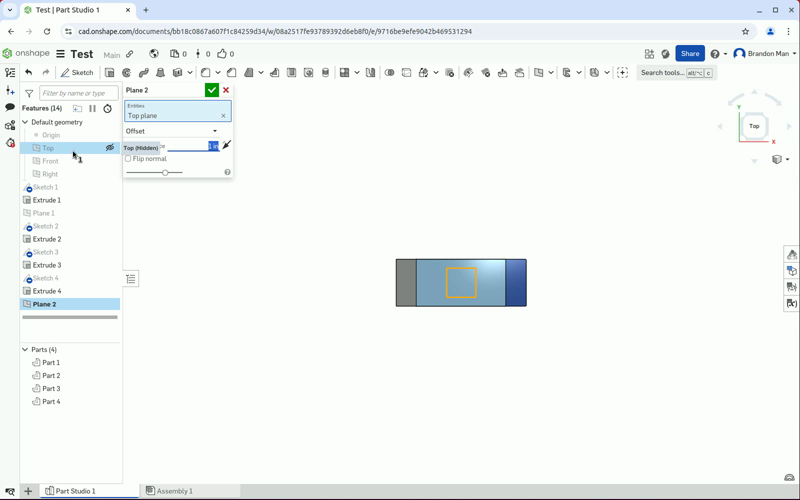
text(17.562)
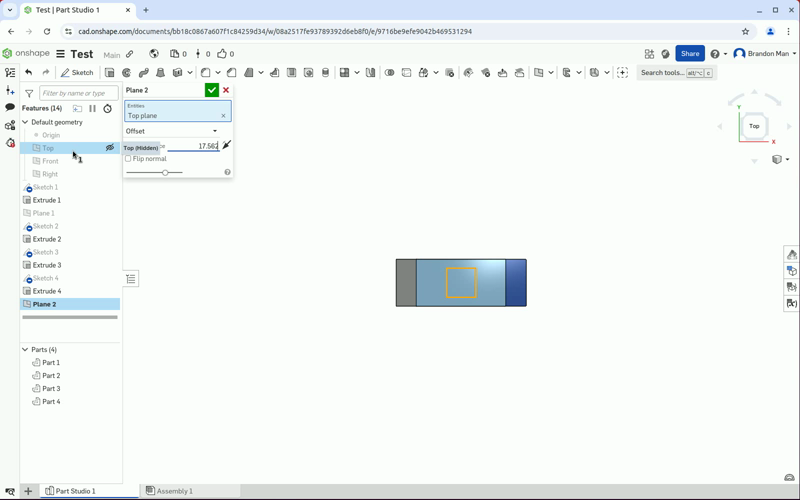
key(enter, 2)
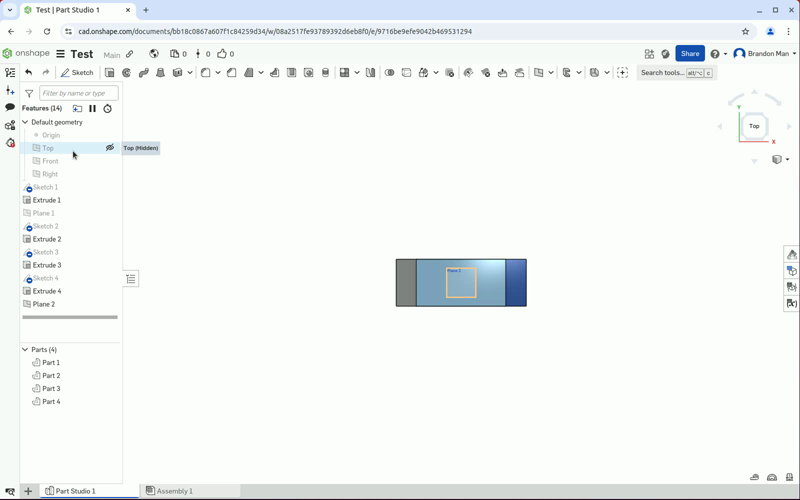
key(shift+s)
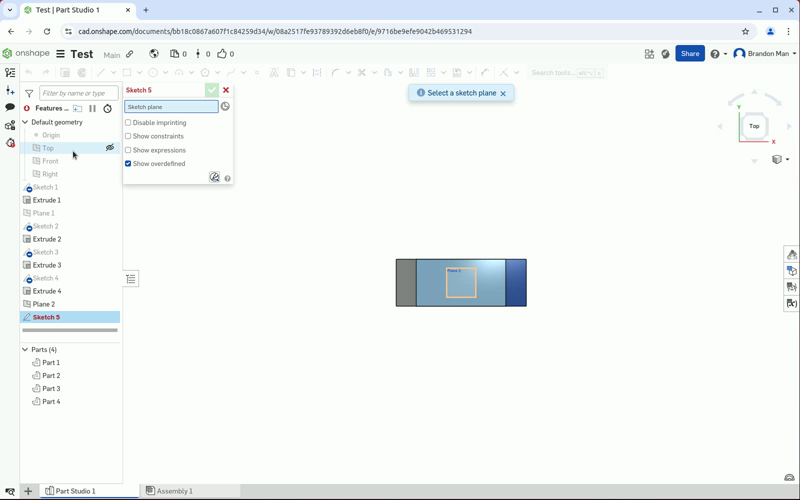
mouse_move(73, 306)
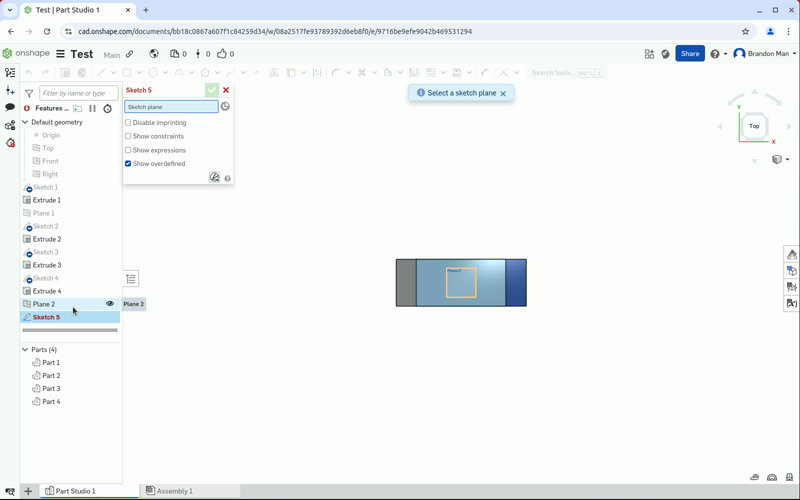
click(73, 306)
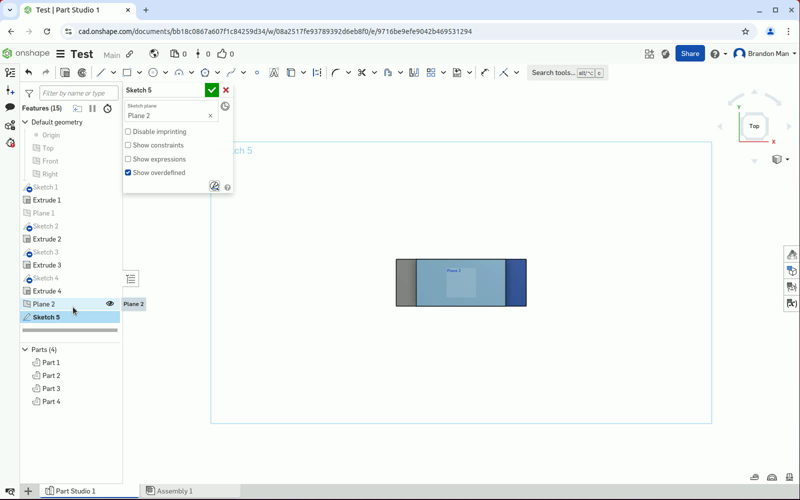
mouse_move(73, 352)
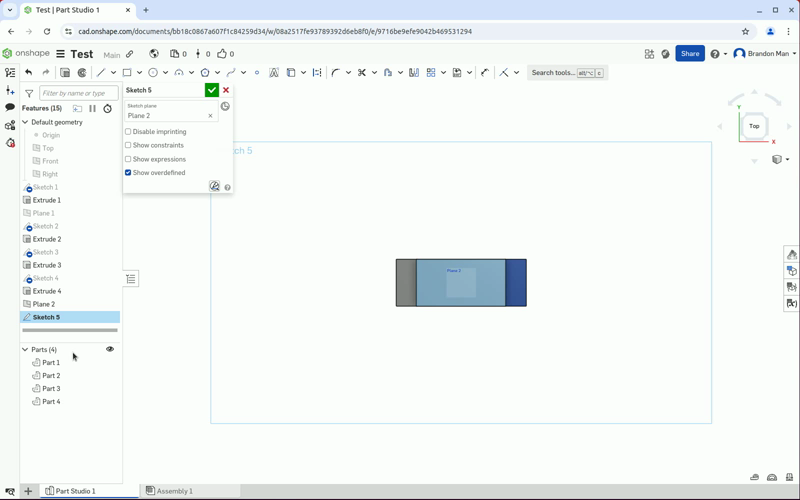
key(y)
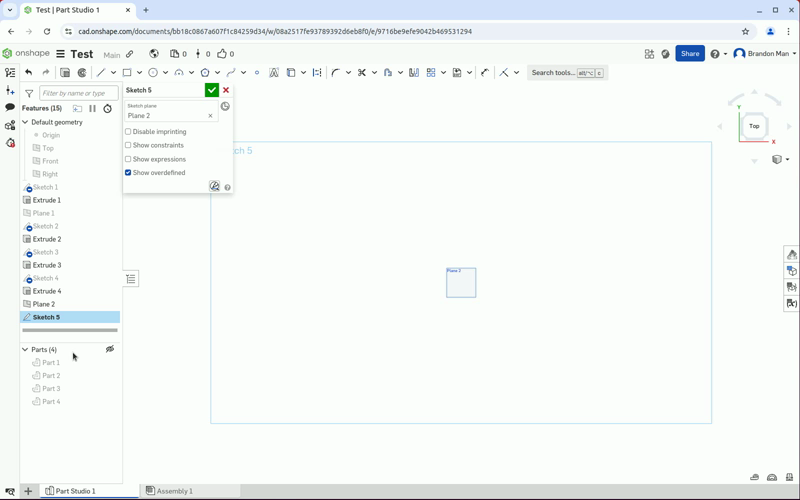
key(c)
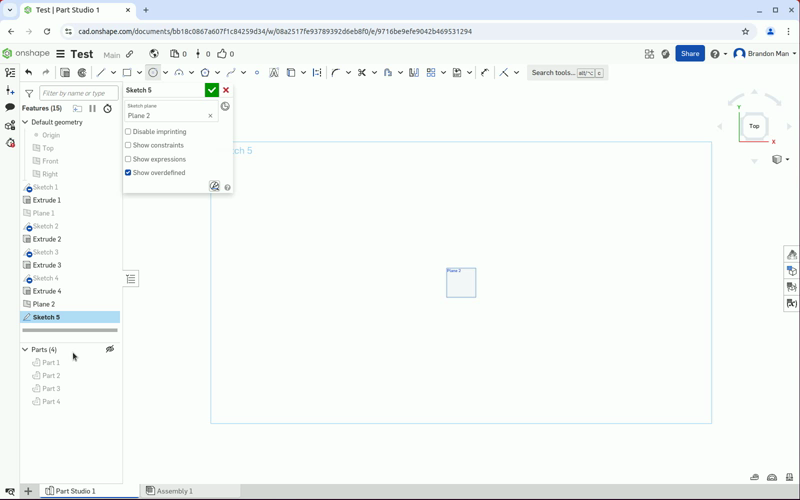
key_down(shift)
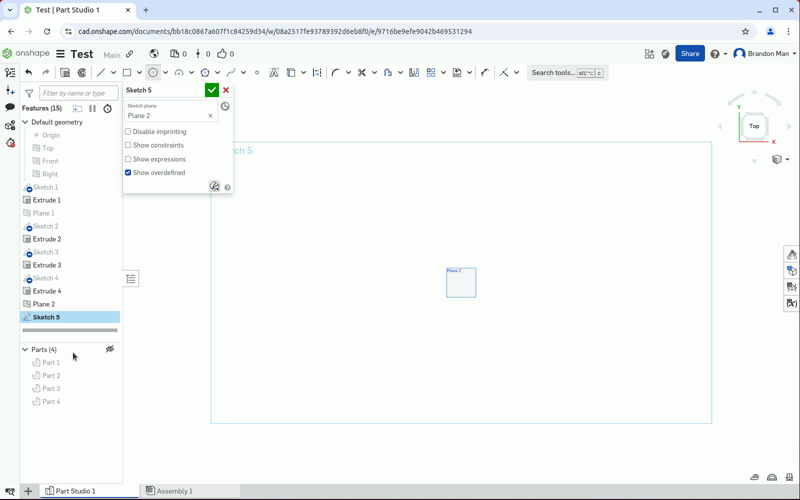
mouse_move(440, 282)
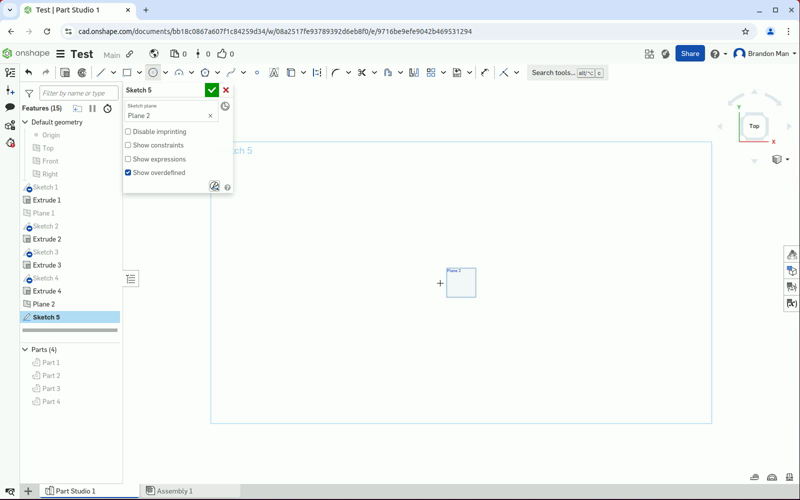
click(440, 282)
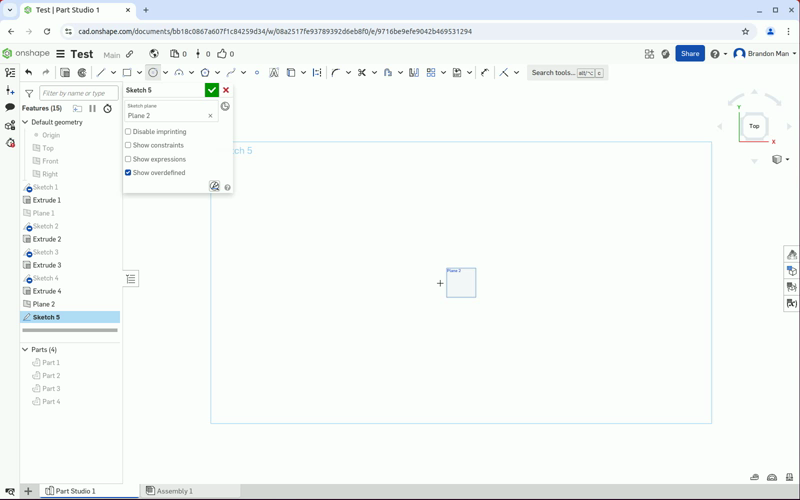
key_up(shift)
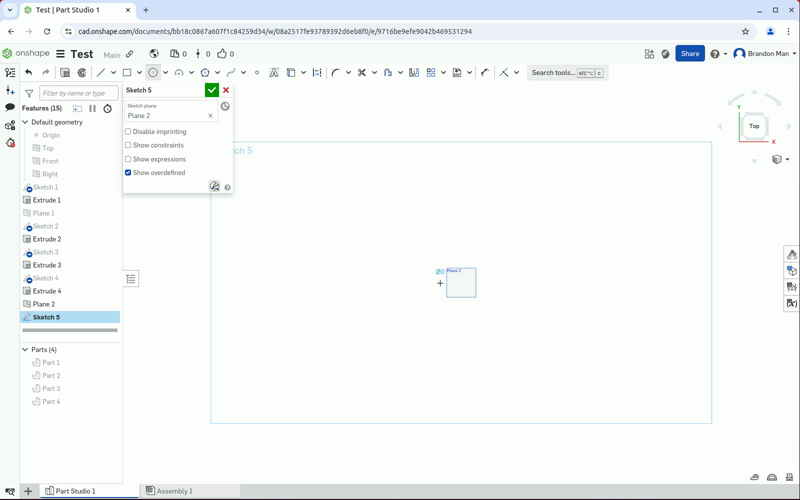
mouse_move(464, 282)
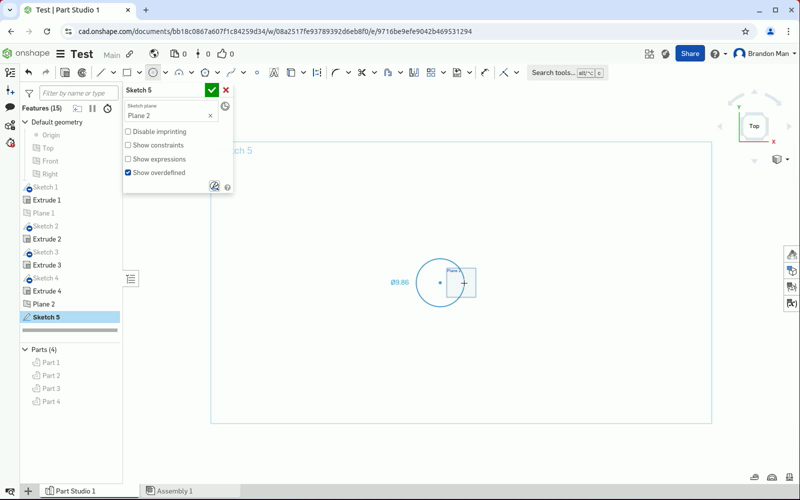
click(464, 282)
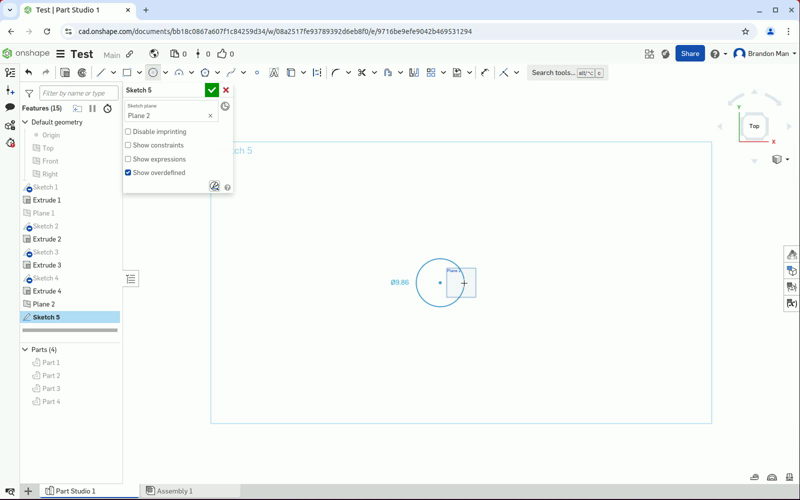
key(esc)
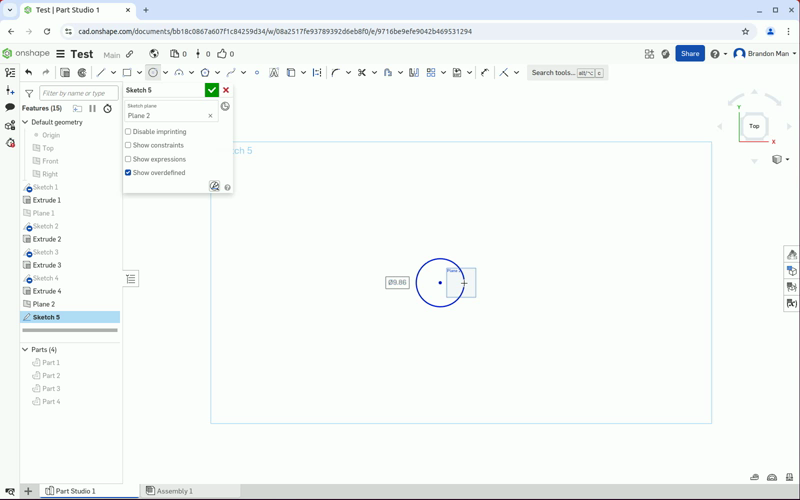
mouse_move(434, 286)
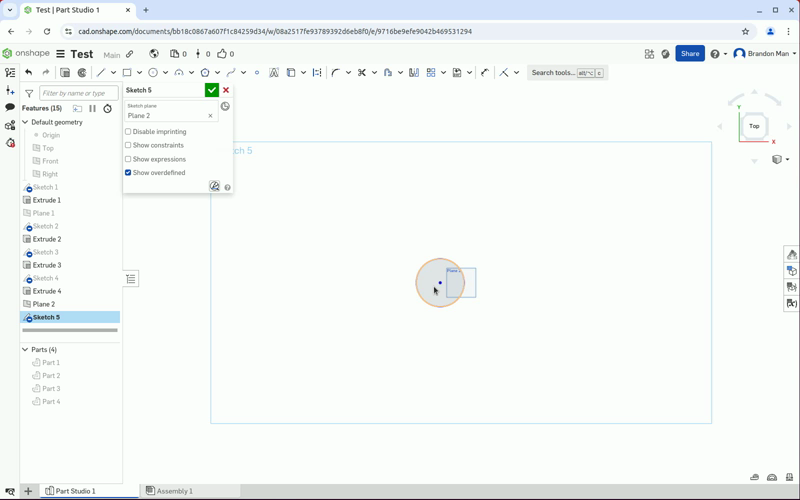
click(434, 286)
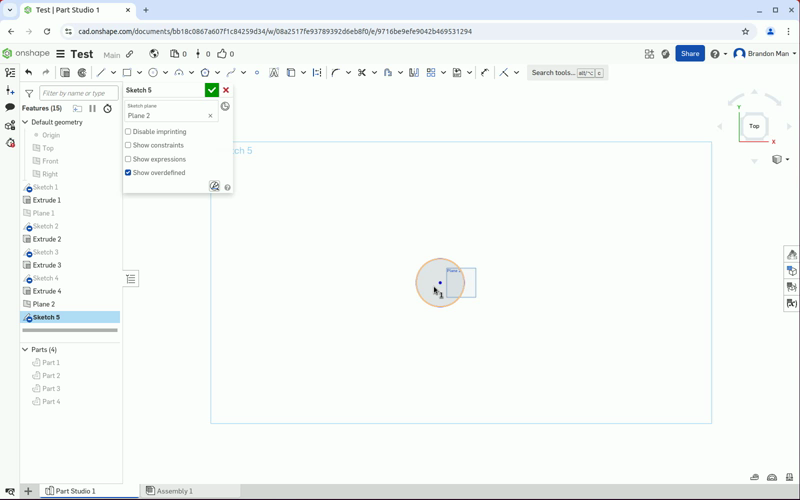
mouse_move(73, 352)
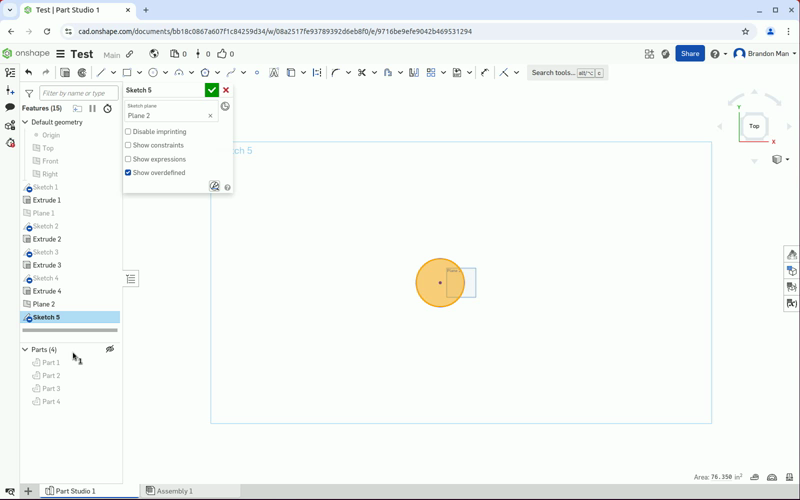
key(shift+y)
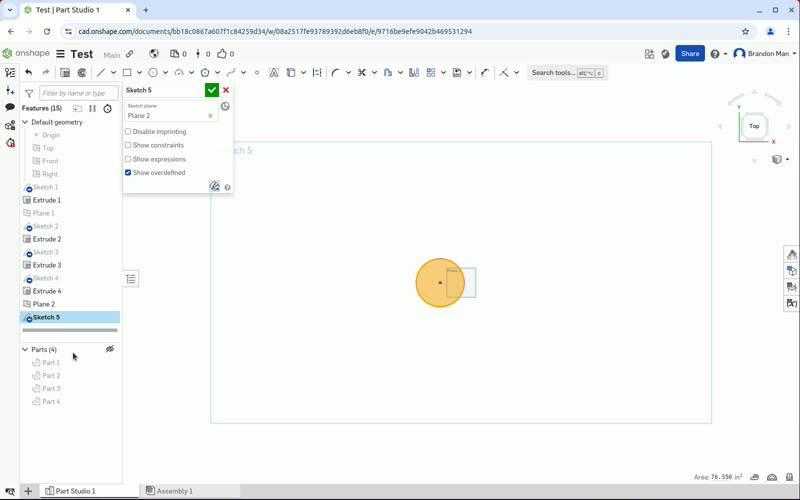
key(shift+e)
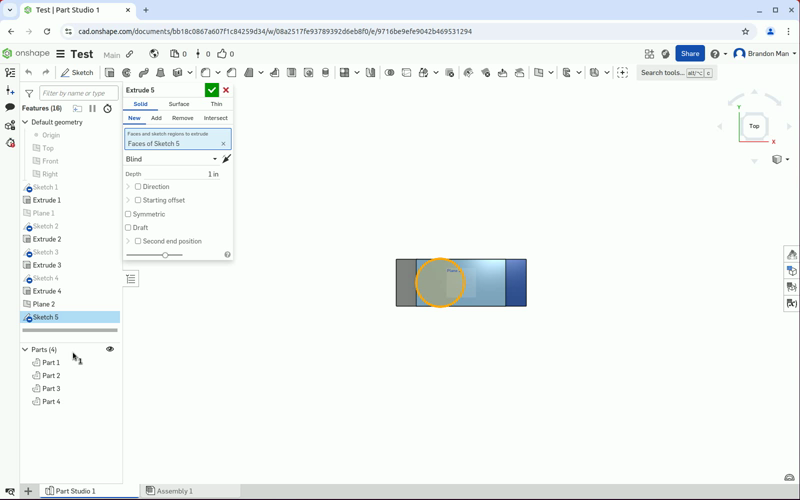
mouse_move(143, 106)
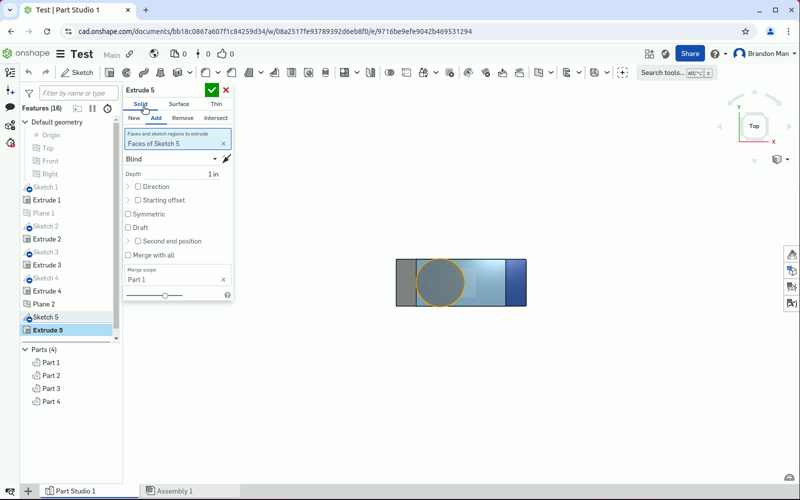
click(143, 106)
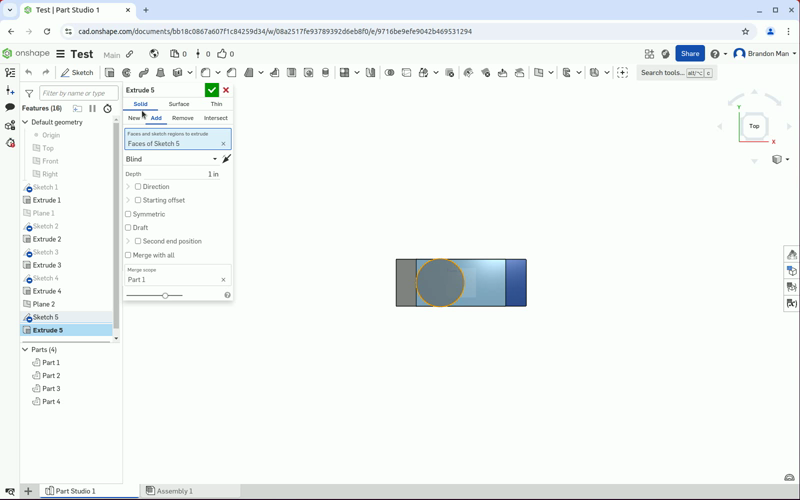
mouse_move(137, 120)
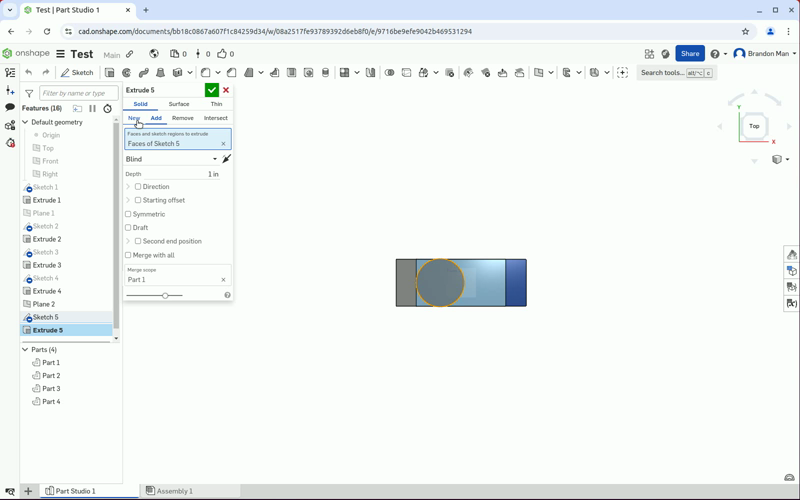
click(137, 120)
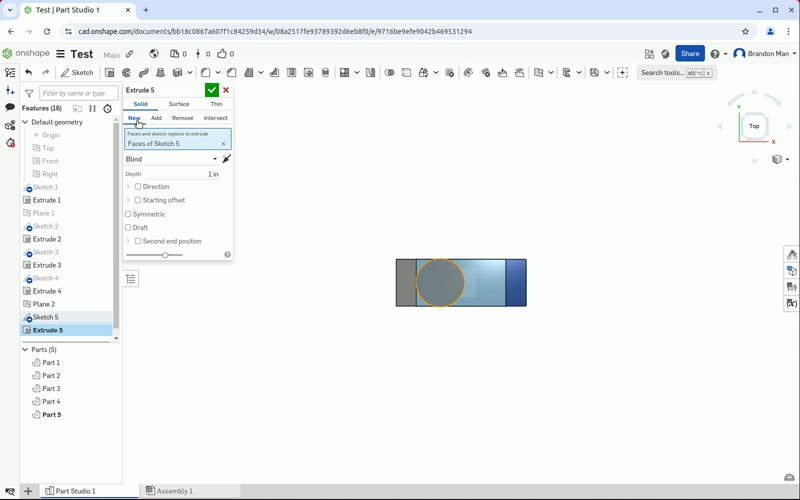
key(tab, 4)
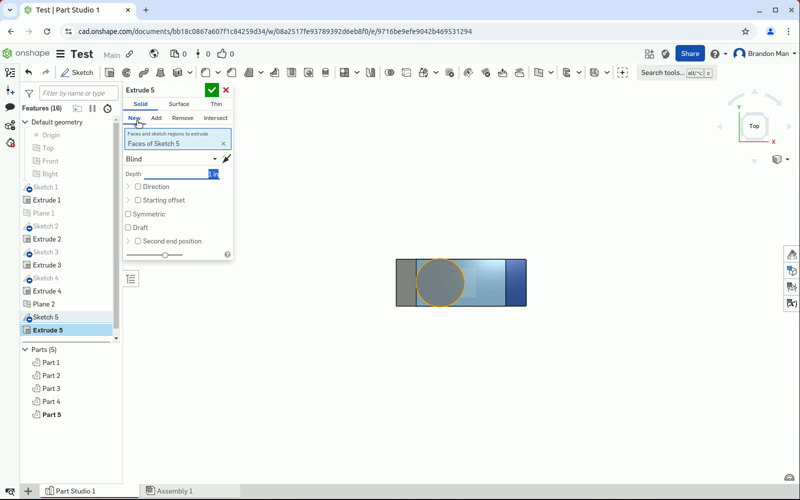
text(3.129)
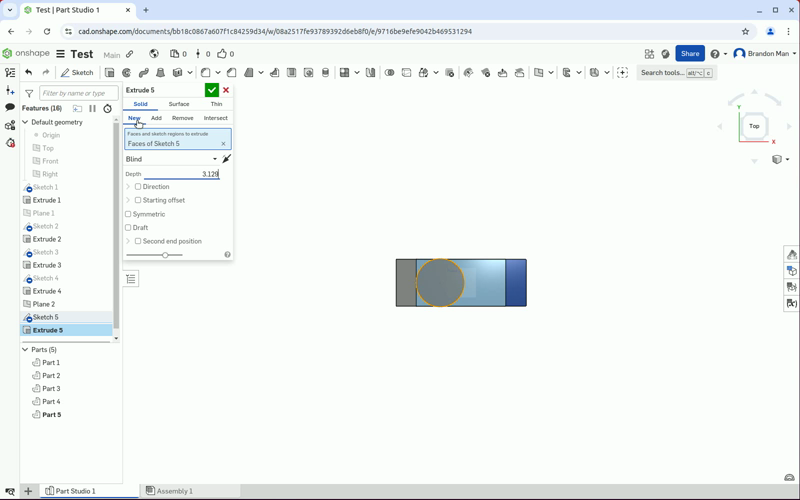
key(enter)
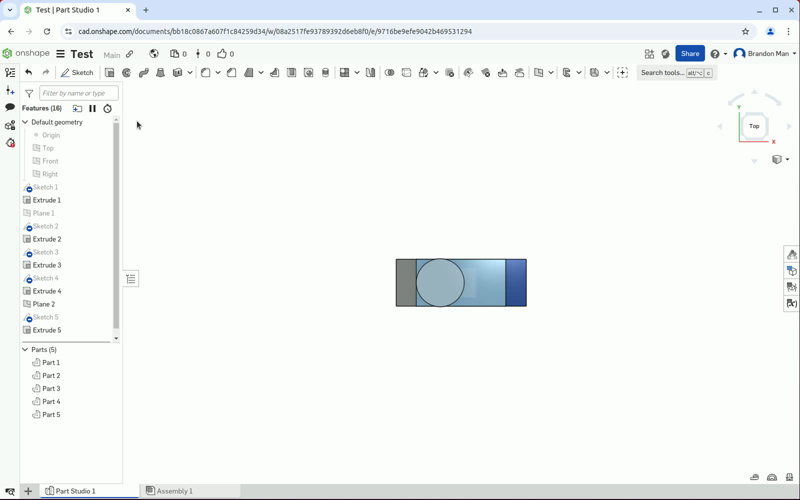
key(shift+h)
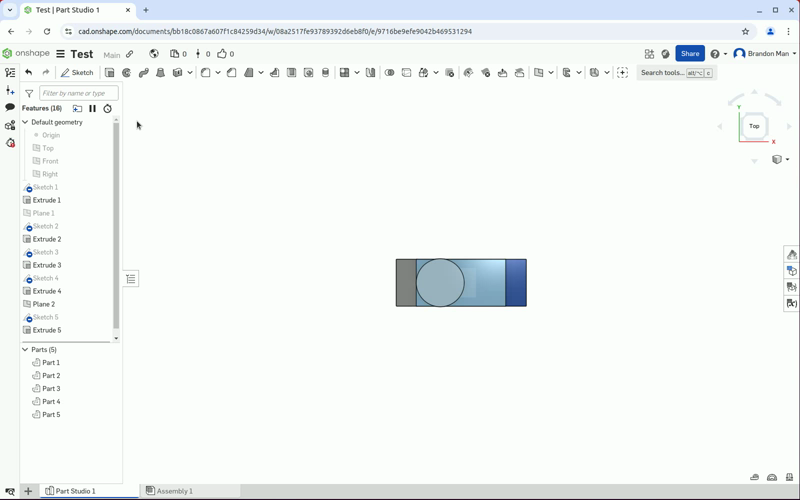
key(shift+h)
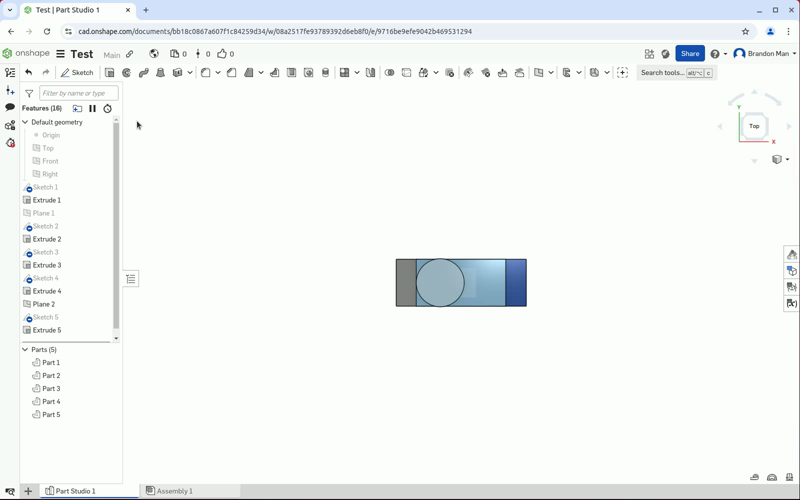
mouse_move(69, 189)
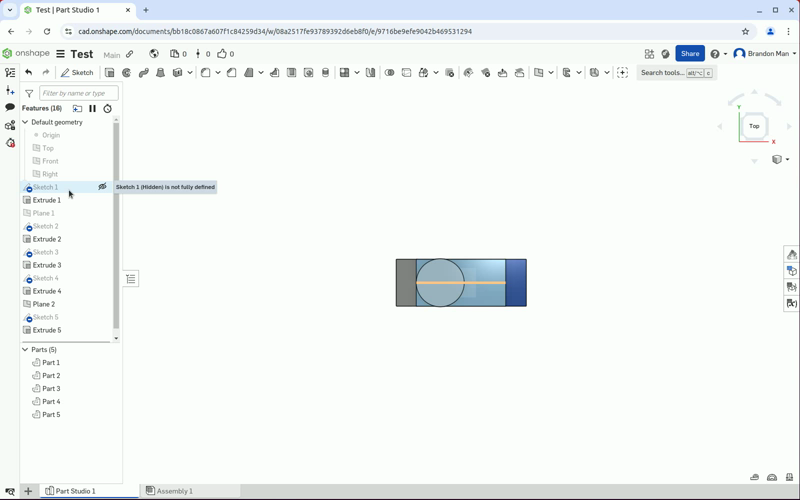
click(69, 189)
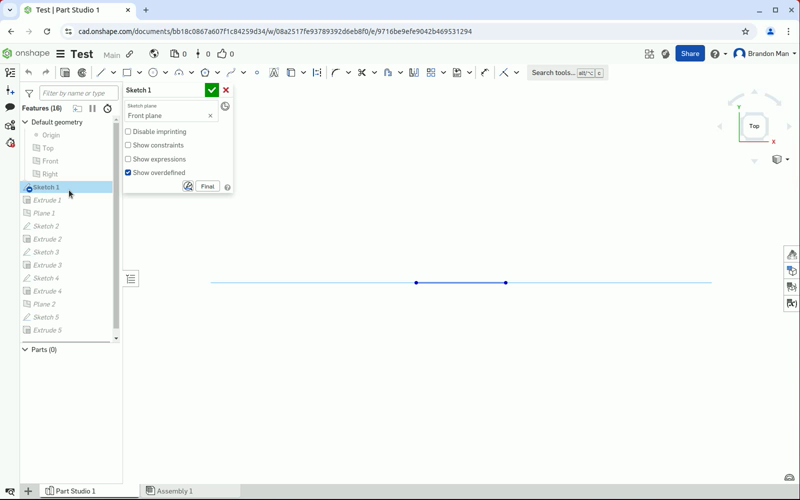
mouse_move(229, 92)
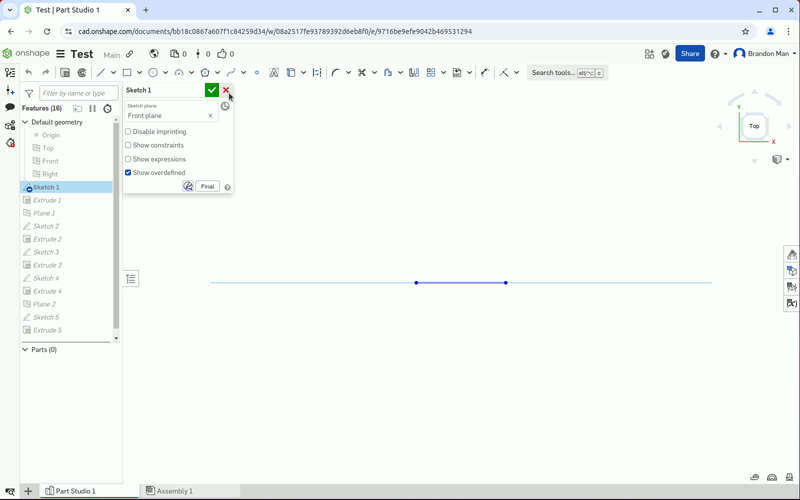
click(229, 92)
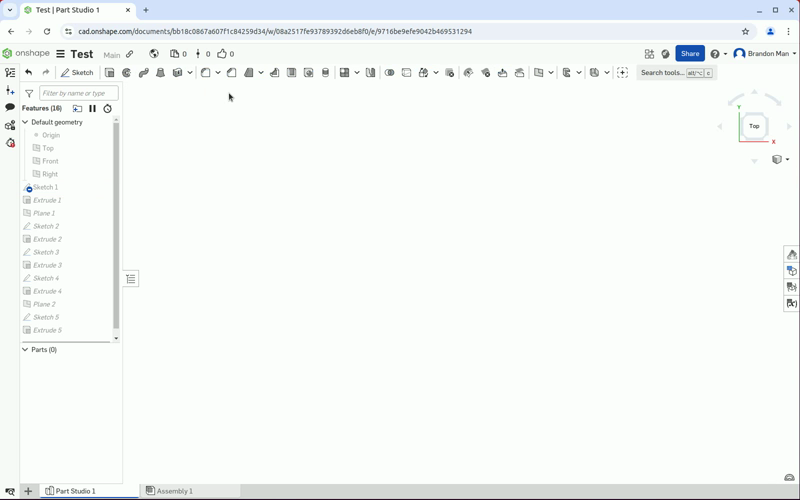
key(shift+s)
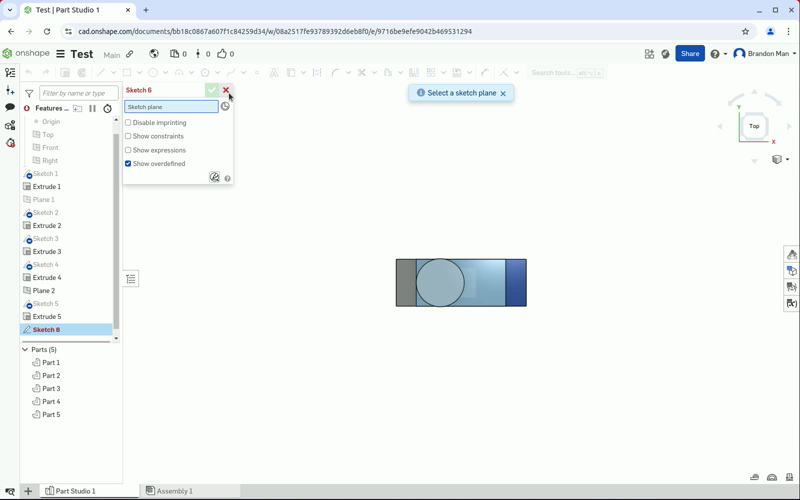
mouse_move(69, 293)
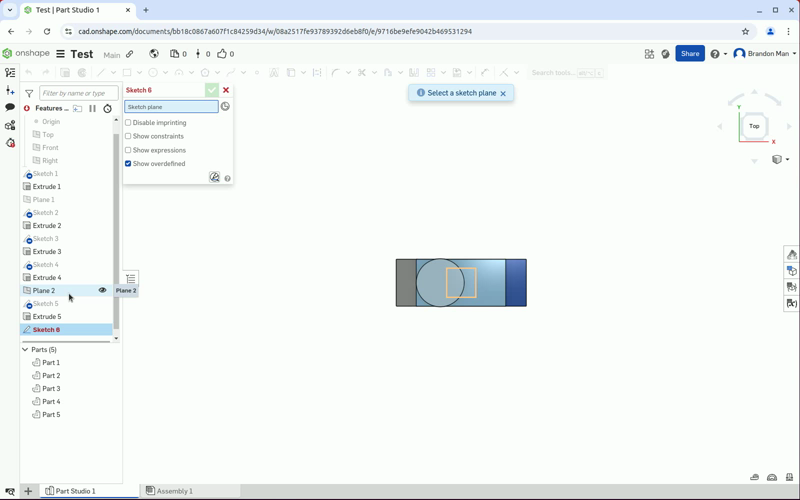
click(69, 293)
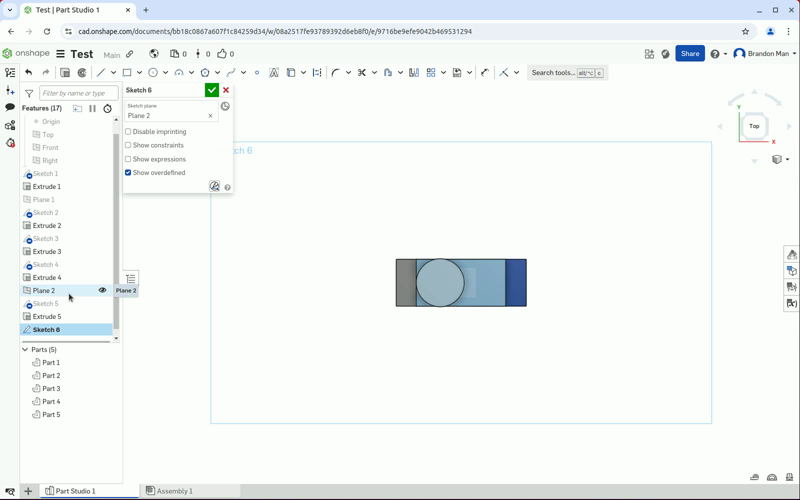
mouse_move(73, 352)
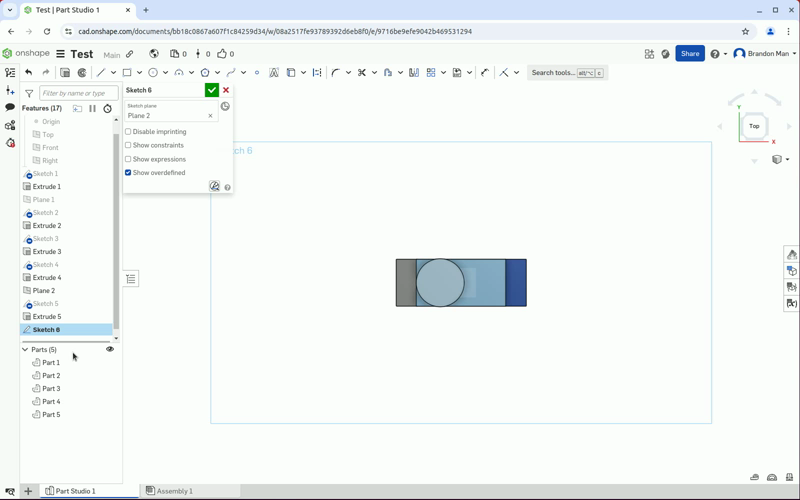
key(y)
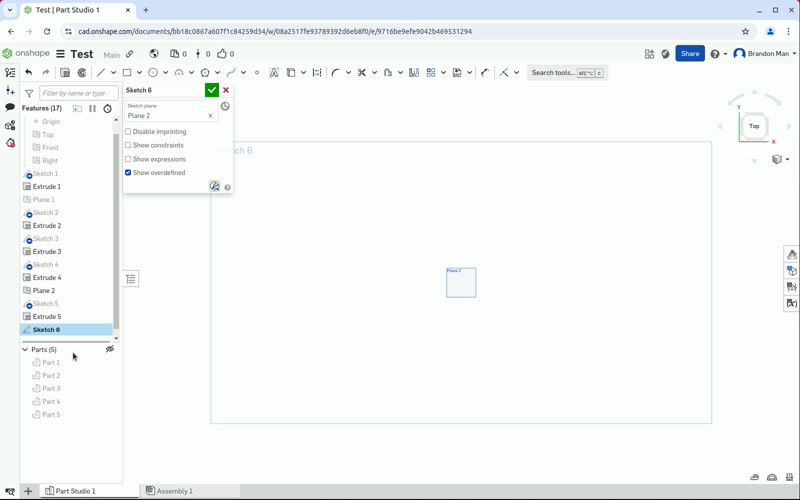
key(l)
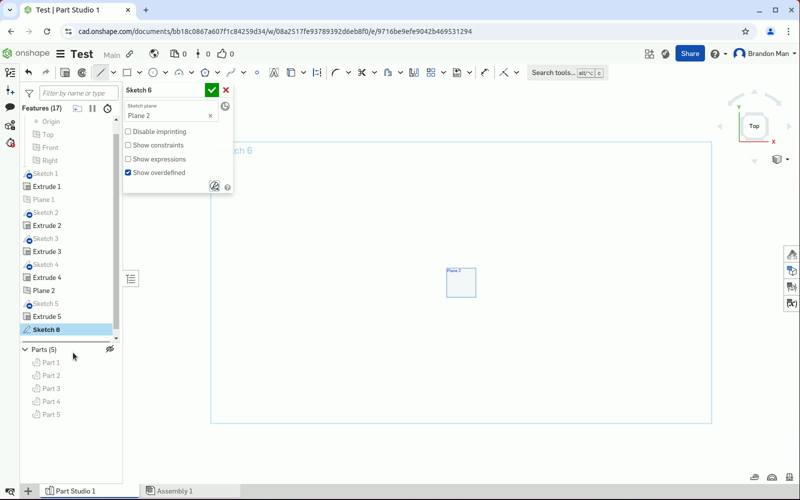
key_down(shift)
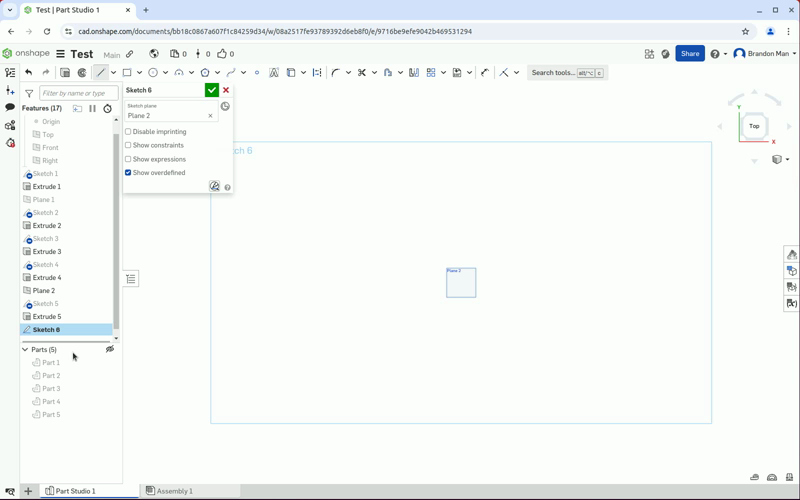
mouse_move(452, 292)
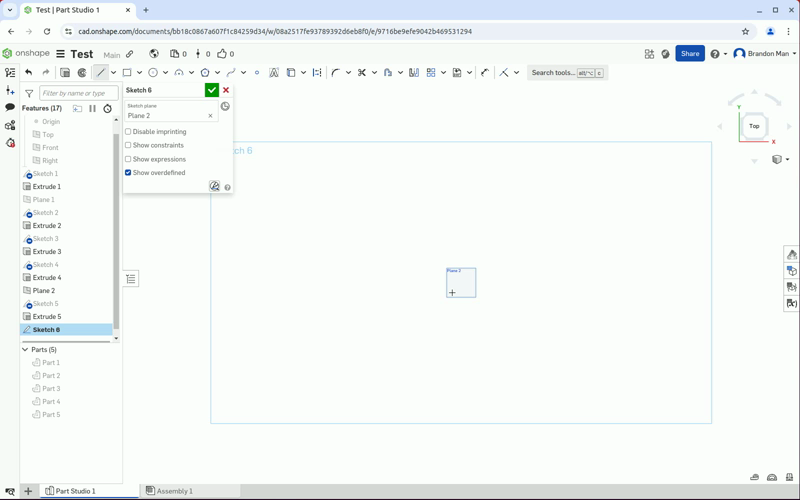
click(452, 292)
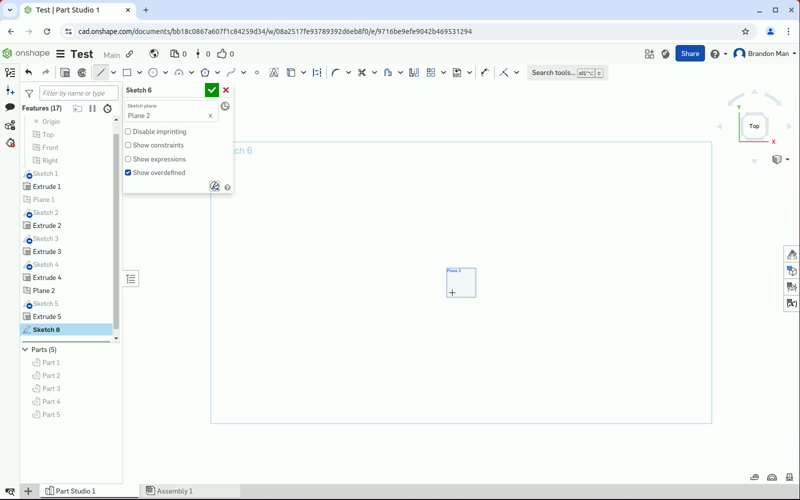
key_up(shift)
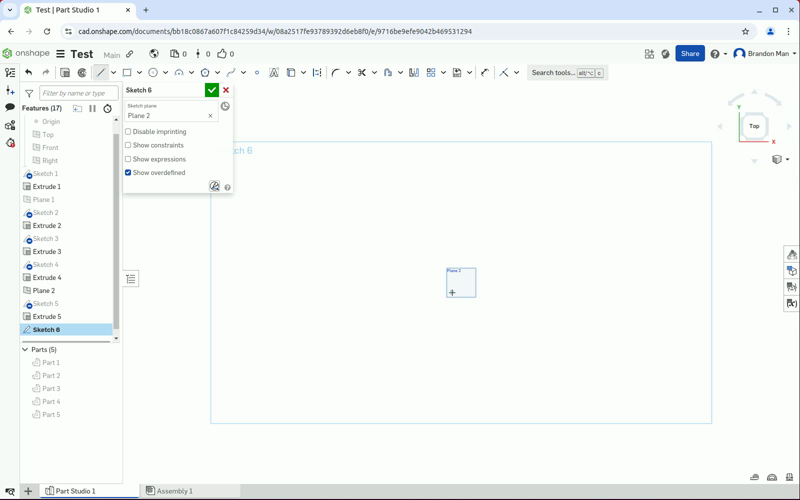
key_down(shift)
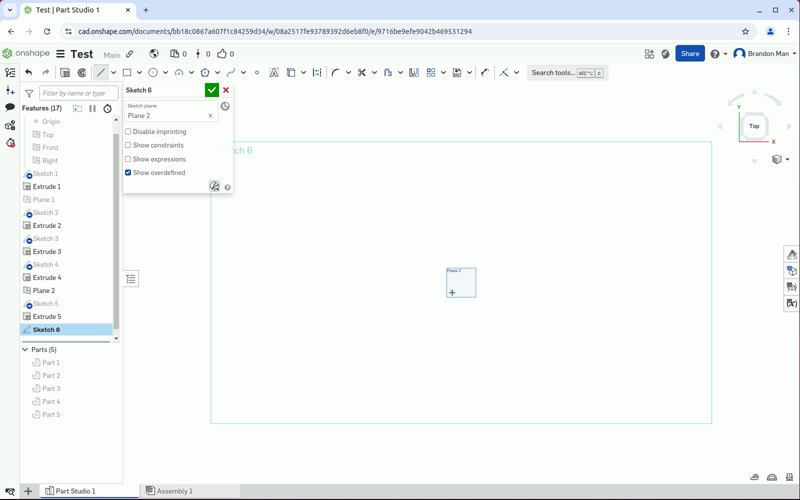
mouse_move(482, 292)
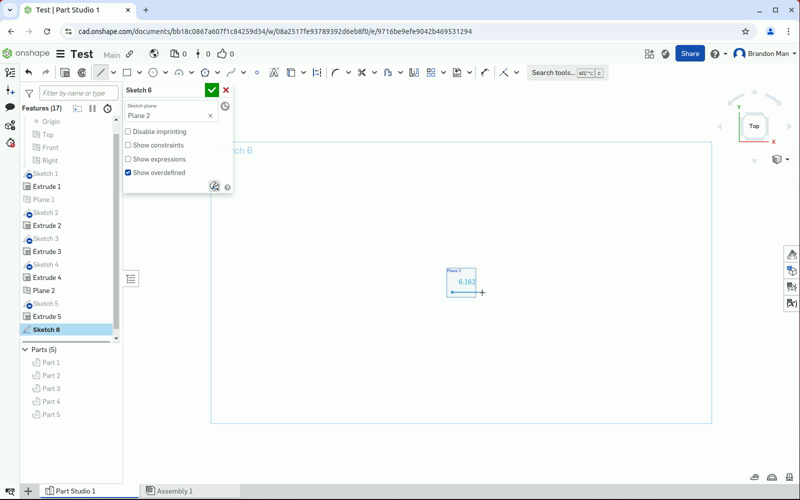
mouse_move(460, 292)
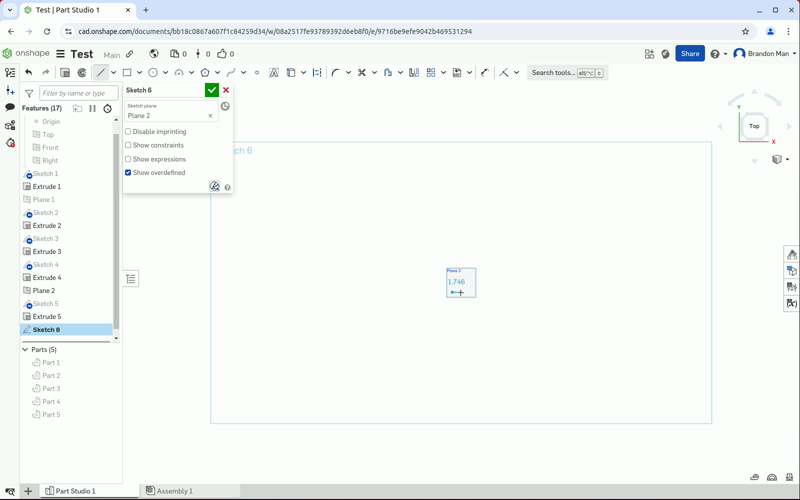
click(460, 292)
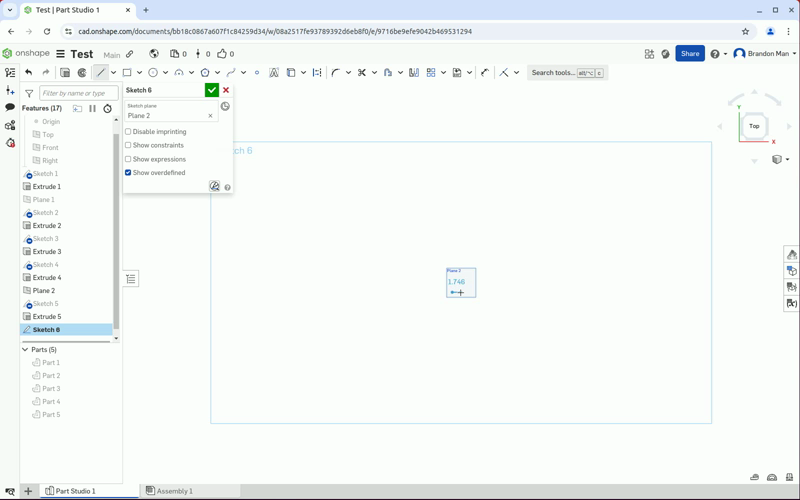
key_up(shift)
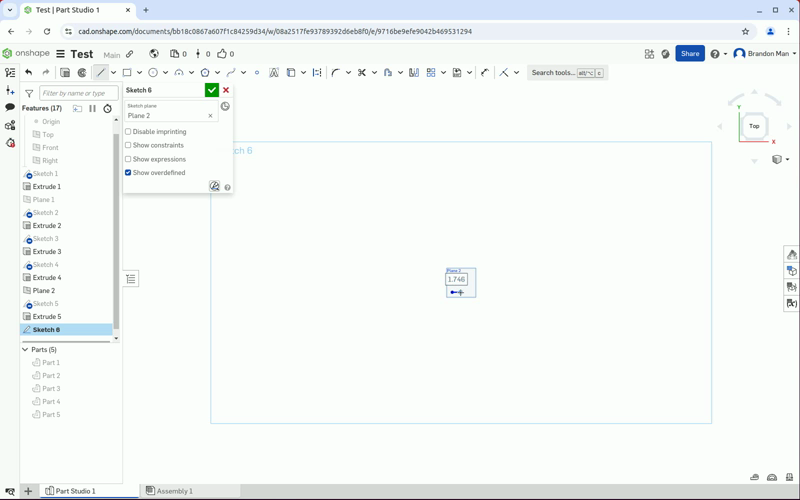
key(esc)
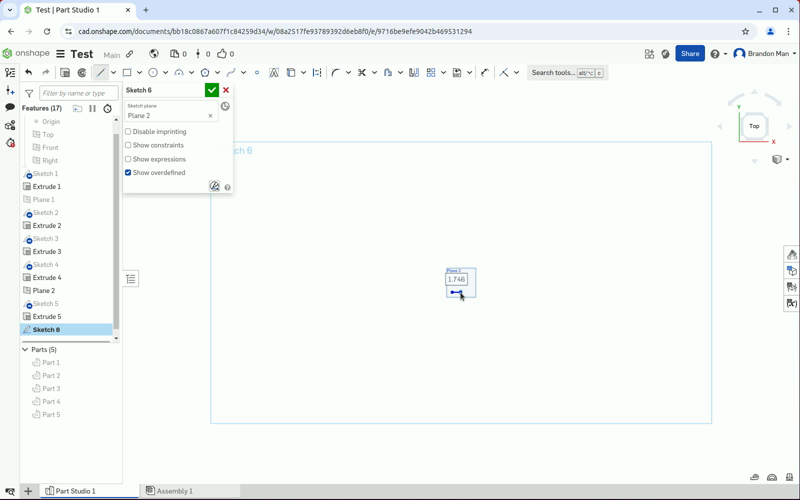
key(a)
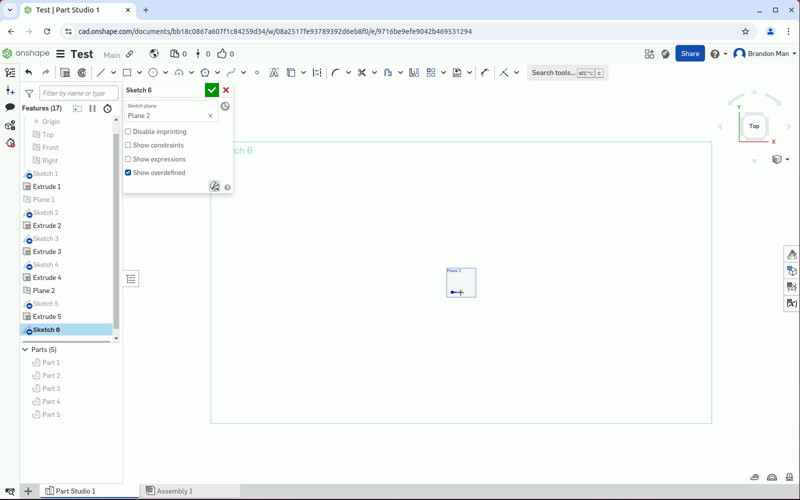
mouse_move(460, 292)
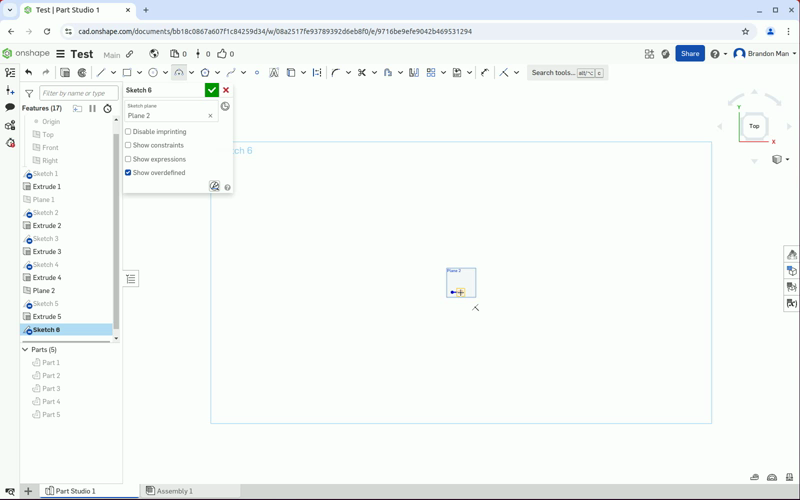
click(460, 292)
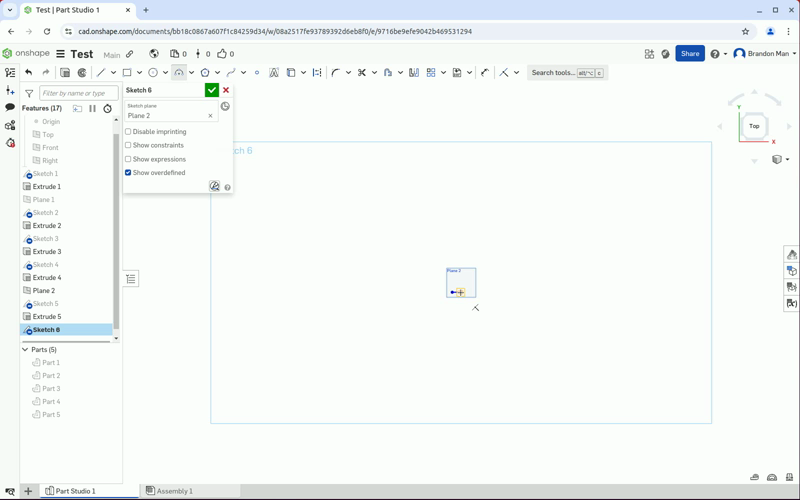
key_down(shift)
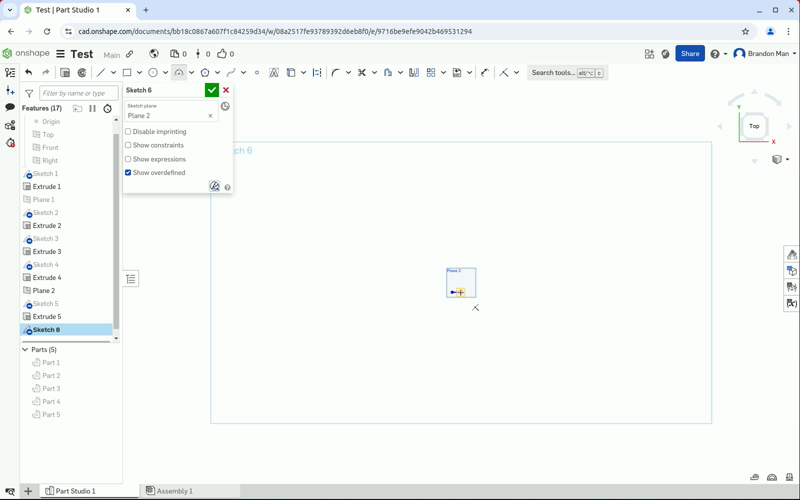
mouse_move(460, 271)
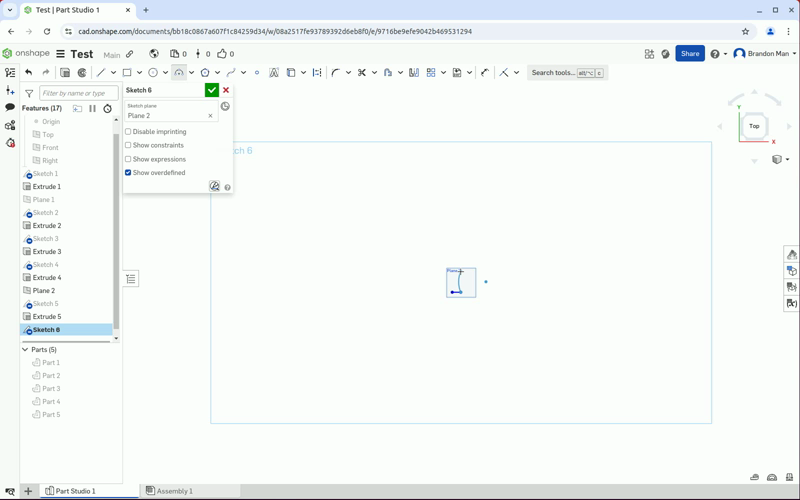
click(460, 271)
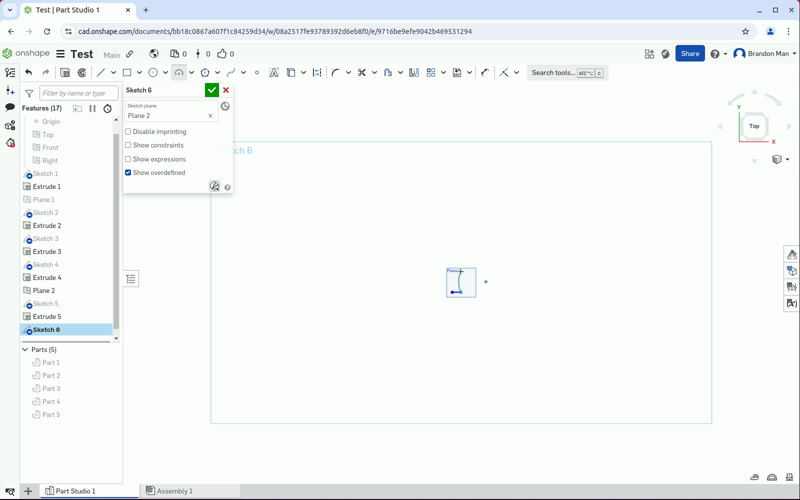
mouse_move(462, 281)
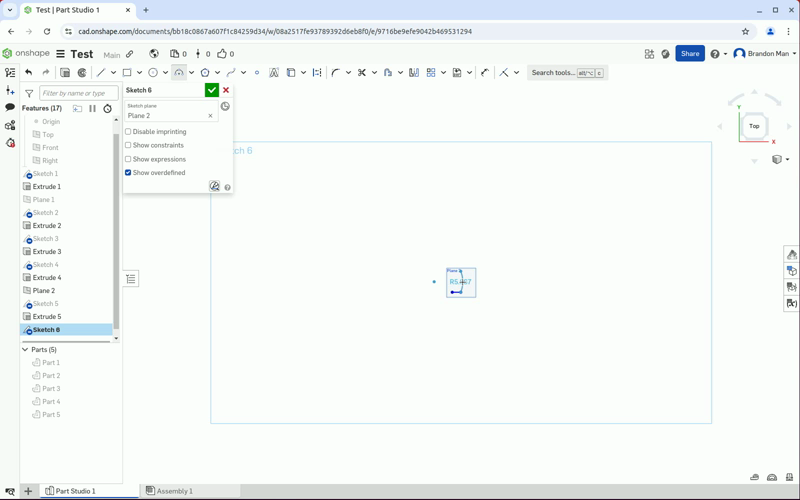
click(462, 281)
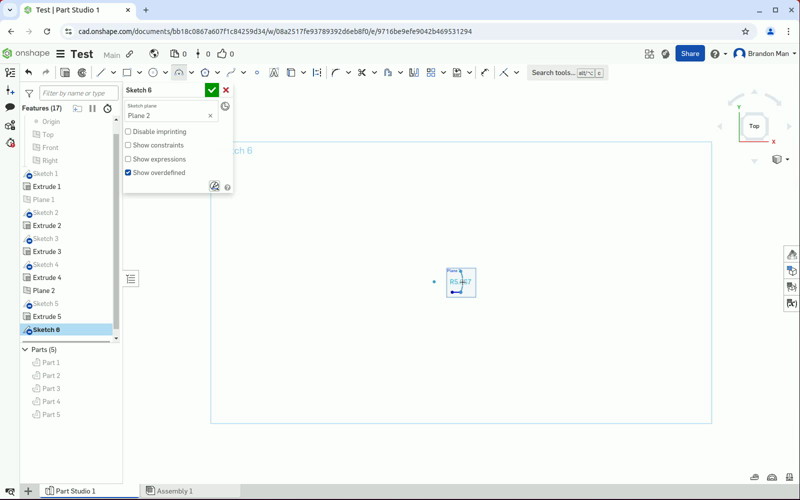
key_up(shift)
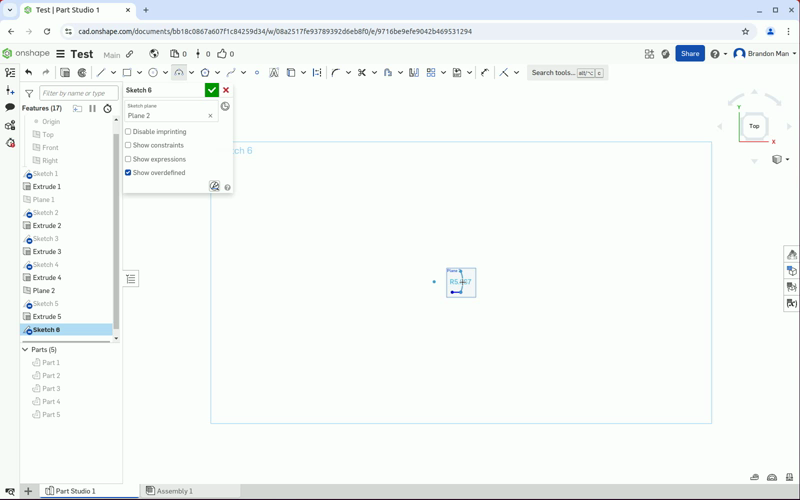
key(esc)
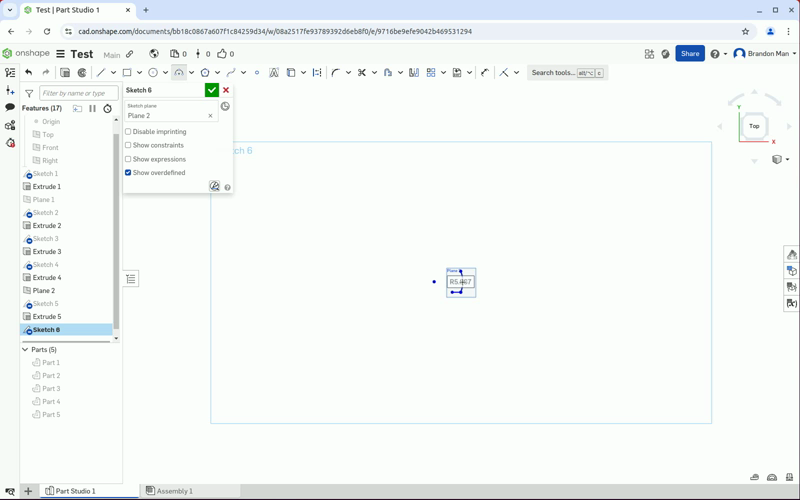
key(l)
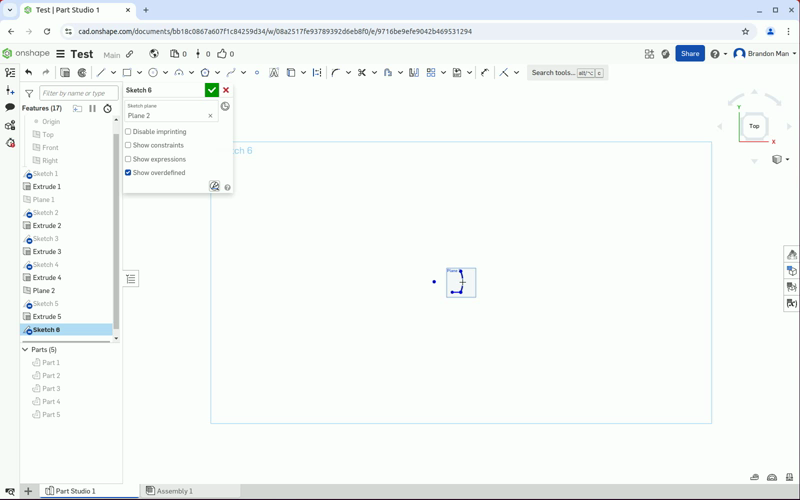
mouse_move(460, 271)
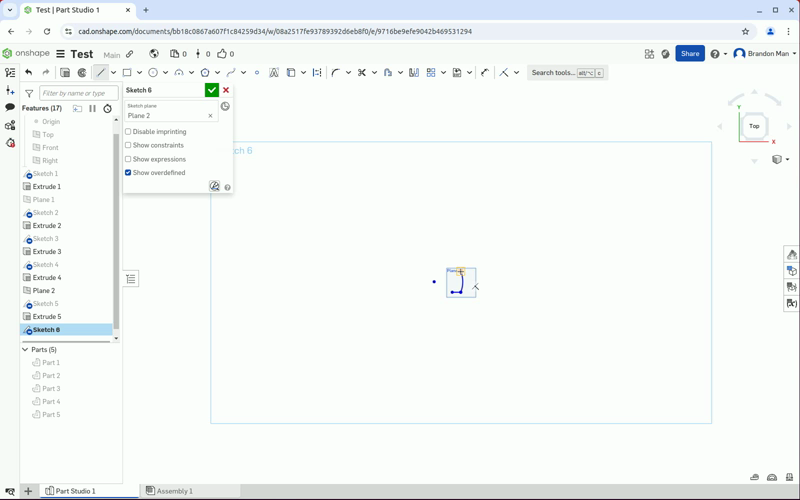
click(460, 271)
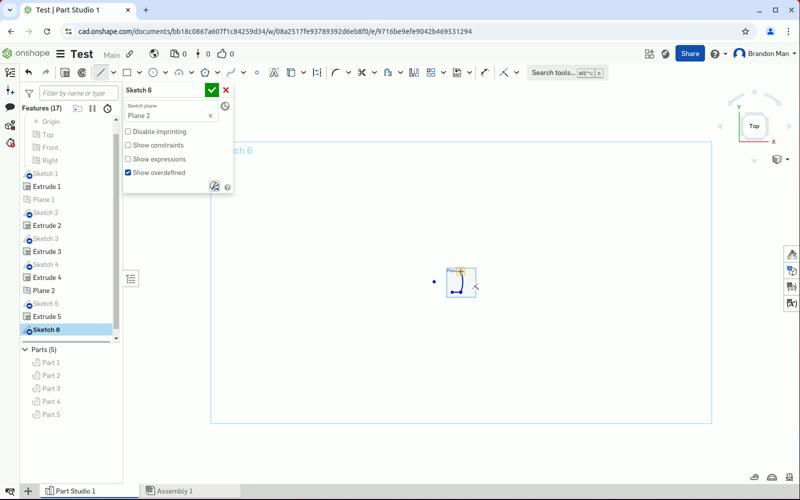
key_down(shift)
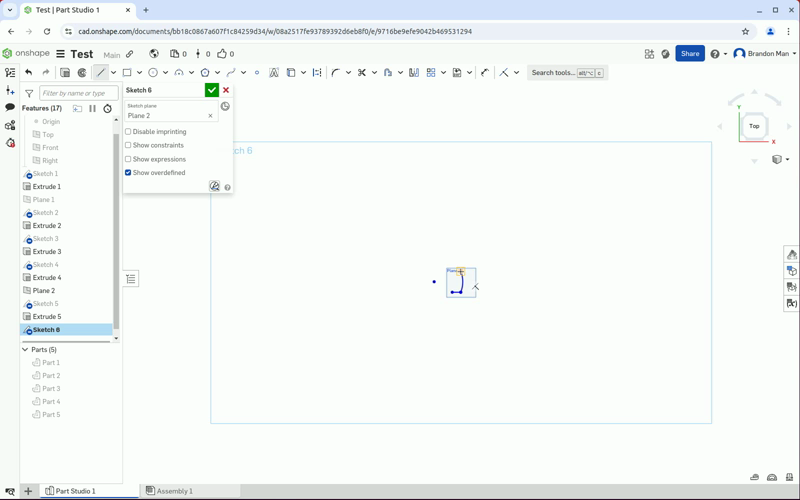
mouse_move(490, 271)
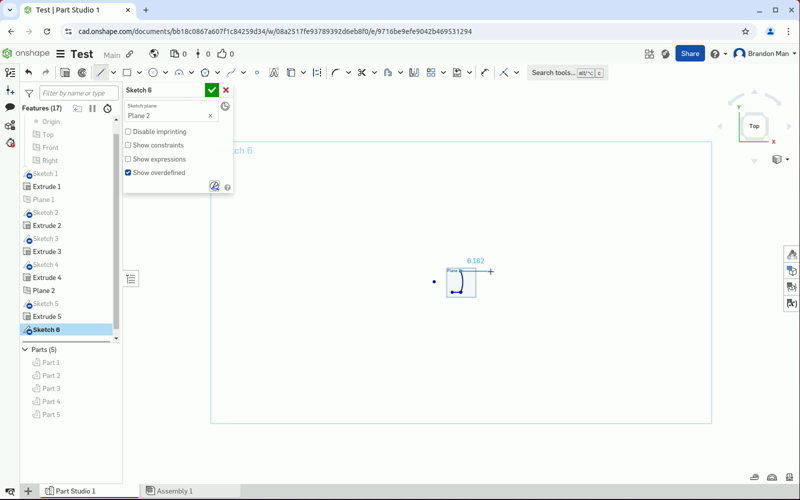
mouse_move(452, 271)
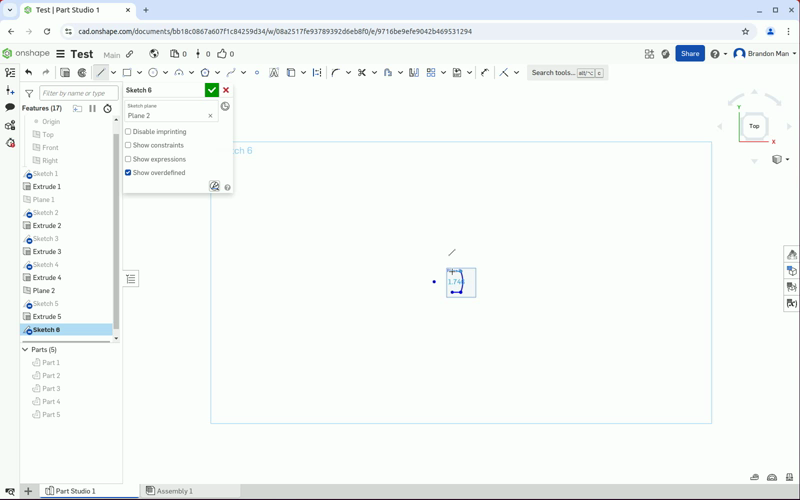
click(452, 271)
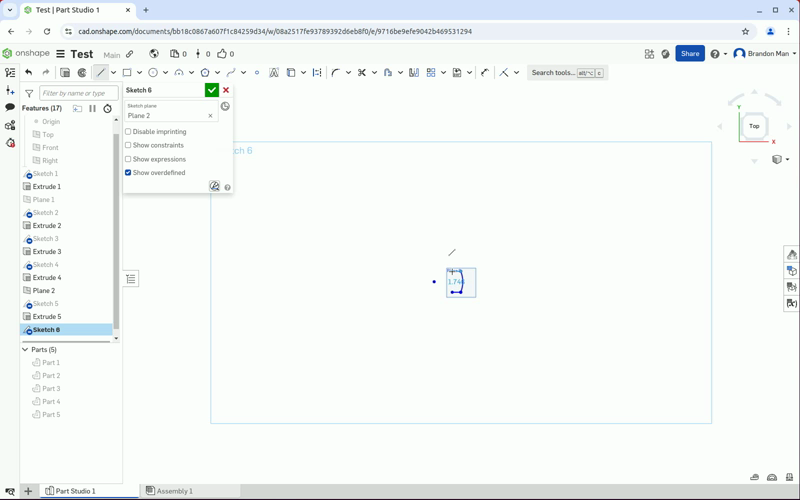
key_up(shift)
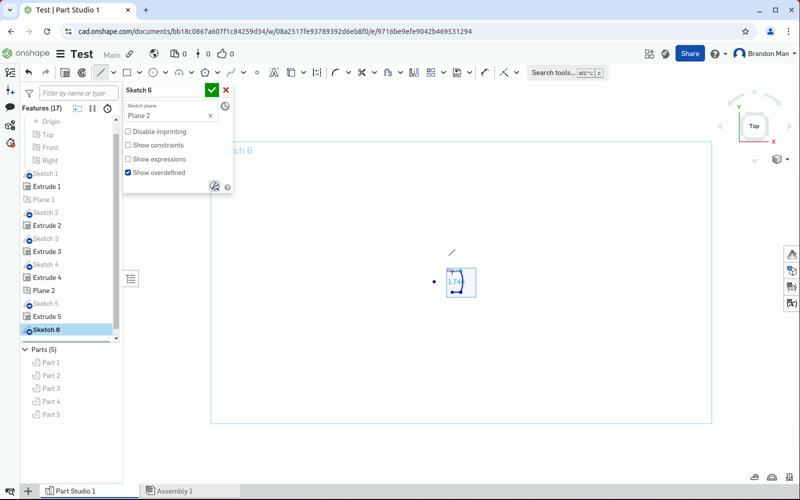
mouse_move(482, 271)
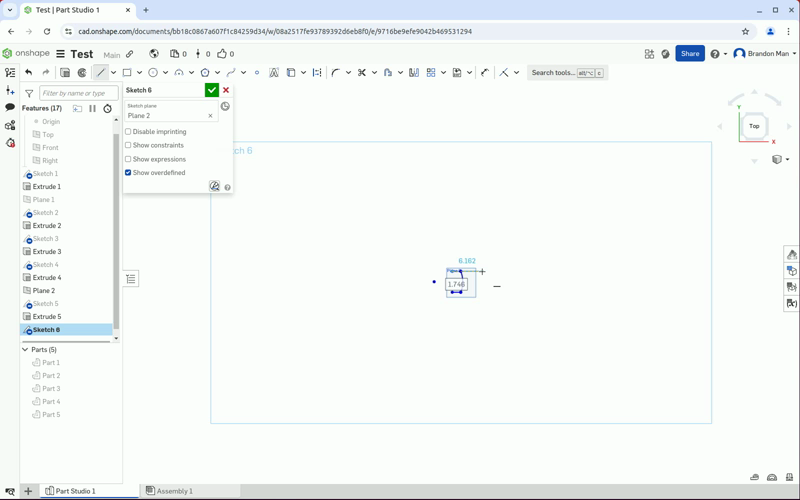
key_down(shift)
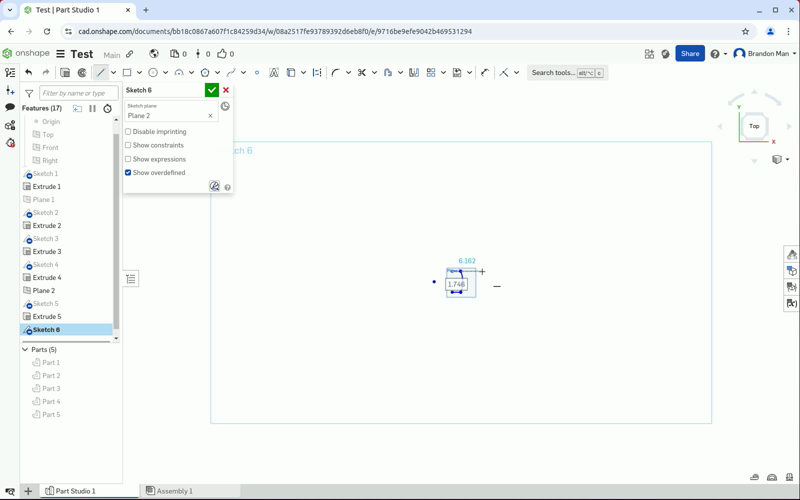
mouse_move(452, 292)
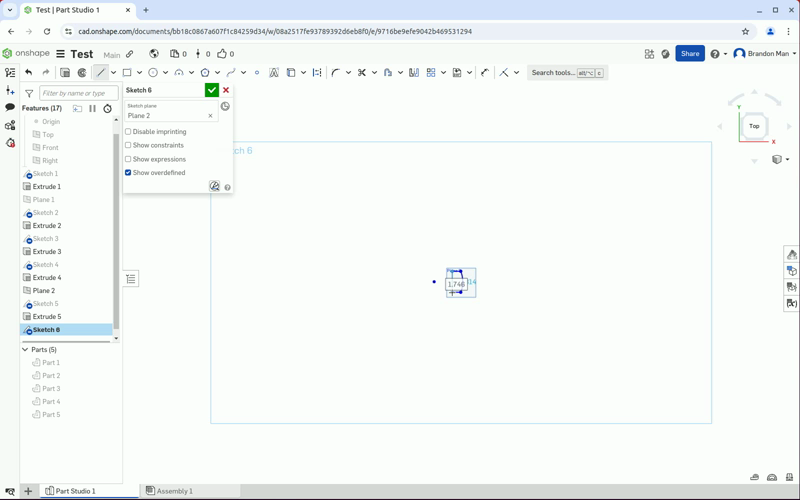
key_up(shift)
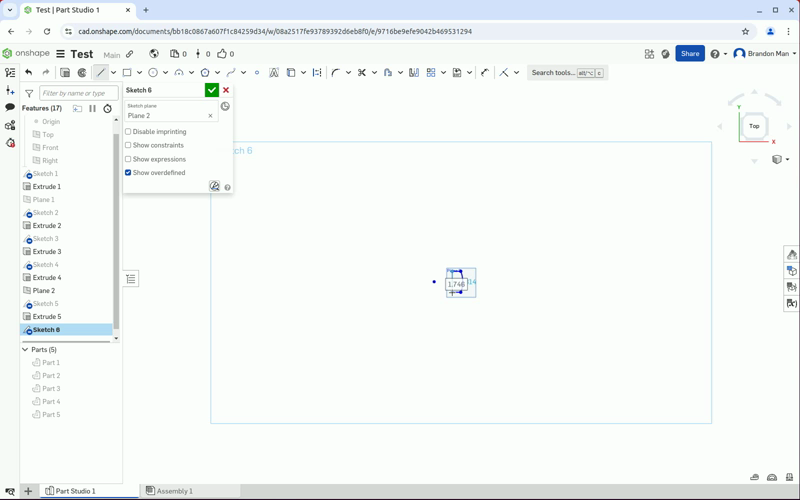
click(452, 292)
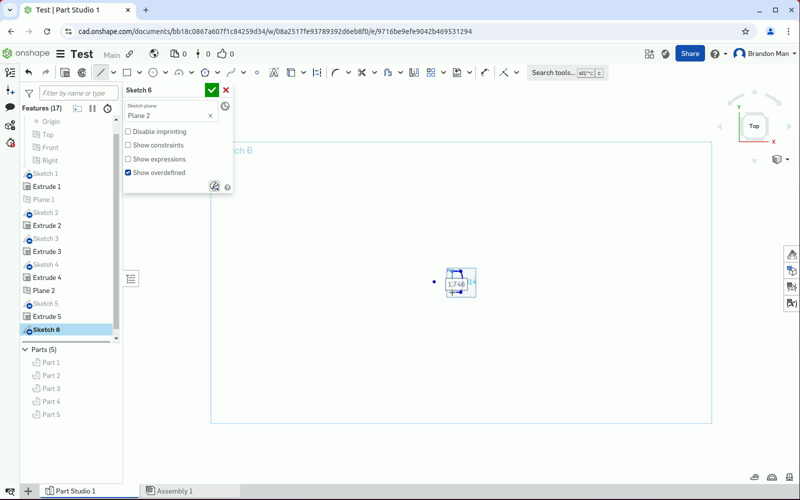
key(esc)
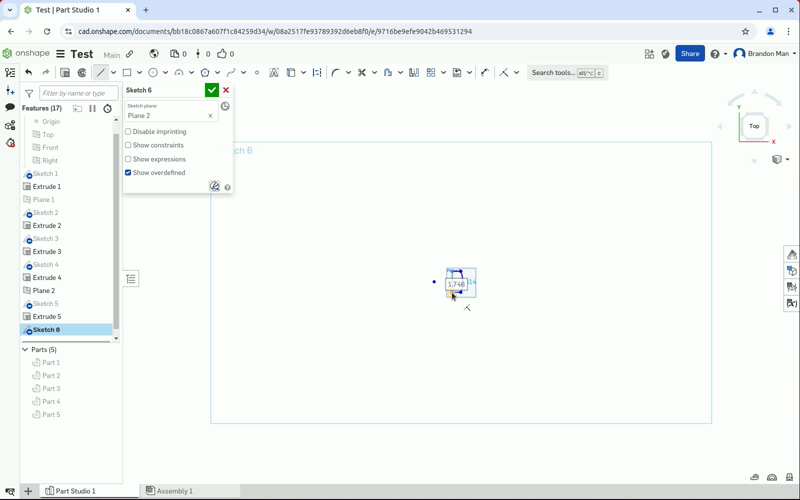
mouse_move(453, 282)
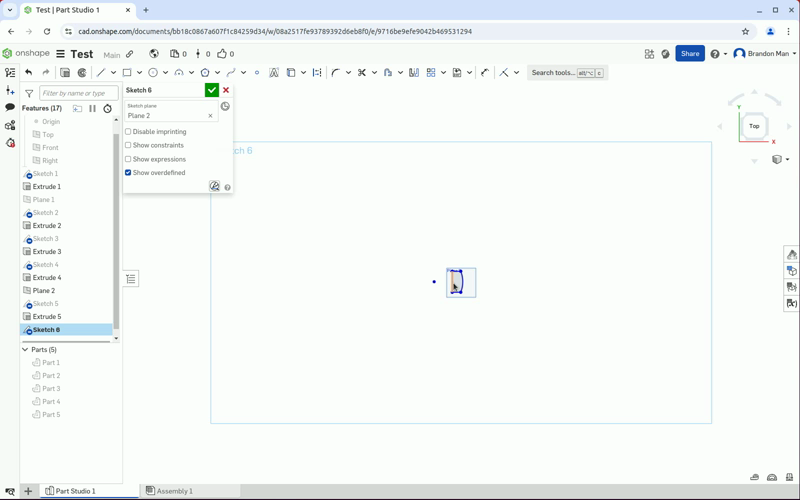
scroll(6)
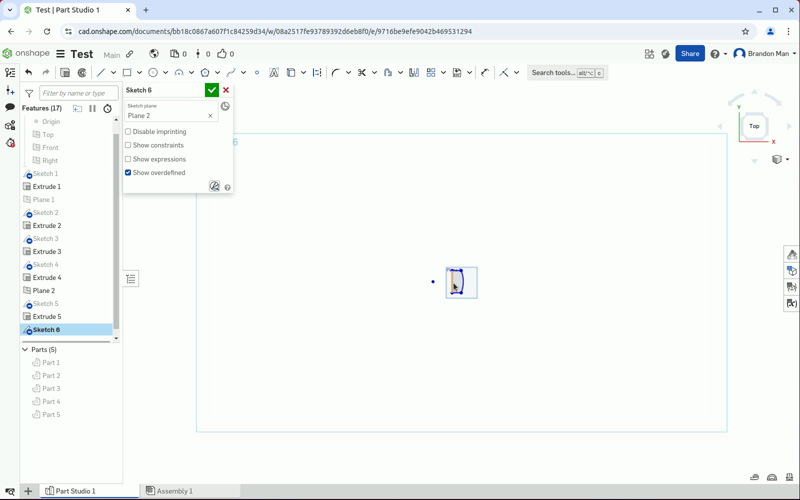
scroll(6)
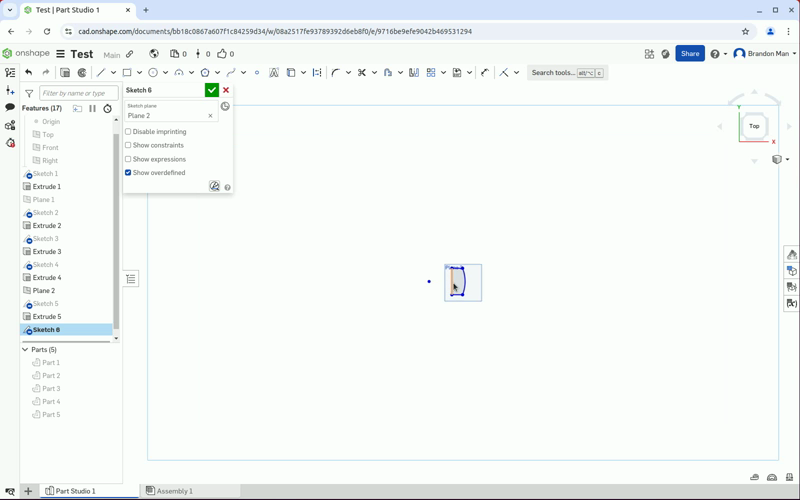
scroll(6)
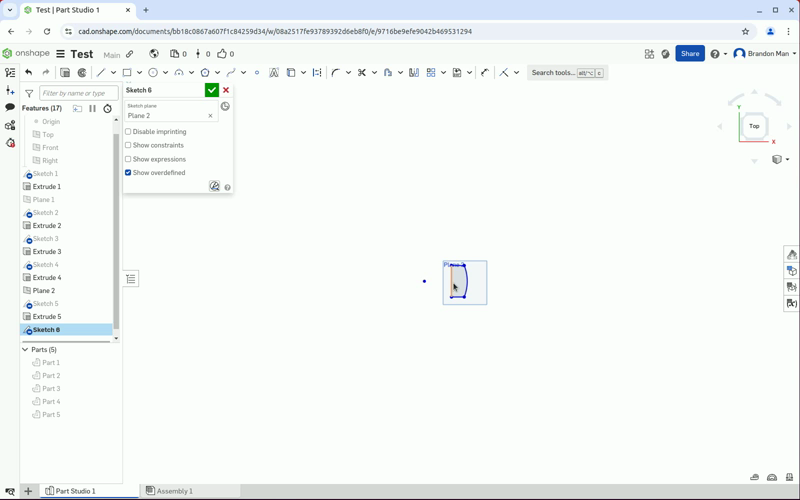
scroll(6)
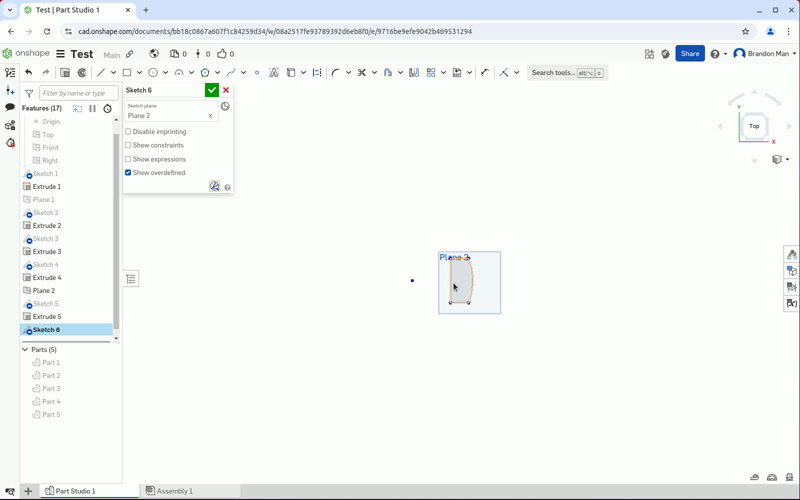
scroll(6)
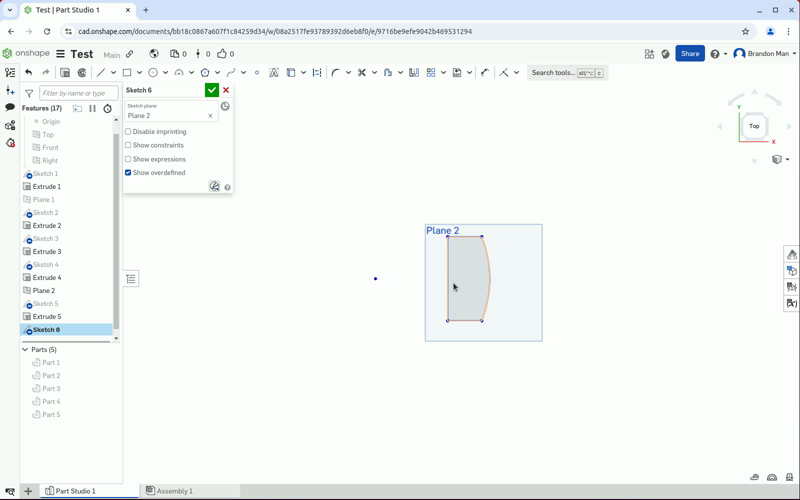
scroll(6)
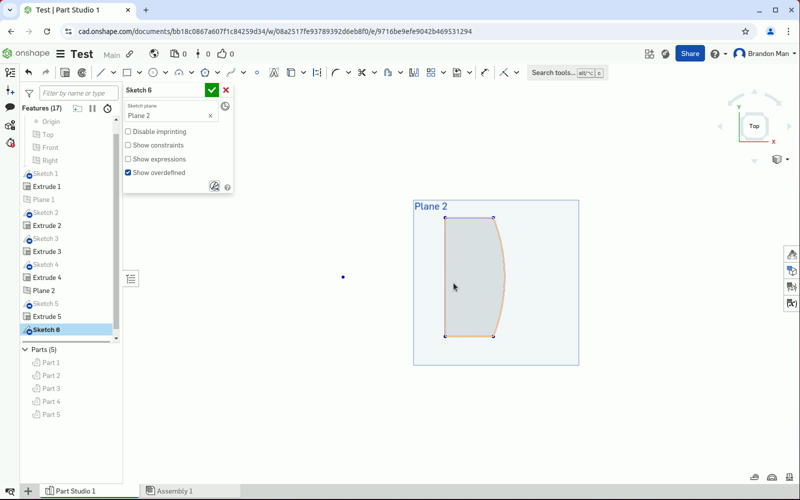
scroll(6)
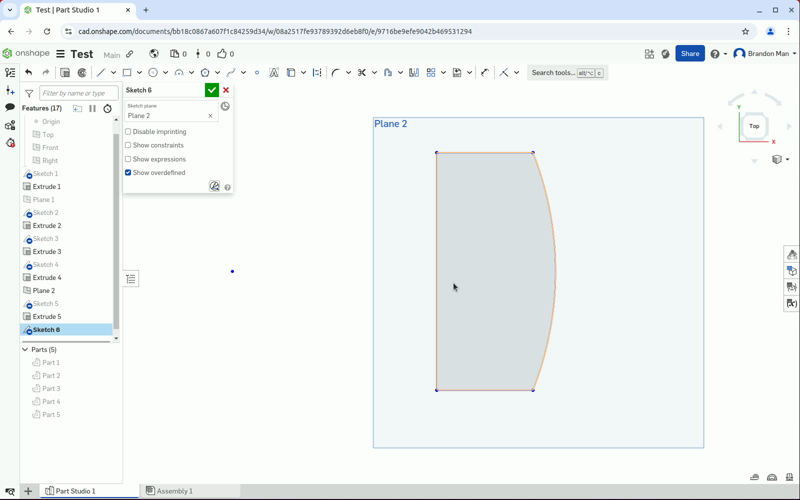
click(453, 282)
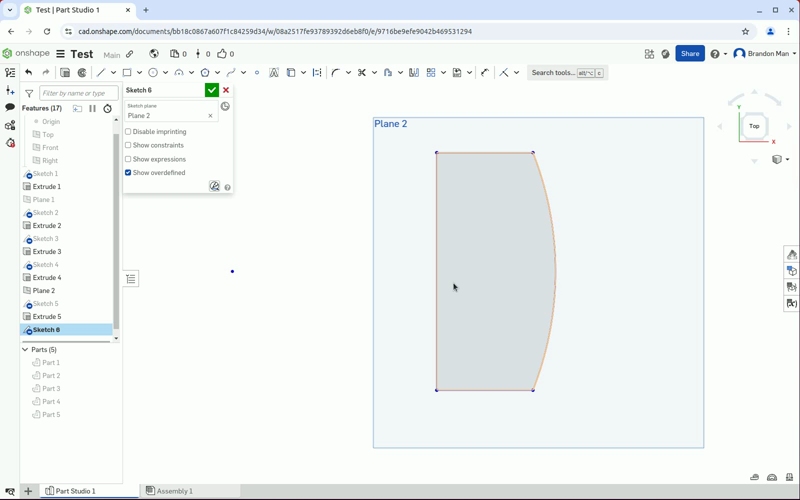
scroll(-6)
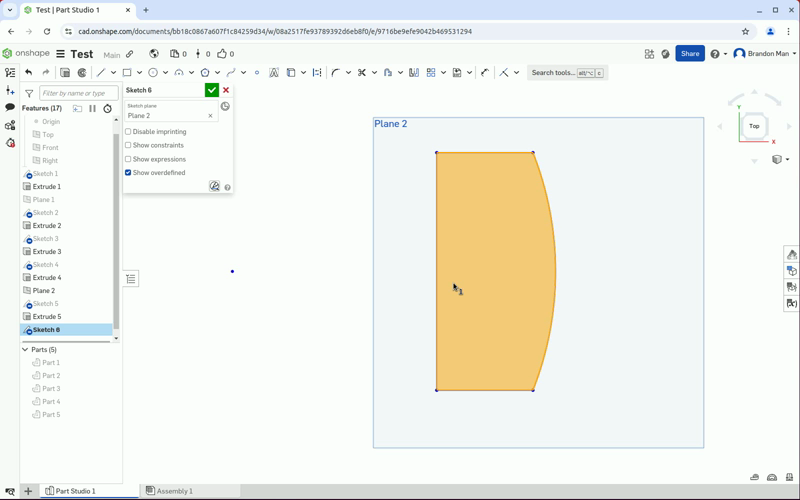
scroll(-6)
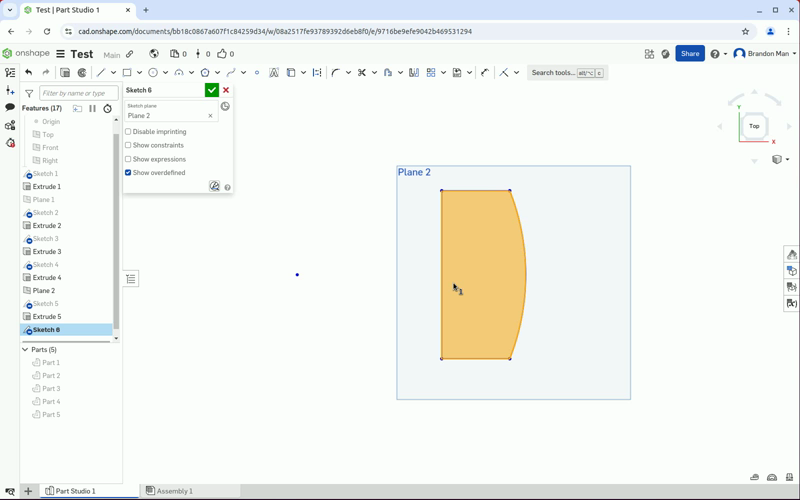
scroll(-6)
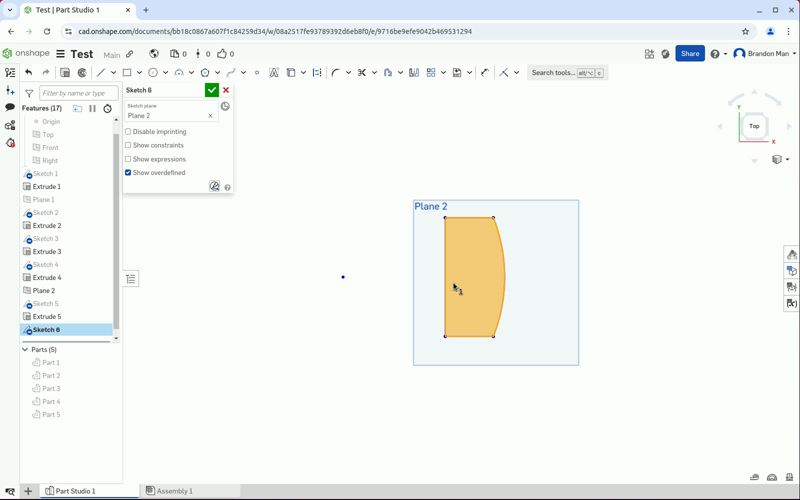
scroll(-6)
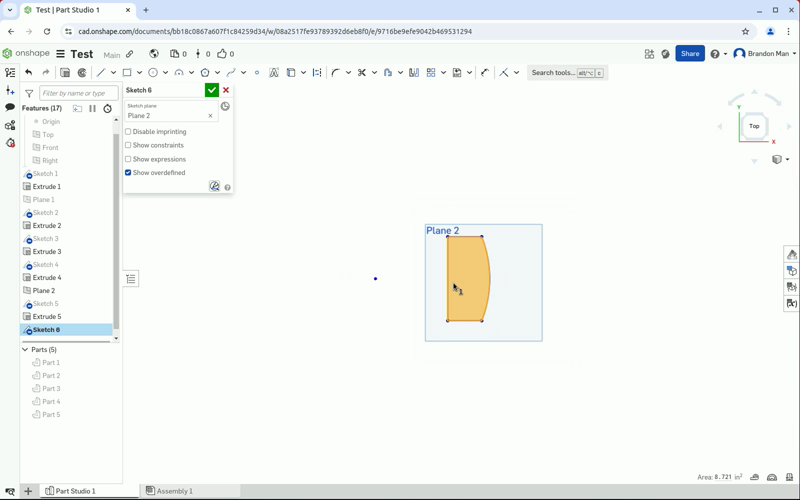
scroll(-6)
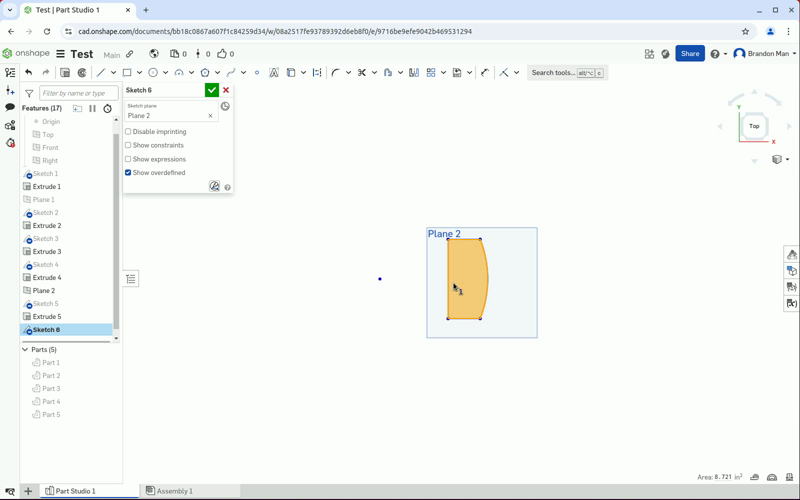
scroll(-6)
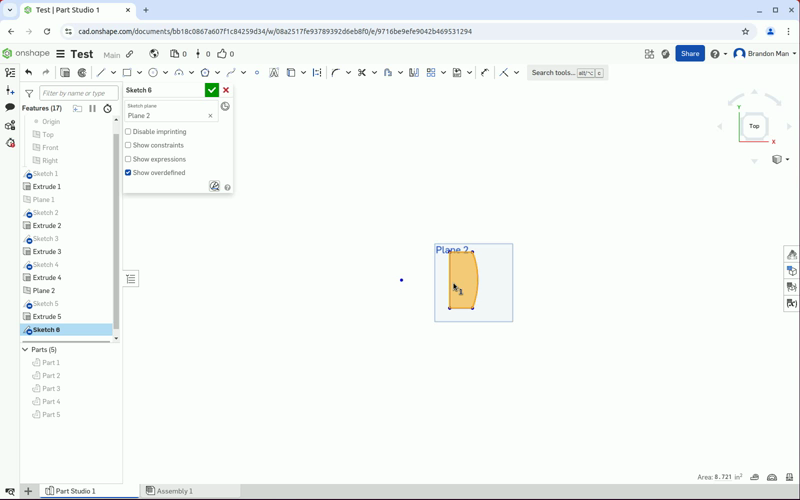
scroll(-6)
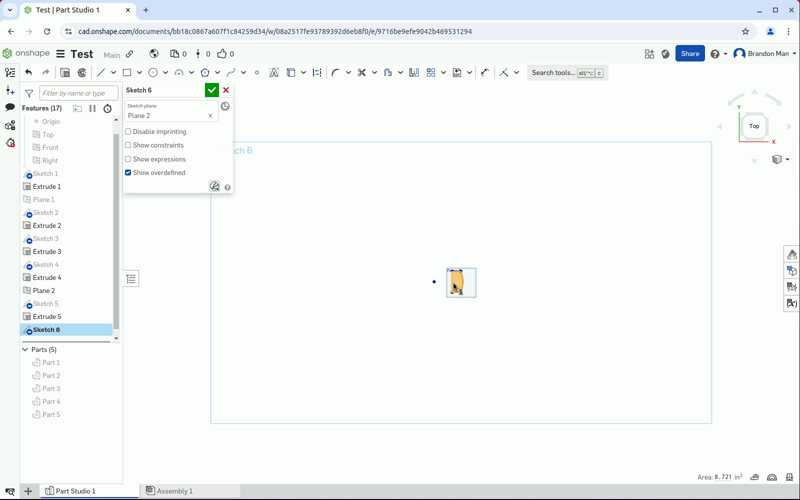
mouse_move(73, 352)
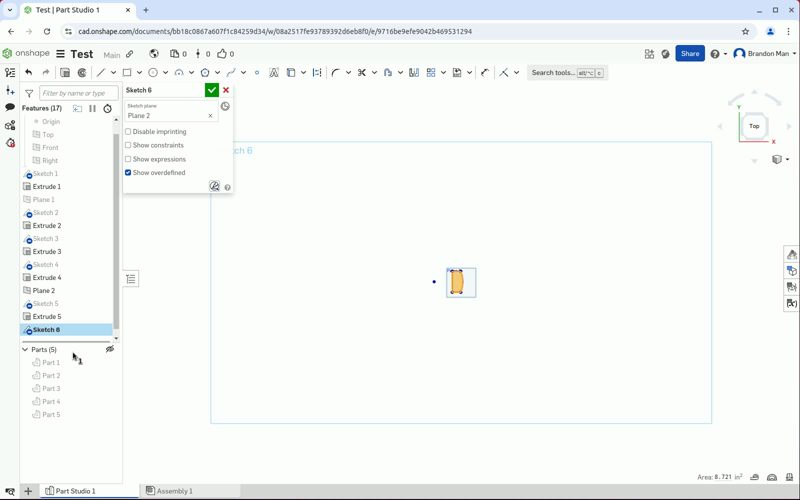
key(shift+y)
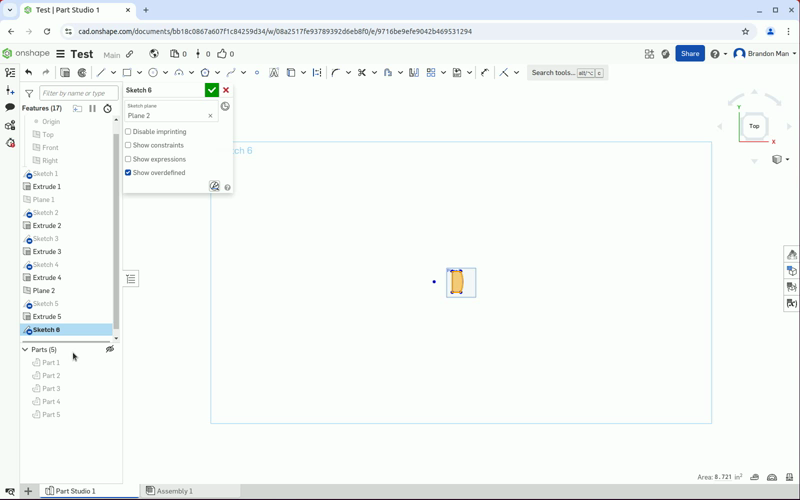
key(shift+e)
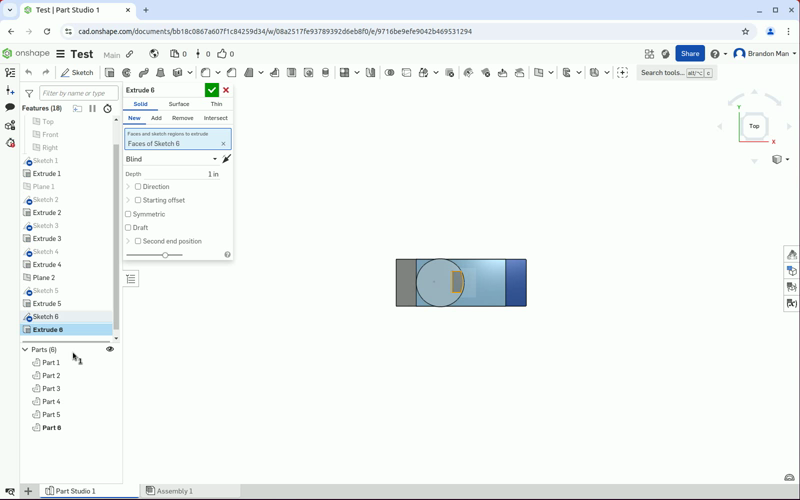
mouse_move(143, 106)
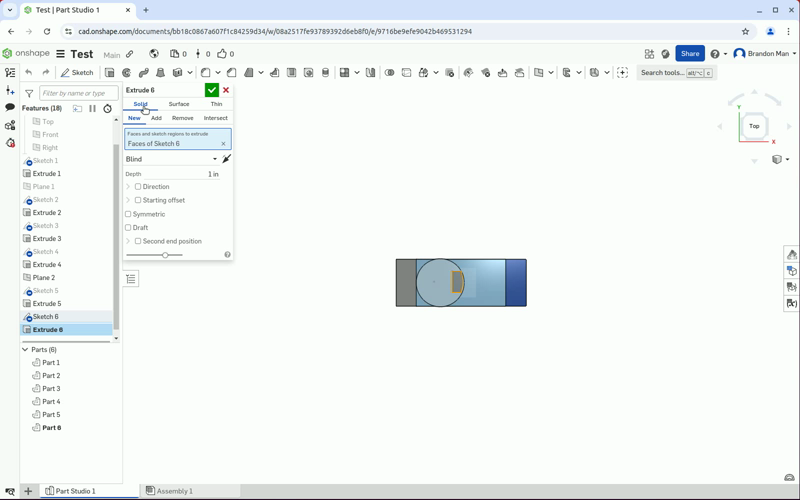
click(143, 106)
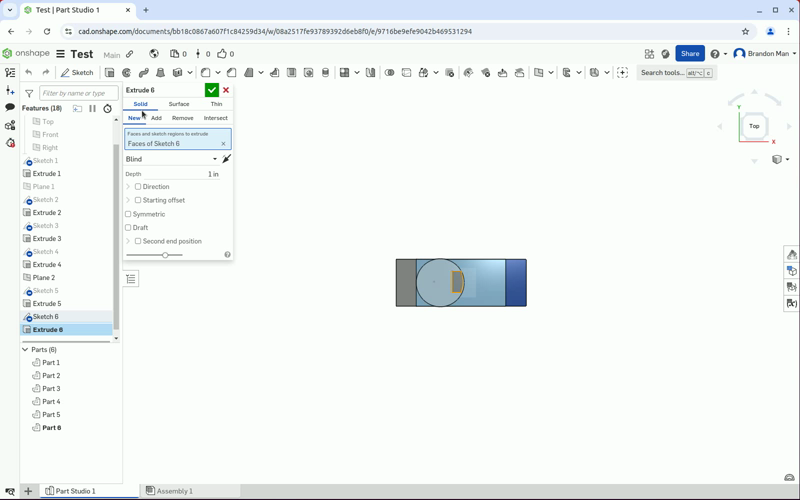
mouse_move(137, 120)
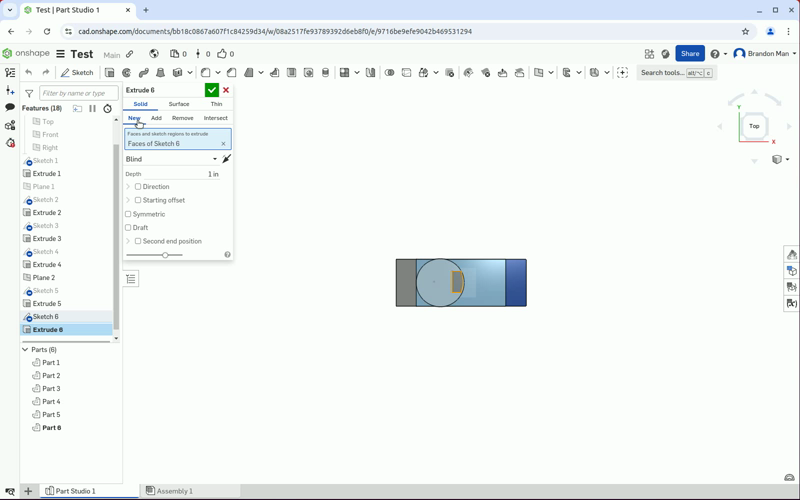
click(137, 120)
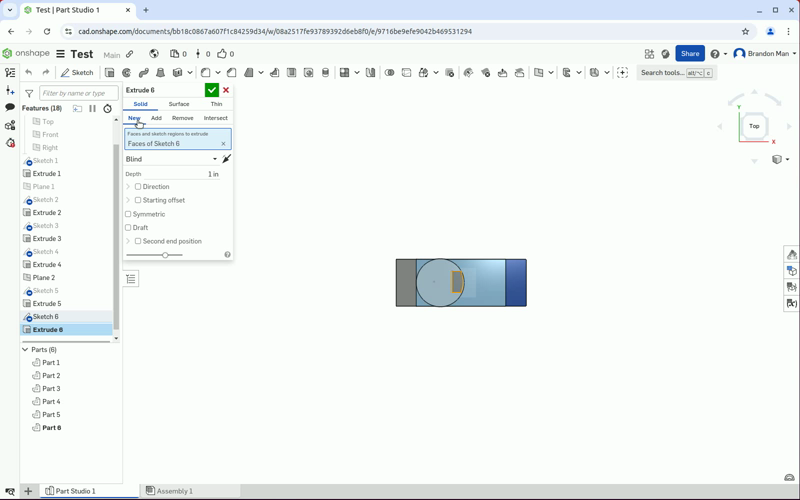
key(tab, 4)
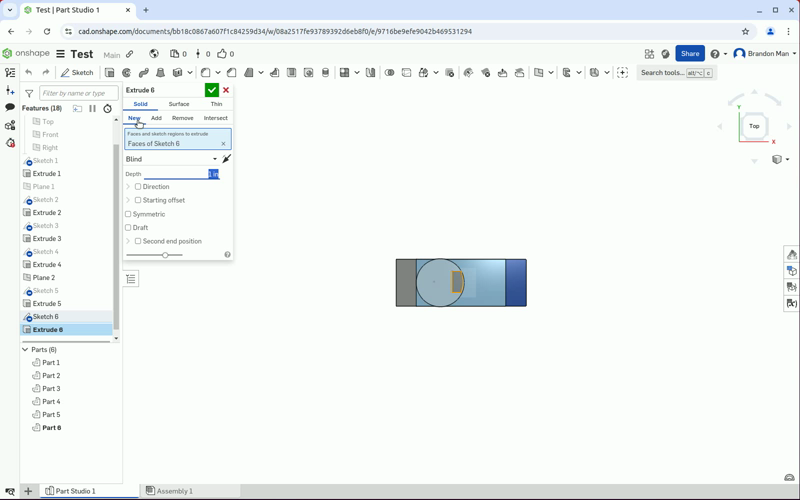
text(3.129)
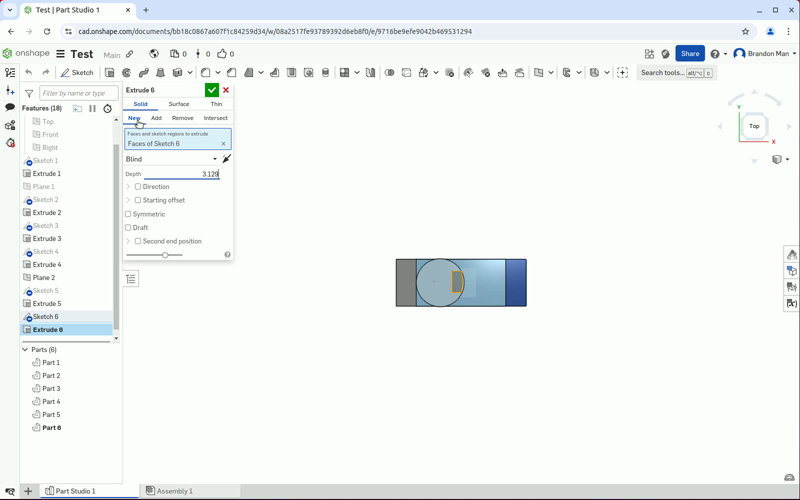
key(enter)
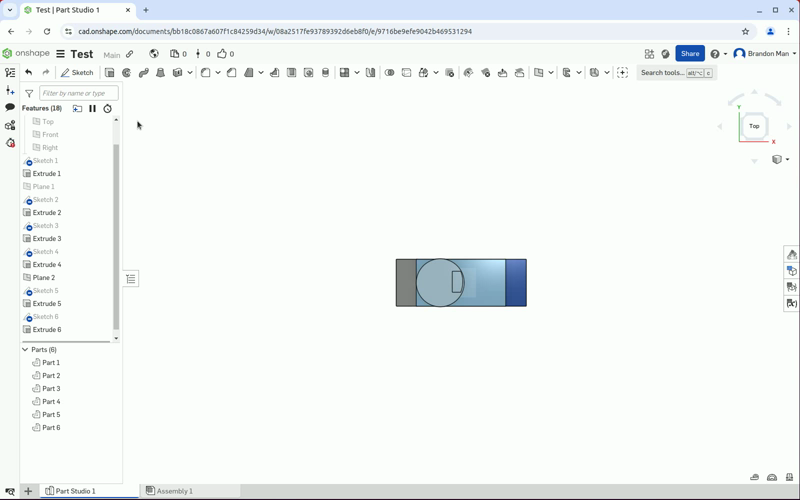
key(shift+h)
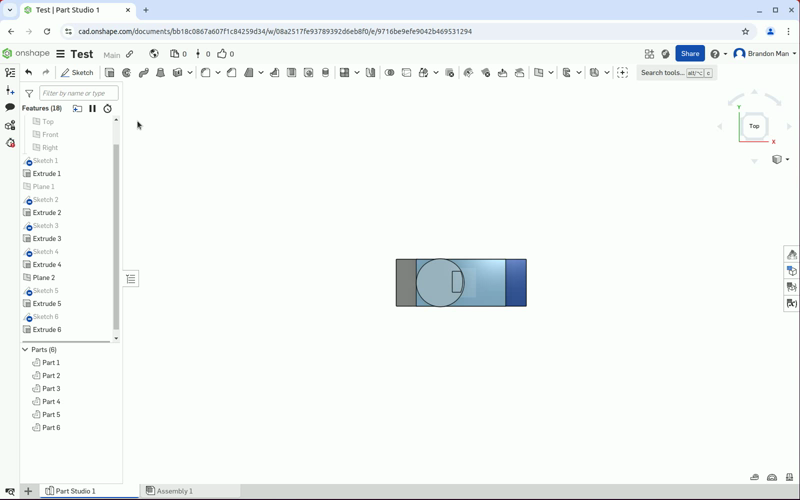
key(shift+h)
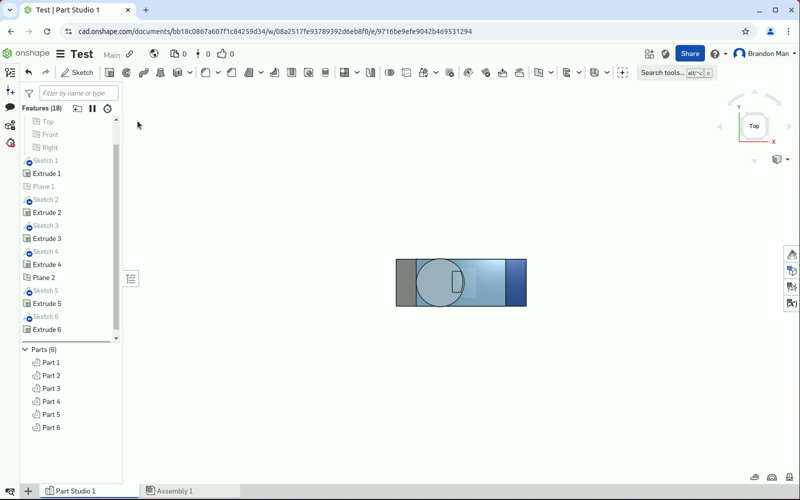
mouse_move(69, 163)
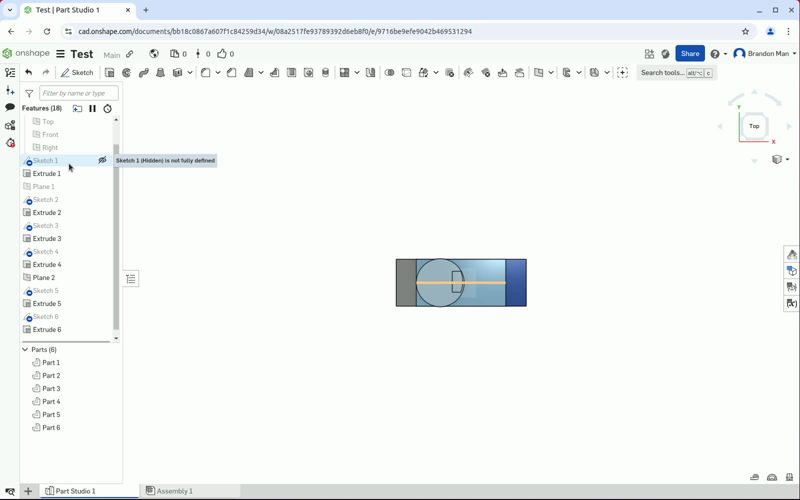
click(69, 163)
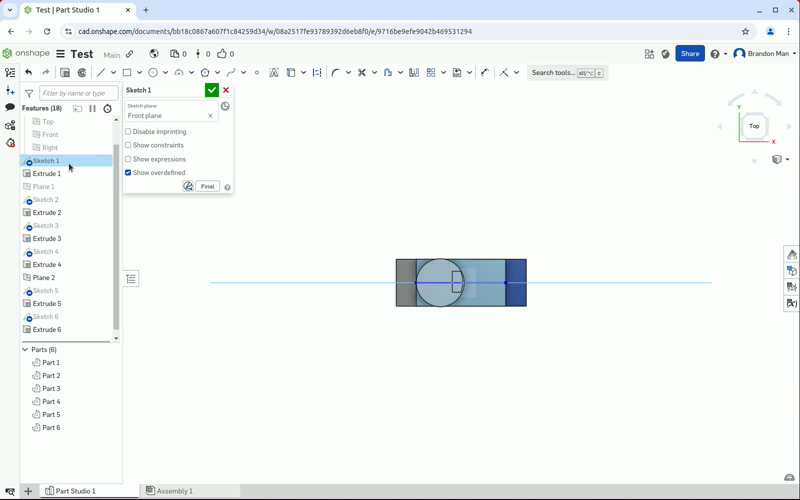
mouse_move(229, 92)
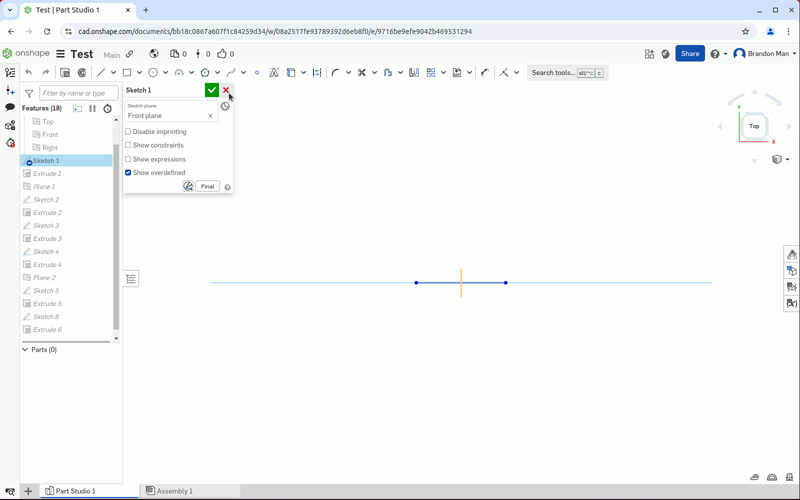
click(229, 92)
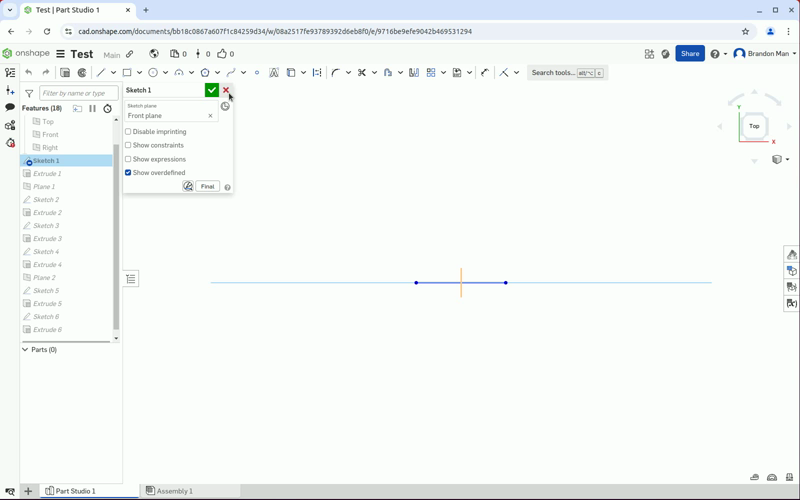
key(shift+s)
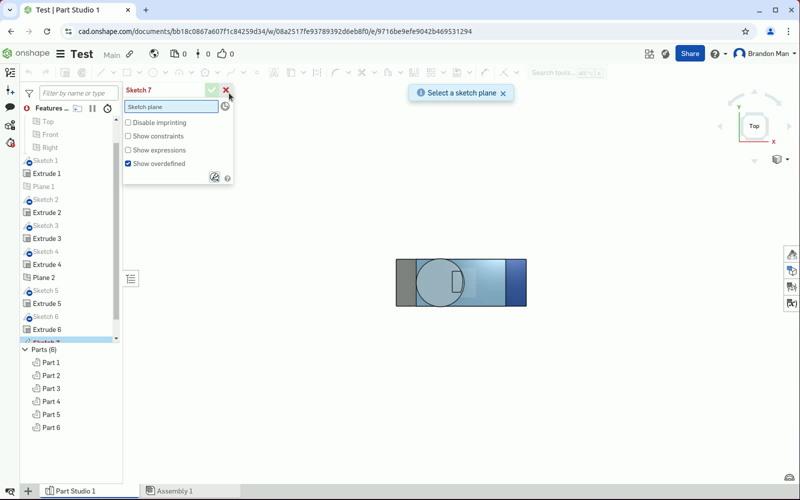
mouse_move(69, 267)
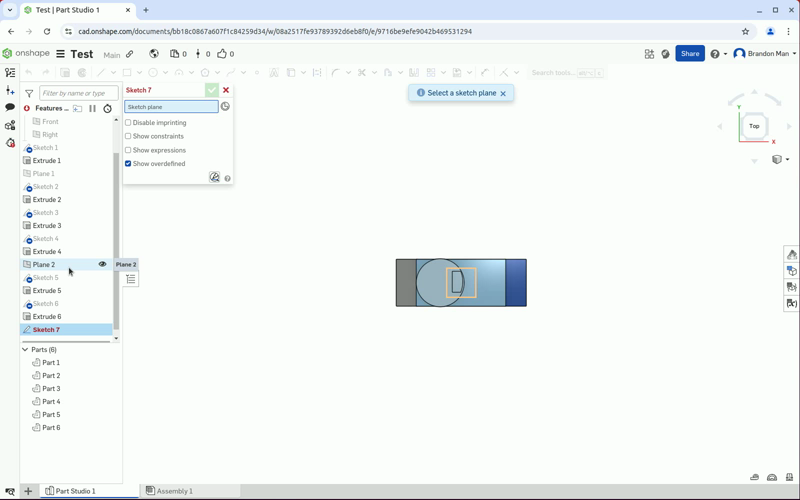
click(69, 267)
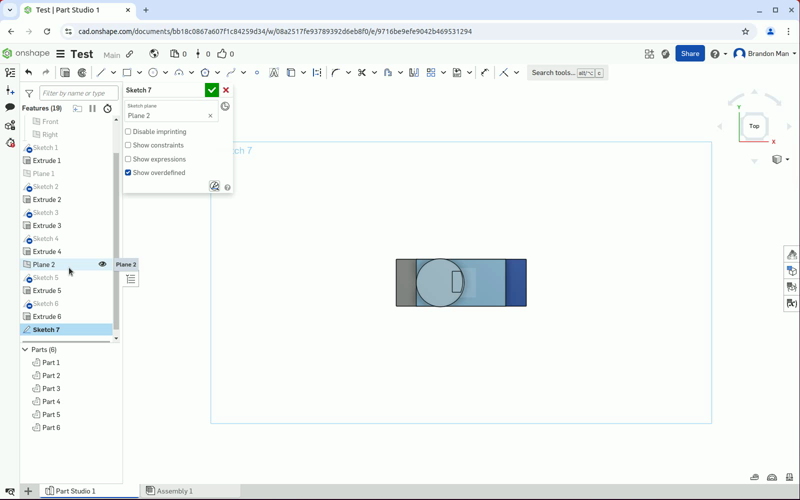
mouse_move(73, 352)
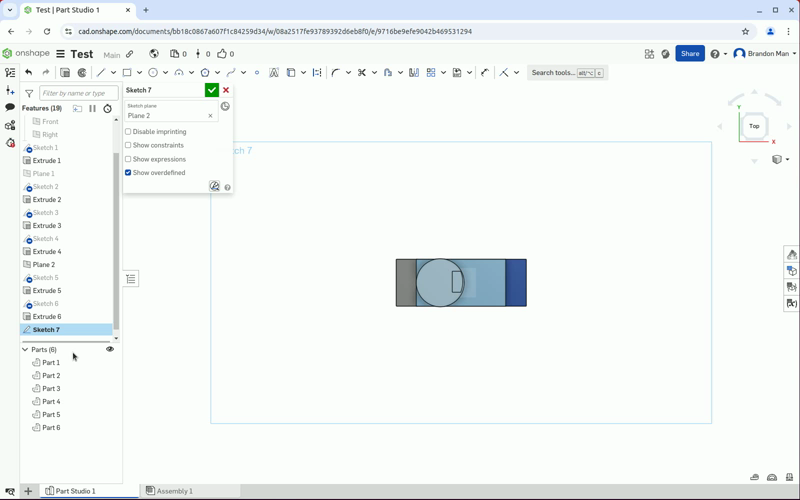
key(y)
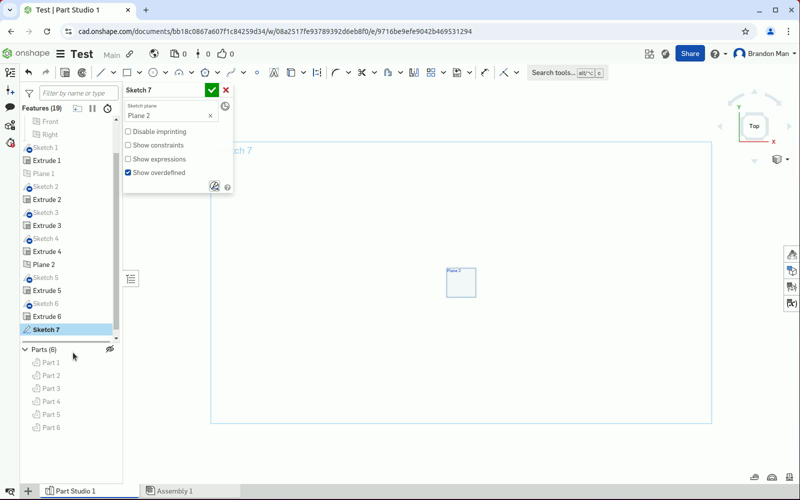
key(l)
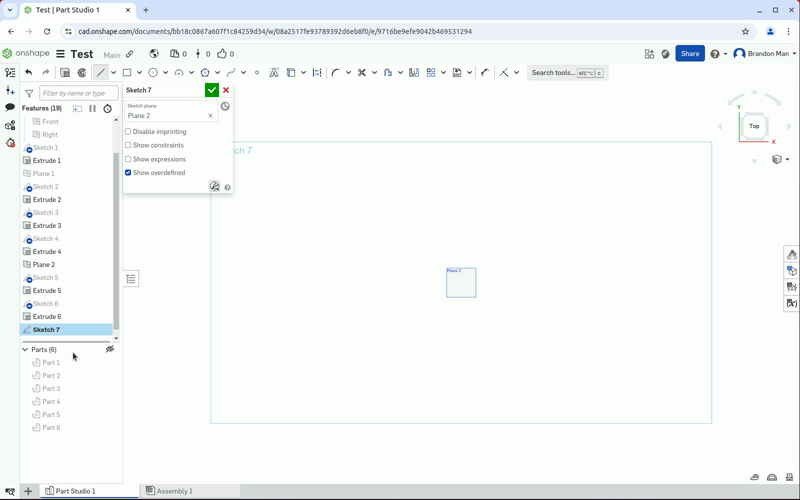
key_down(shift)
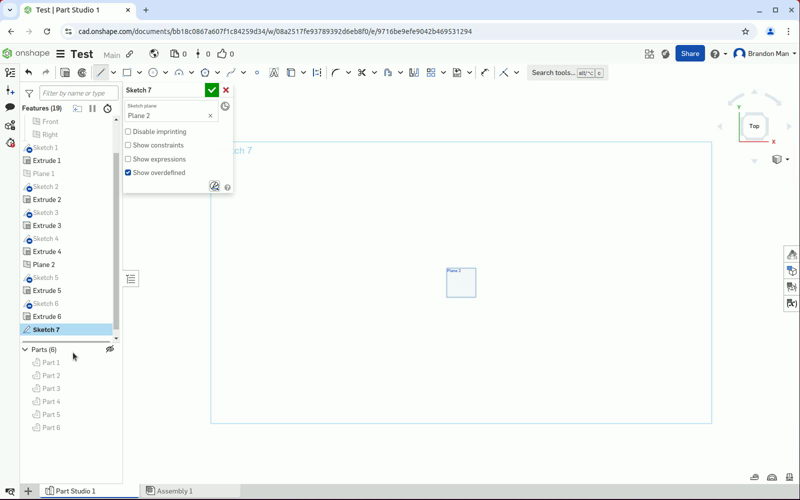
mouse_move(460, 292)
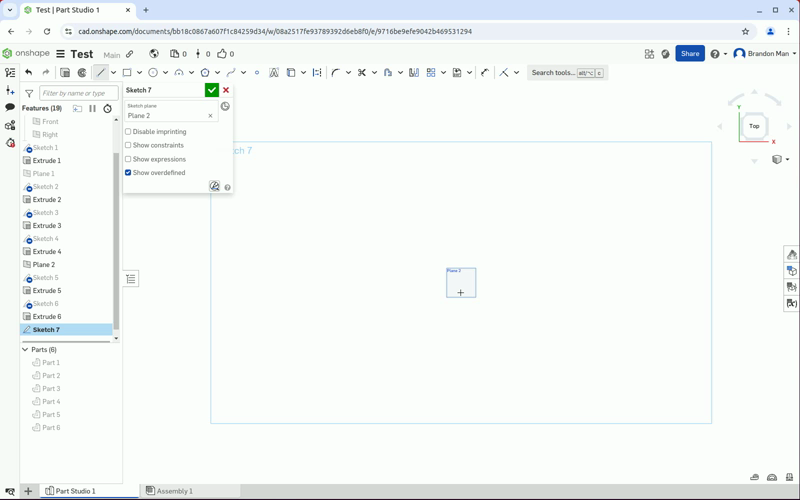
click(460, 292)
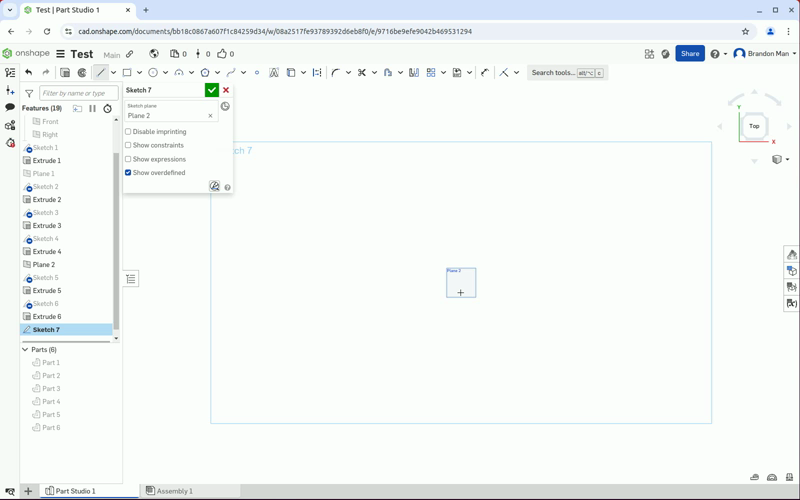
key_up(shift)
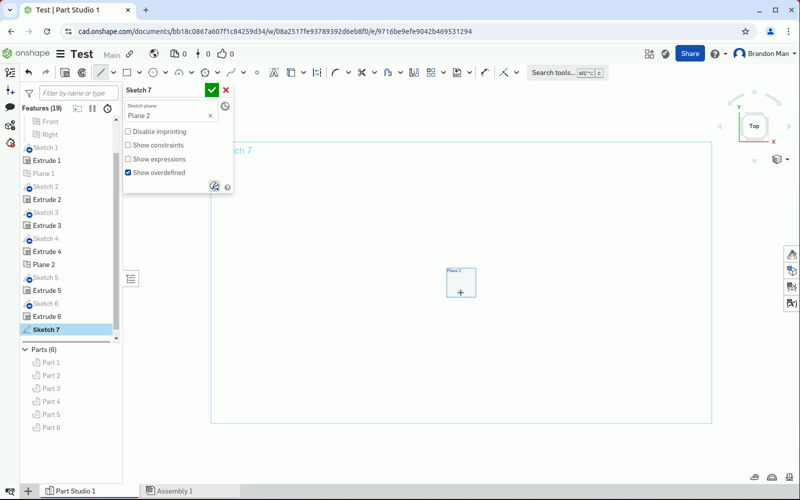
key_down(shift)
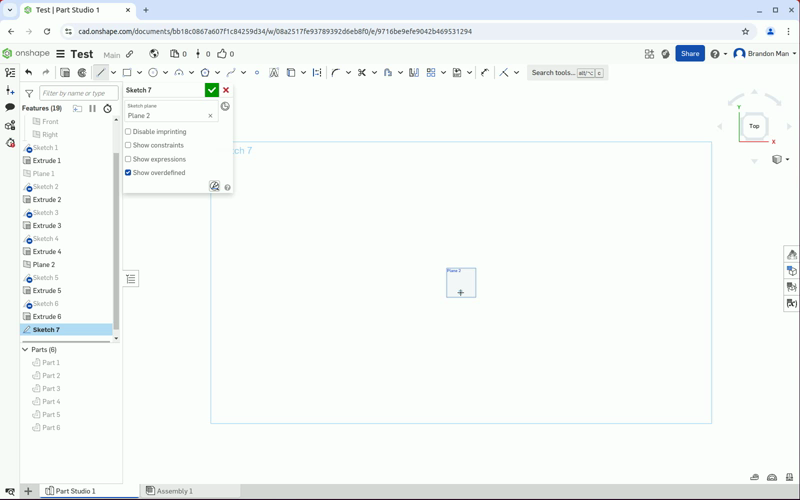
mouse_move(490, 292)
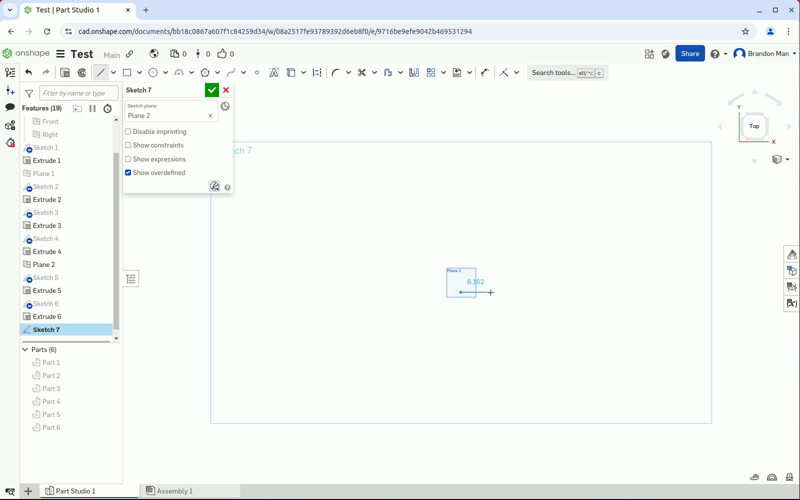
mouse_move(465, 292)
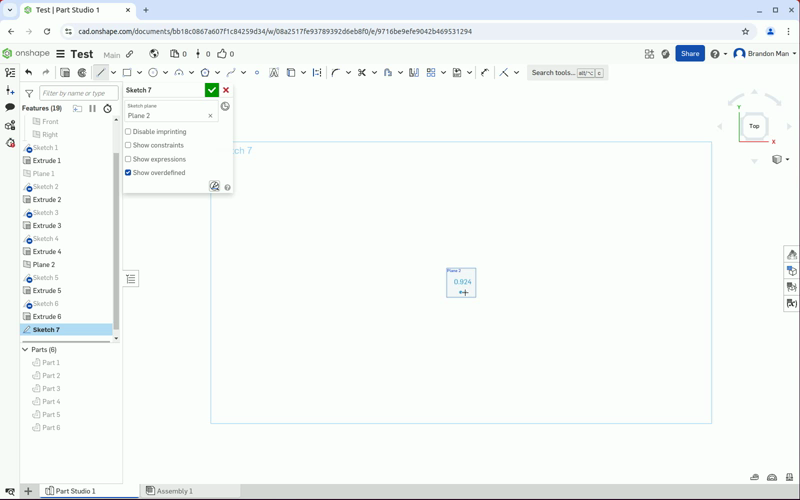
scroll(6)
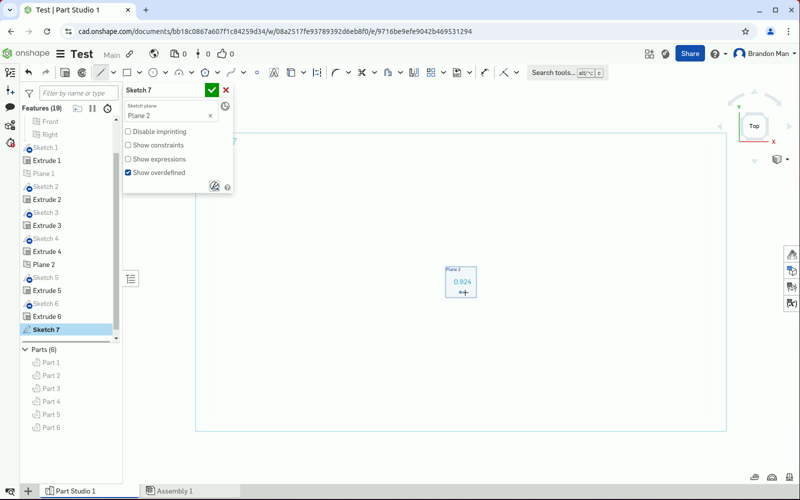
scroll(6)
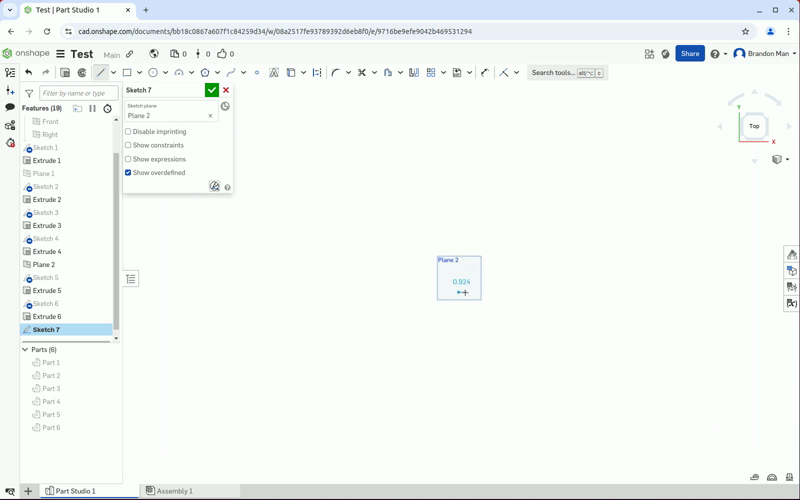
scroll(6)
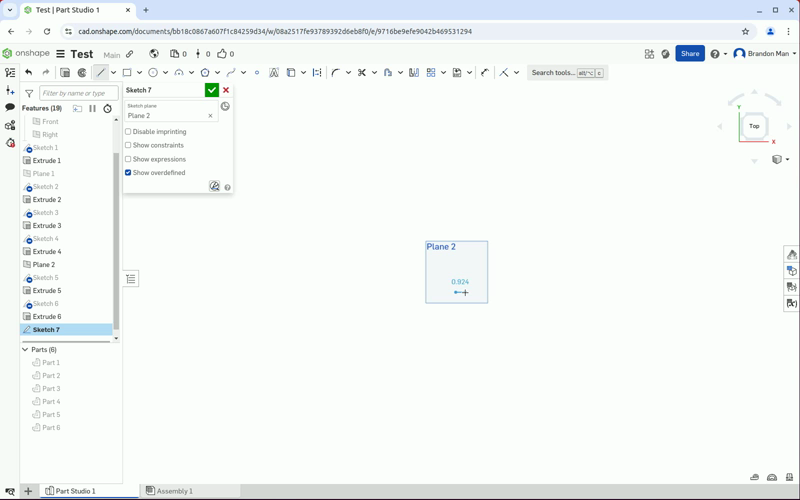
scroll(6)
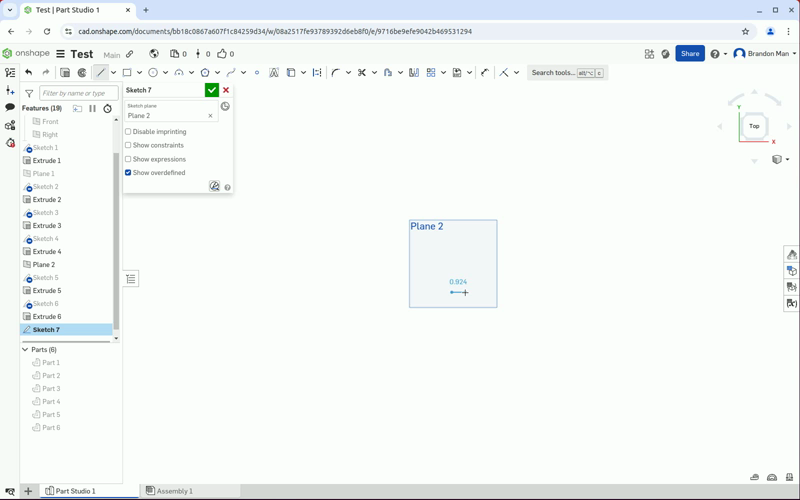
scroll(6)
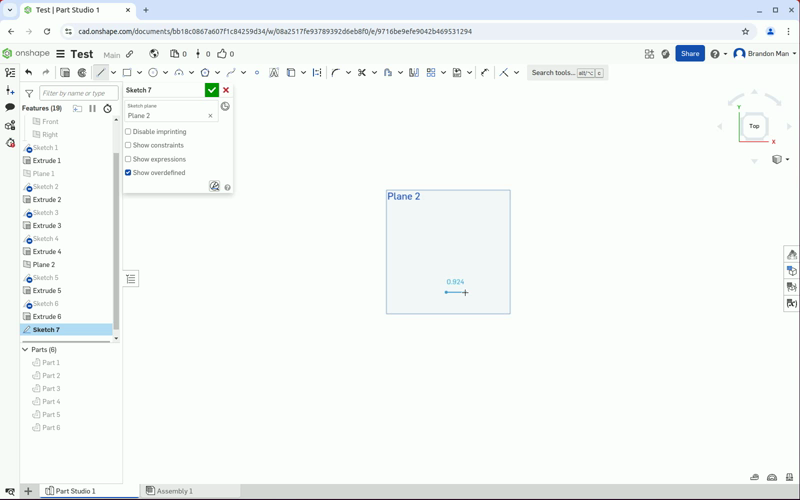
scroll(6)
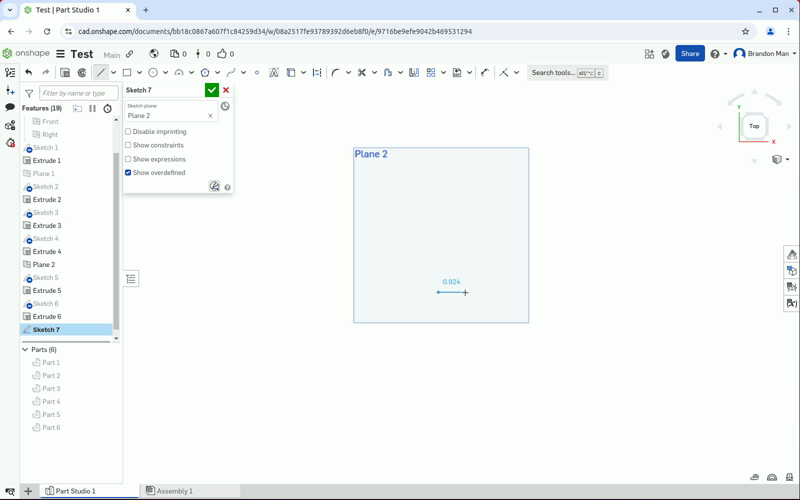
scroll(6)
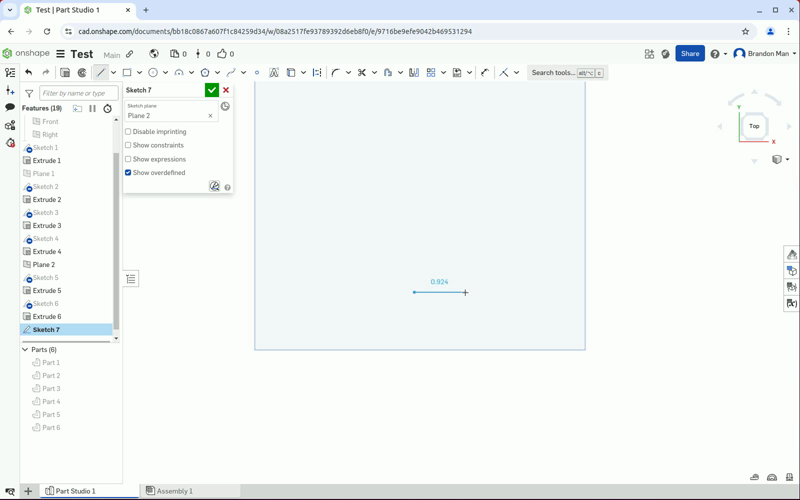
click(465, 292)
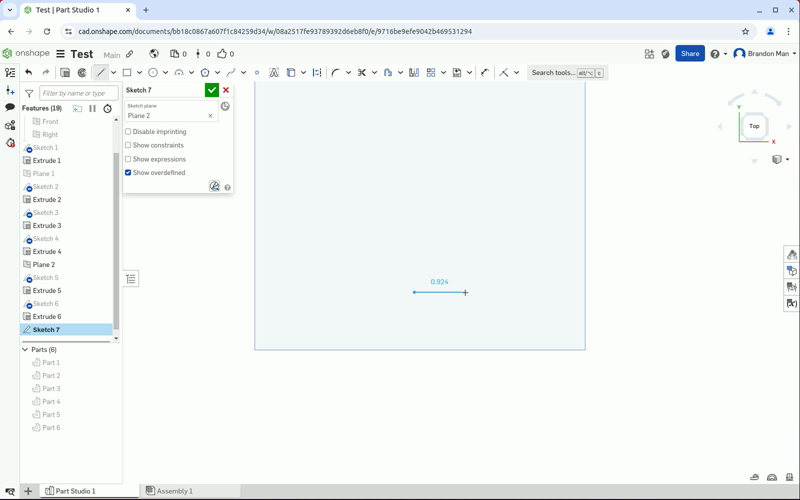
scroll(-6)
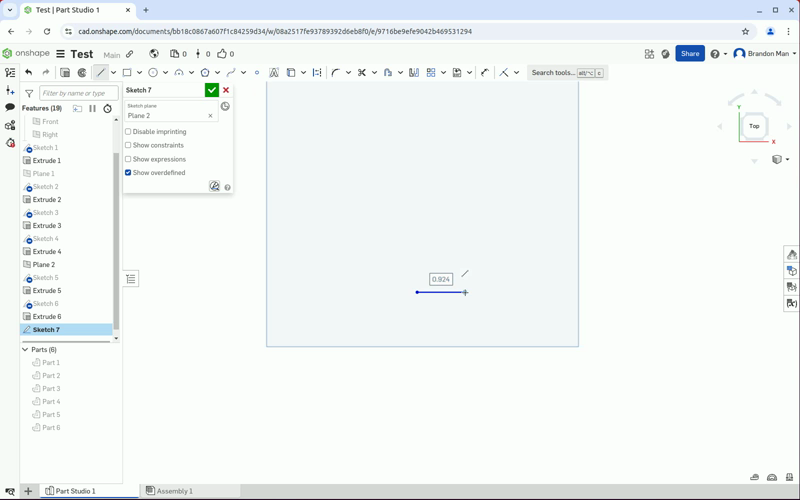
scroll(-6)
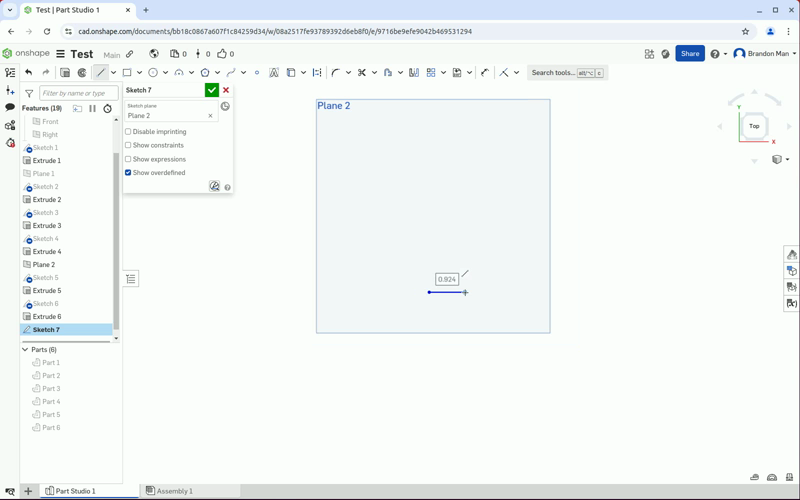
scroll(-6)
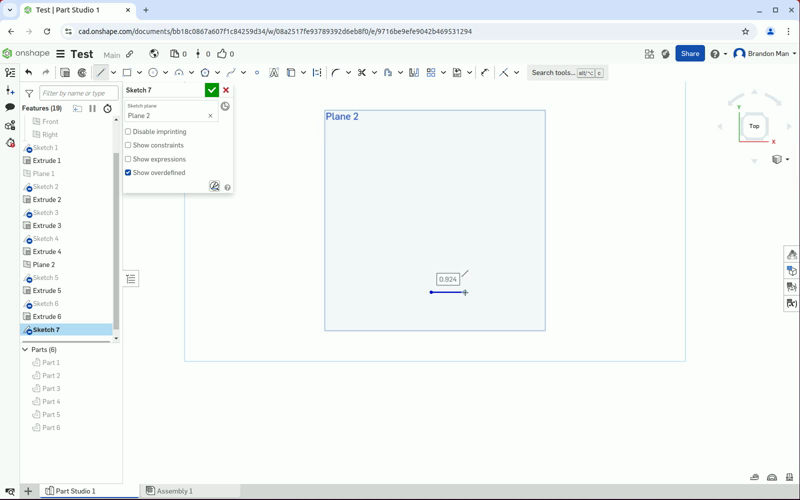
scroll(-6)
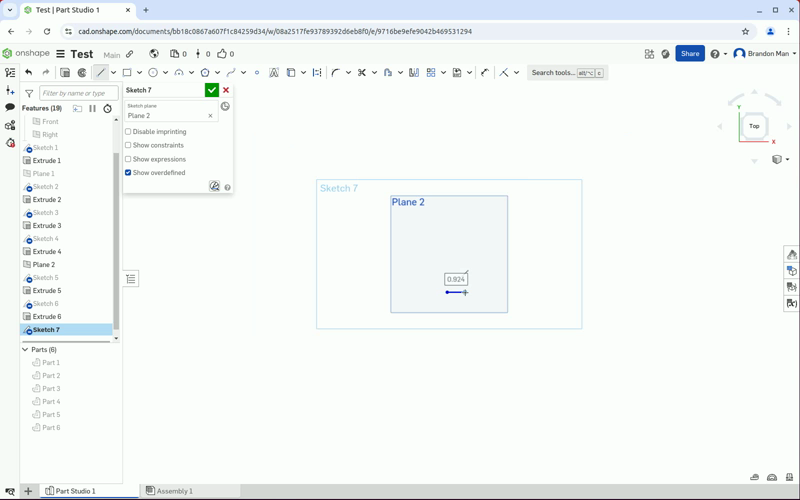
scroll(-6)
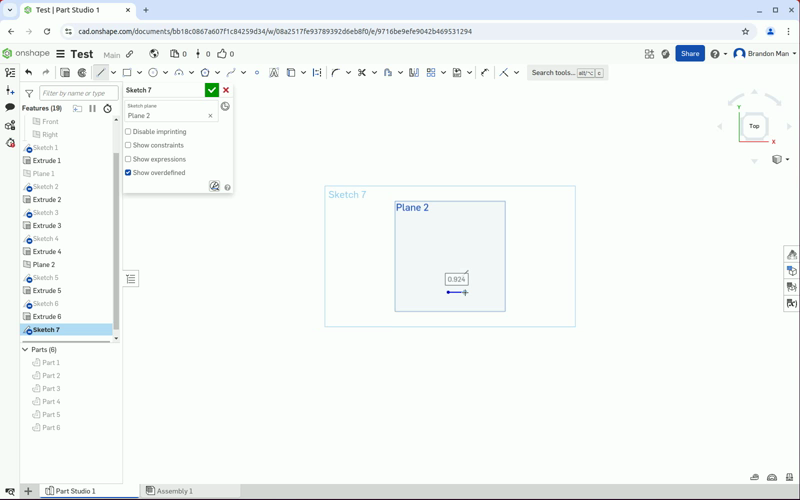
scroll(-6)
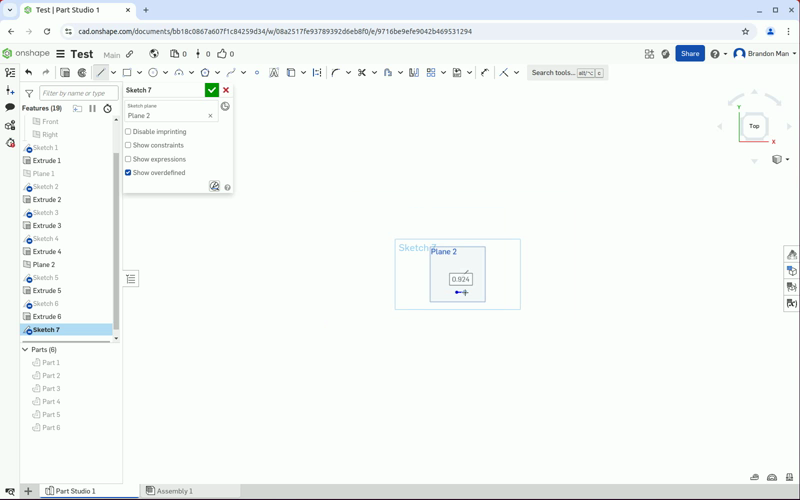
scroll(-6)
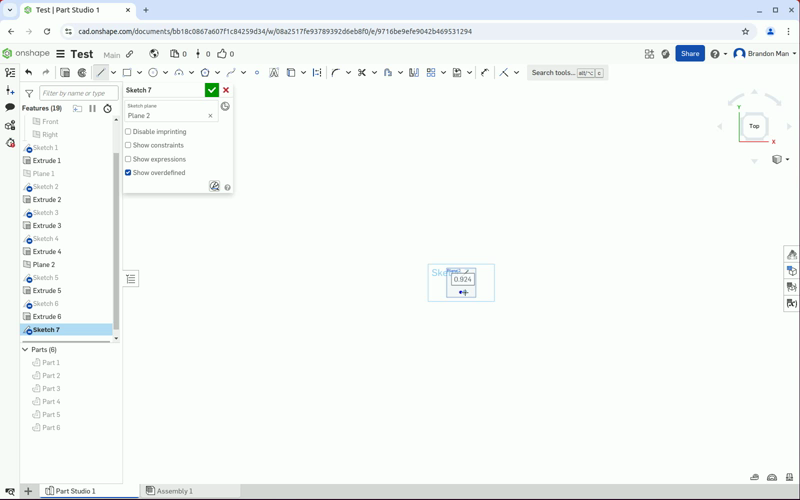
key_up(shift)
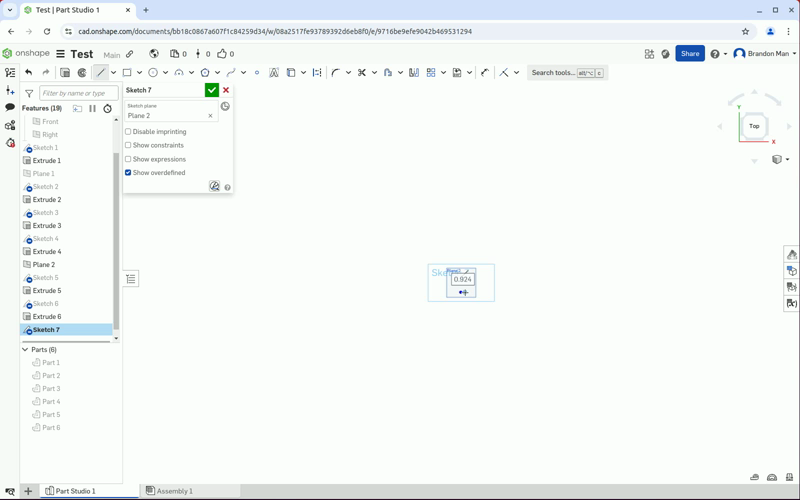
key(esc)
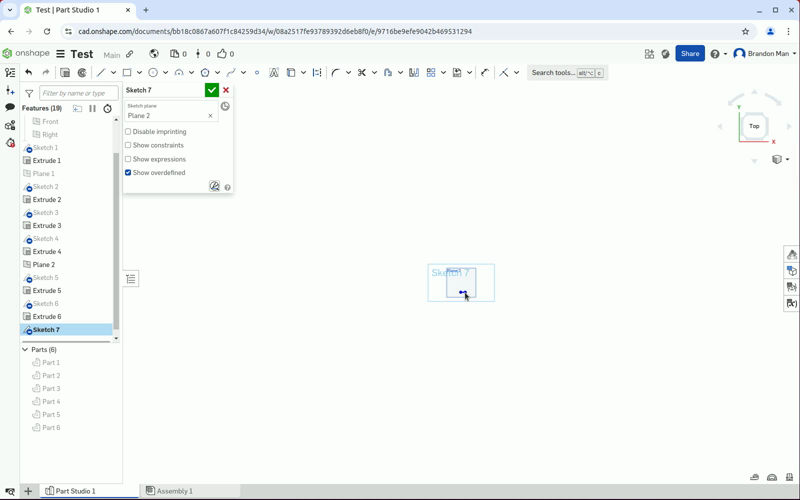
key(a)
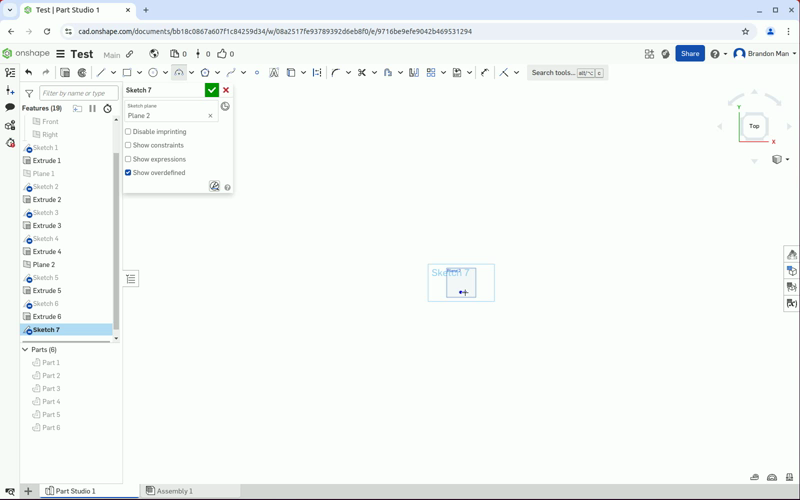
mouse_move(465, 292)
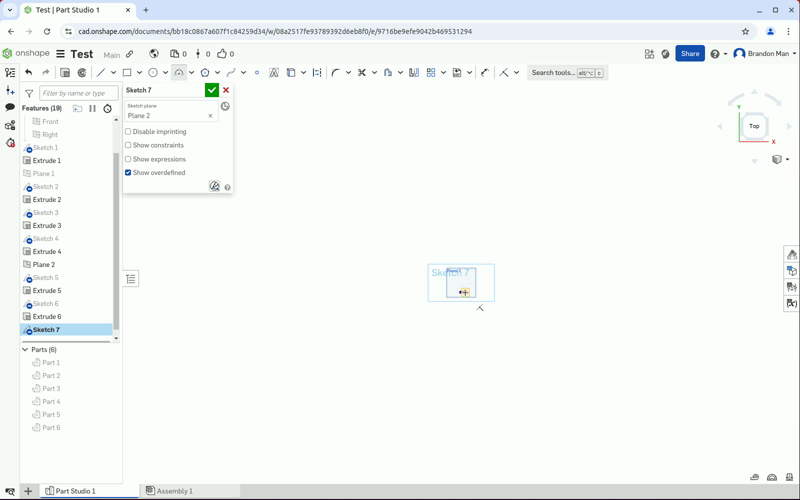
click(465, 292)
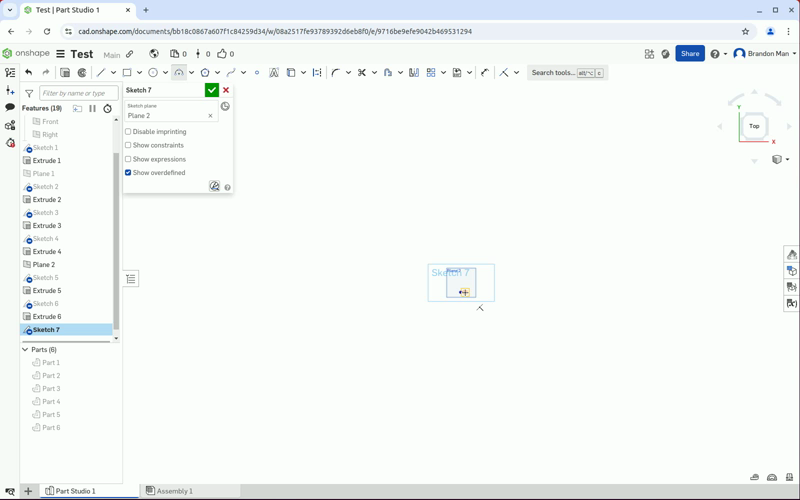
key_down(shift)
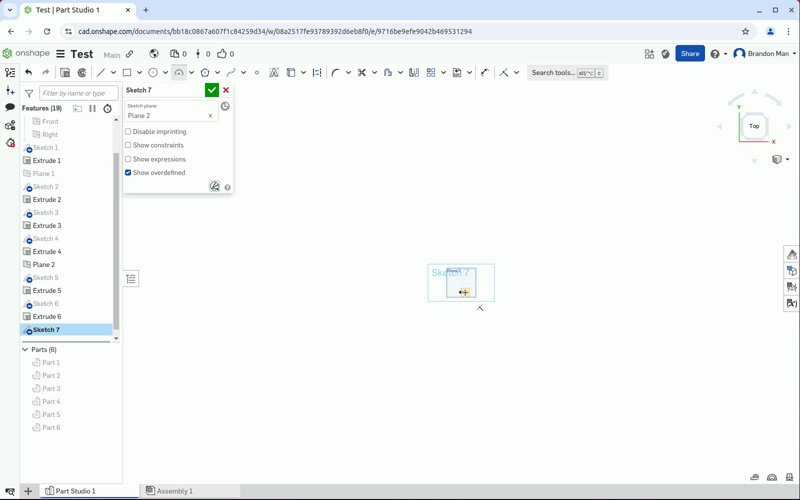
mouse_move(465, 271)
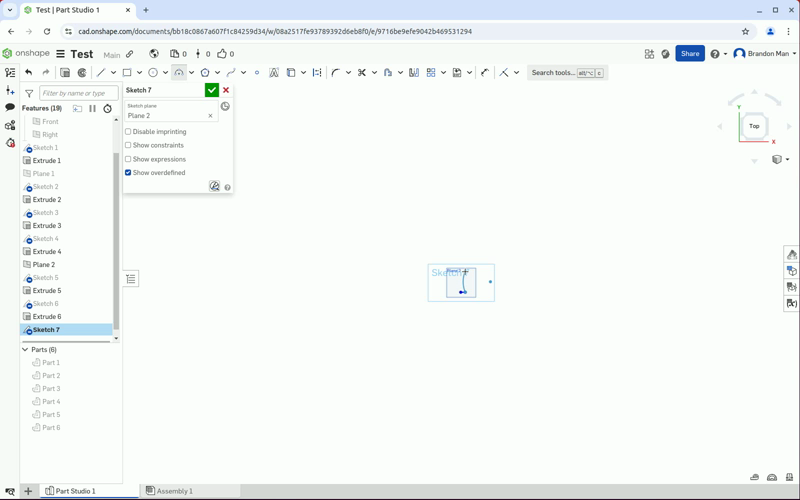
click(465, 271)
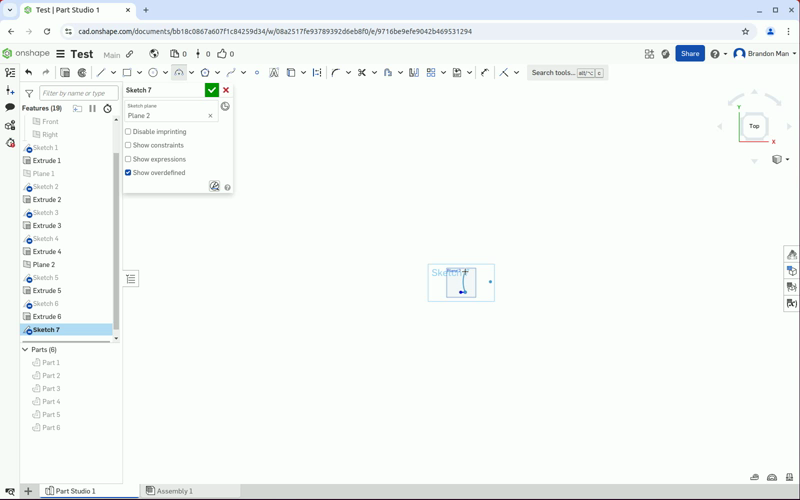
mouse_move(475, 281)
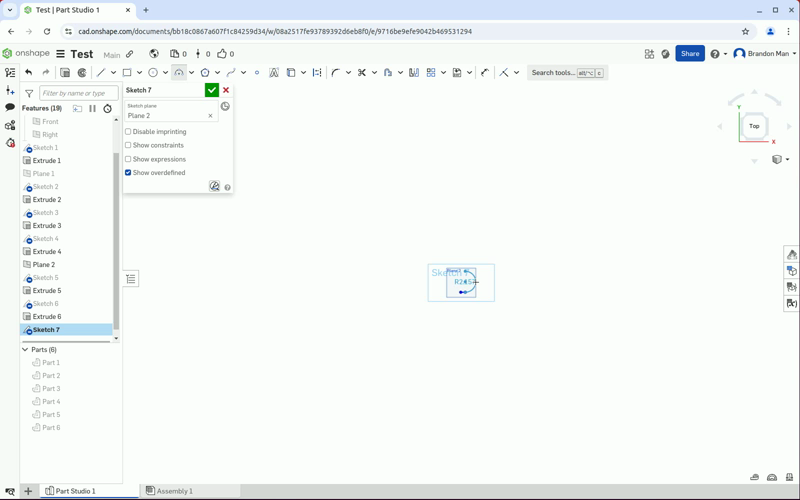
click(475, 281)
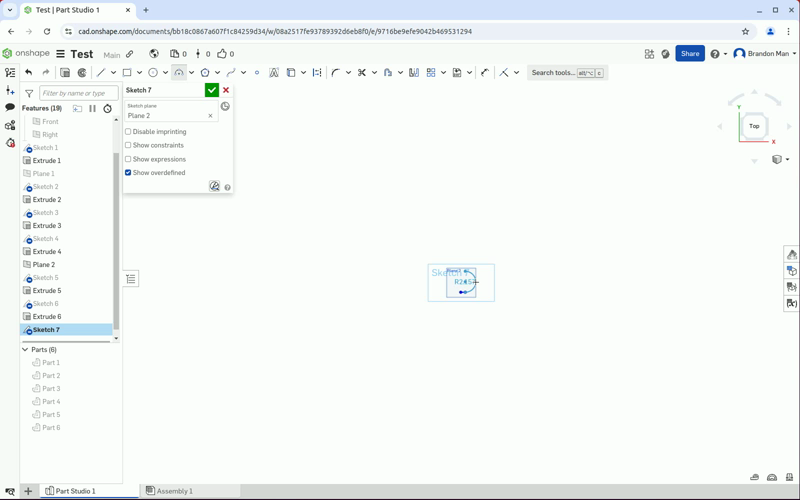
key_up(shift)
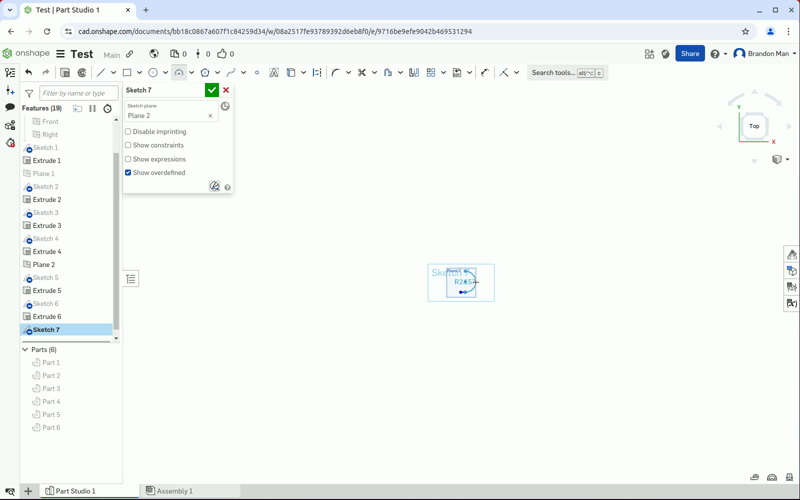
key(esc)
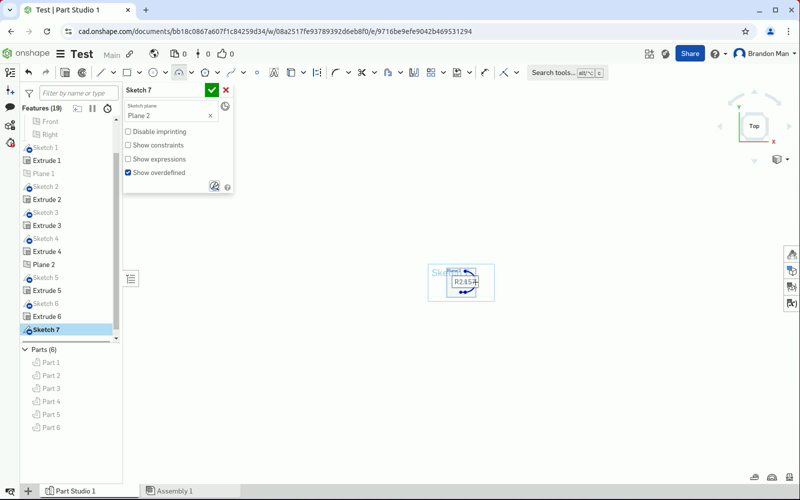
key(l)
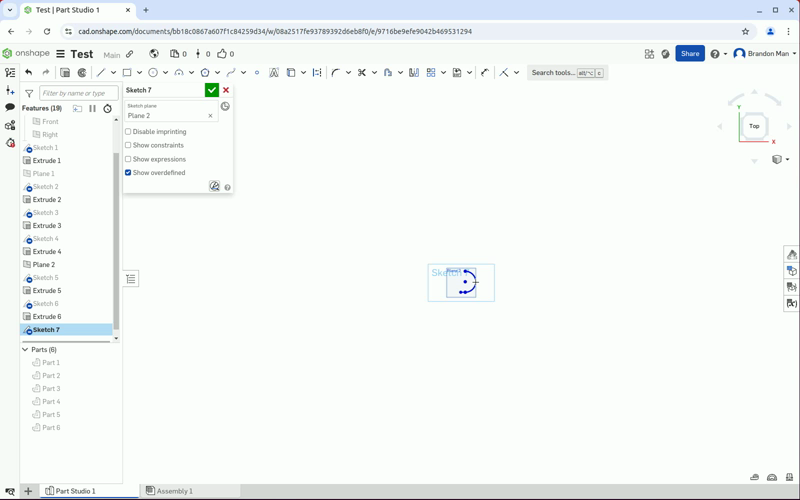
mouse_move(465, 271)
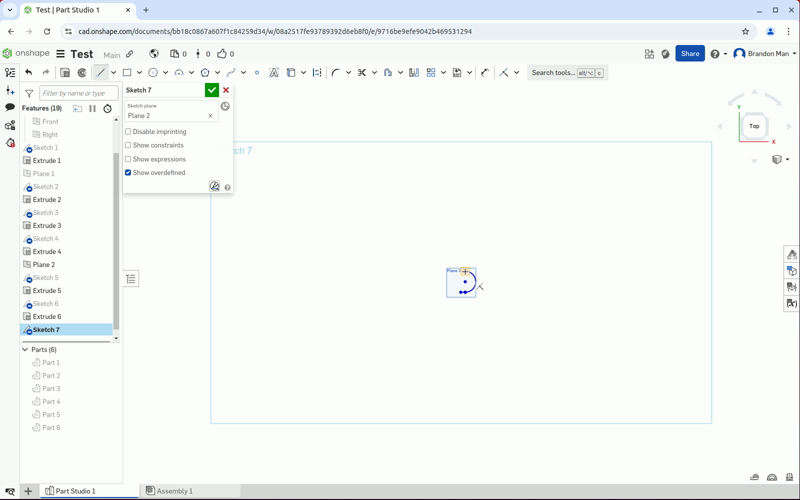
click(465, 271)
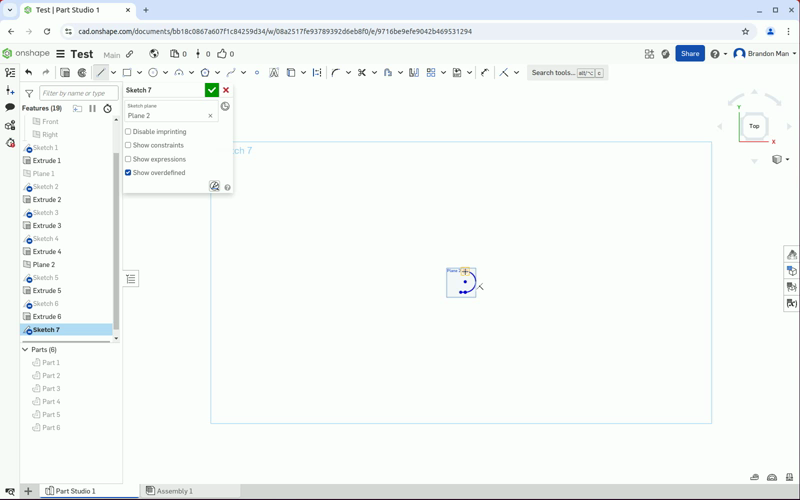
key_down(shift)
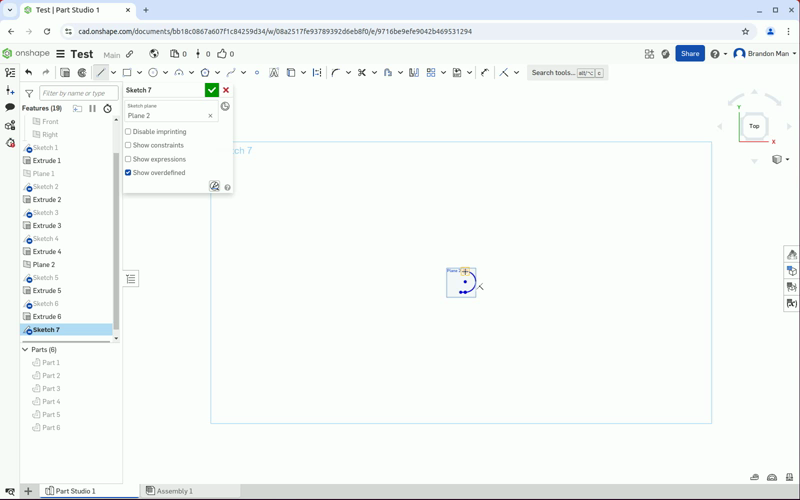
mouse_move(495, 271)
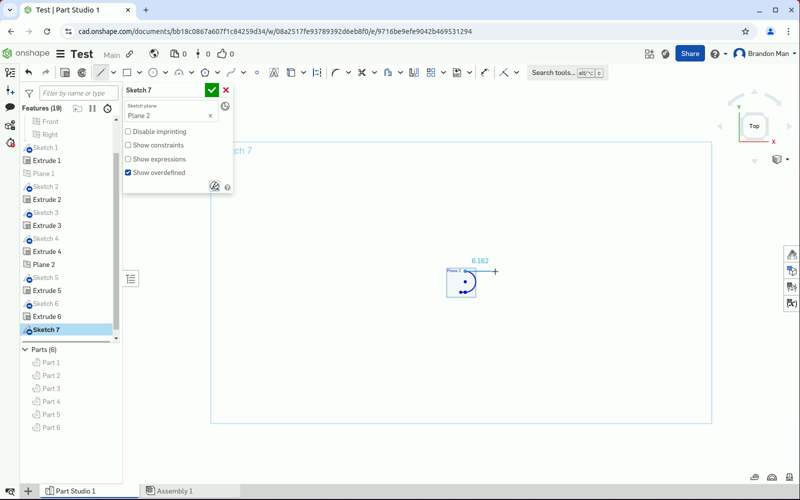
mouse_move(460, 271)
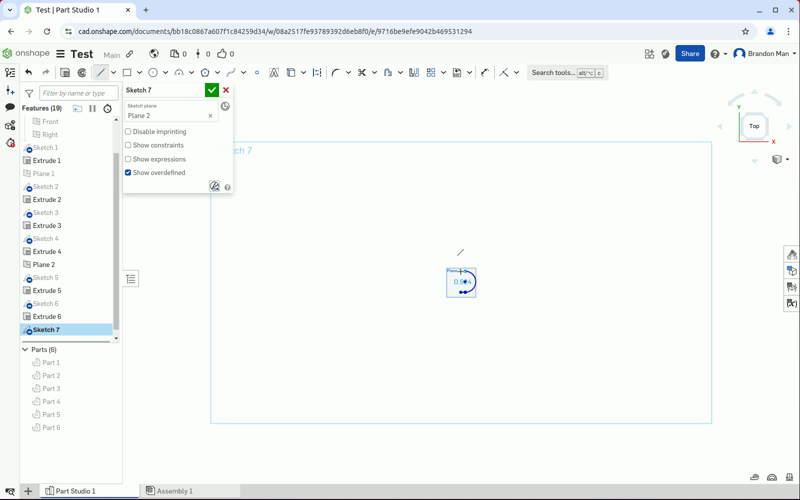
scroll(6)
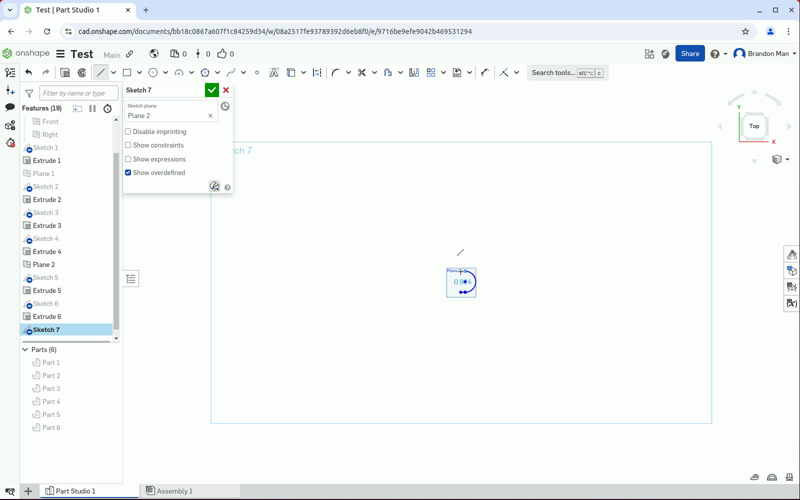
scroll(6)
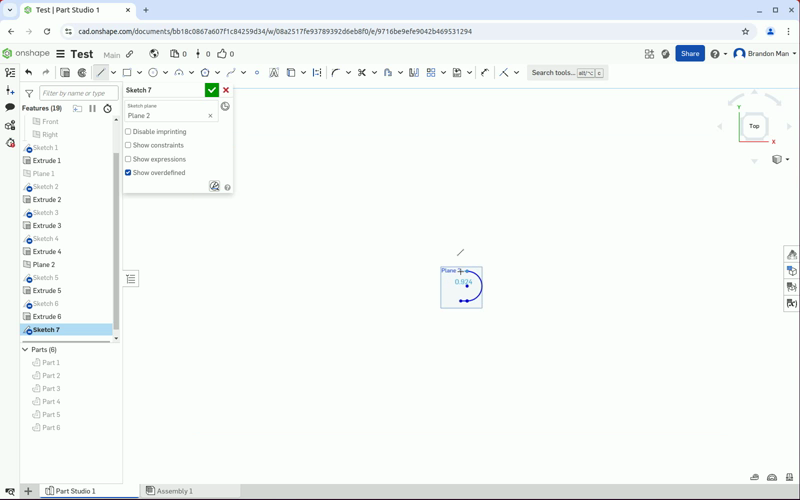
scroll(6)
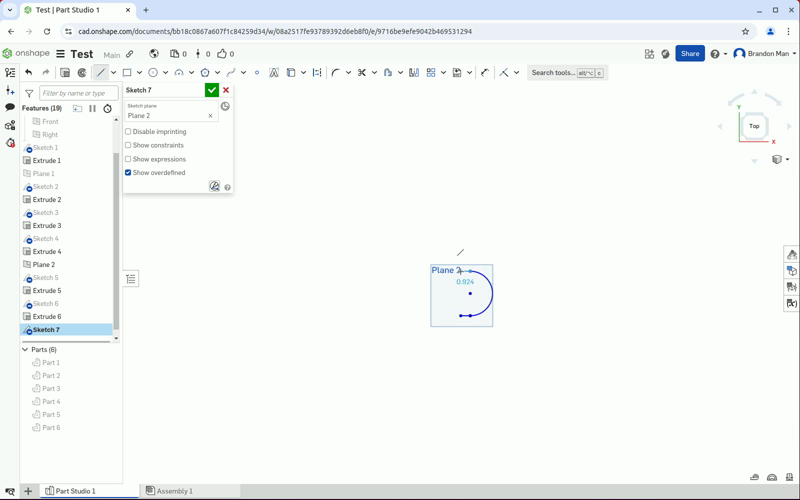
scroll(6)
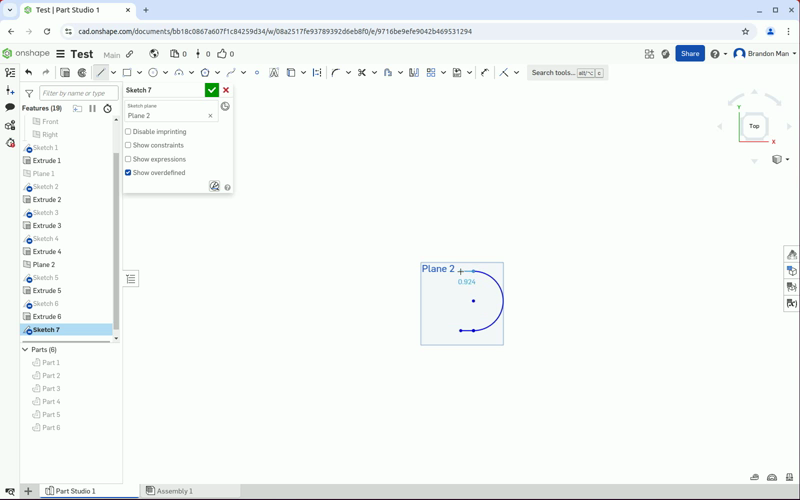
scroll(6)
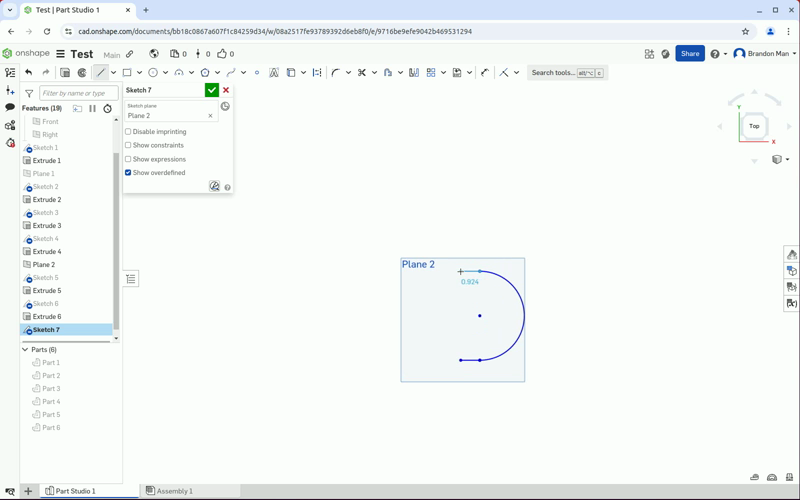
scroll(6)
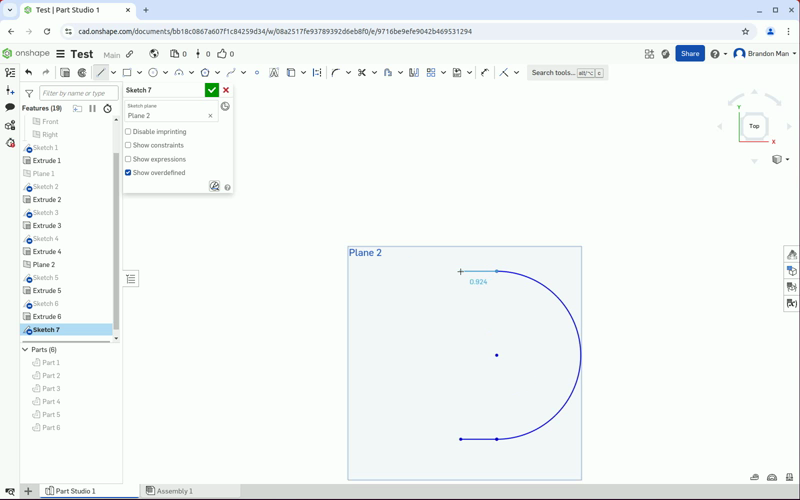
scroll(6)
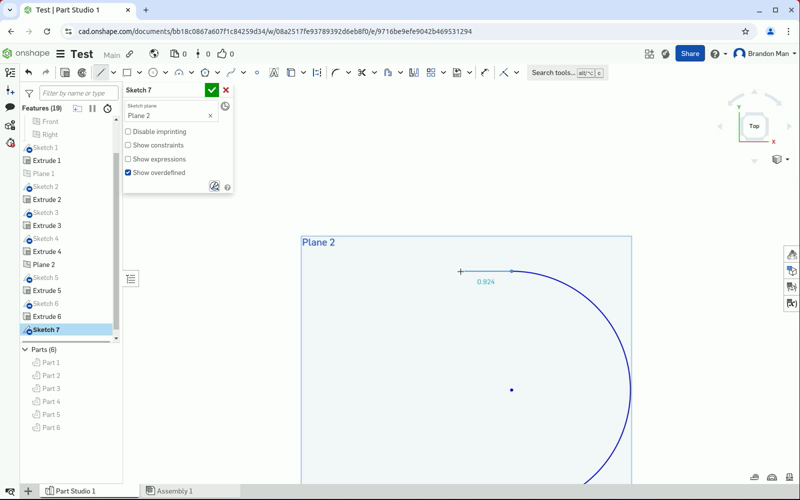
click(460, 271)
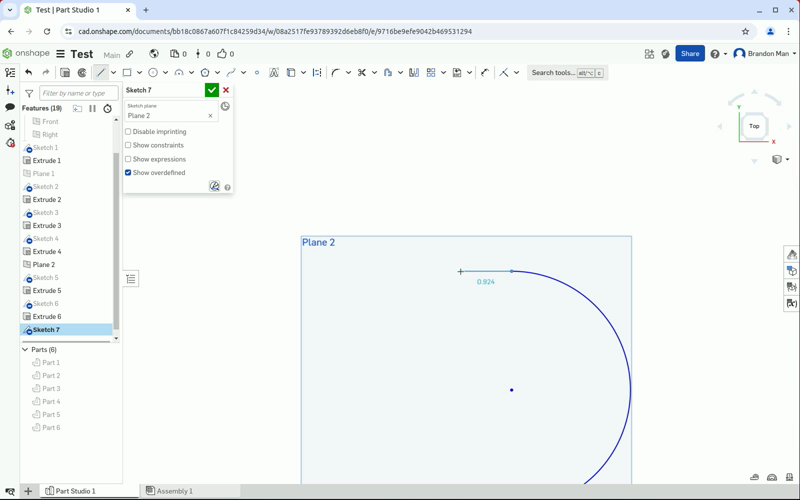
scroll(-6)
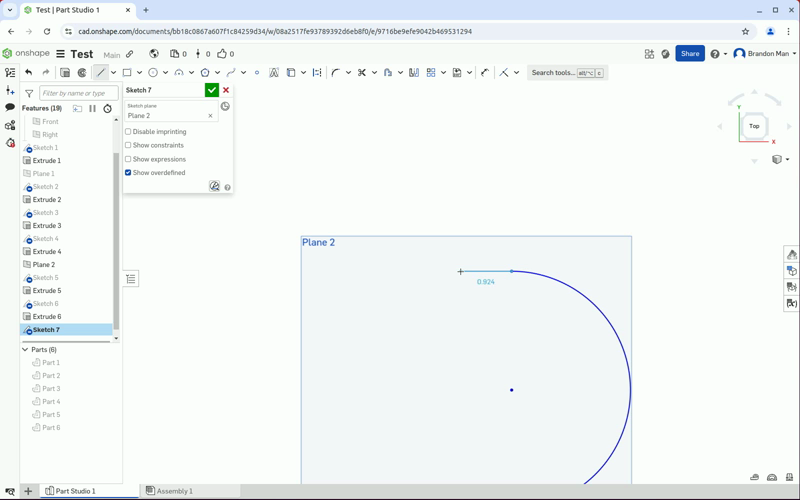
scroll(-6)
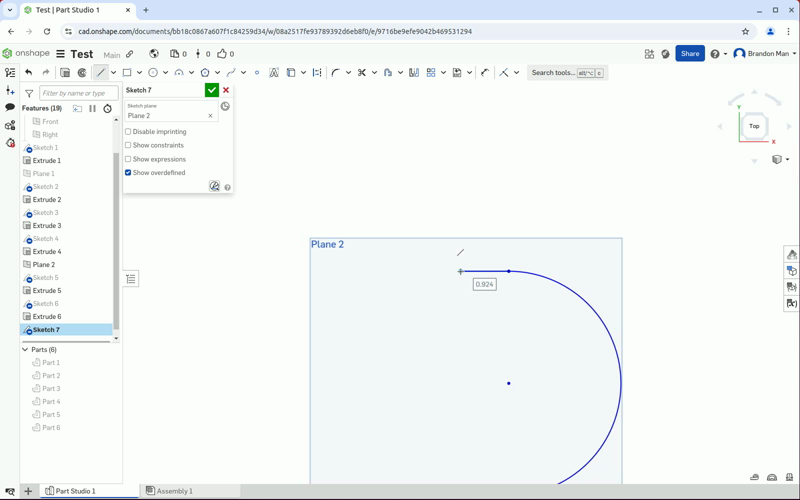
scroll(-6)
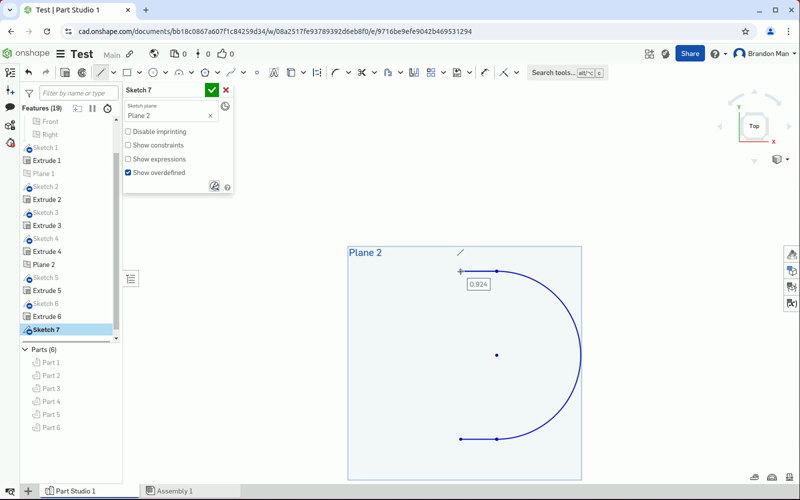
scroll(-6)
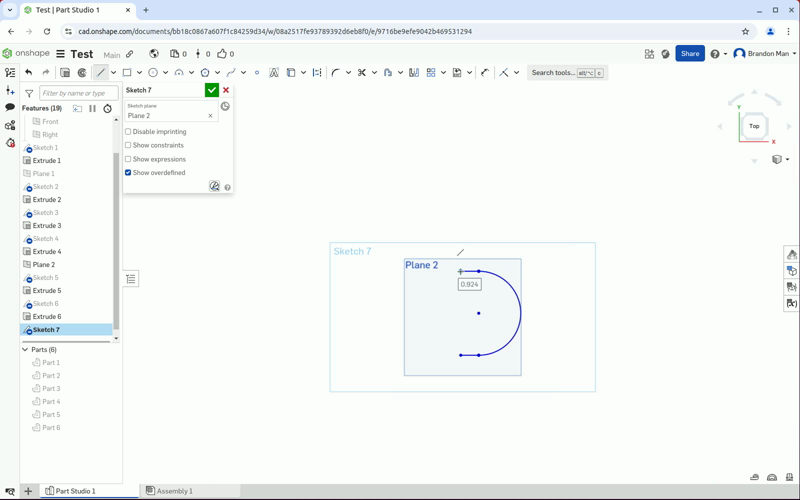
scroll(-6)
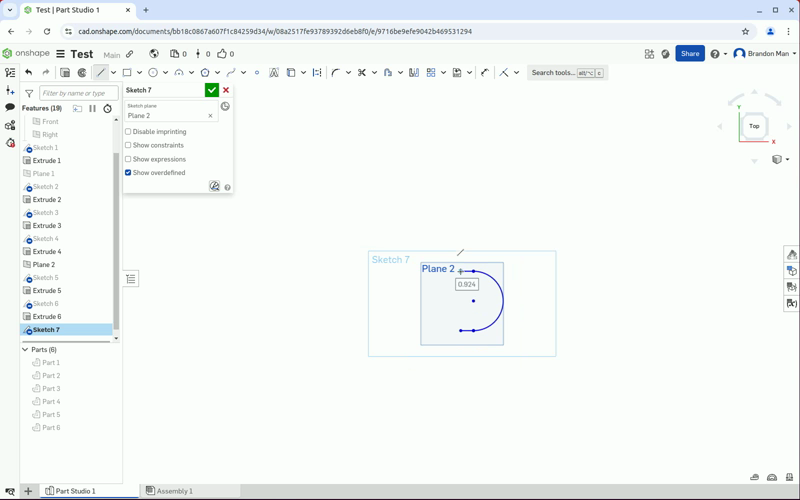
scroll(-6)
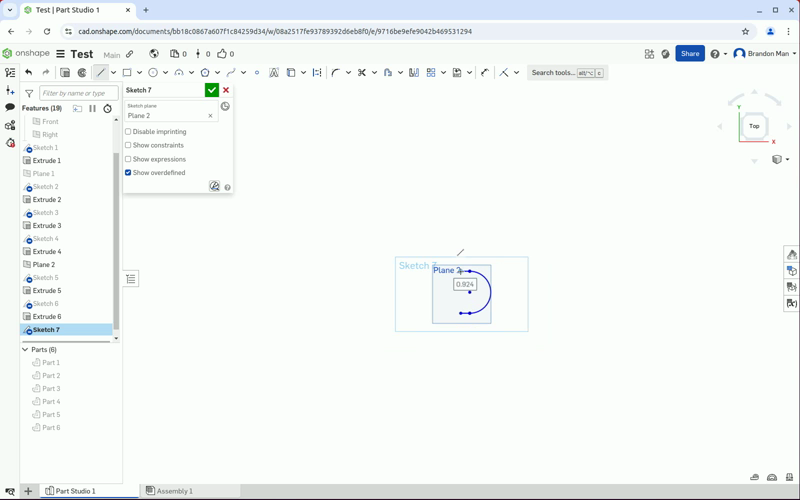
scroll(-6)
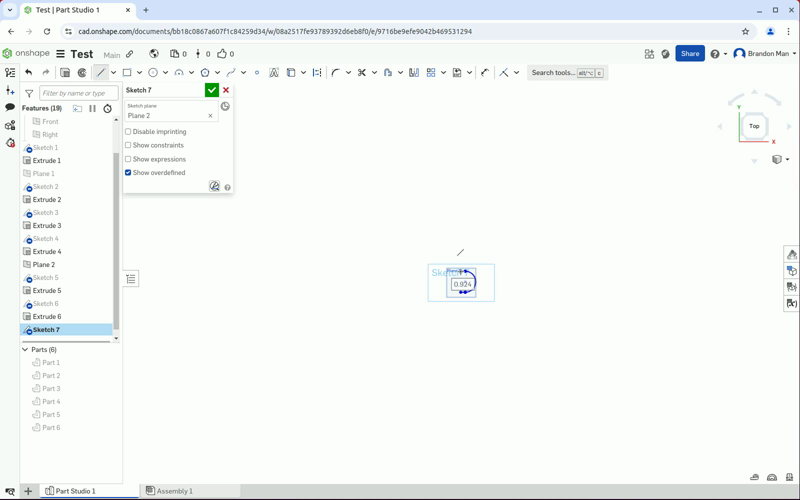
key_up(shift)
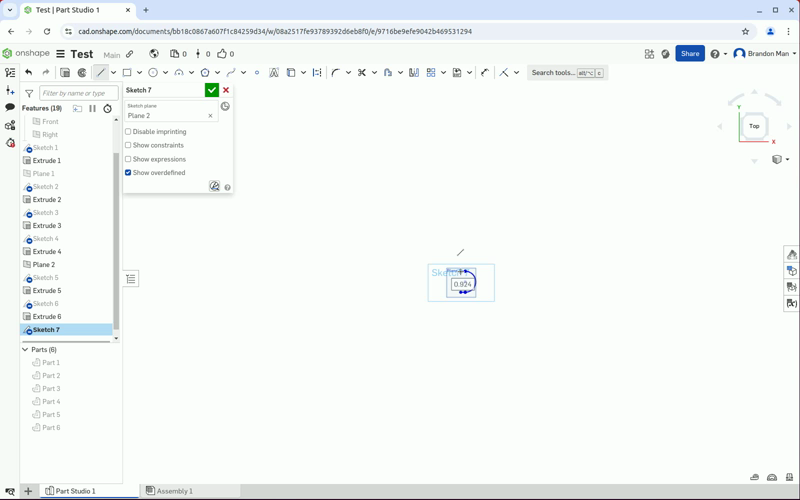
key(esc)
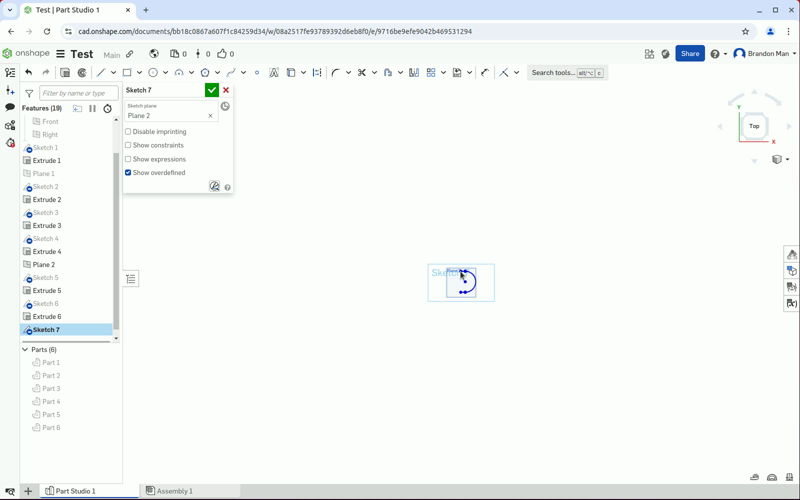
key(a)
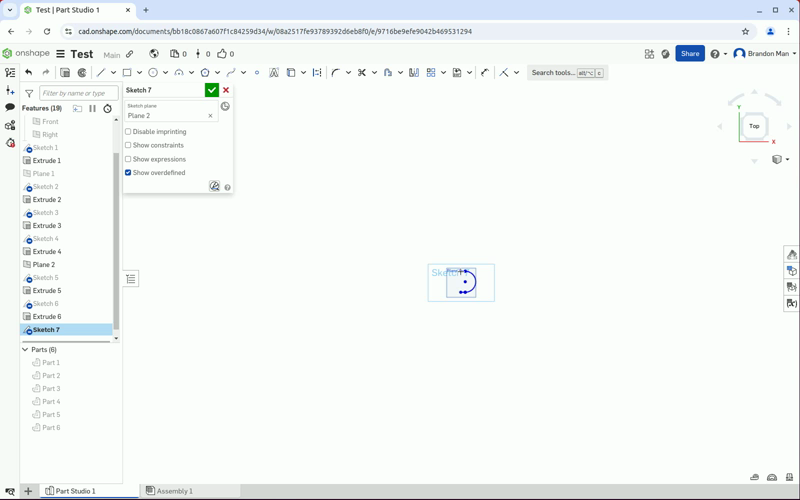
mouse_move(460, 271)
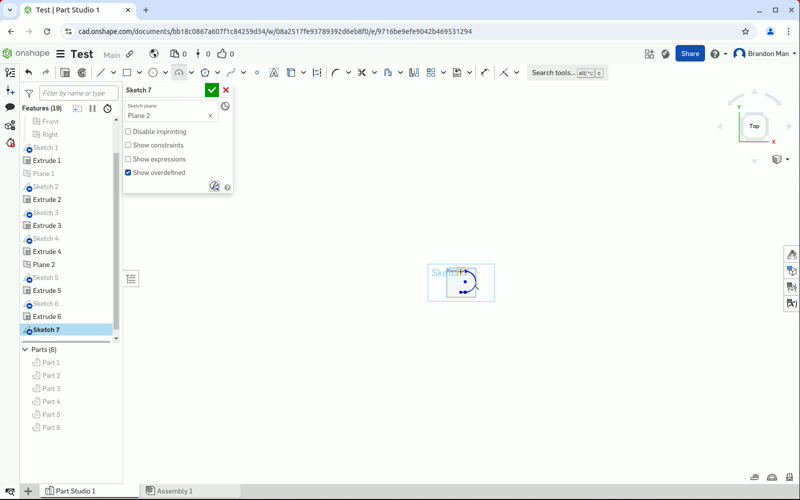
click(460, 271)
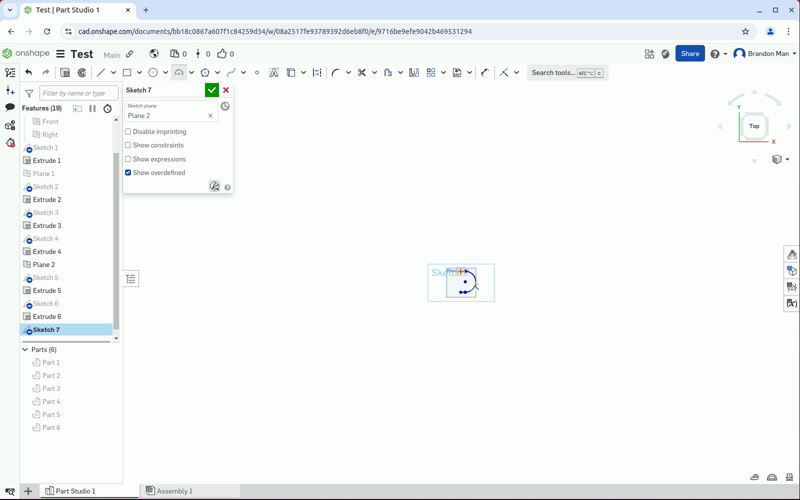
mouse_move(460, 292)
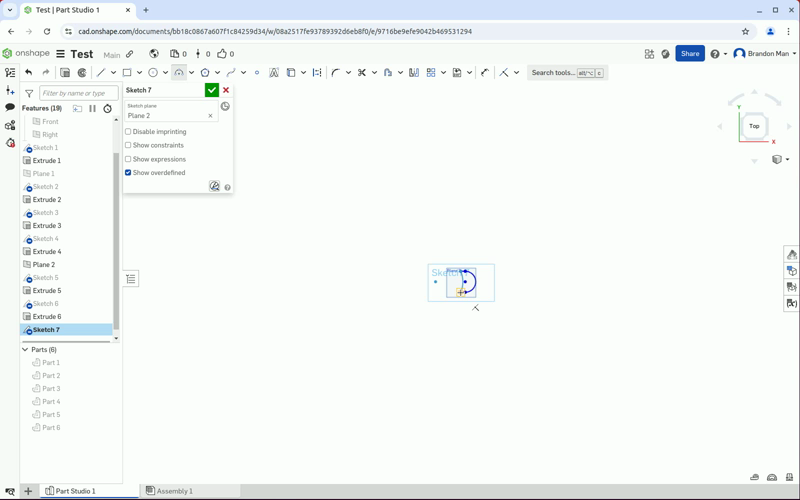
click(460, 292)
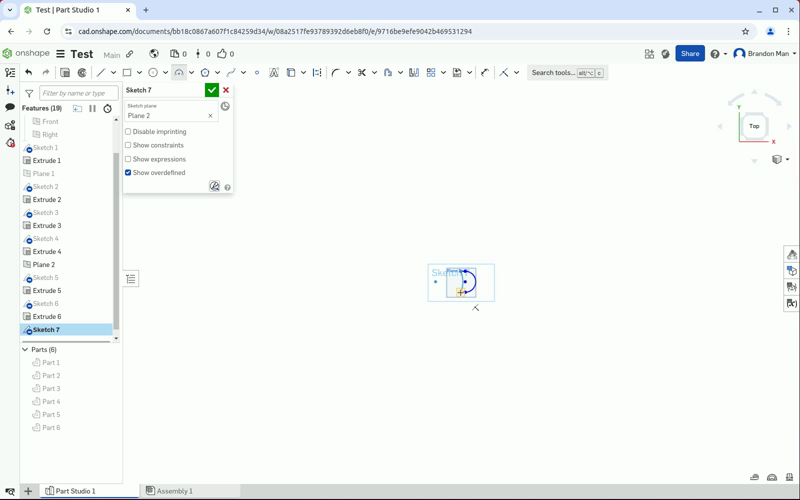
key_down(shift)
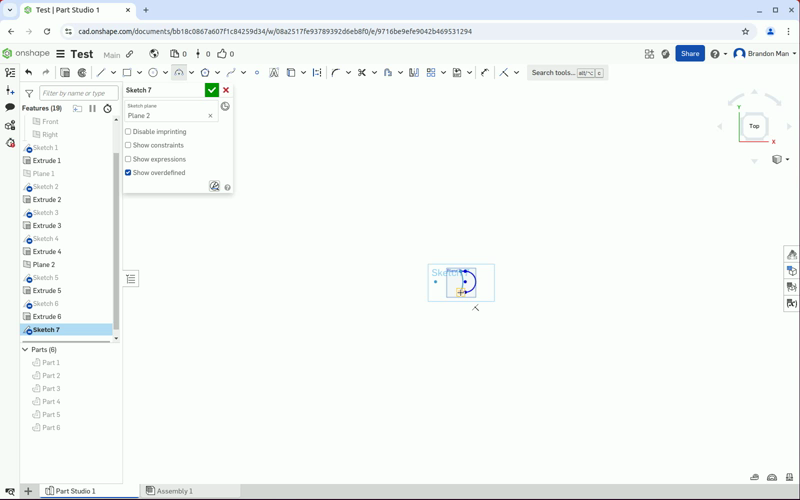
mouse_move(463, 281)
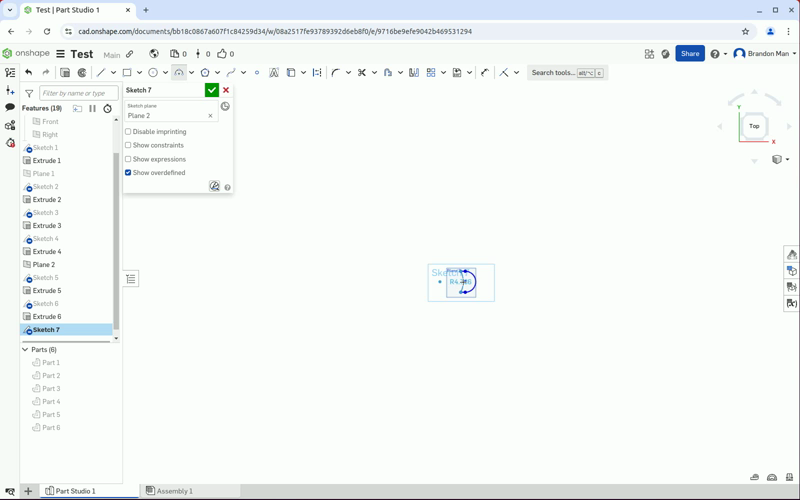
scroll(6)
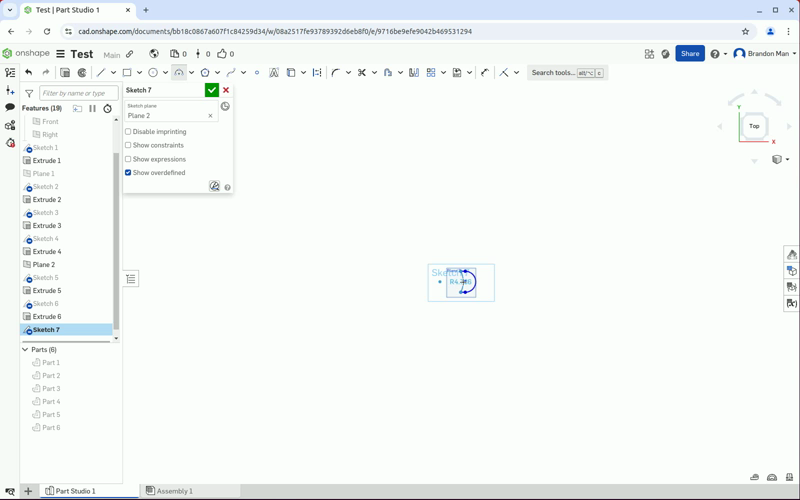
scroll(6)
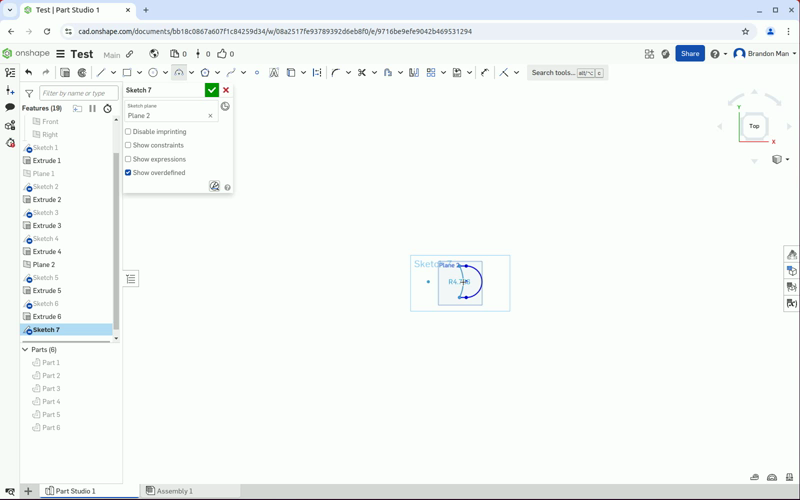
scroll(6)
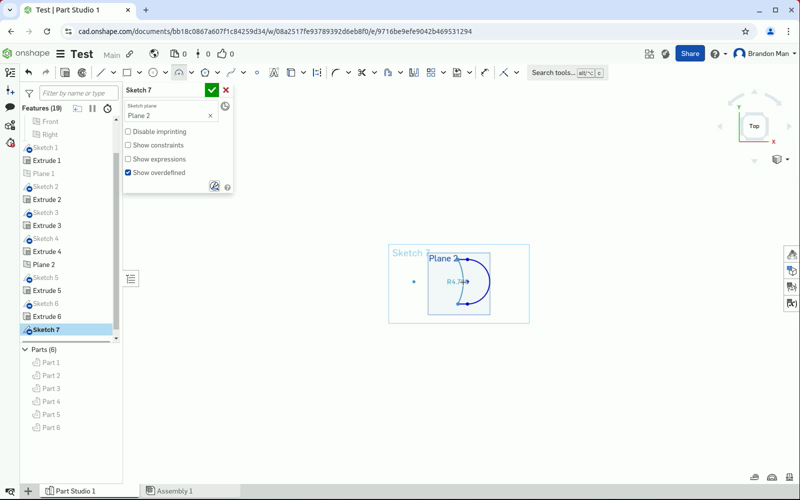
scroll(6)
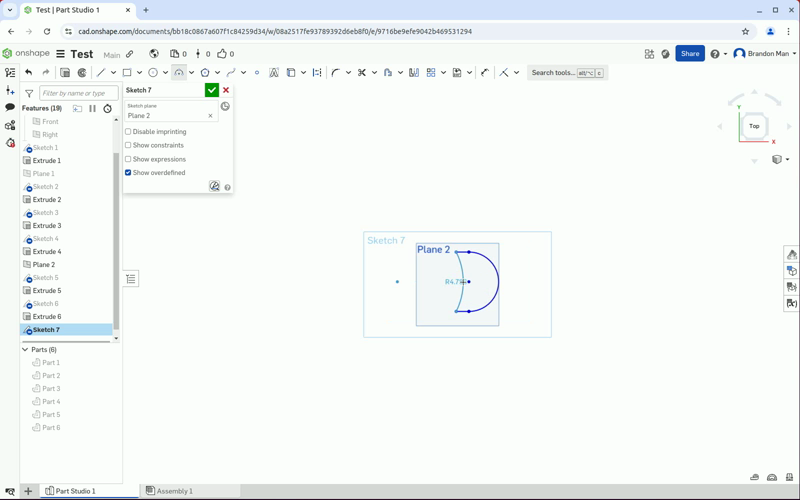
scroll(6)
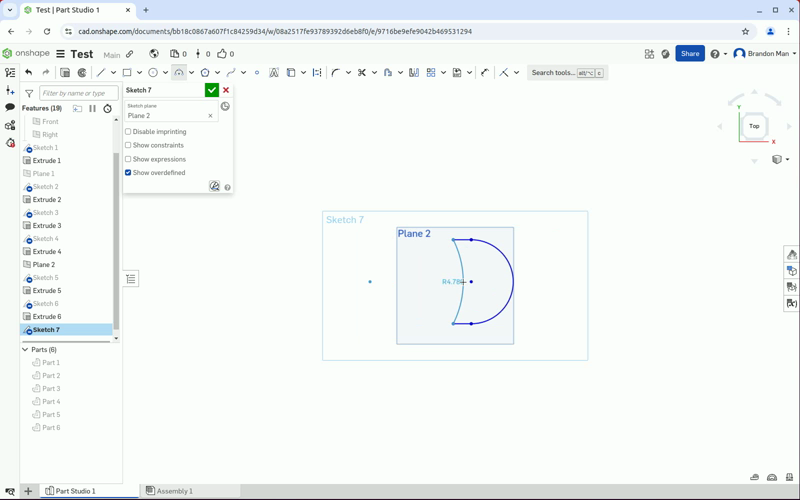
scroll(6)
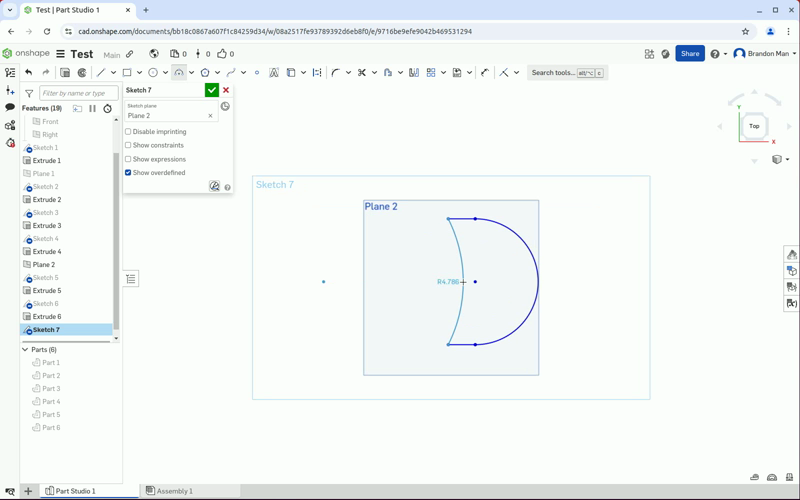
scroll(6)
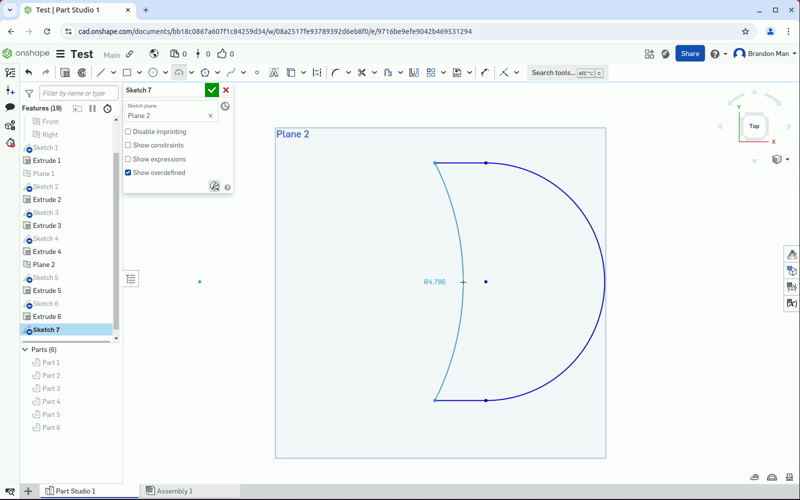
click(463, 281)
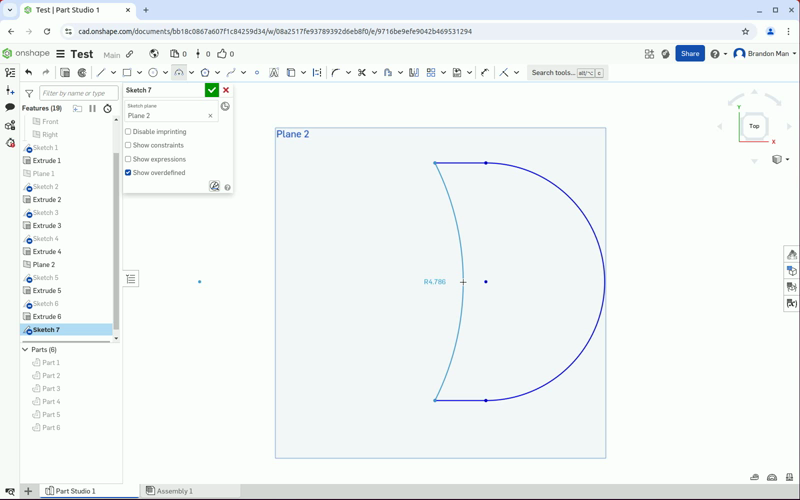
scroll(-6)
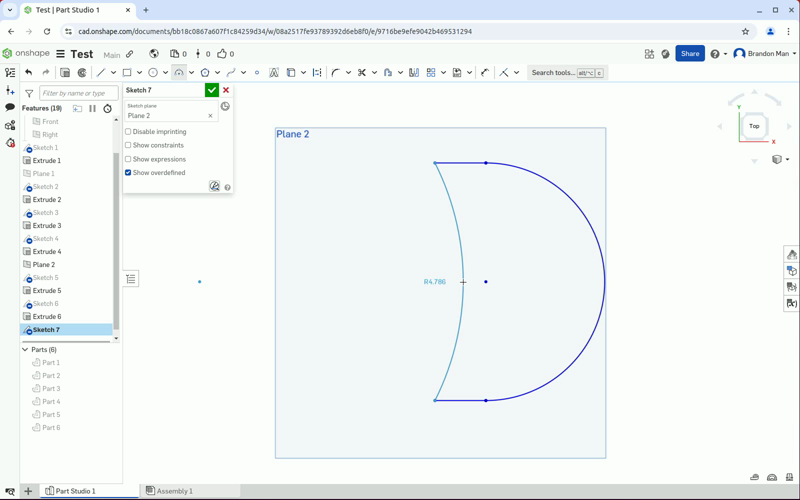
scroll(-6)
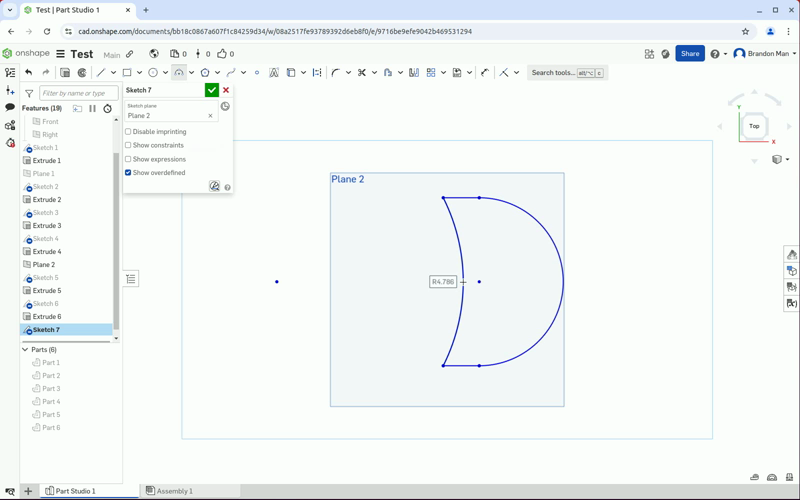
scroll(-6)
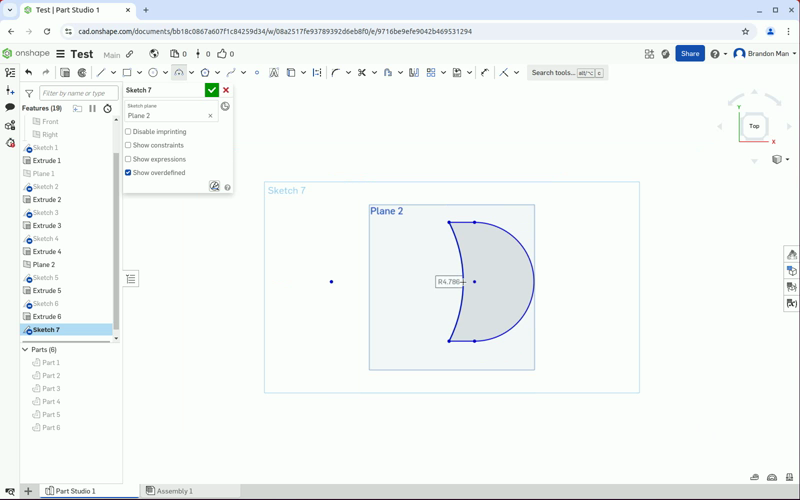
scroll(-6)
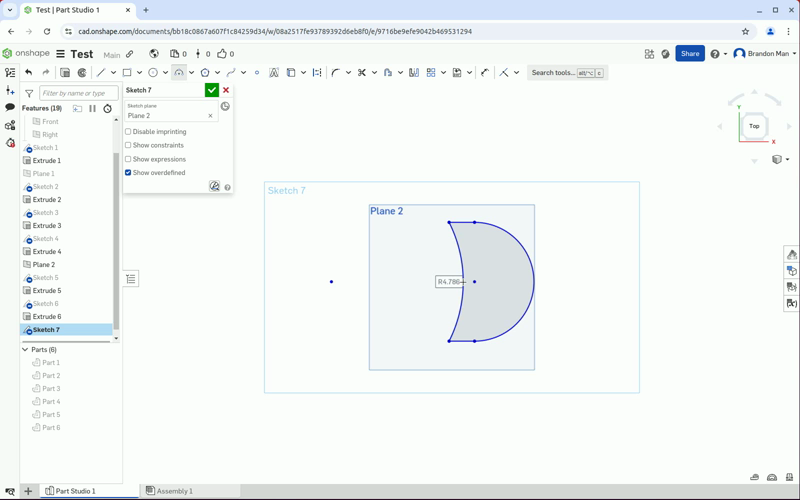
scroll(-6)
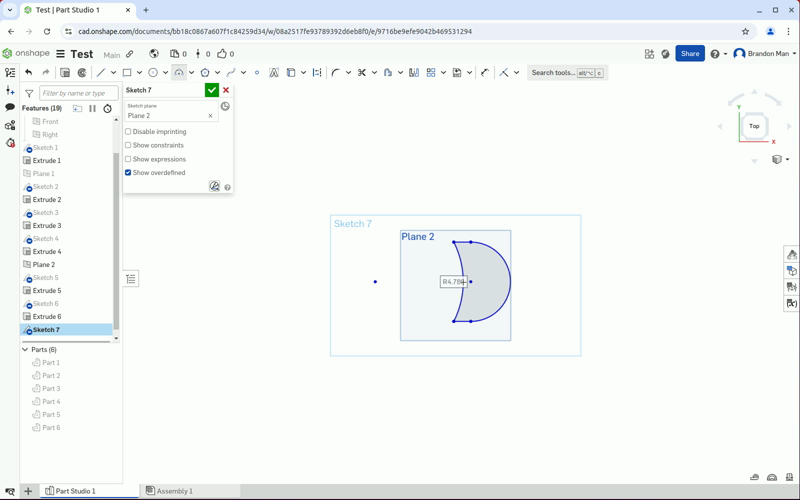
scroll(-6)
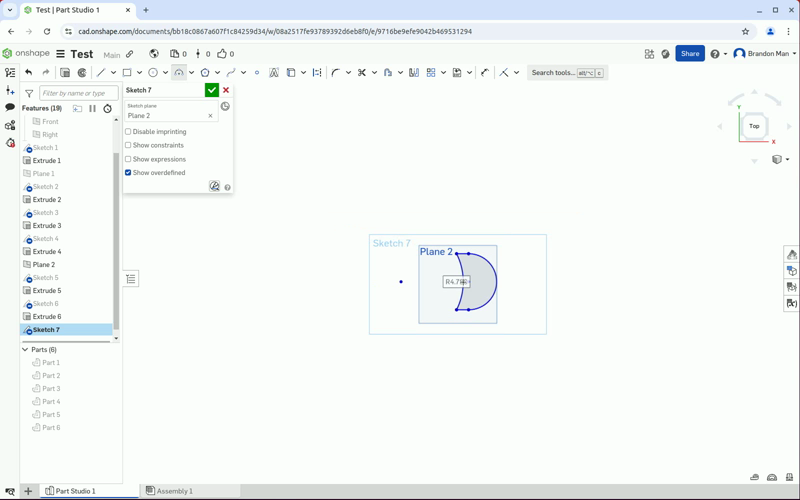
scroll(-6)
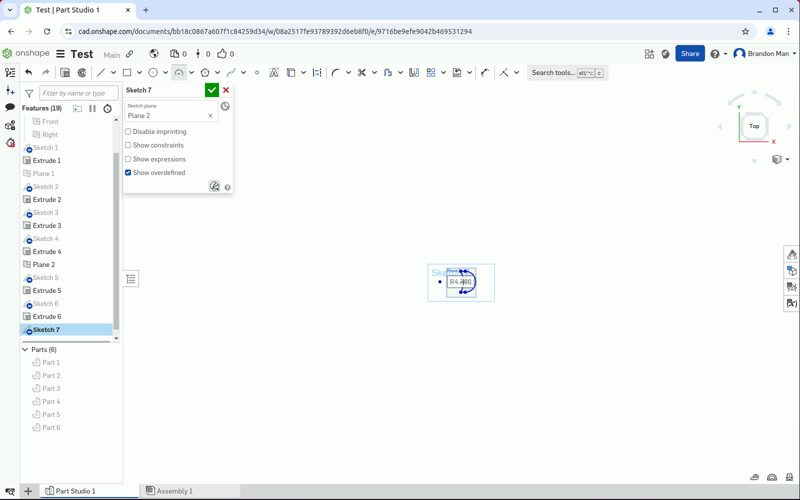
key_up(shift)
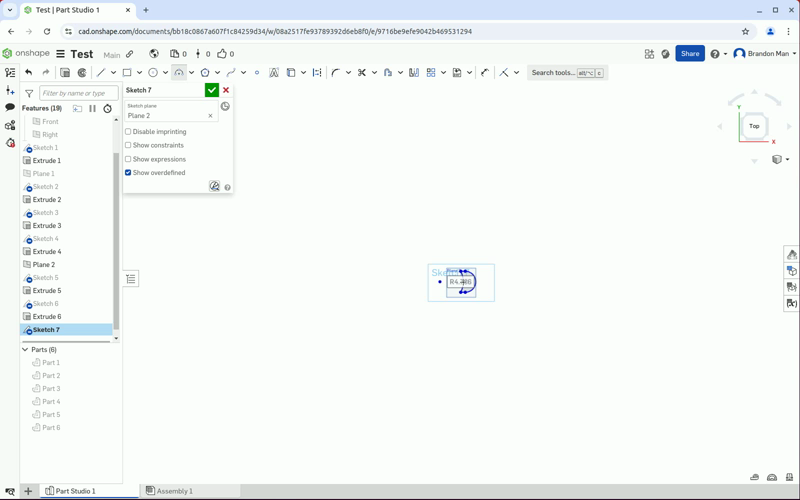
key(esc)
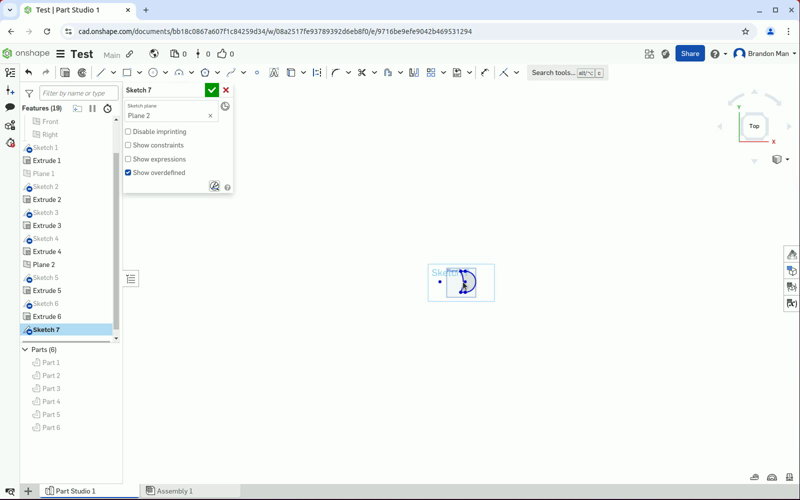
mouse_move(468, 278)
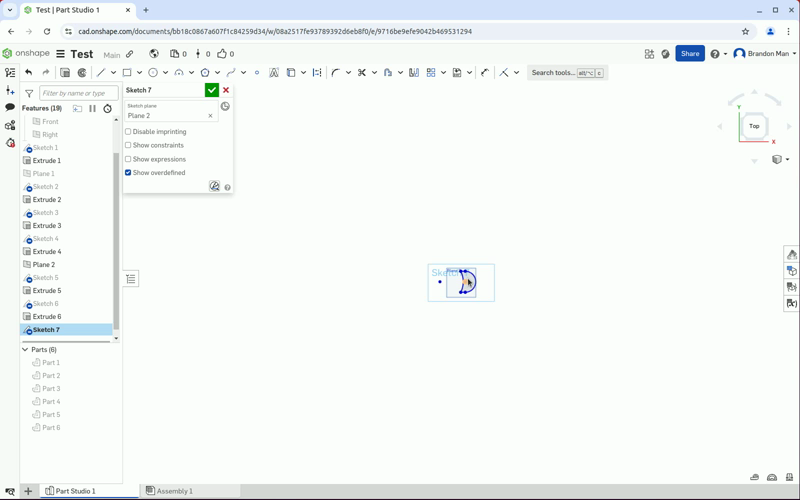
scroll(6)
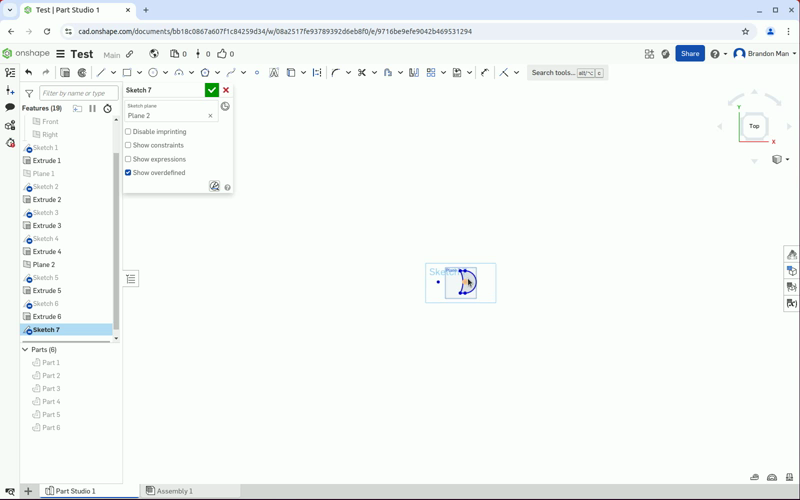
scroll(6)
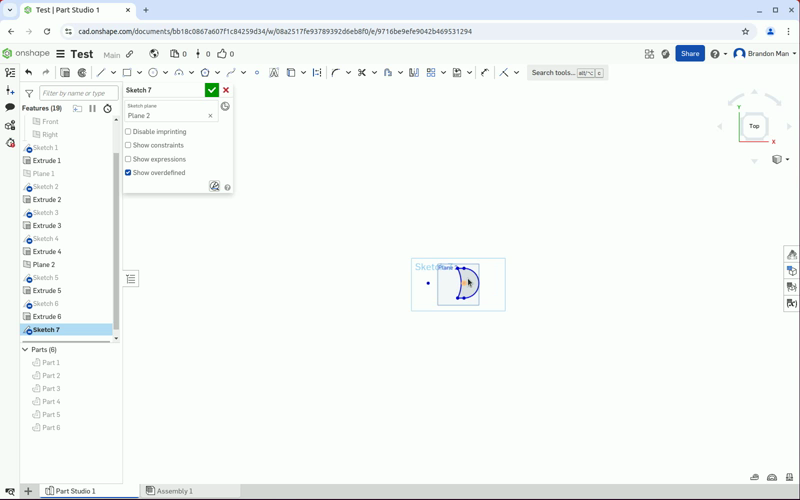
scroll(6)
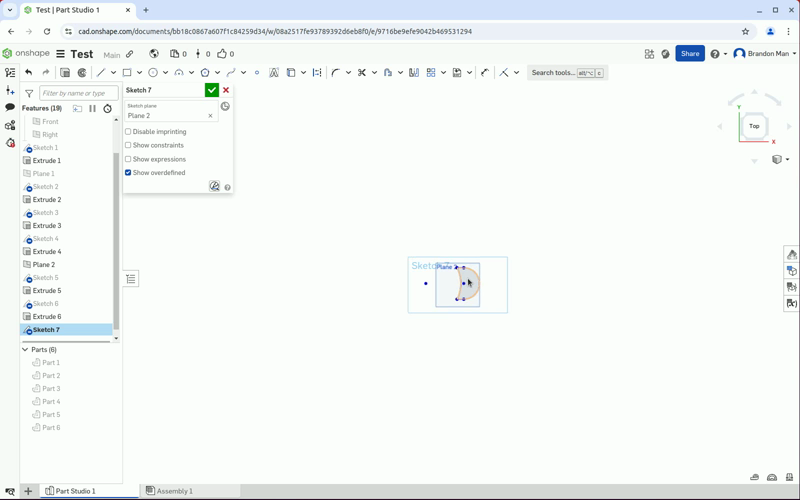
scroll(6)
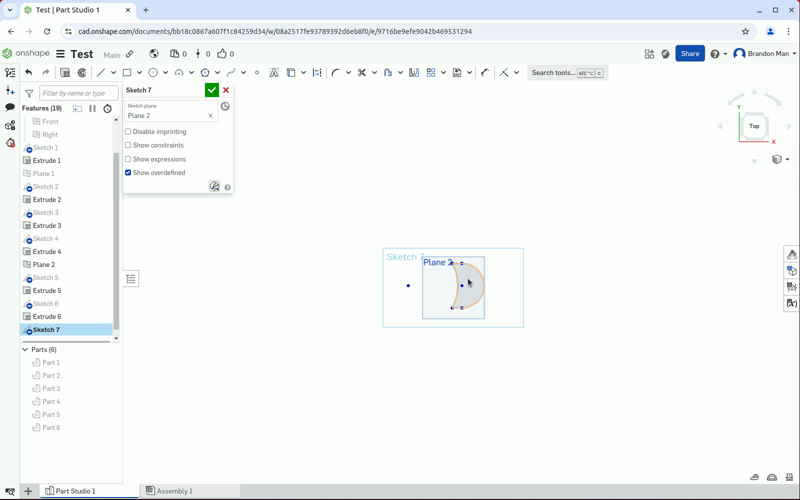
scroll(6)
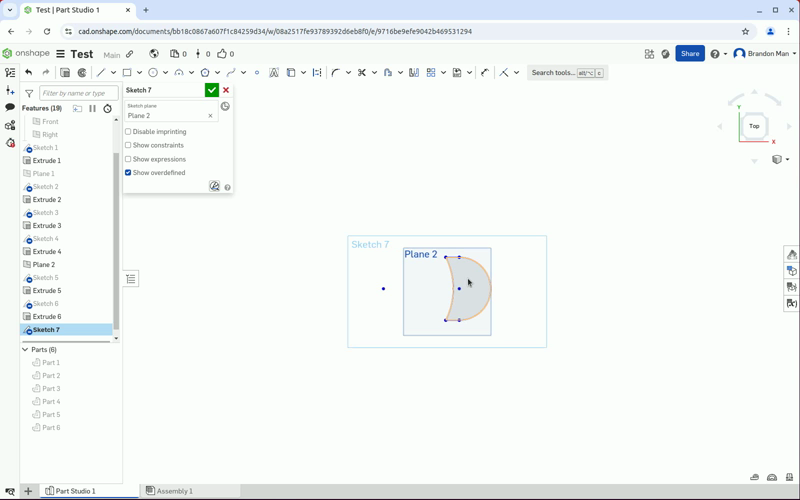
scroll(6)
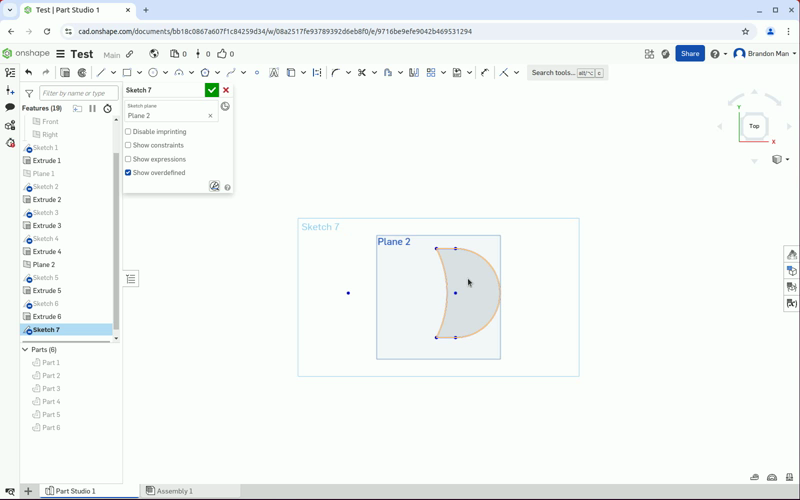
scroll(6)
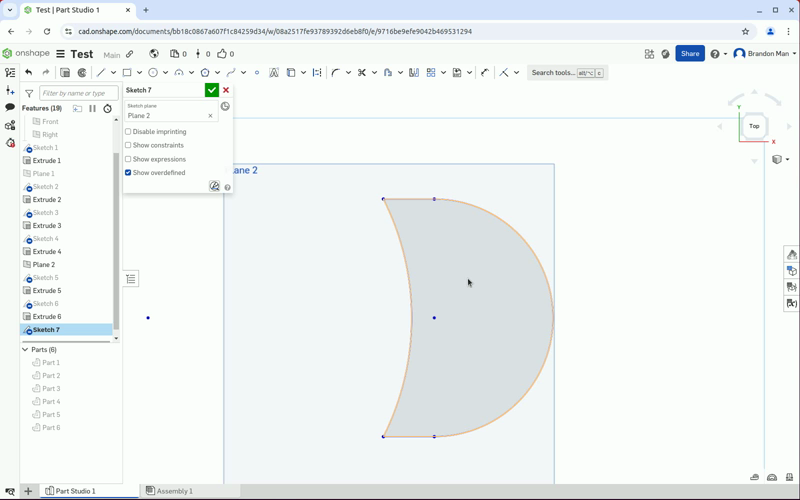
click(468, 278)
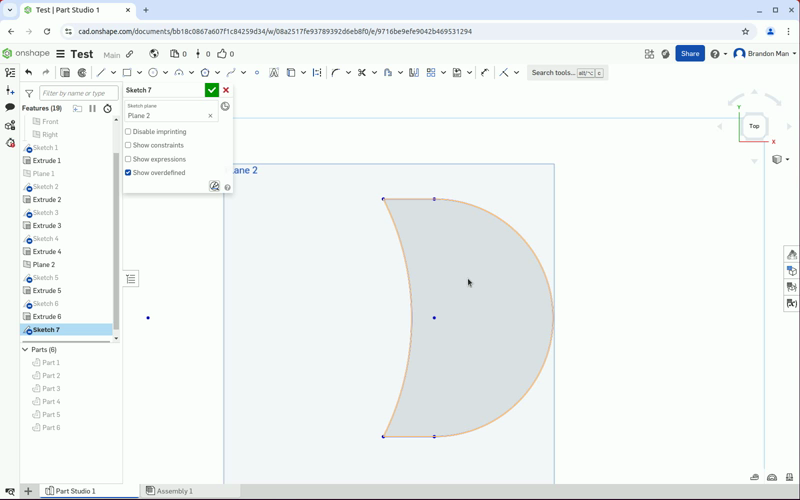
scroll(-6)
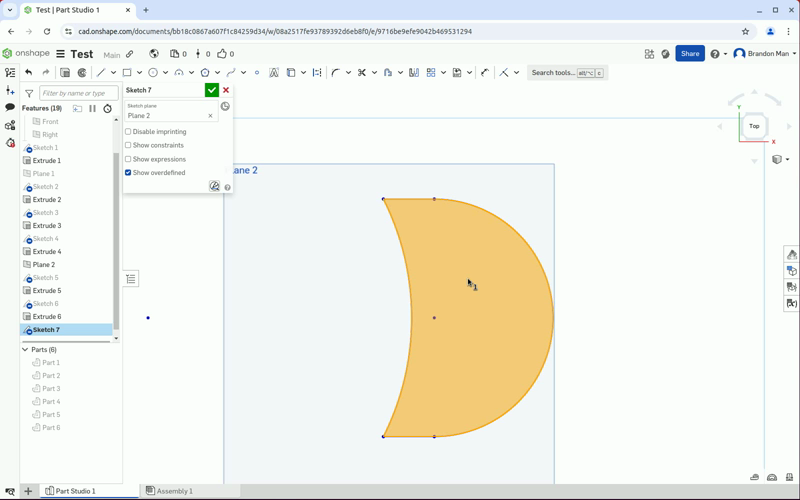
scroll(-6)
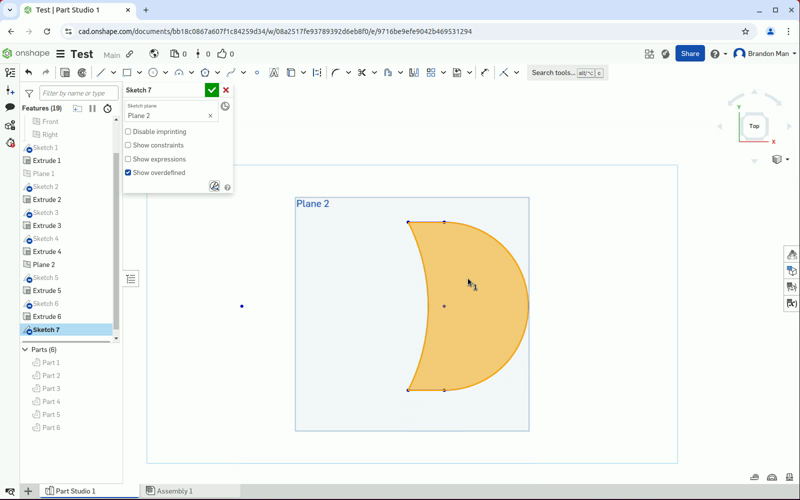
scroll(-6)
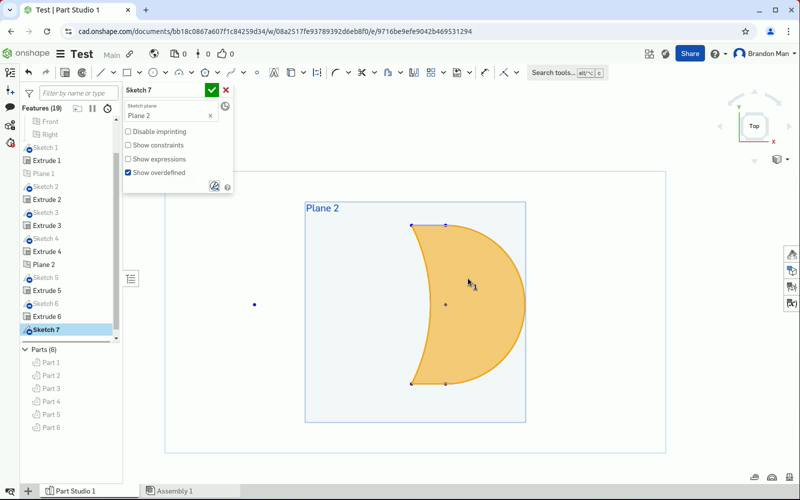
scroll(-6)
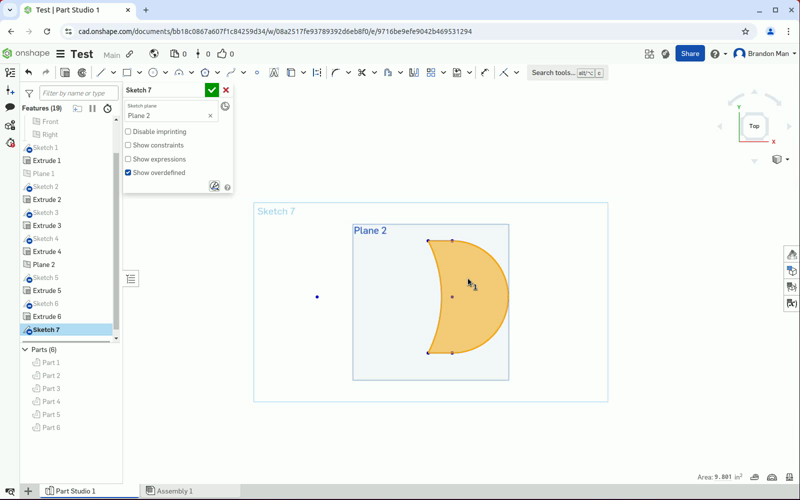
scroll(-6)
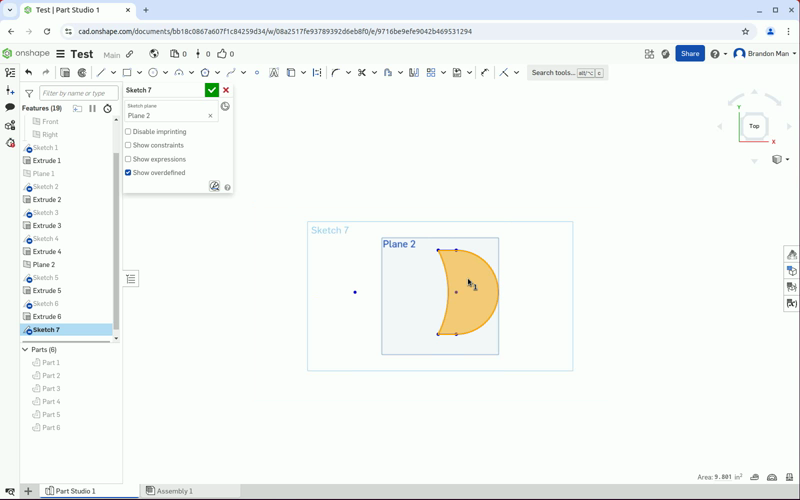
scroll(-6)
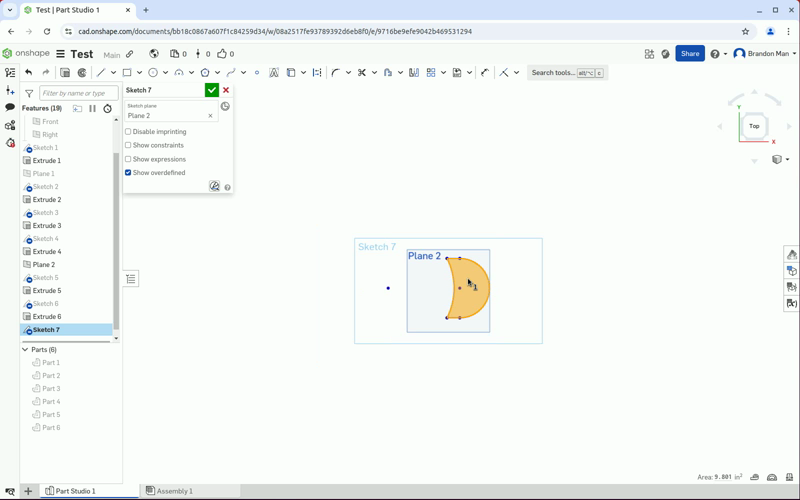
scroll(-6)
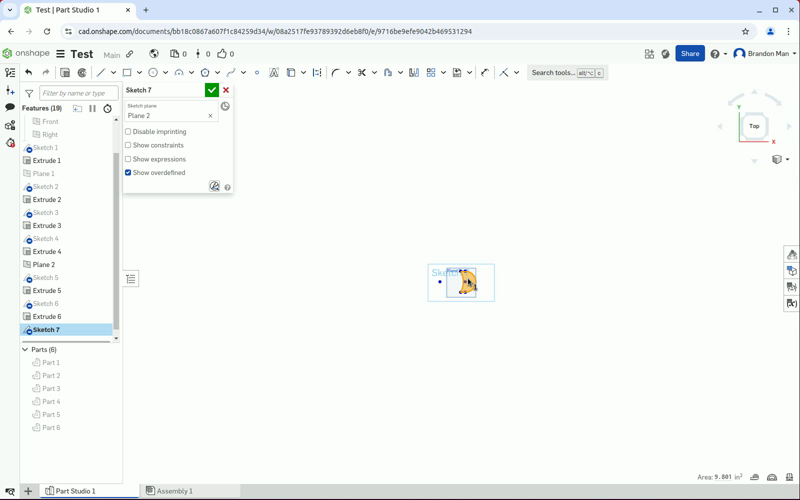
mouse_move(73, 352)
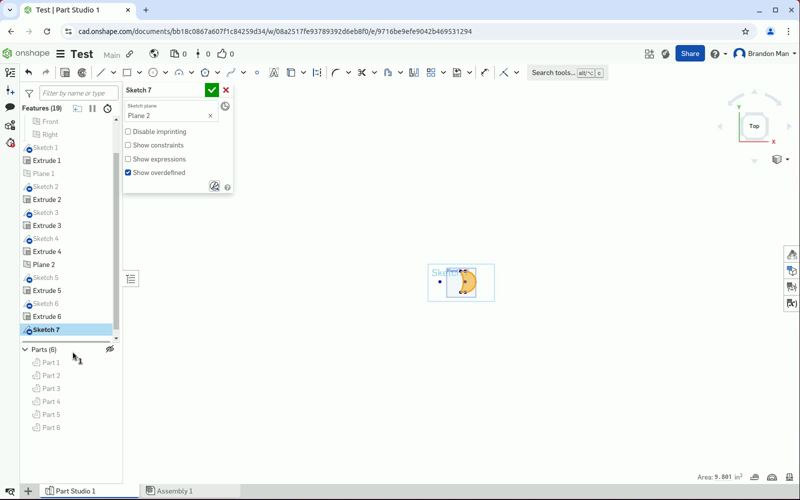
key(shift+y)
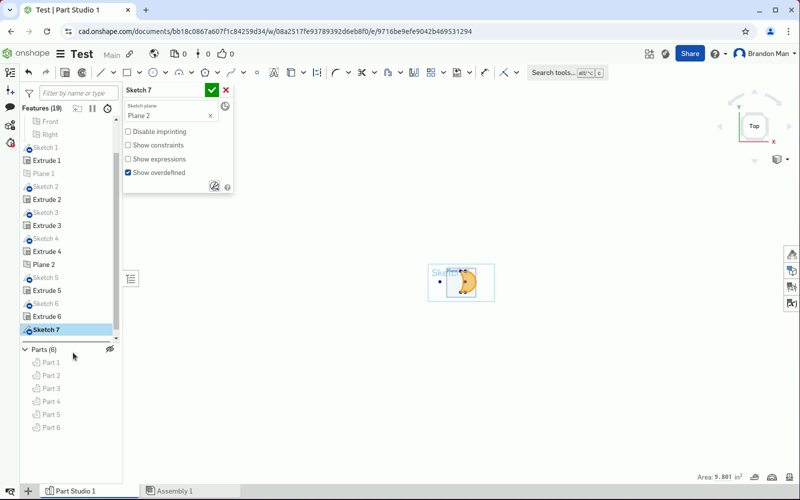
key(shift+e)
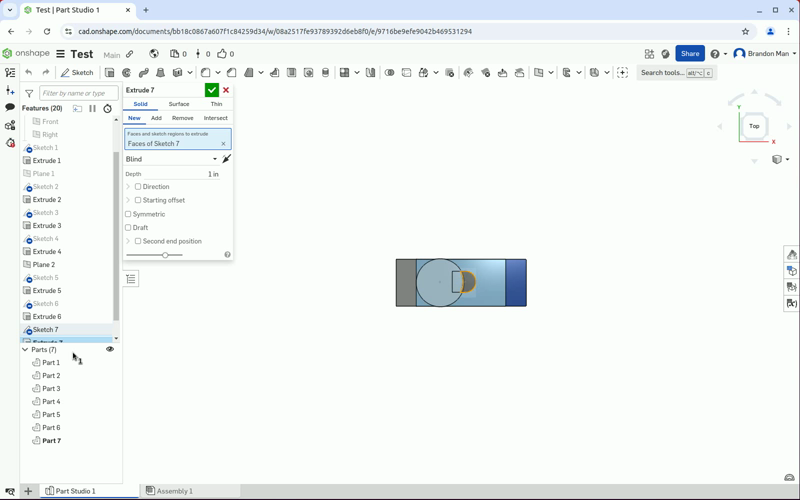
mouse_move(143, 106)
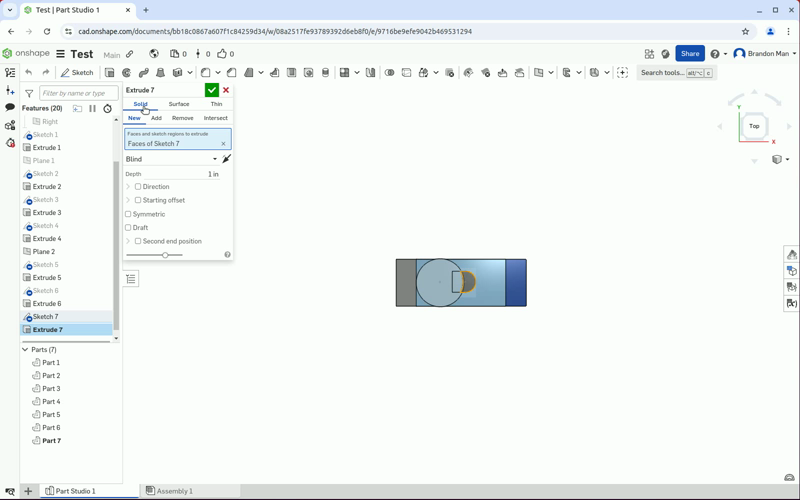
click(143, 106)
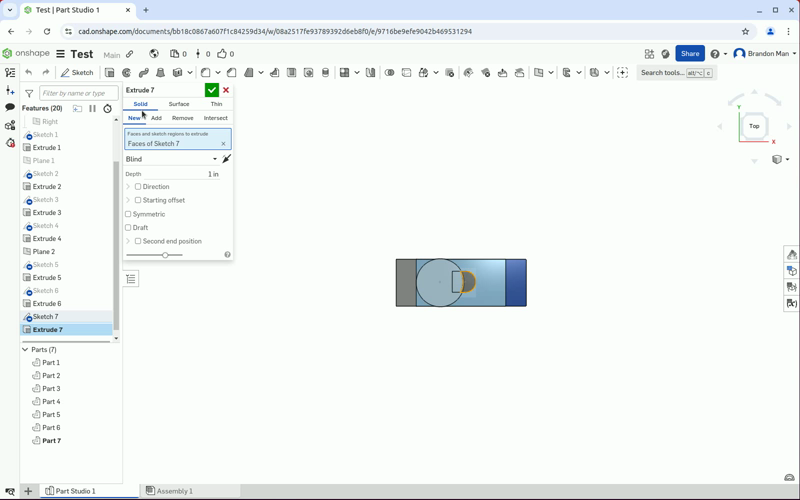
mouse_move(137, 120)
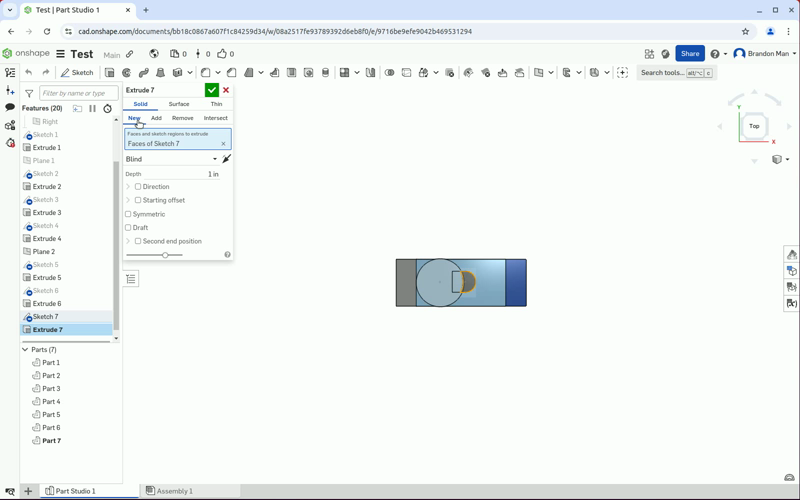
click(137, 120)
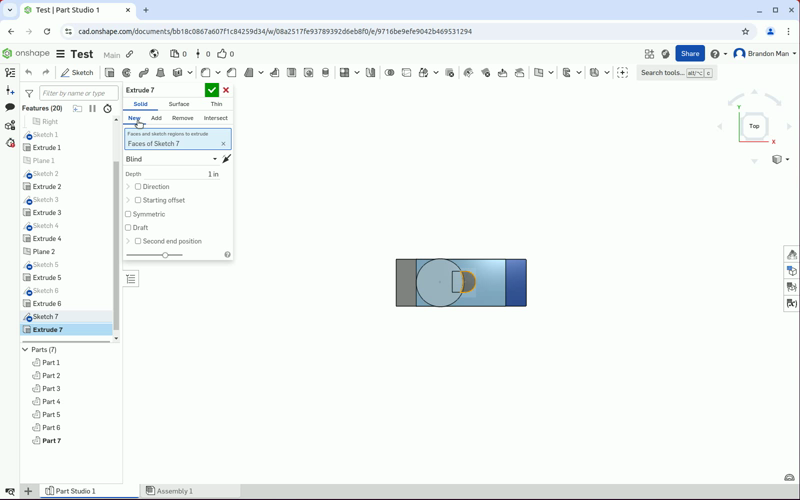
key(tab, 4)
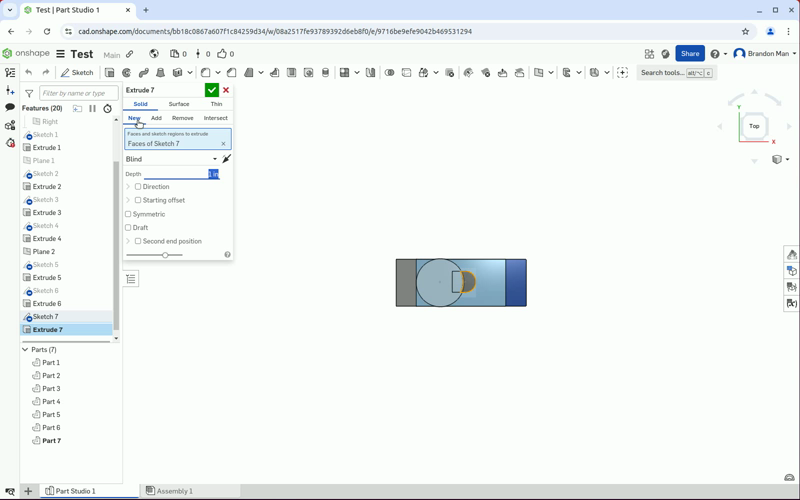
text(3.129)
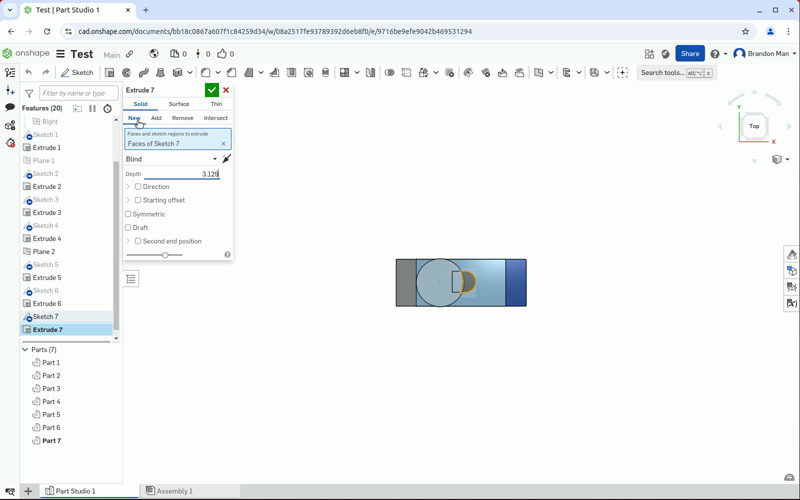
key(enter)
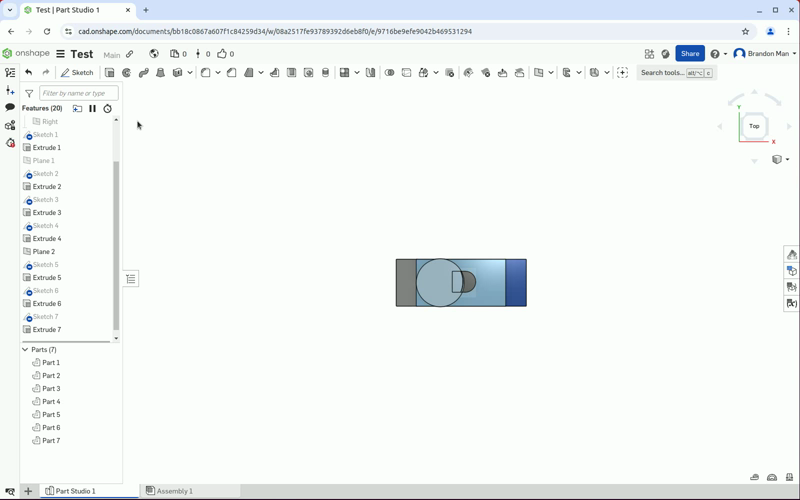
key(shift+h)
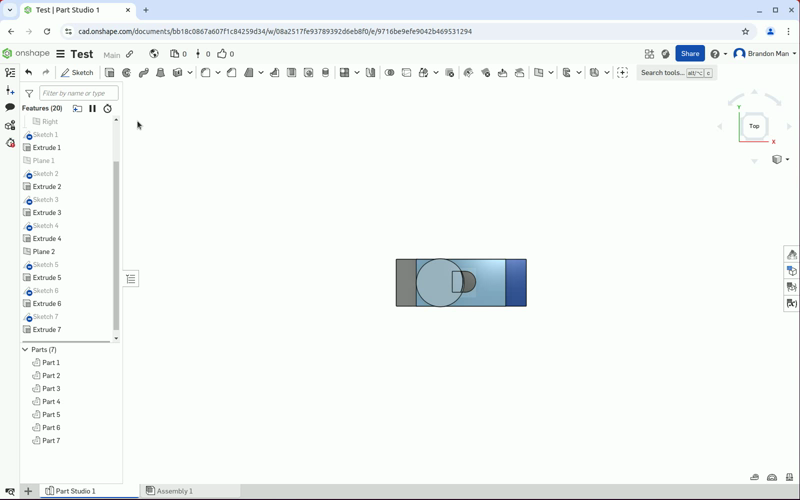
key(shift+h)
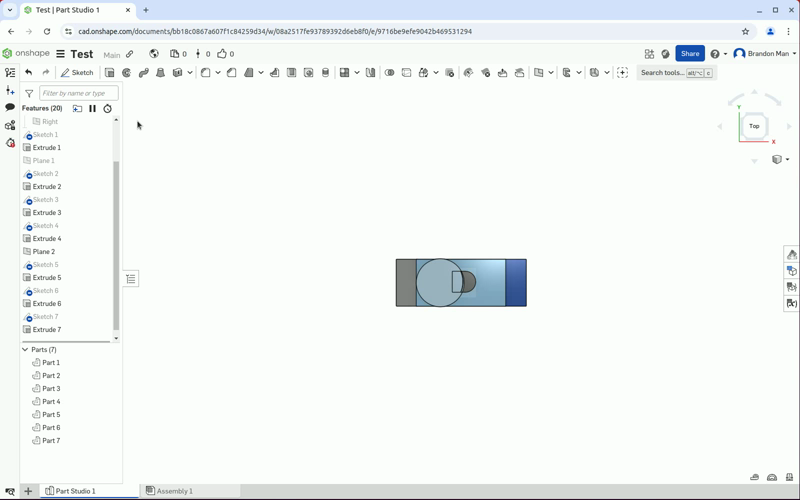
mouse_move(69, 137)
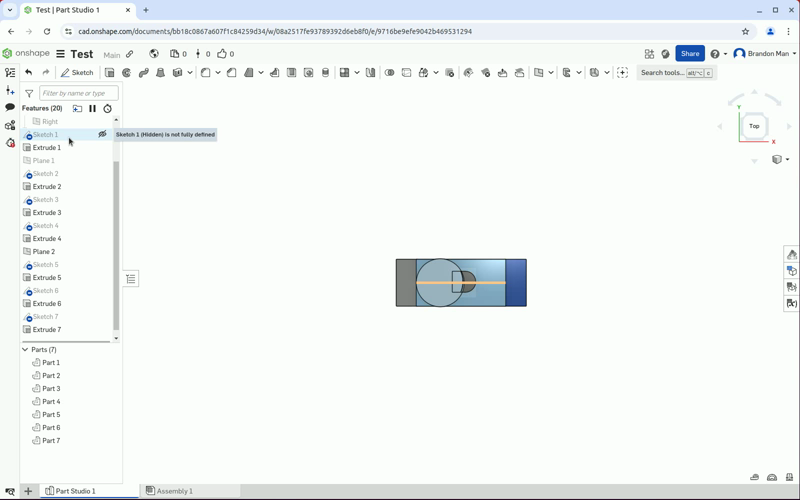
click(69, 137)
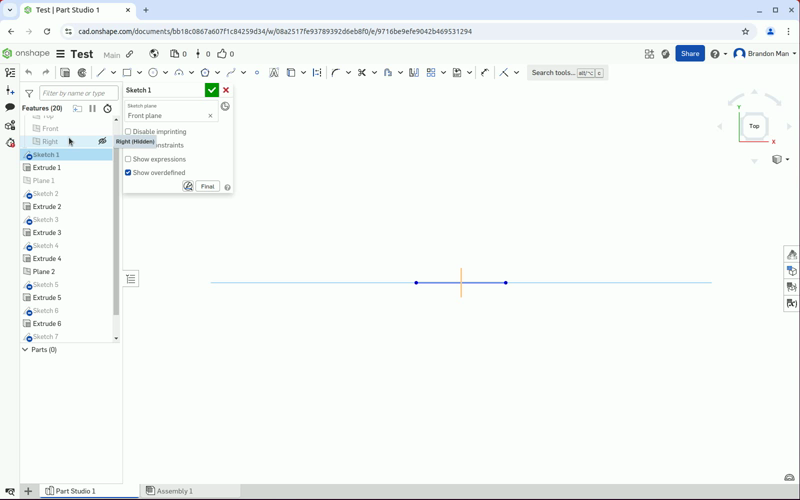
mouse_move(229, 92)
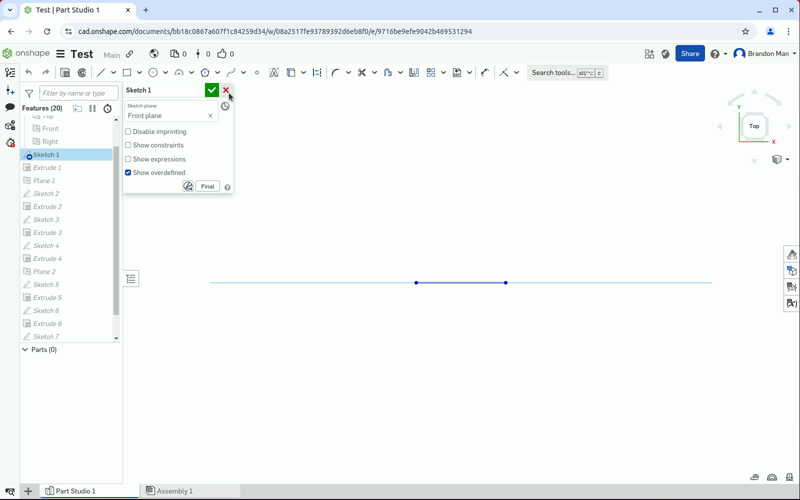
click(229, 92)
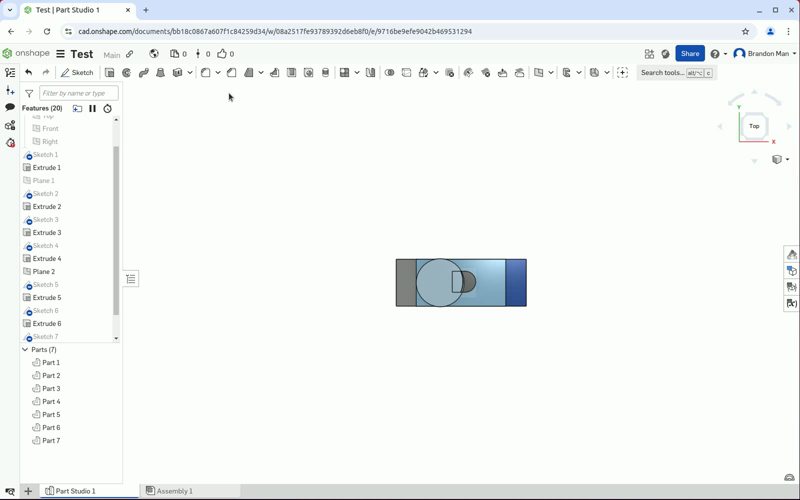
mouse_move(541, 75)
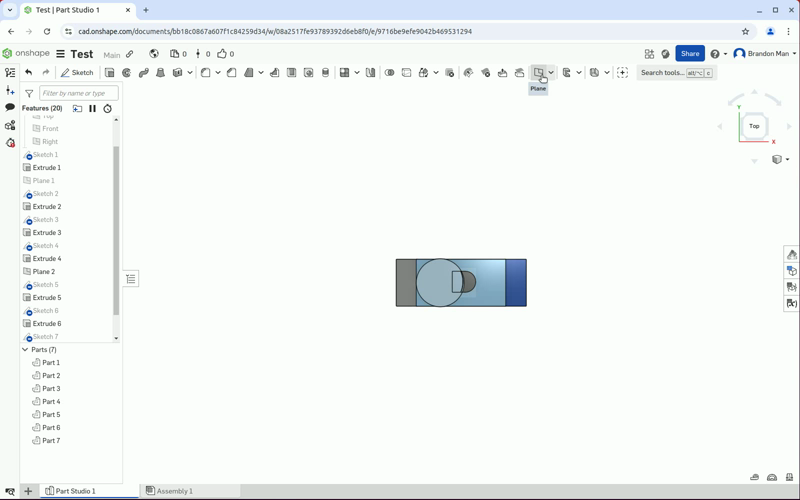
click(541, 75)
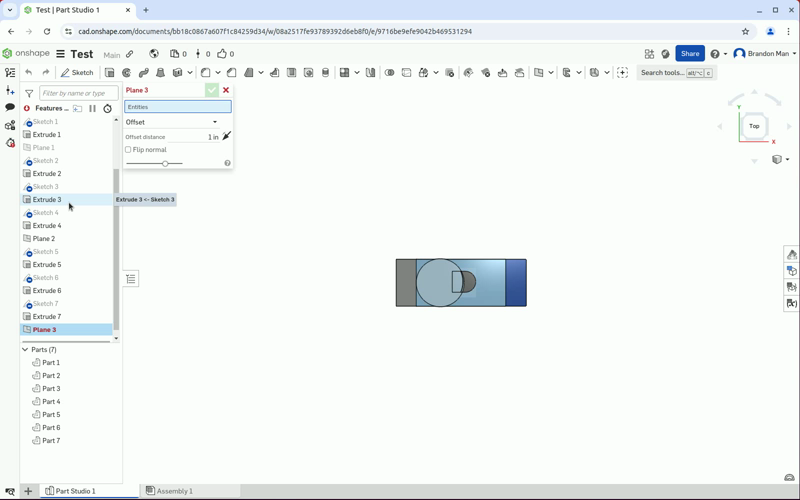
scroll(3)
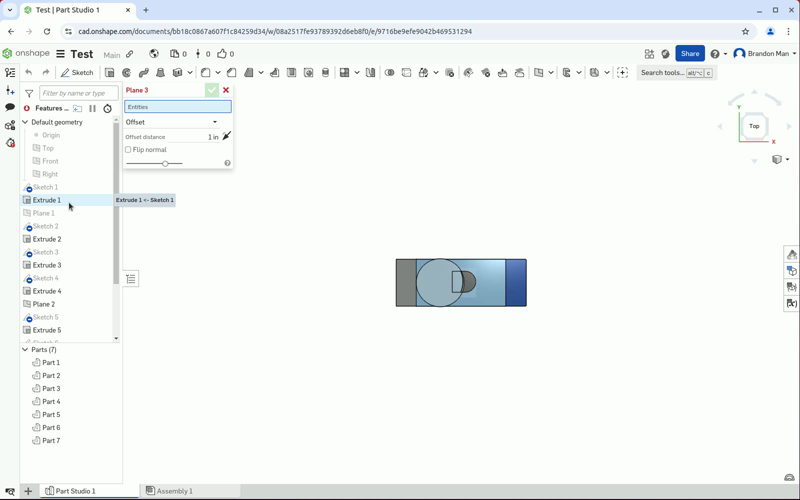
mouse_move(69, 150)
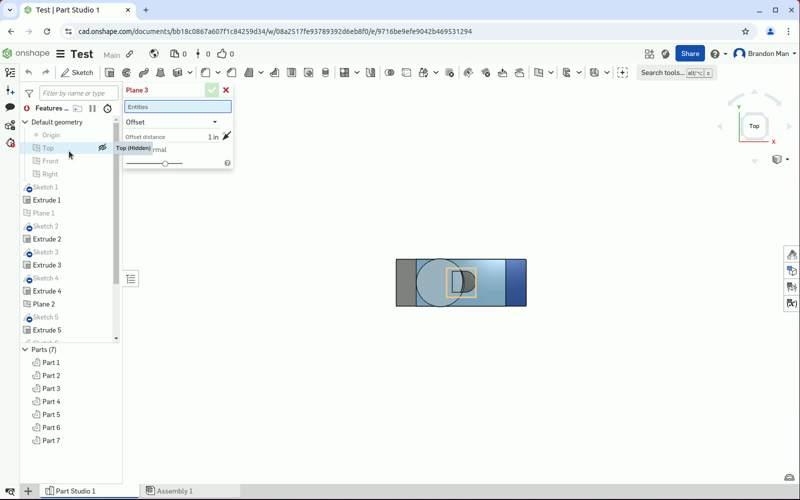
click(69, 150)
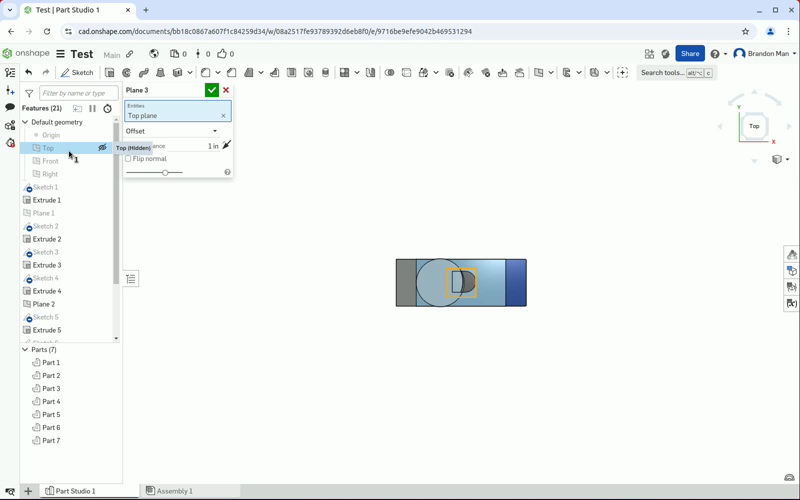
key(tab, 2)
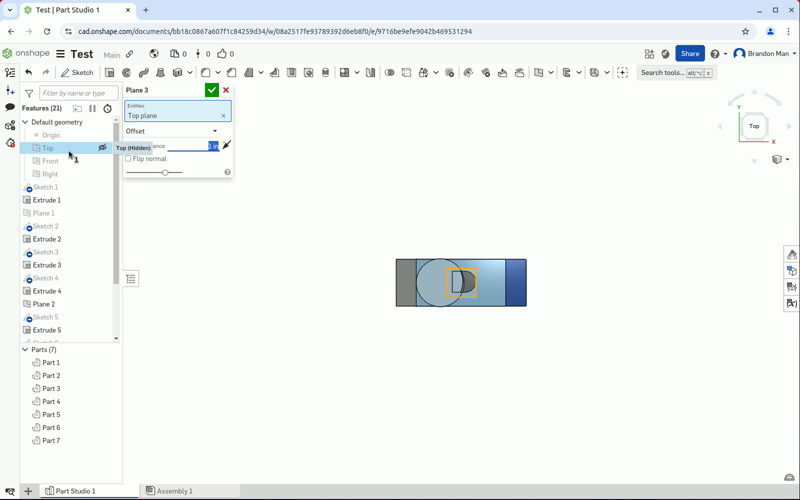
text(20.705)
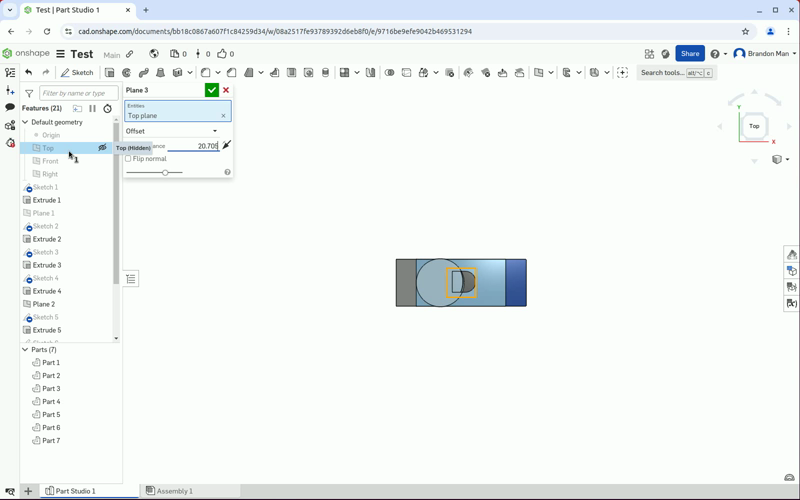
key(enter, 2)
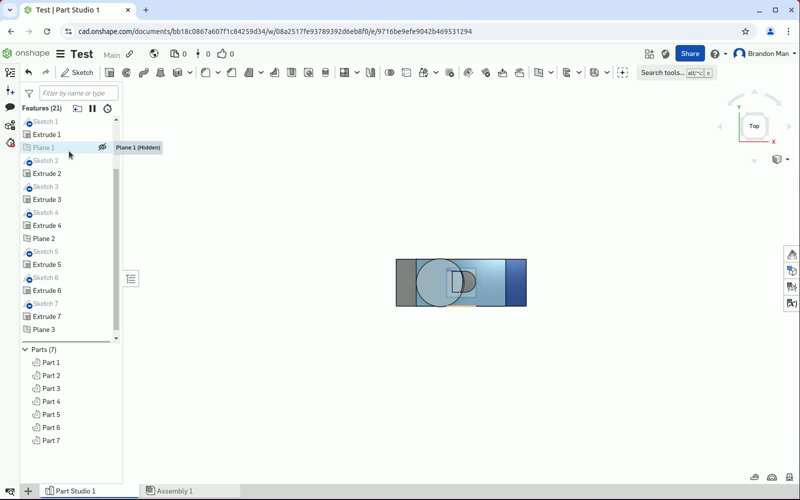
key(shift+s)
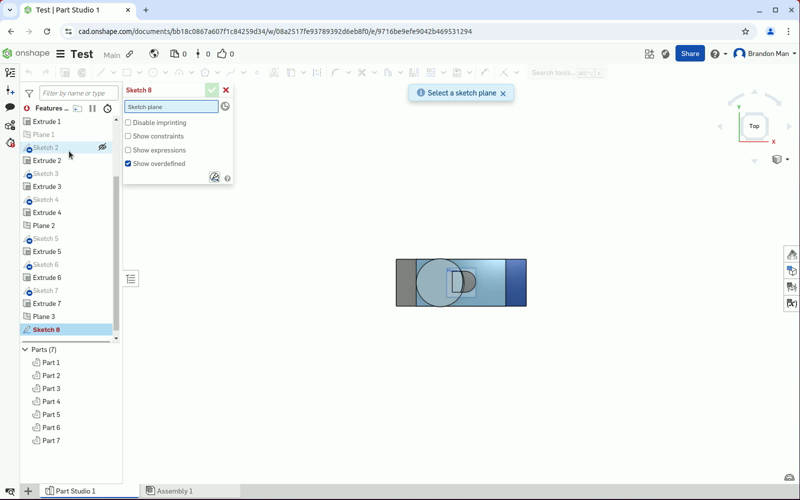
mouse_move(69, 319)
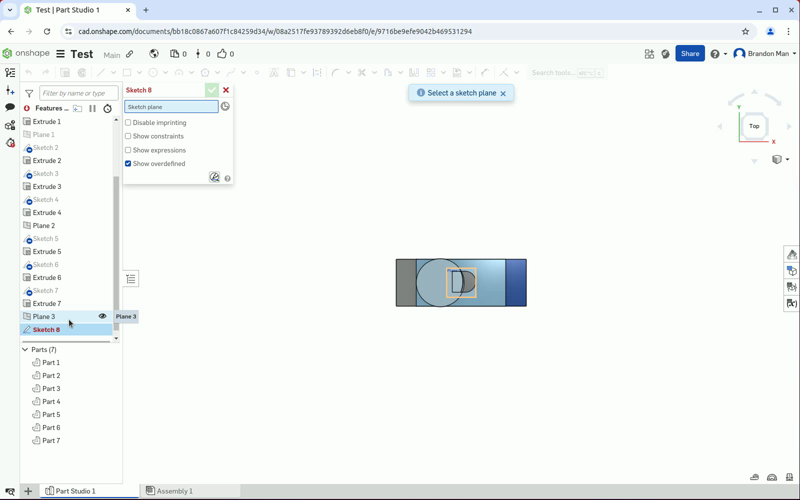
click(69, 319)
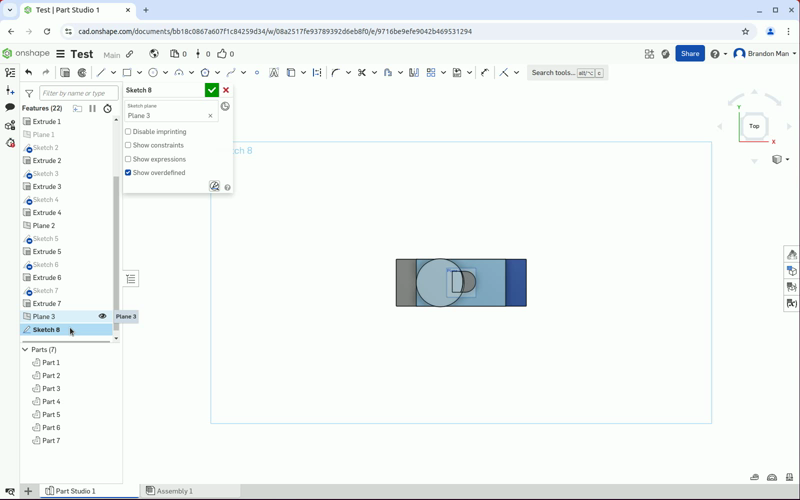
mouse_move(73, 352)
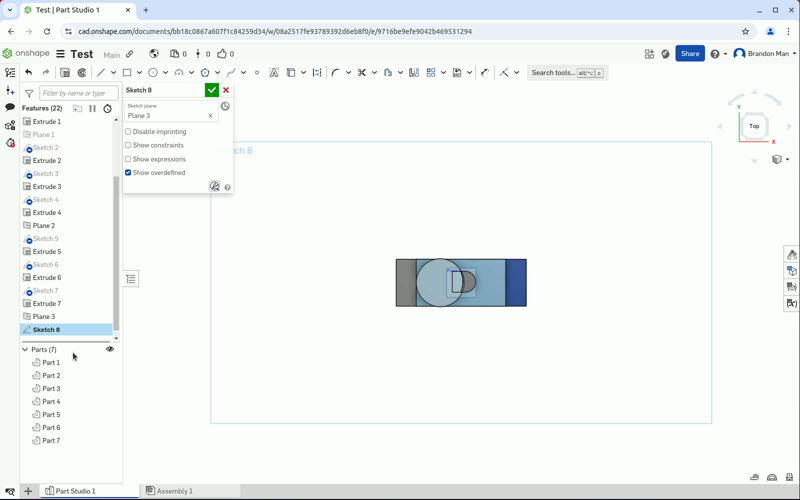
key(y)
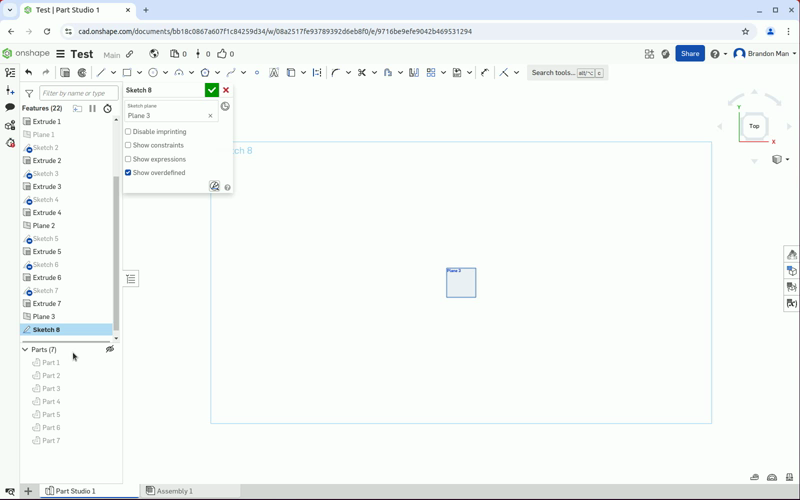
key(c)
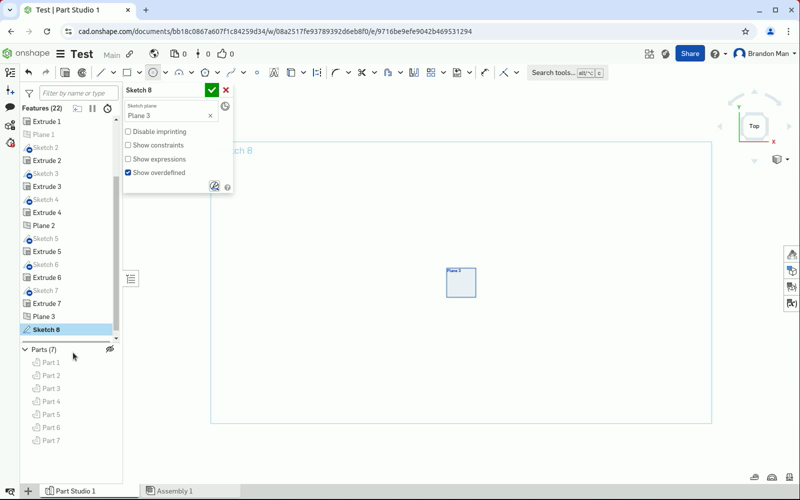
key_down(shift)
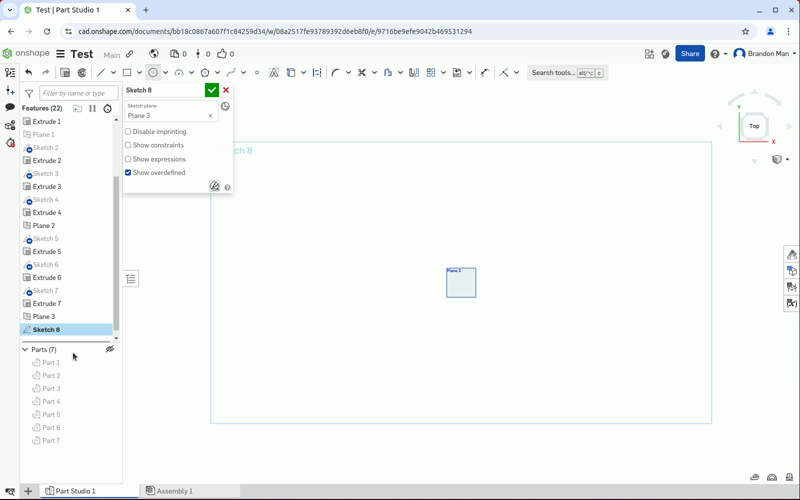
mouse_move(440, 282)
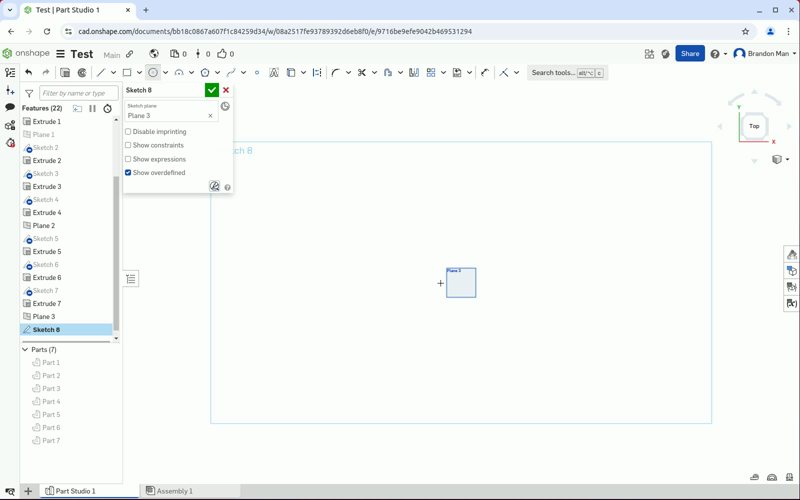
click(440, 282)
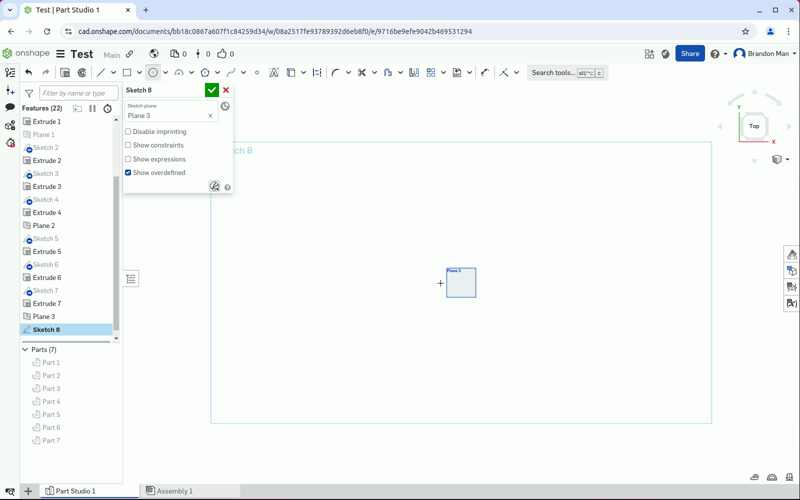
key_up(shift)
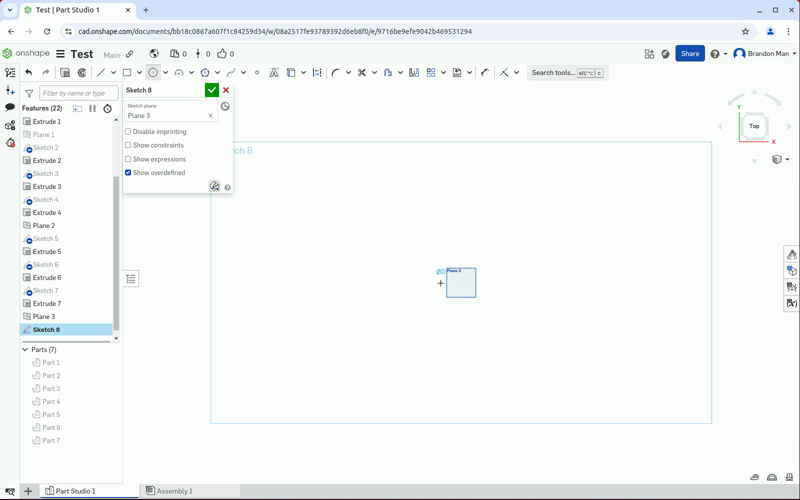
mouse_move(451, 282)
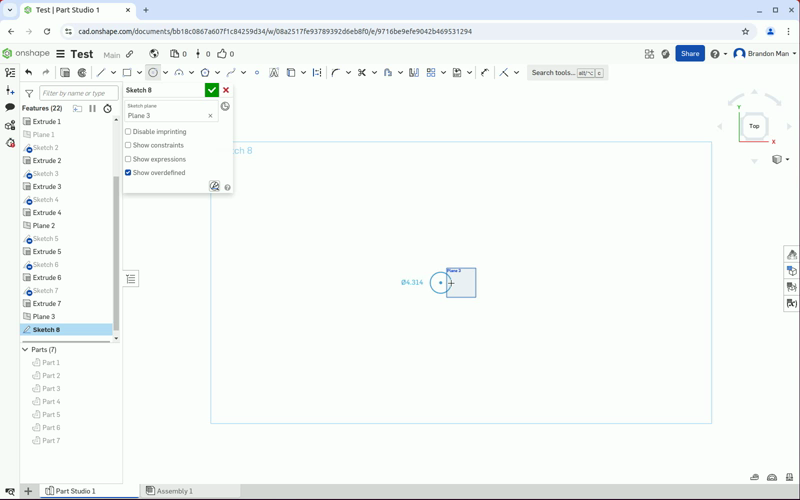
click(451, 282)
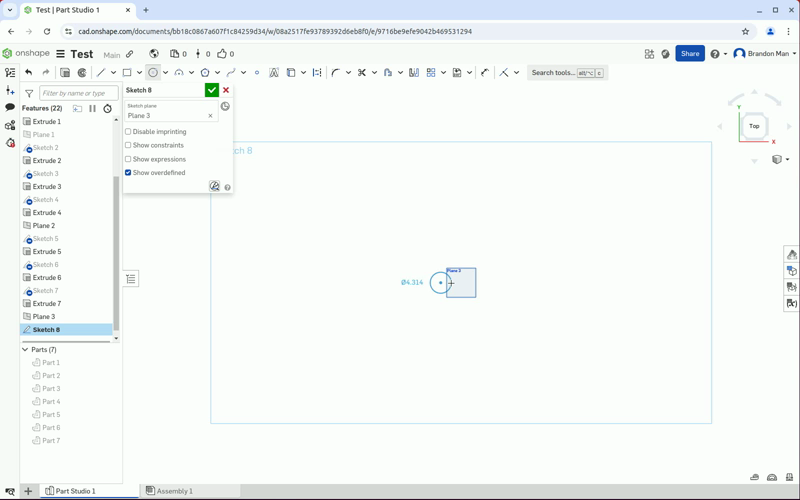
key(esc)
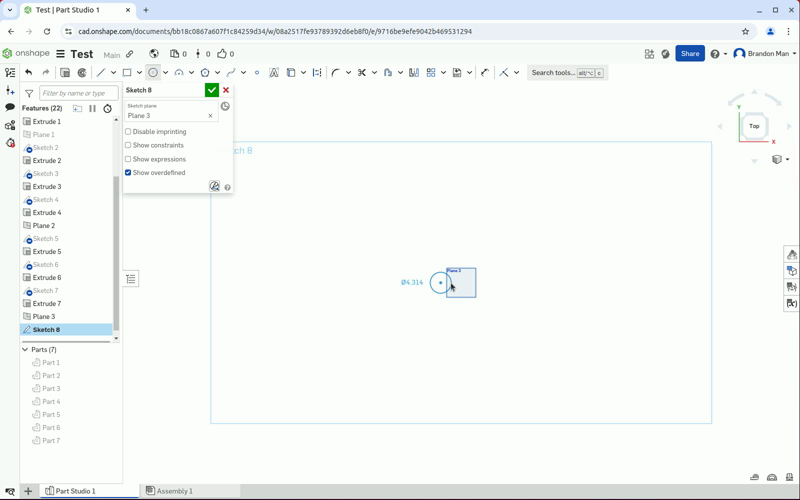
mouse_move(435, 282)
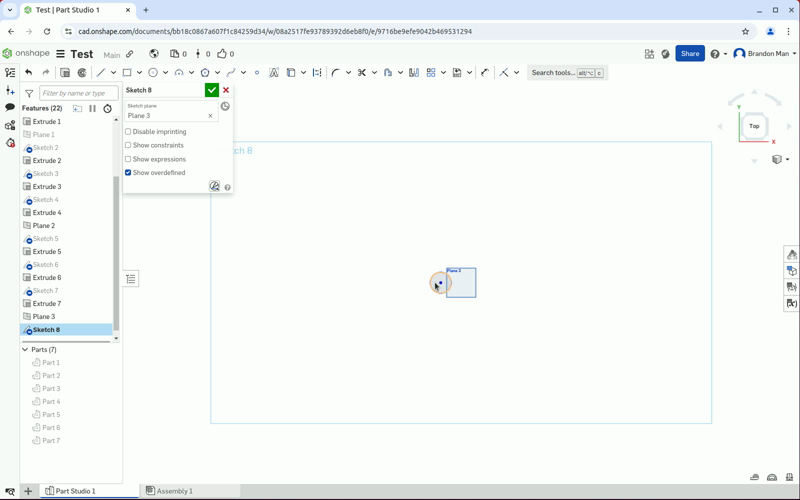
scroll(6)
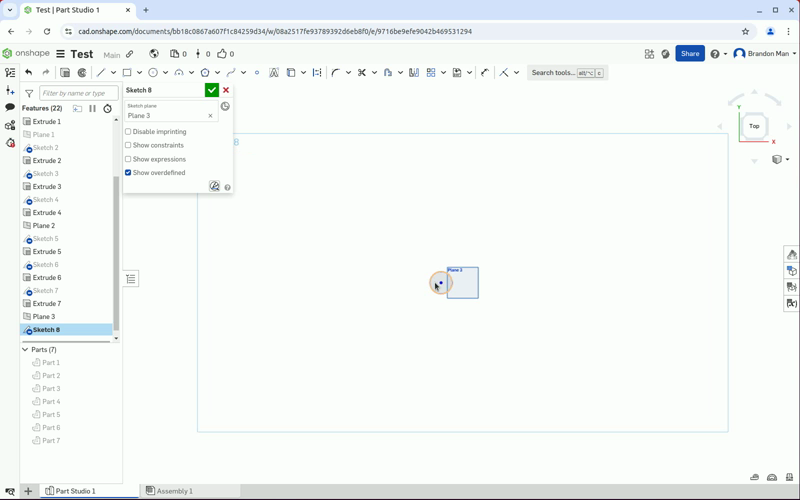
scroll(6)
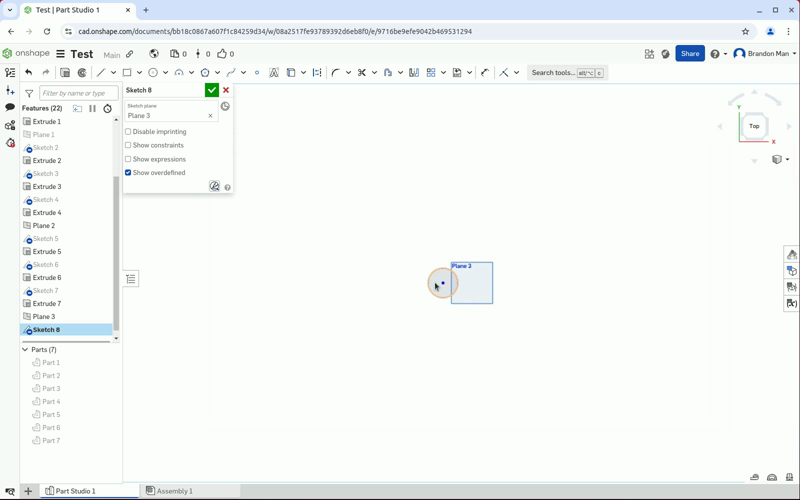
scroll(6)
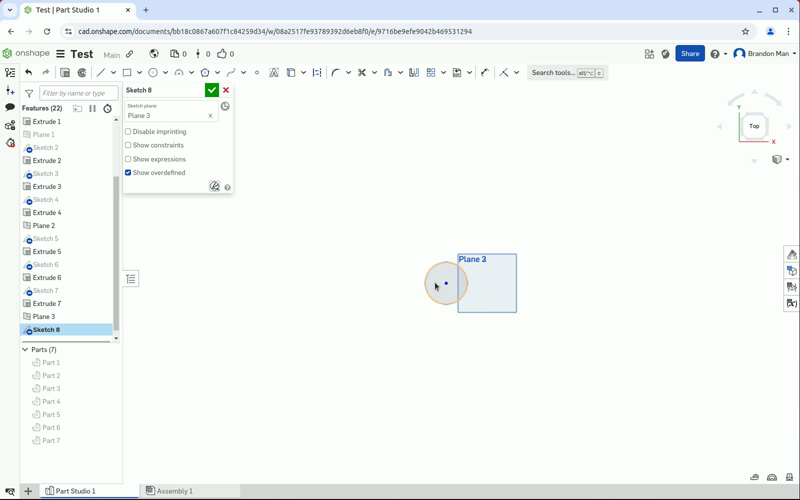
scroll(6)
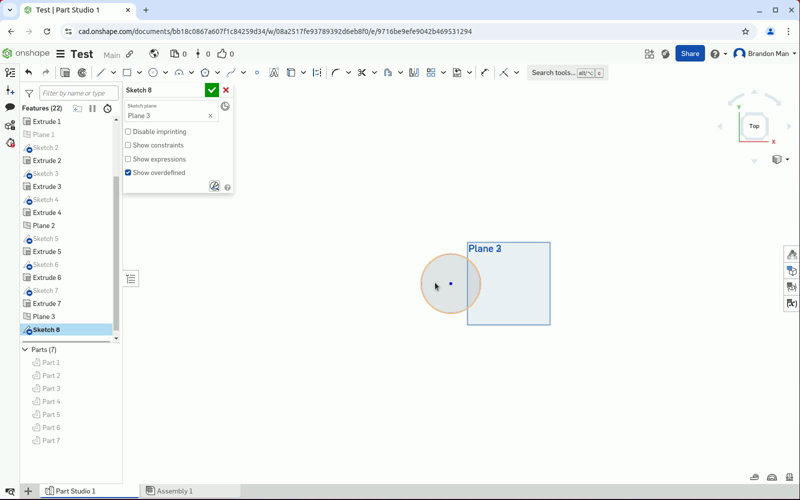
scroll(6)
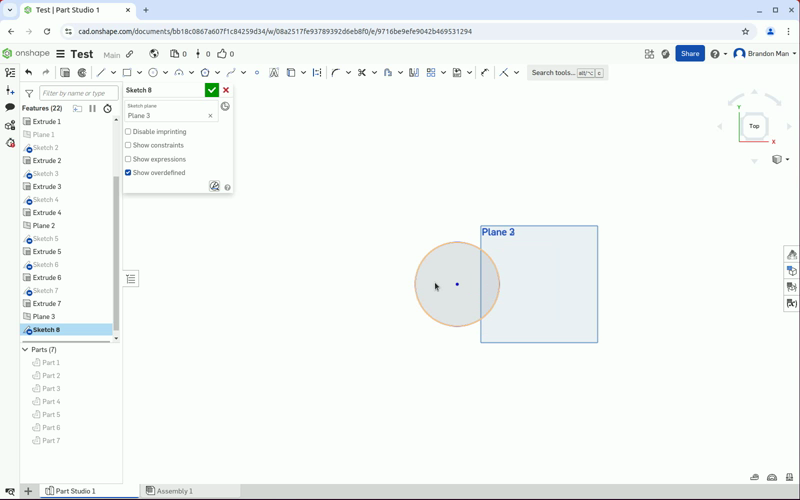
scroll(6)
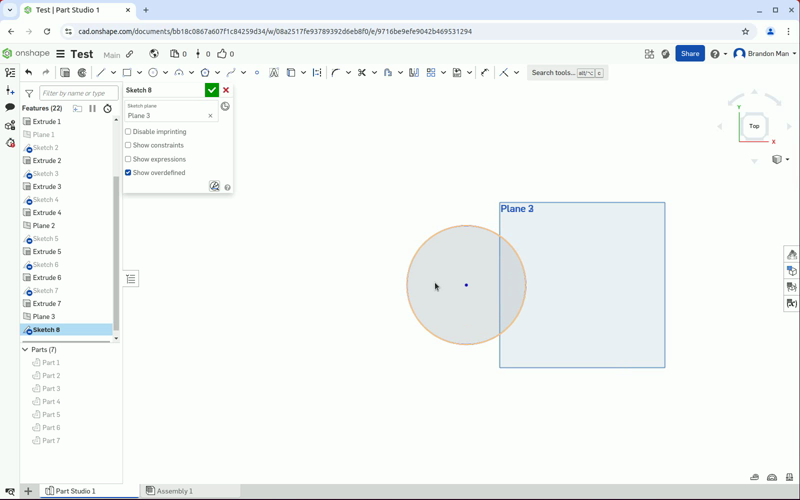
scroll(6)
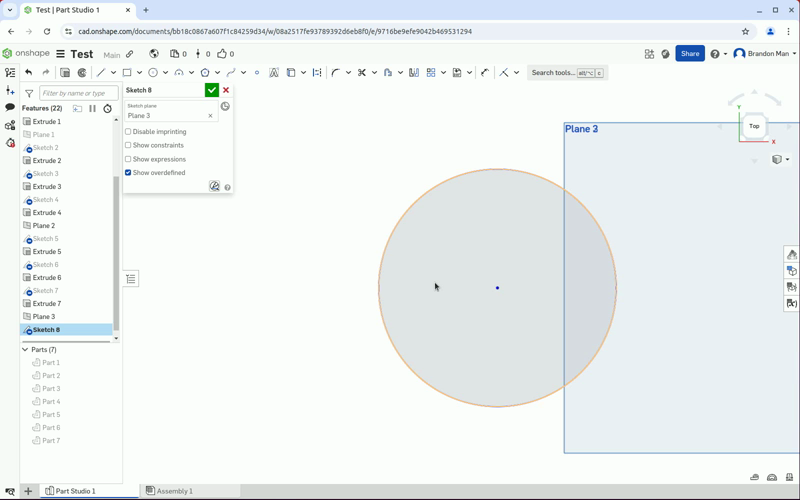
click(435, 282)
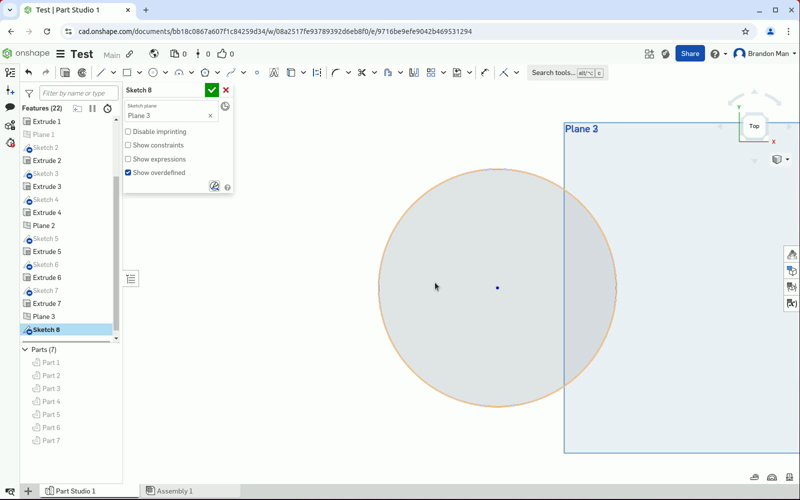
scroll(-6)
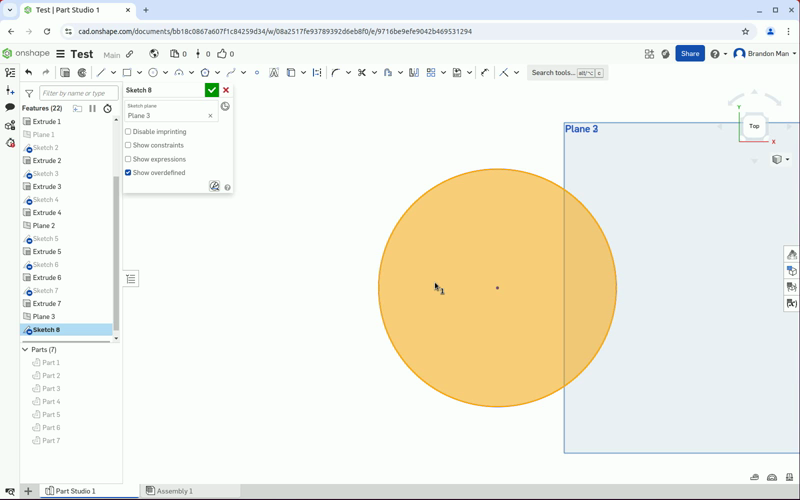
scroll(-6)
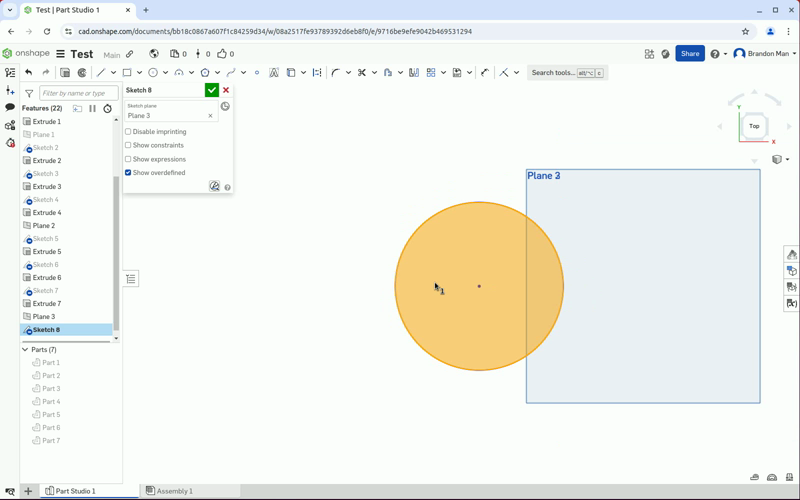
scroll(-6)
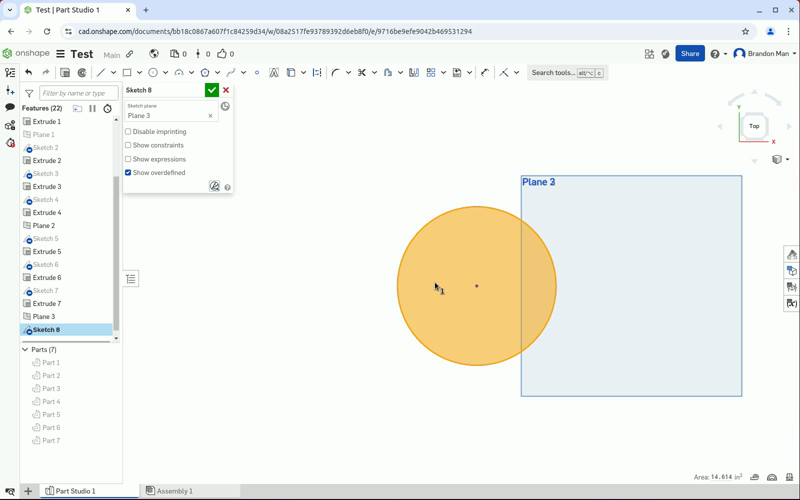
scroll(-6)
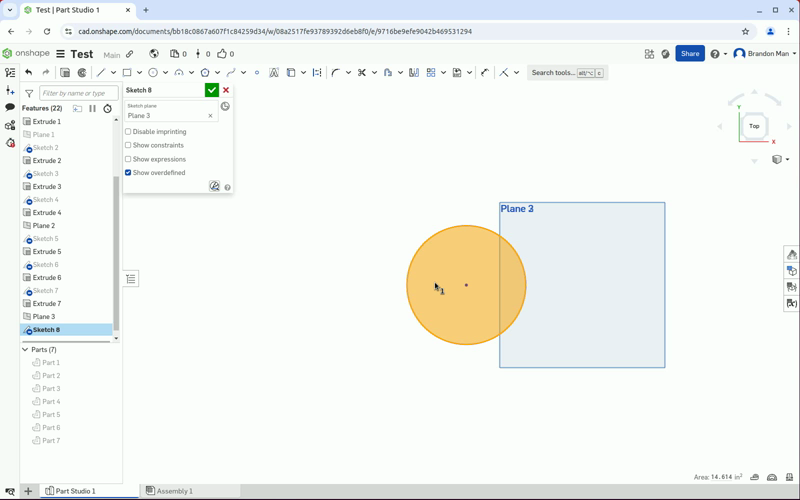
scroll(-6)
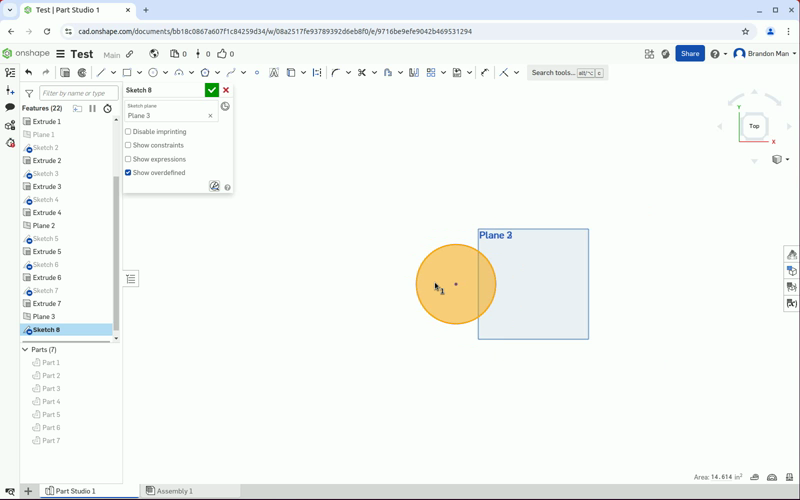
scroll(-6)
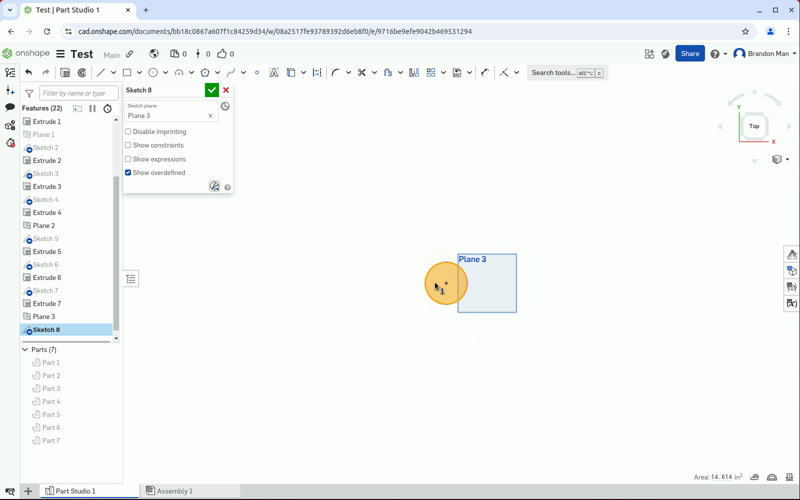
scroll(-6)
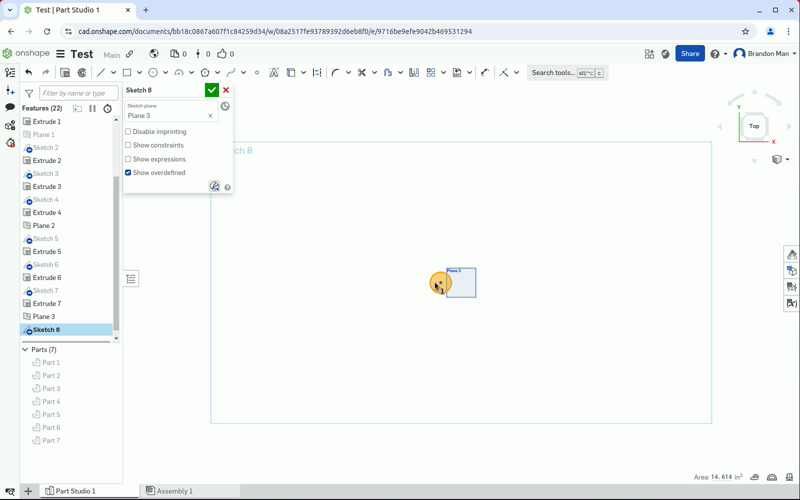
mouse_move(73, 352)
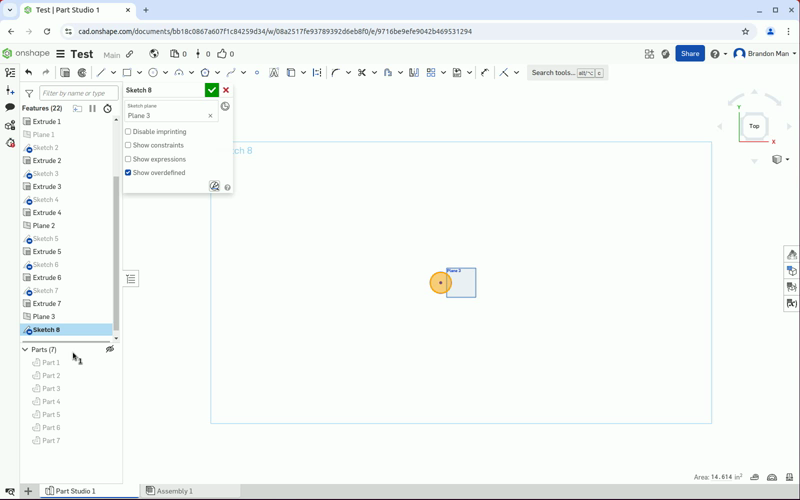
key(shift+y)
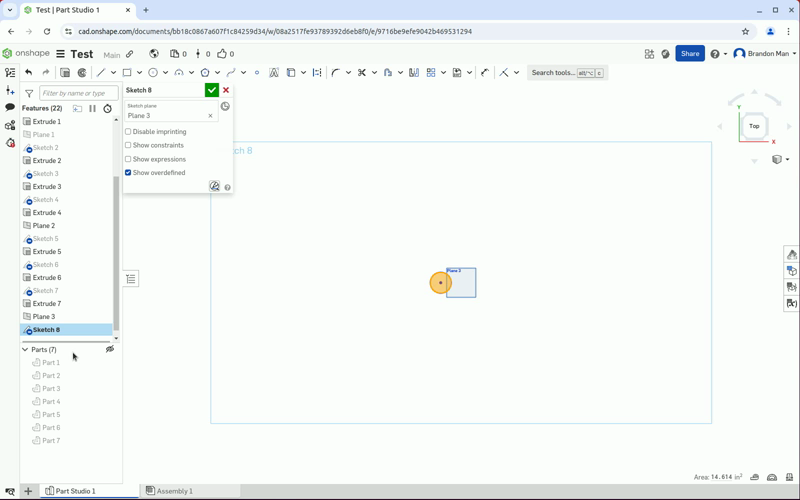
key(shift+e)
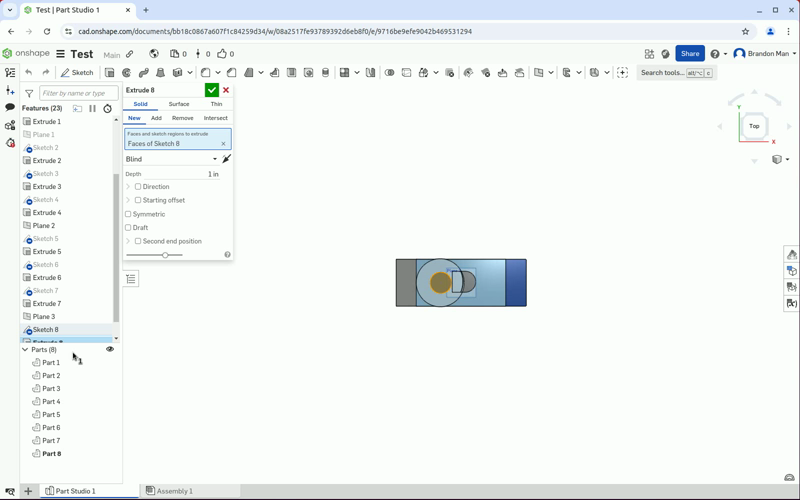
mouse_move(143, 106)
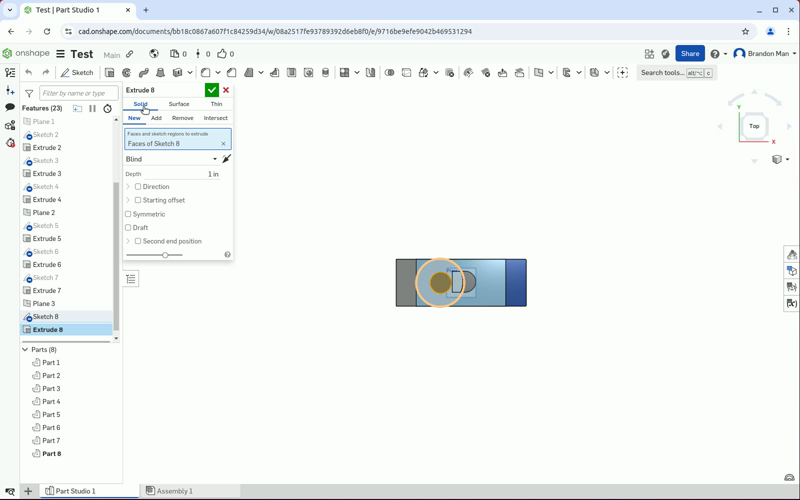
click(143, 106)
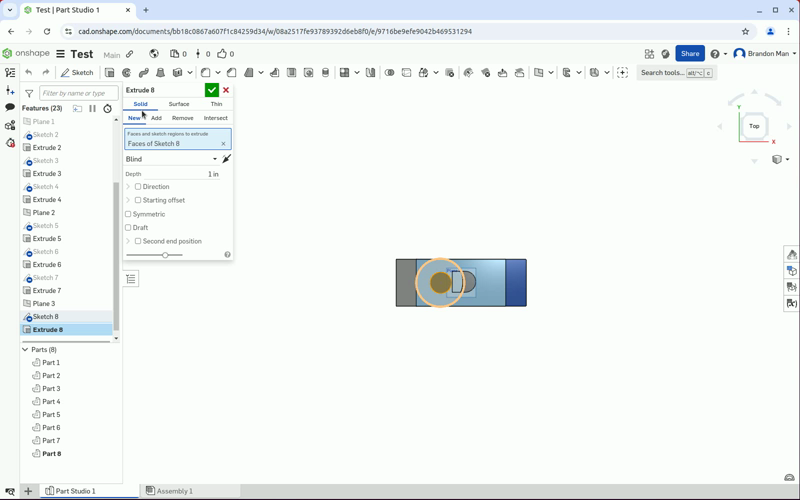
mouse_move(137, 120)
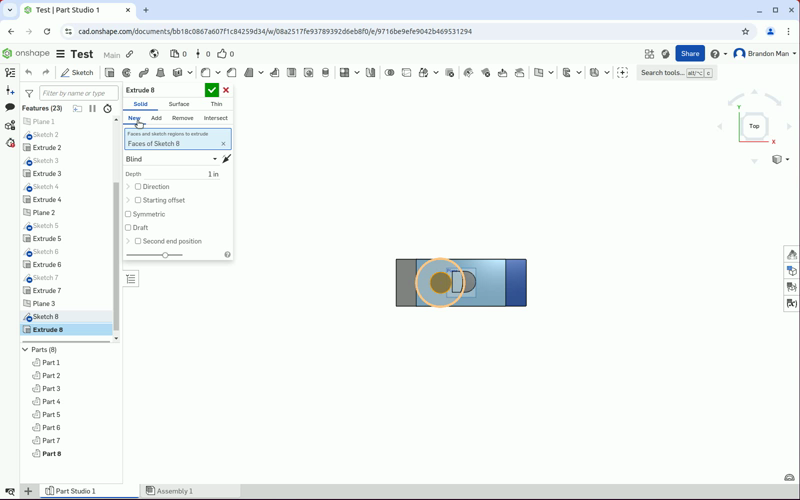
click(137, 120)
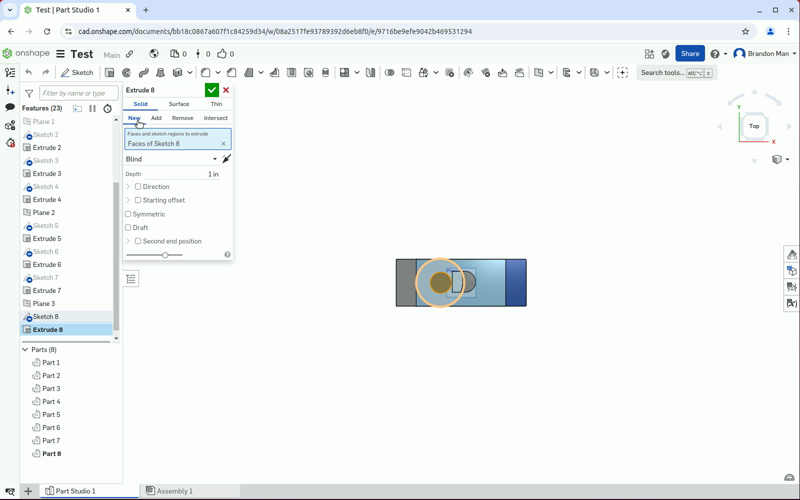
key(tab, 4)
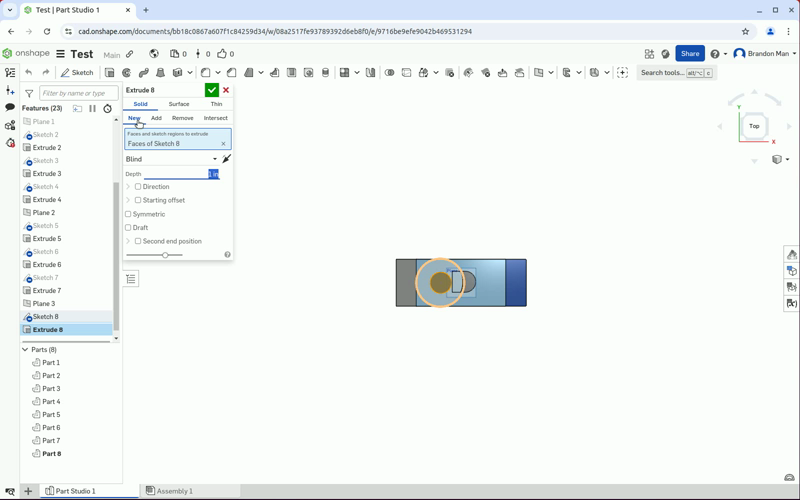
text(2.407)
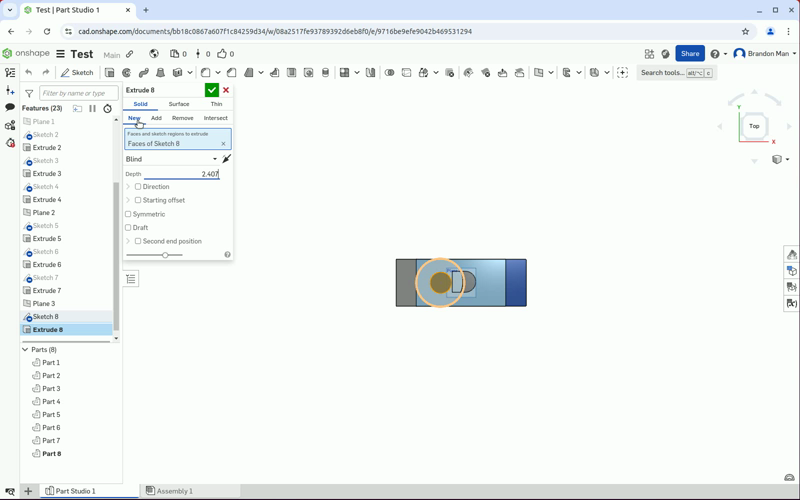
key(enter)
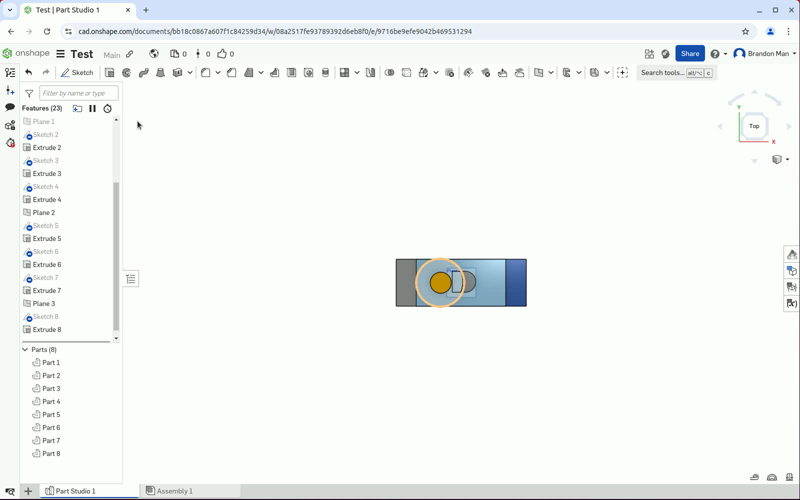
key(shift+h)
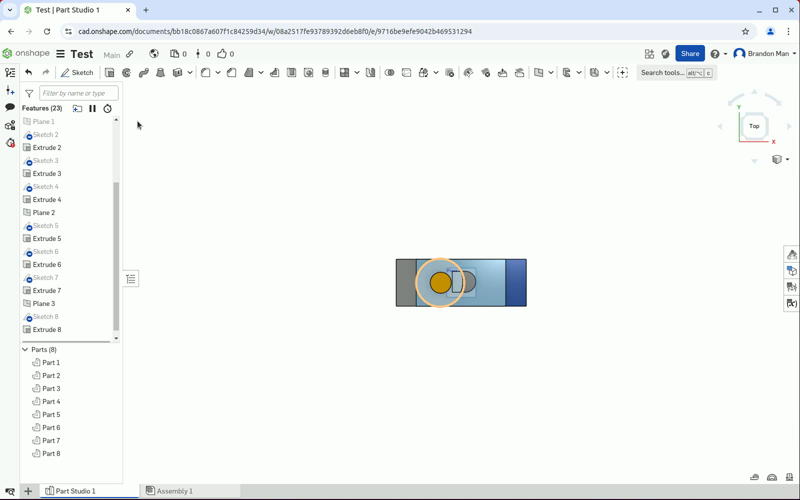
key(shift+h)
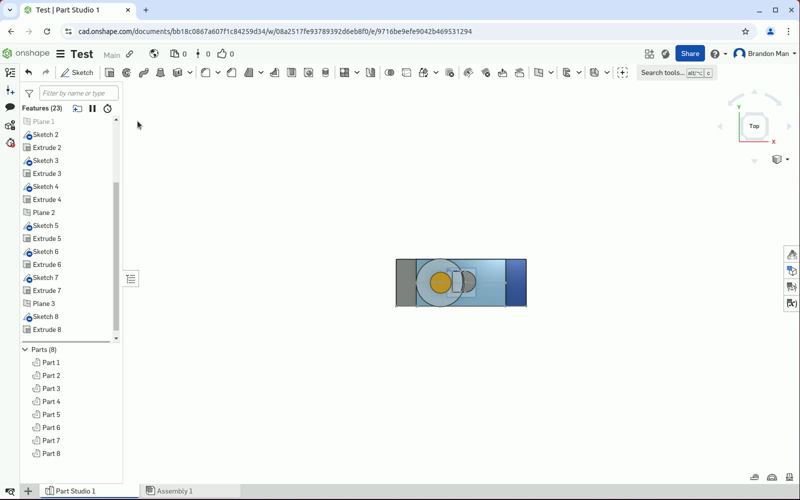
key(shift+7)
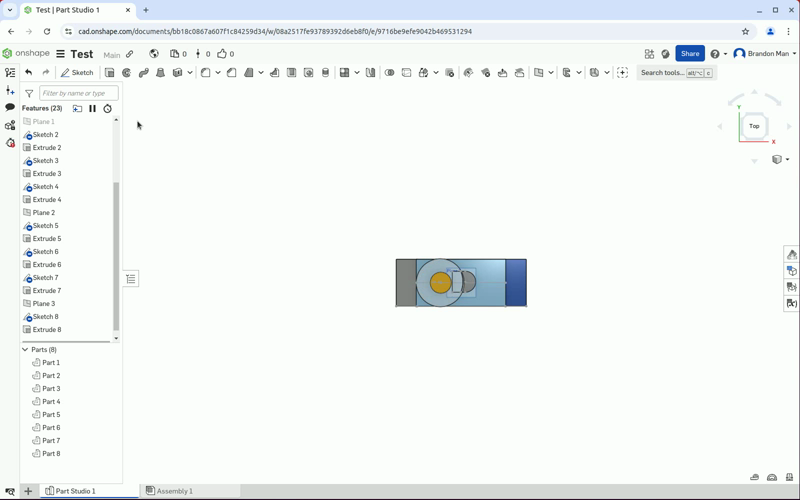
key(up, 3)
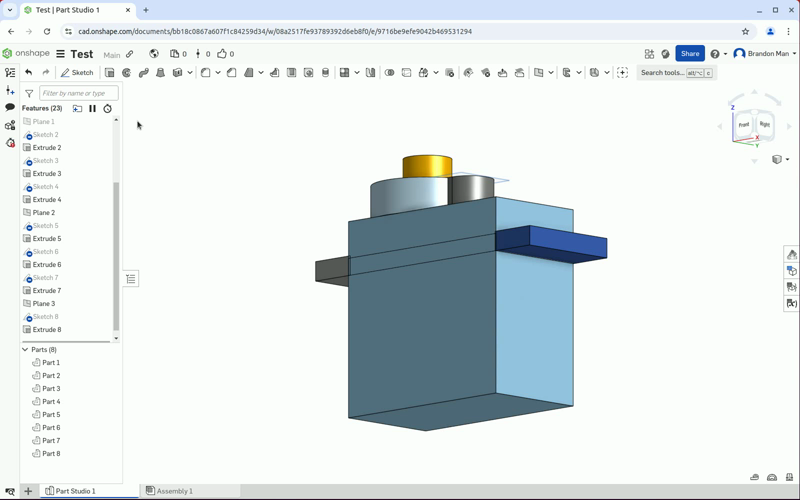
key(left, 3)
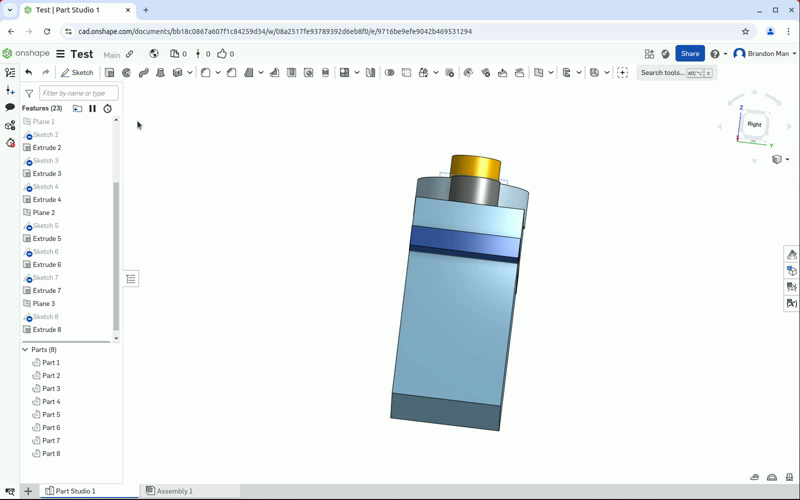
key(right, 3)
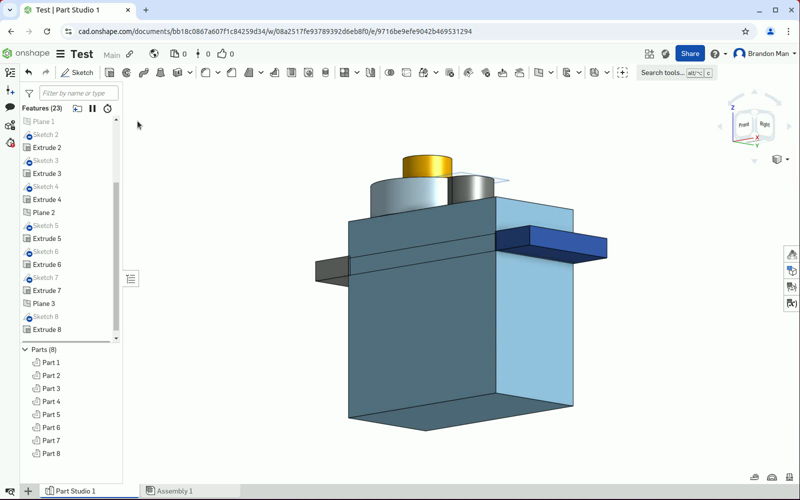
key(down, 3)
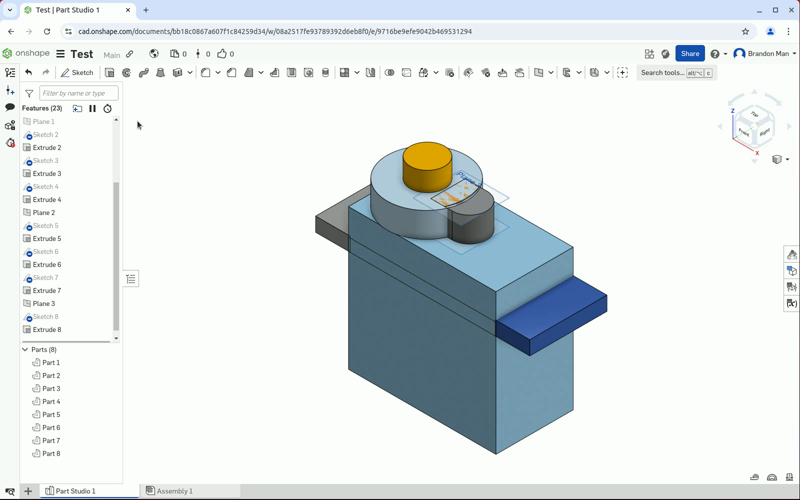
mouse_move(69, 98)
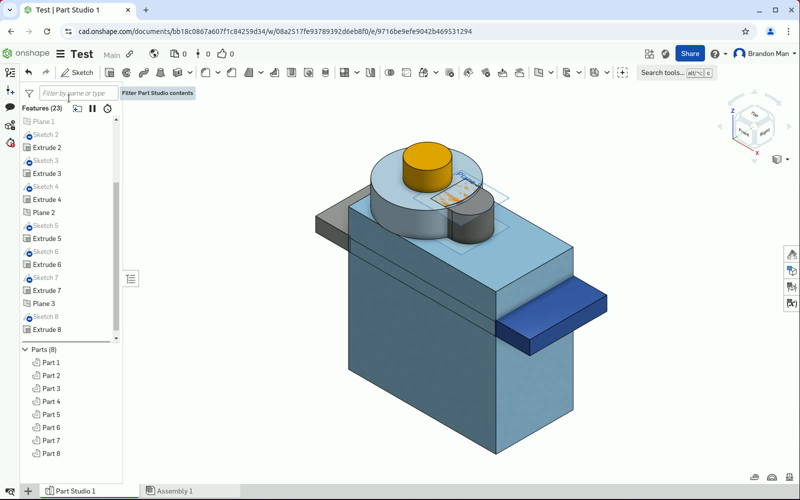
click(69, 98)